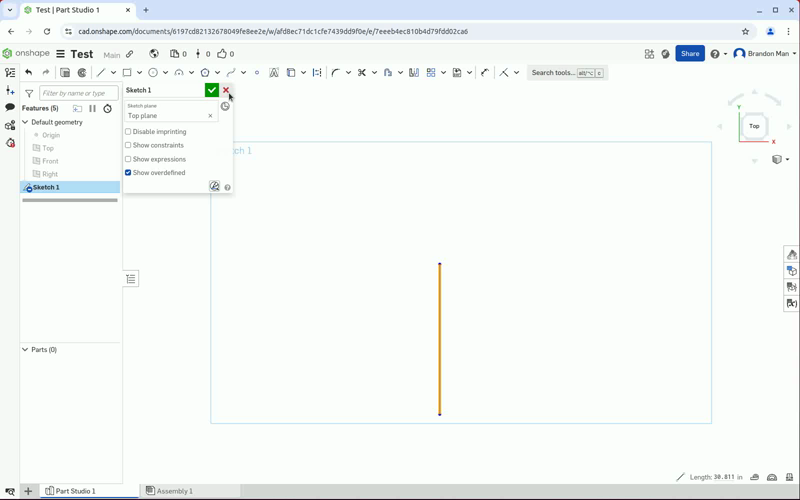
key(shift+h)
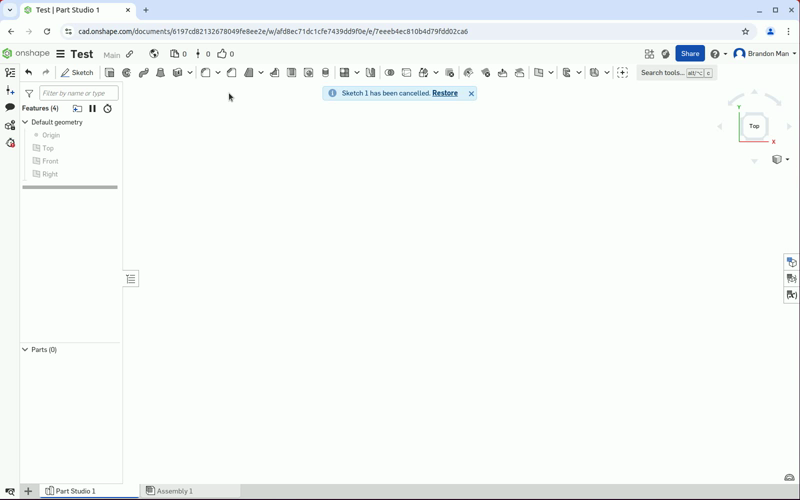
mouse_move(73, 352)
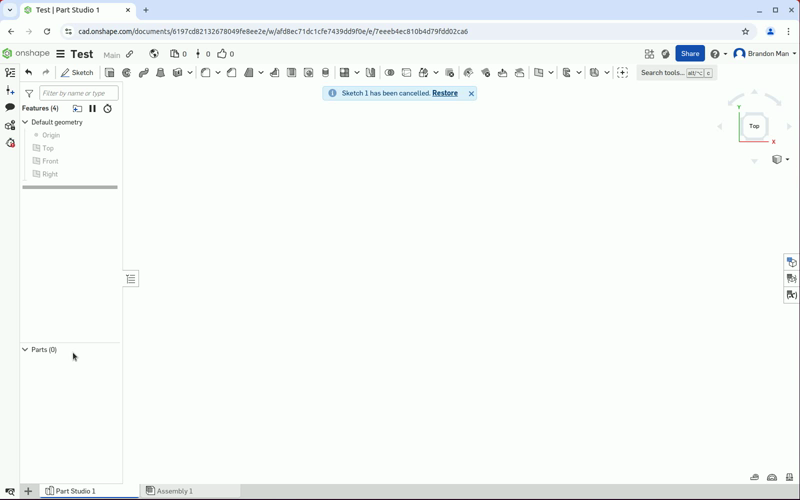
key(y)
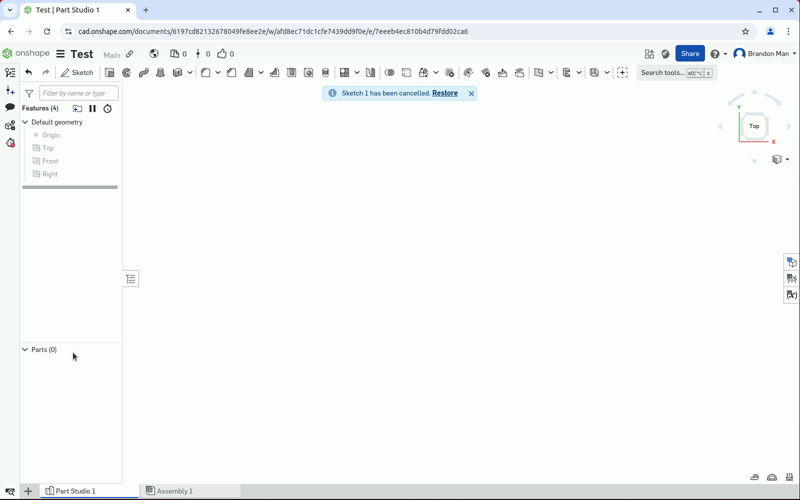
key(shift+p)
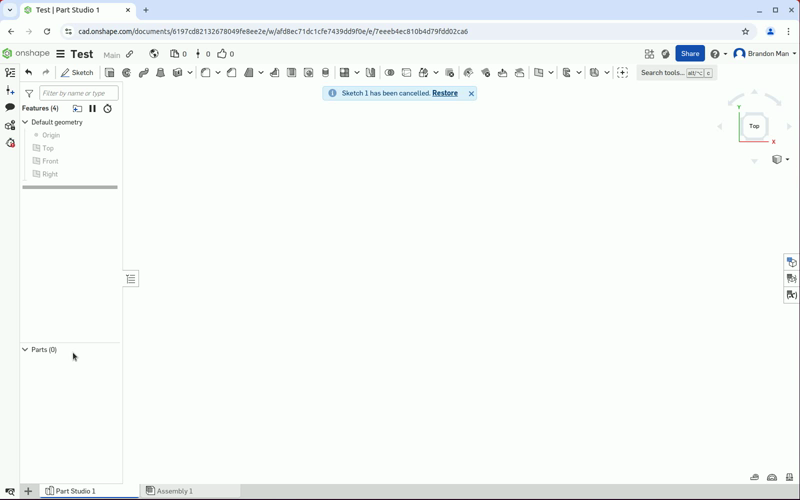
key(space)
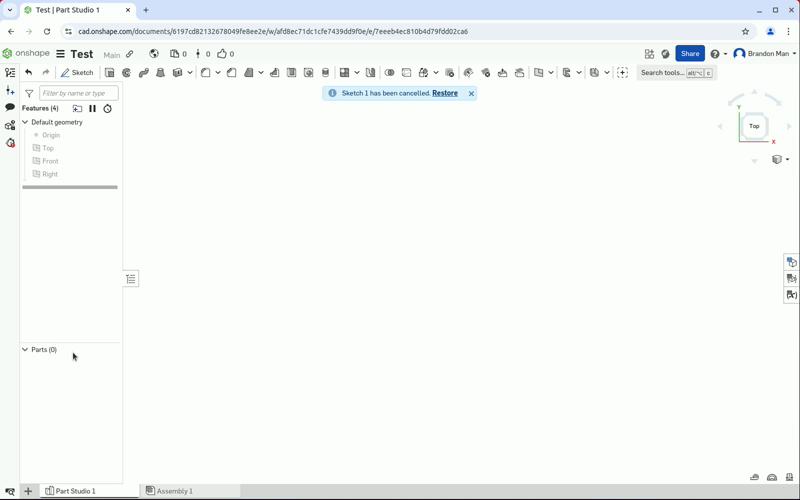
key_down(shift)
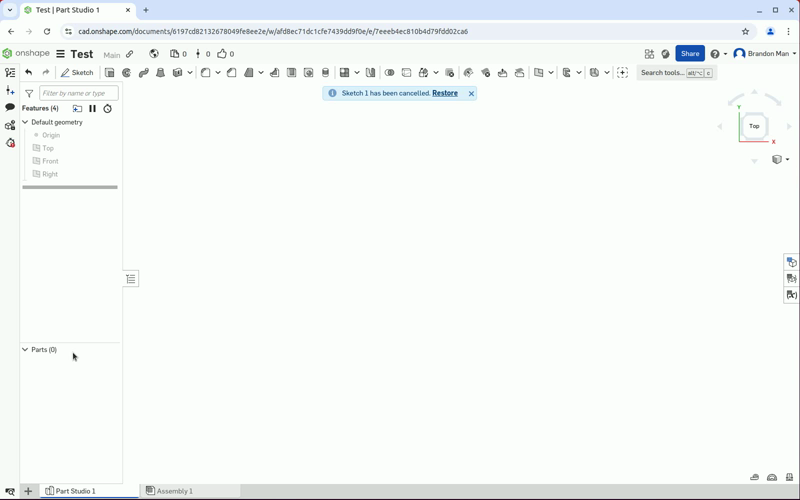
key(up)
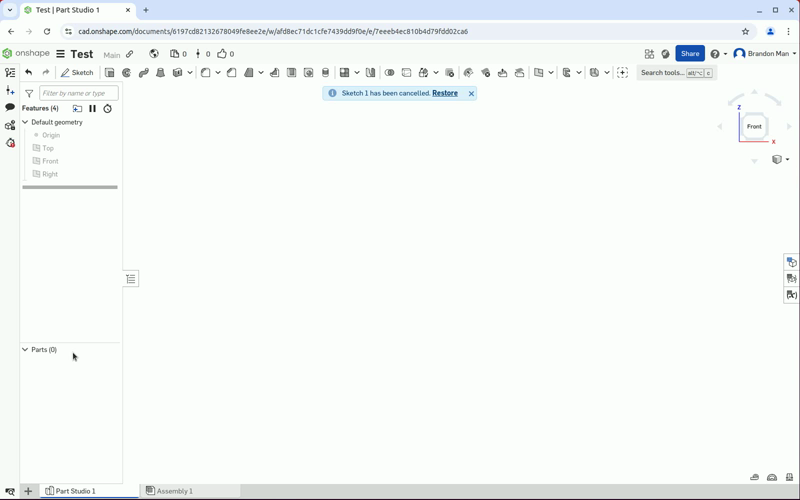
key_up(shift)
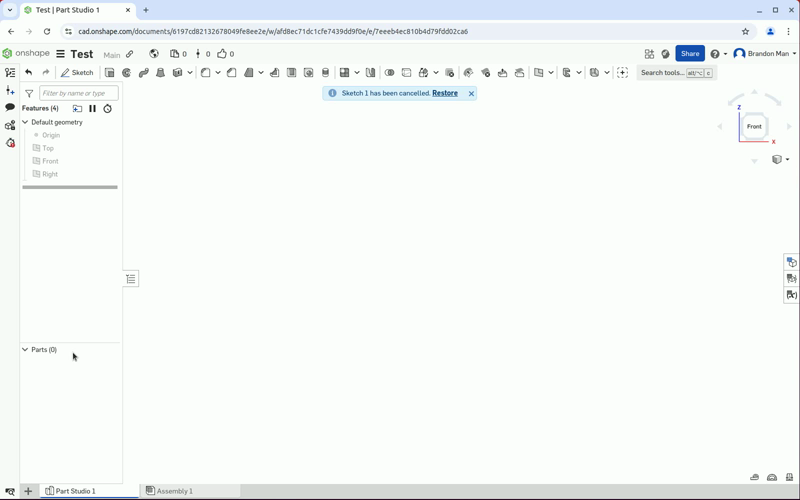
mouse_move(73, 352)
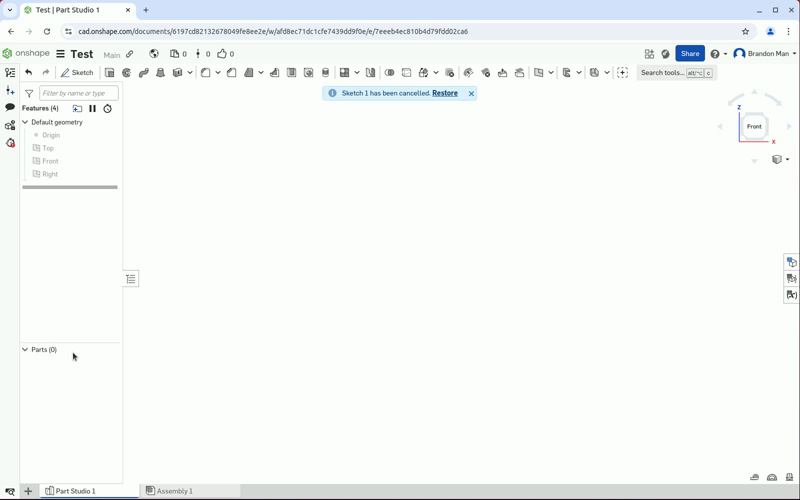
key(shift+y)
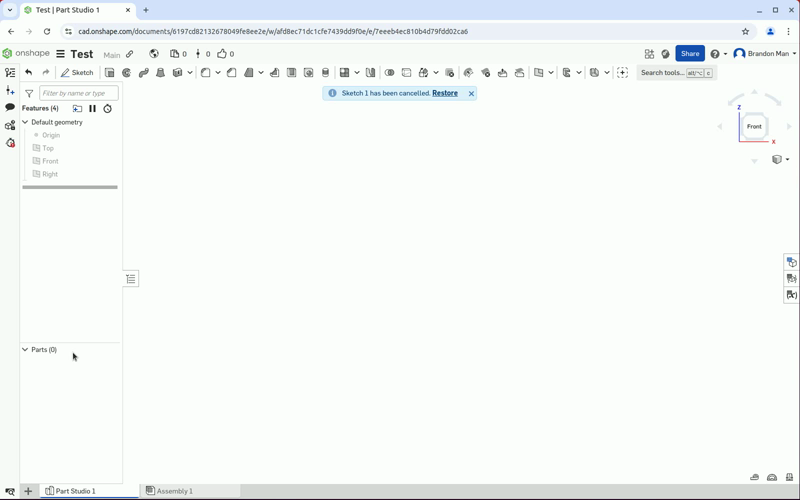
key(shift+s)
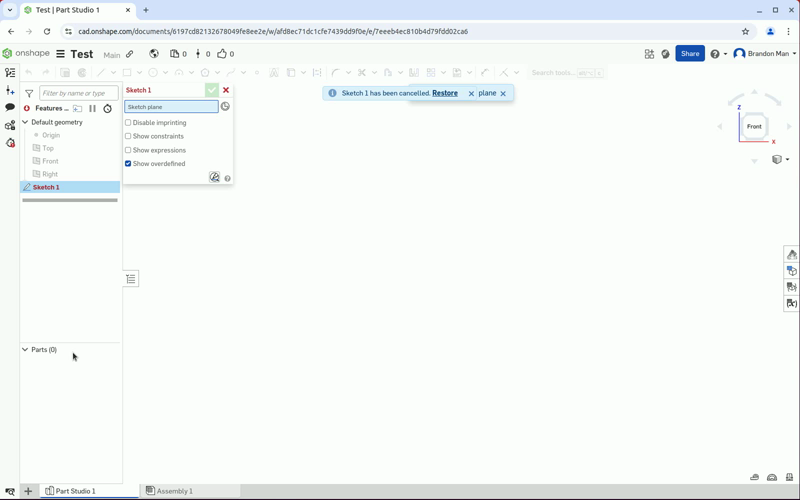
mouse_move(73, 163)
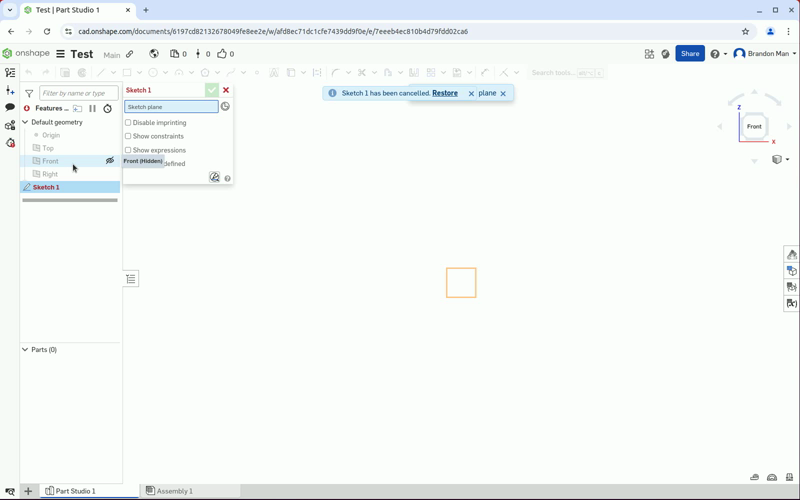
click(73, 163)
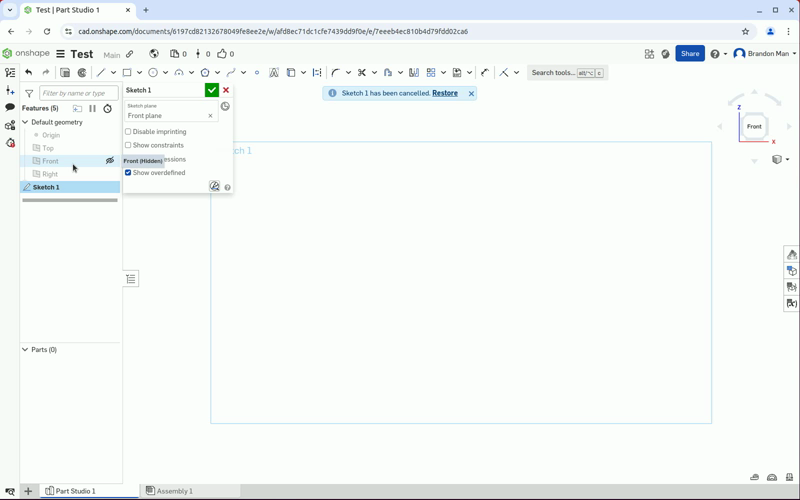
mouse_move(73, 352)
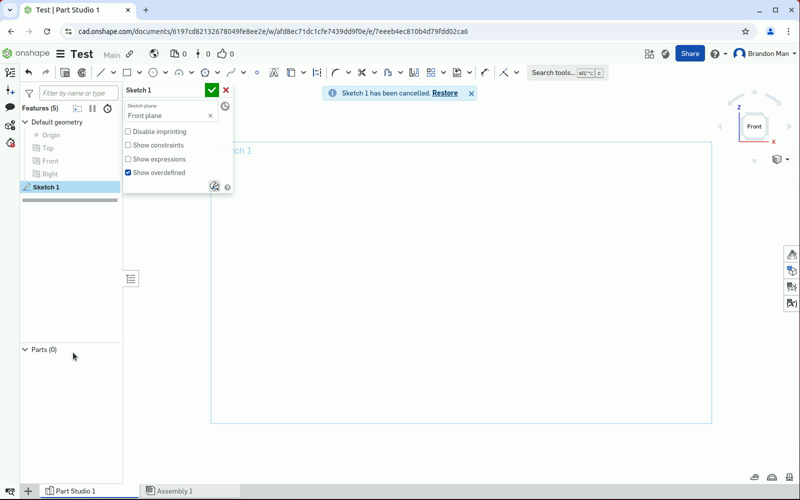
key(y)
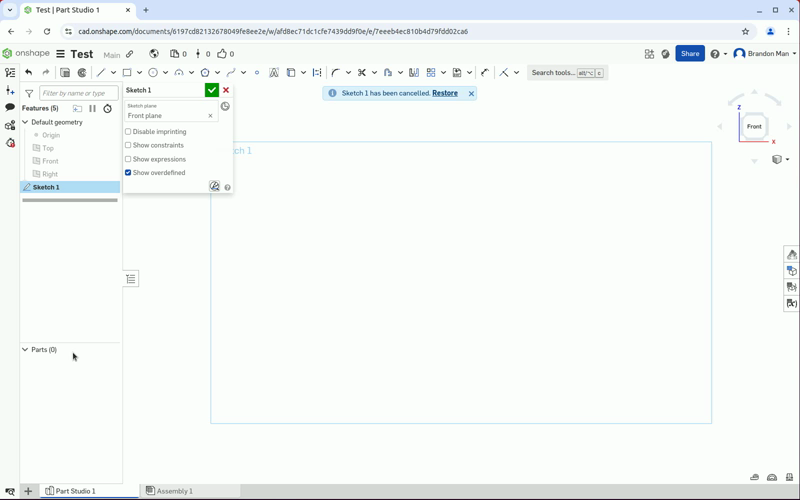
key(l)
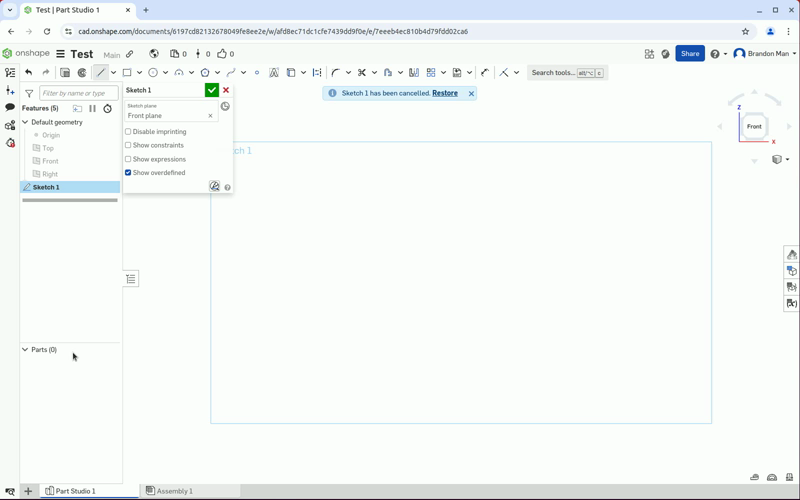
key_down(shift)
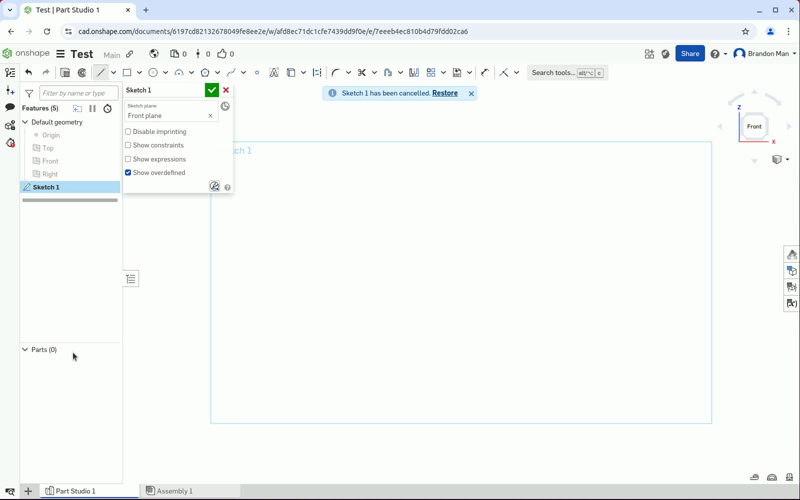
mouse_move(348, 189)
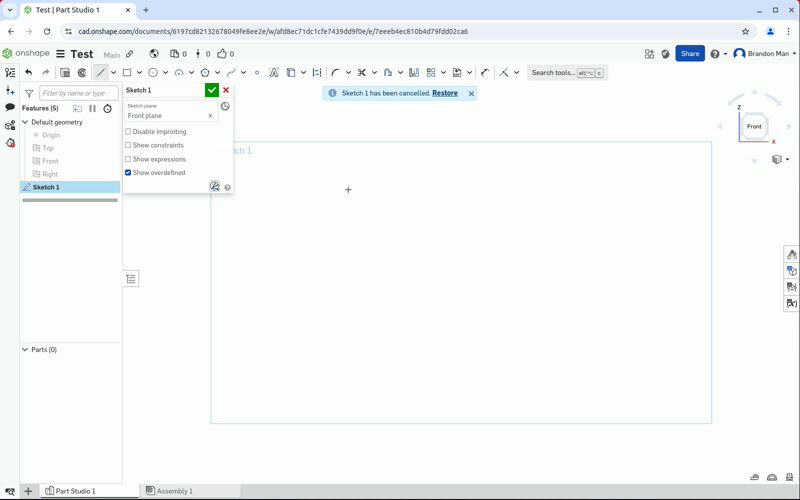
click(348, 189)
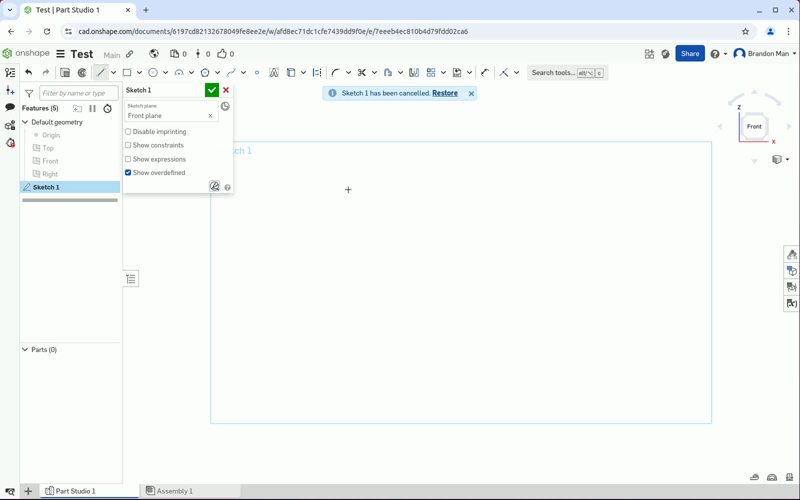
key_up(shift)
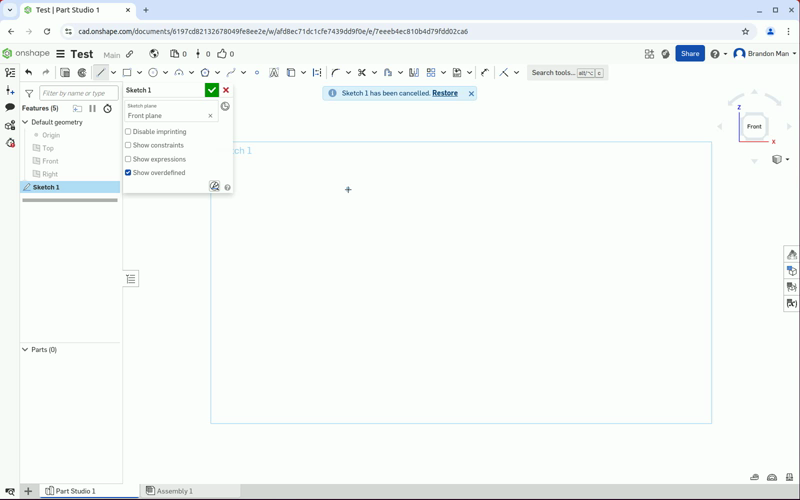
key_down(shift)
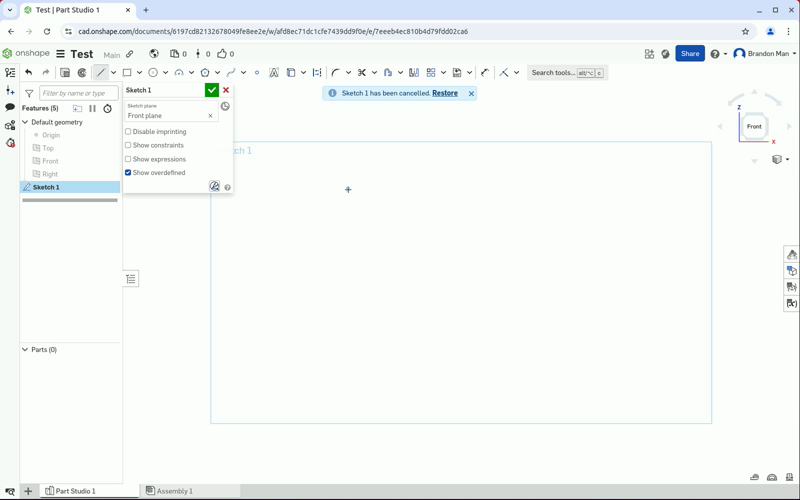
mouse_move(378, 189)
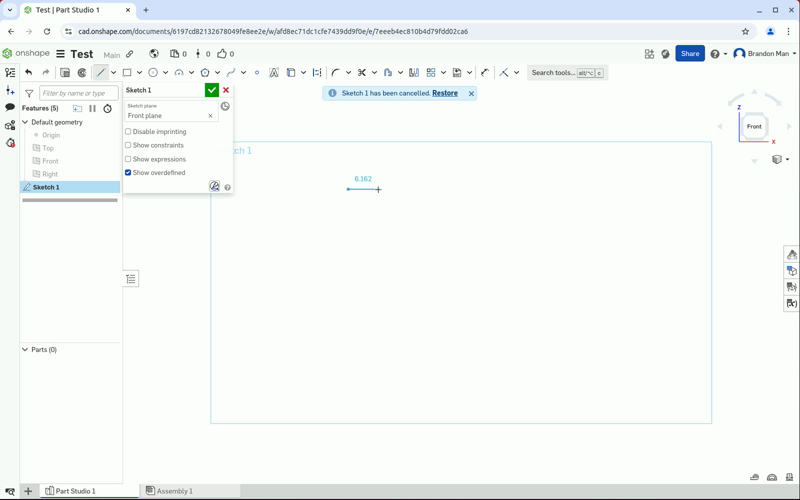
mouse_move(350, 189)
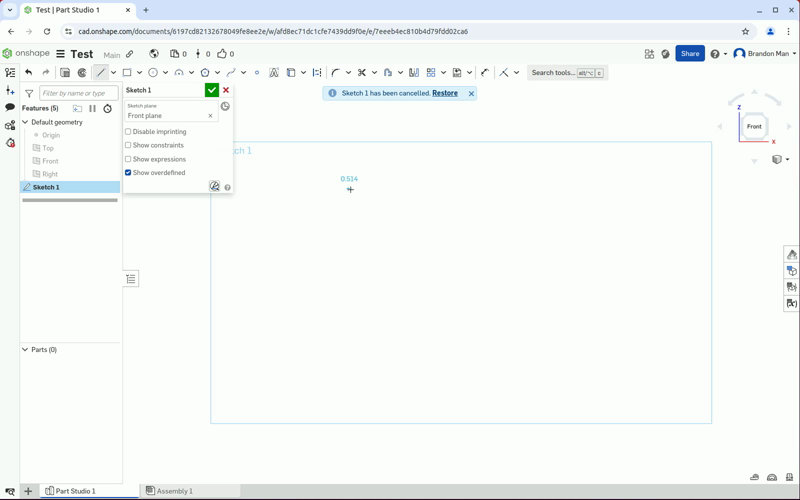
scroll(6)
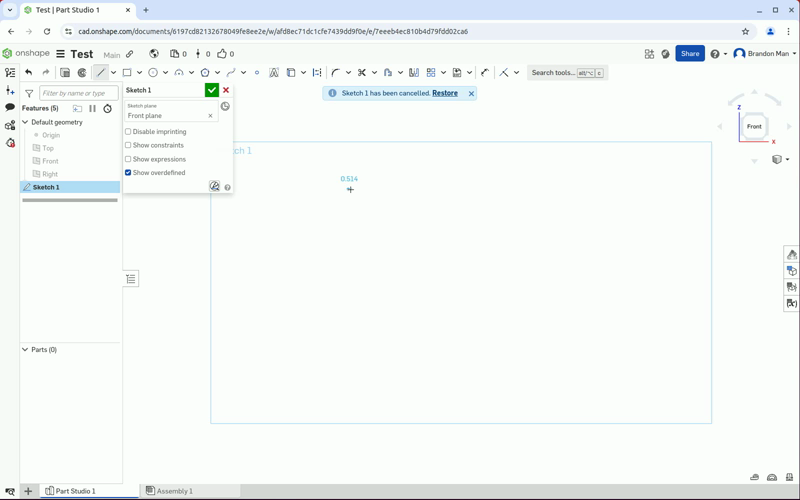
scroll(6)
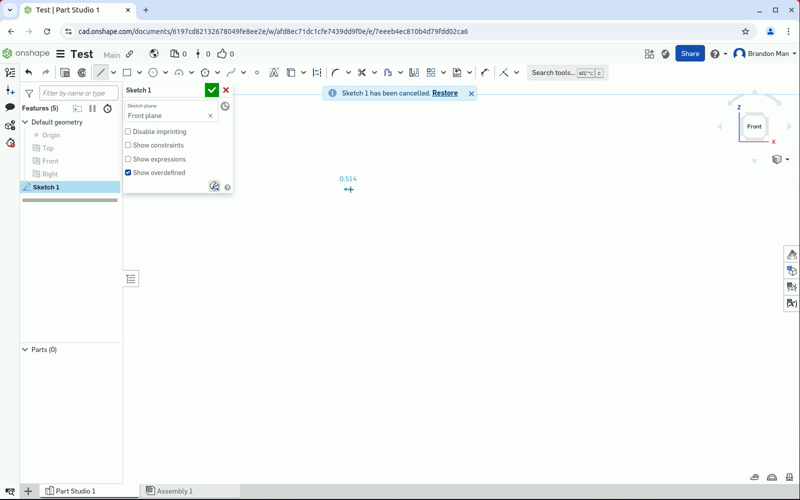
scroll(6)
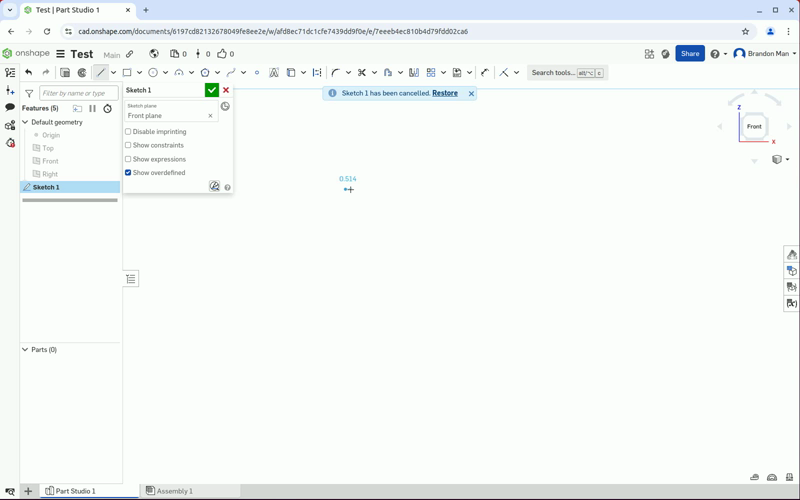
scroll(6)
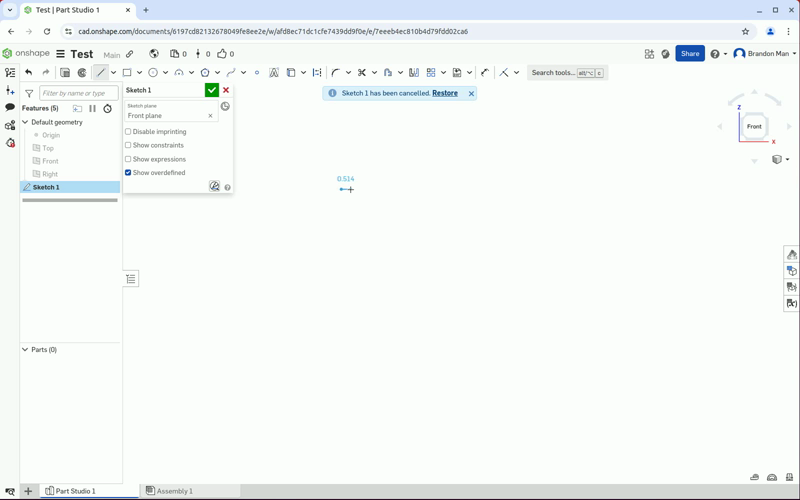
scroll(6)
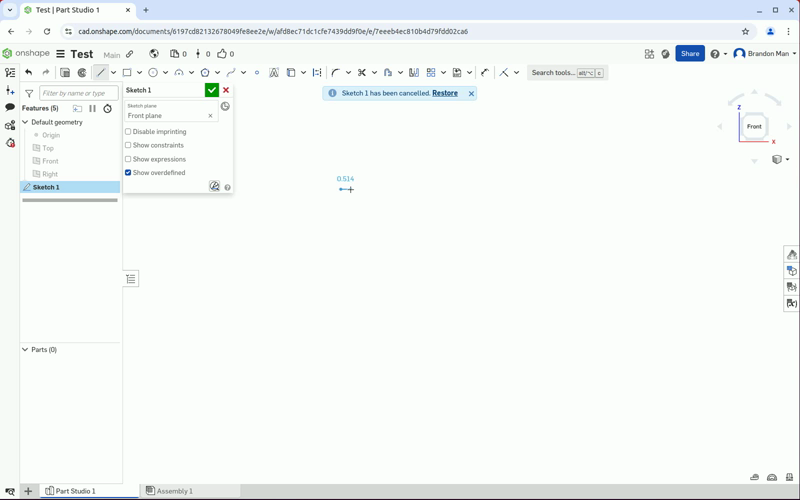
scroll(6)
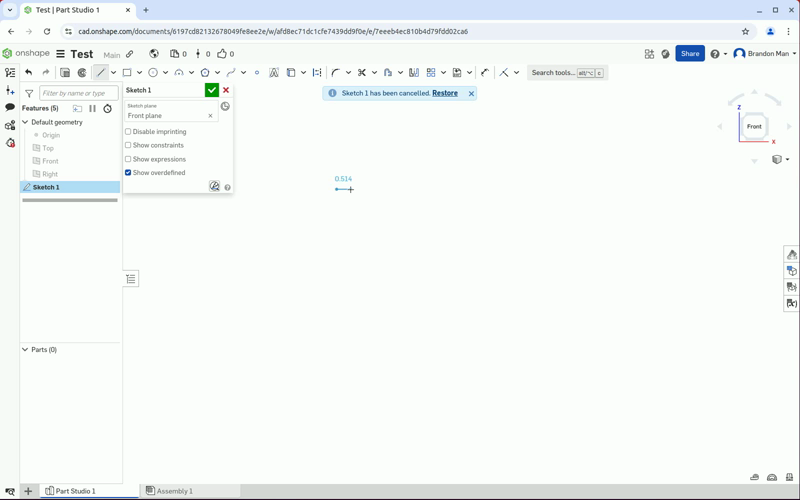
scroll(6)
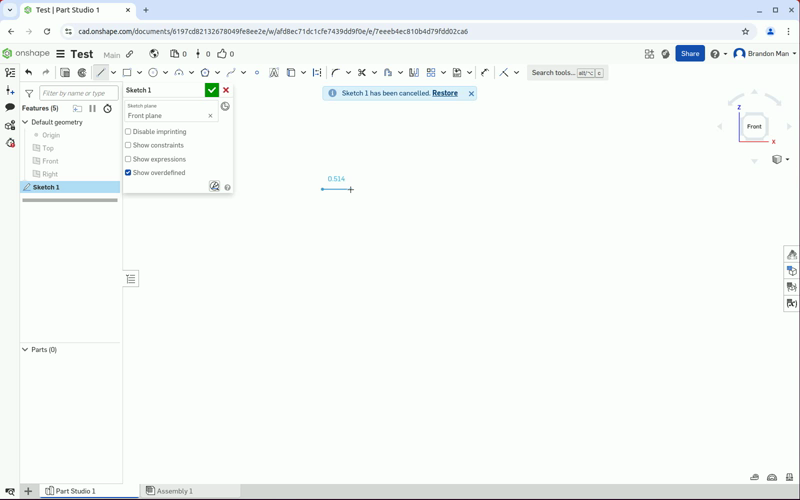
click(350, 189)
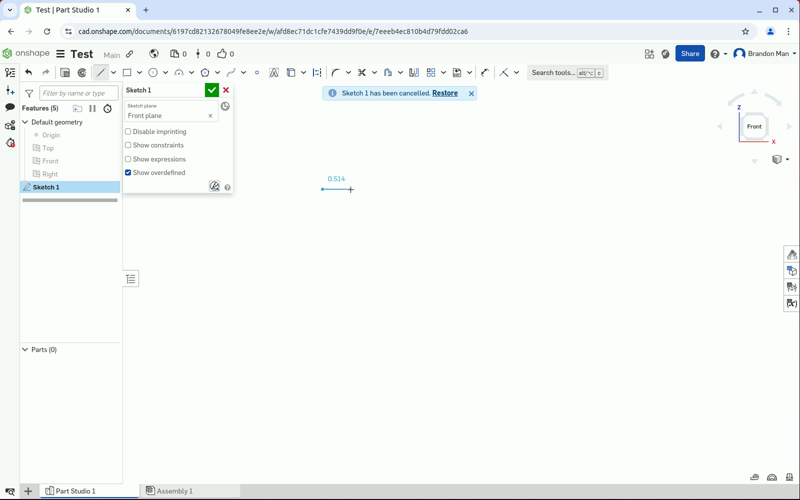
scroll(-6)
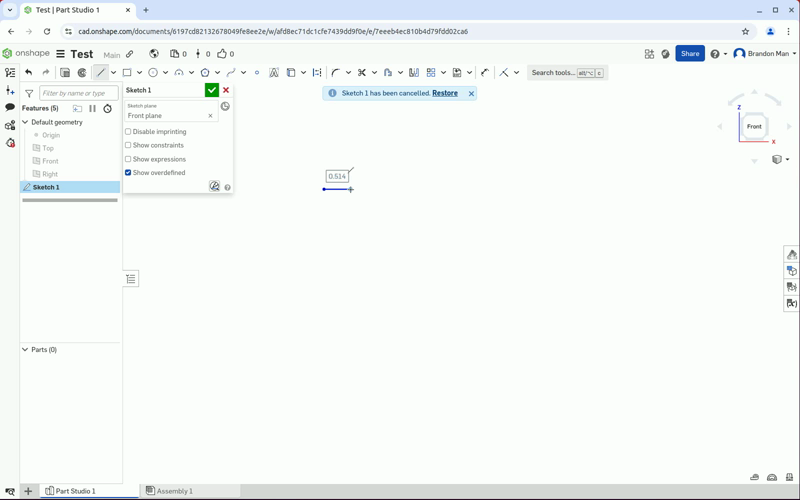
scroll(-6)
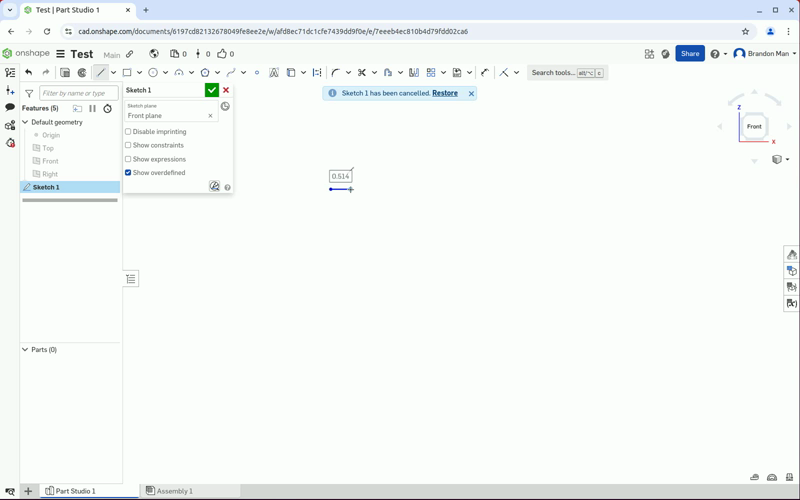
scroll(-6)
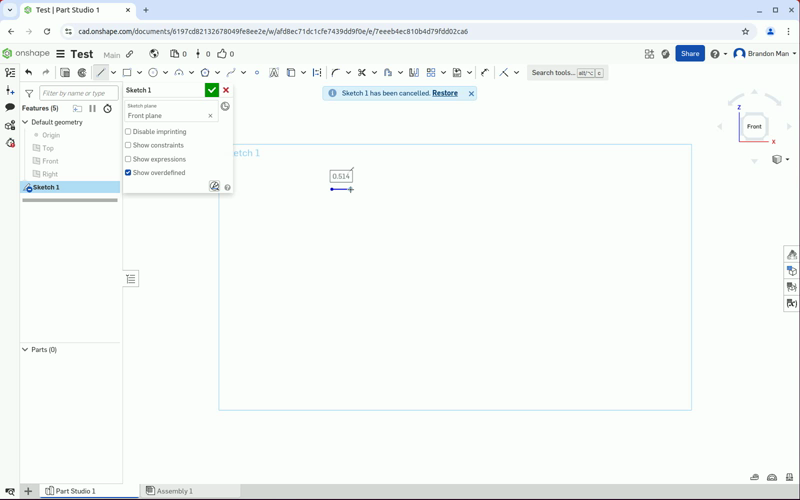
scroll(-6)
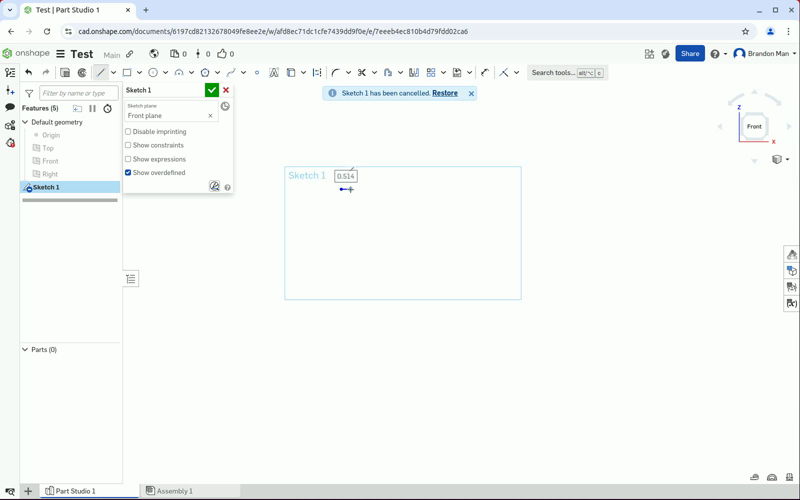
scroll(-6)
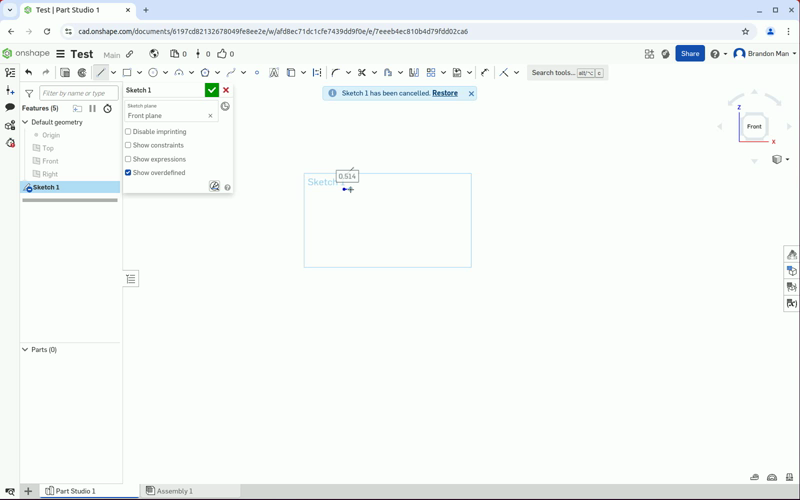
scroll(-6)
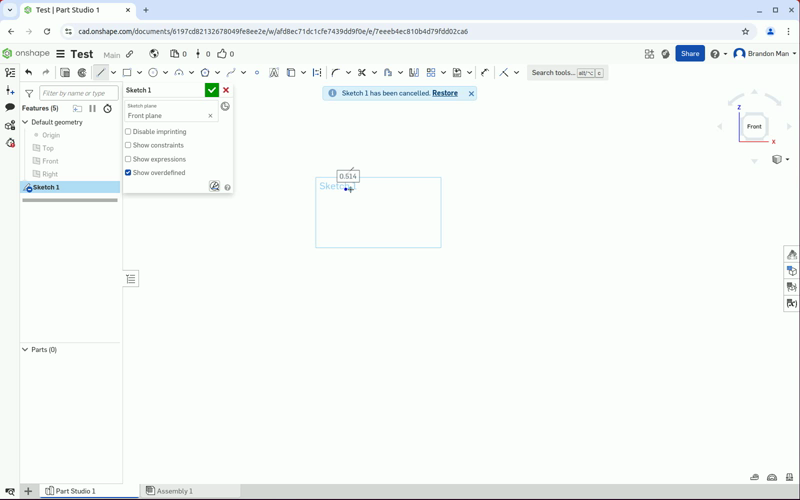
scroll(-6)
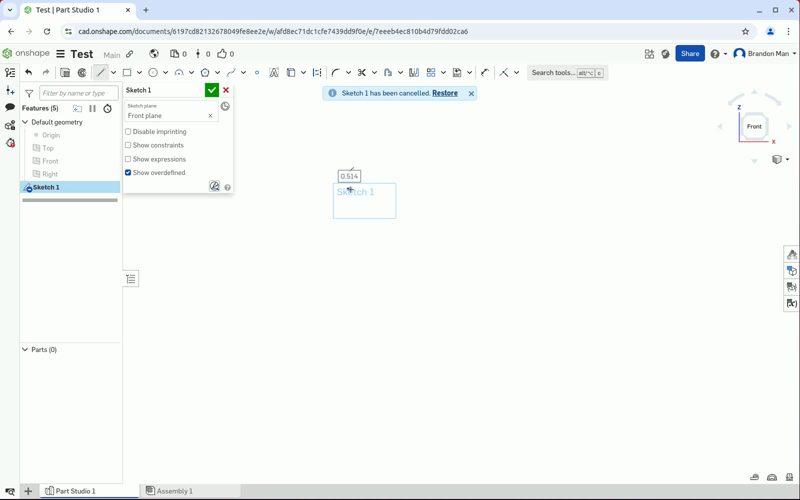
key_up(shift)
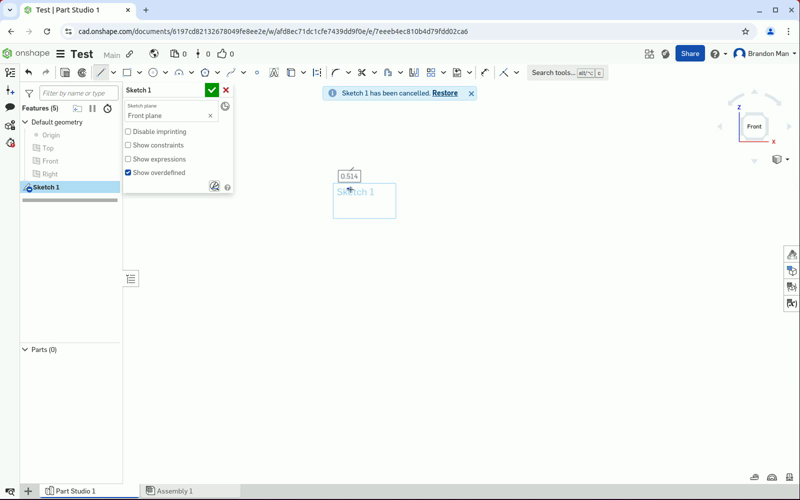
key_down(shift)
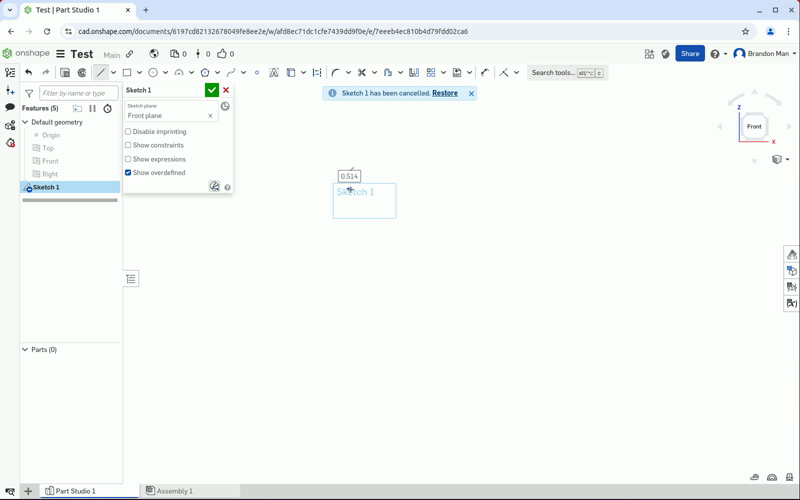
mouse_move(380, 189)
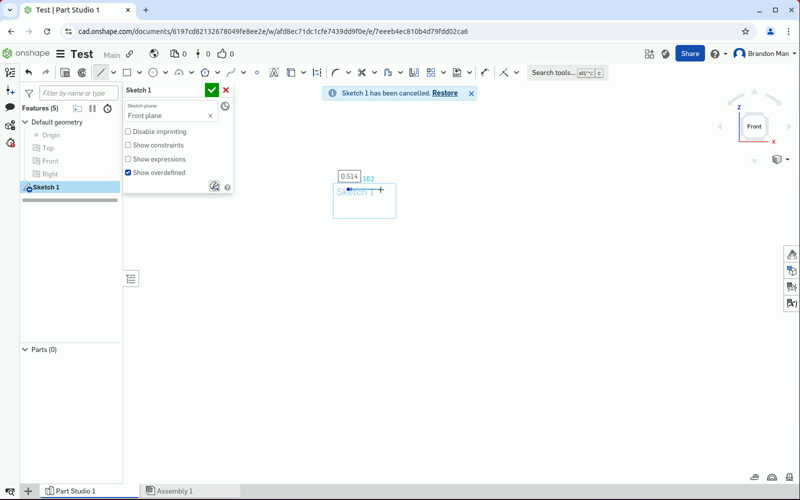
mouse_move(350, 172)
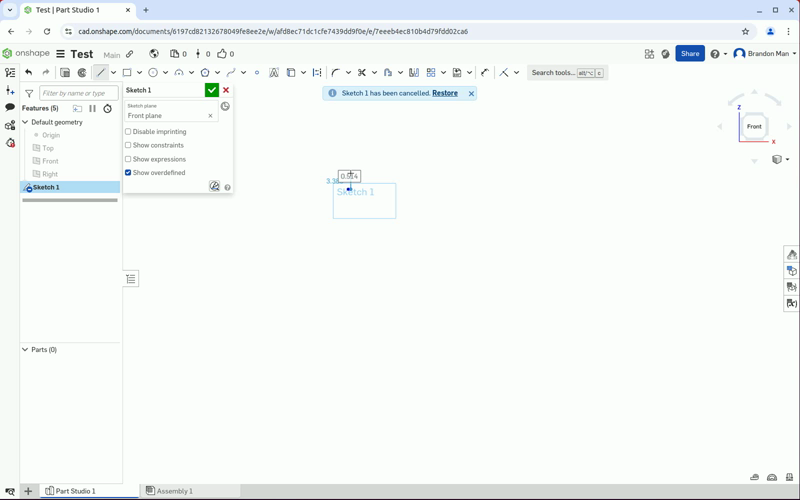
click(350, 172)
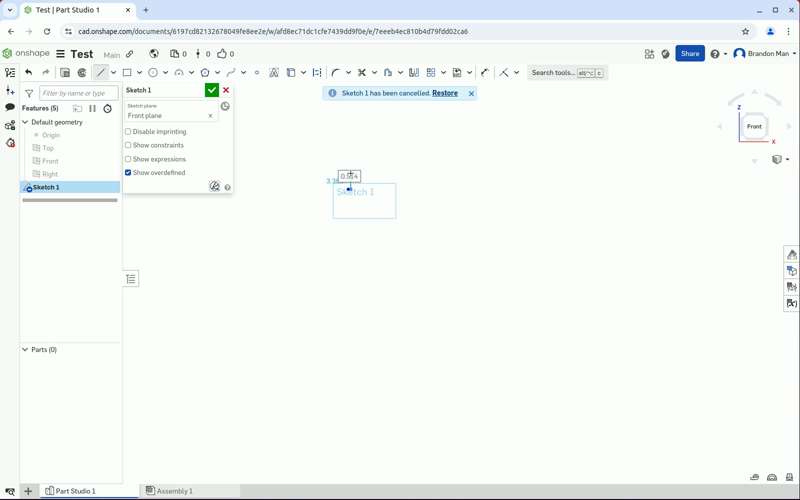
key_up(shift)
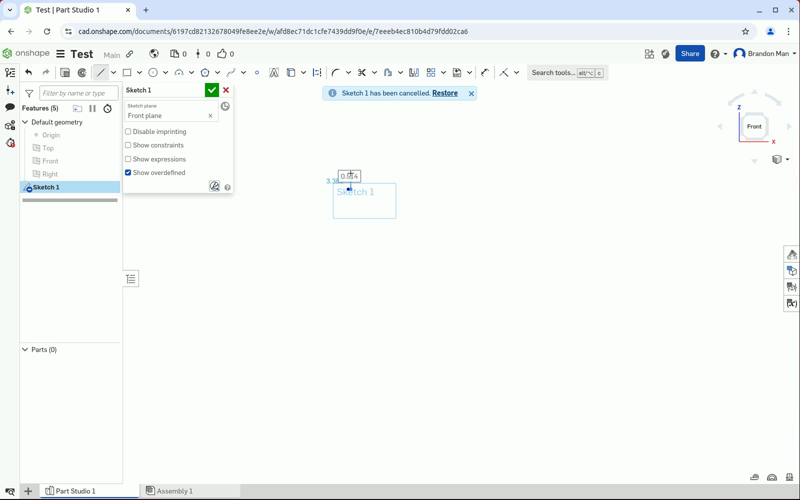
key_down(shift)
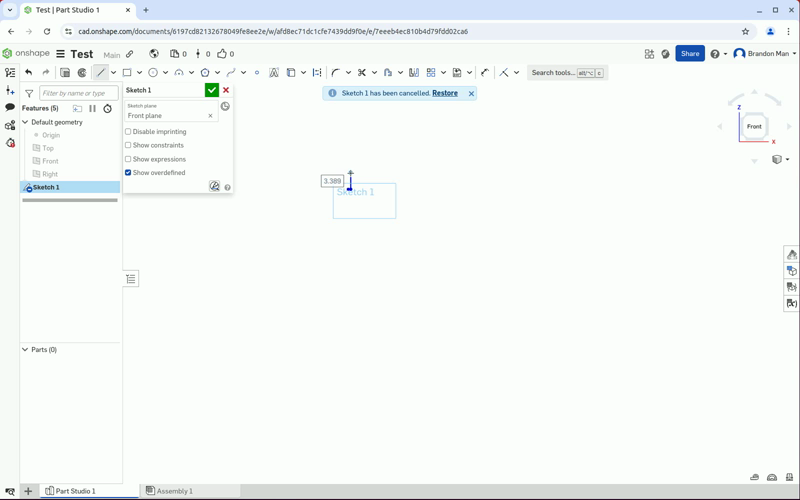
mouse_move(380, 172)
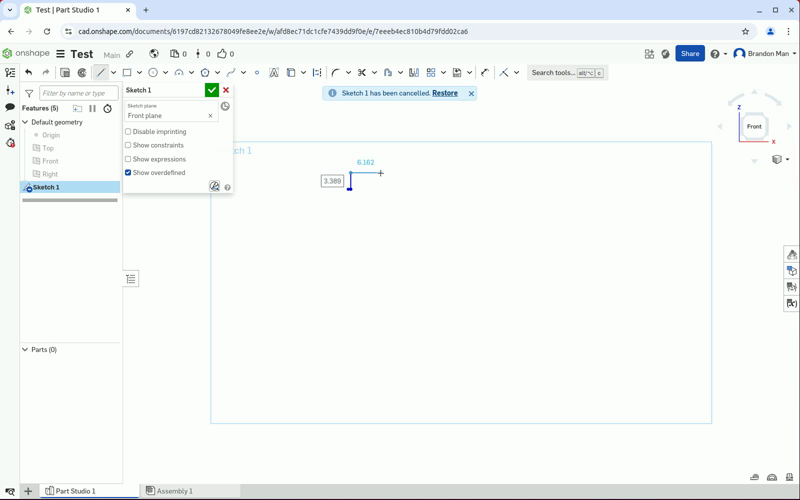
mouse_move(348, 172)
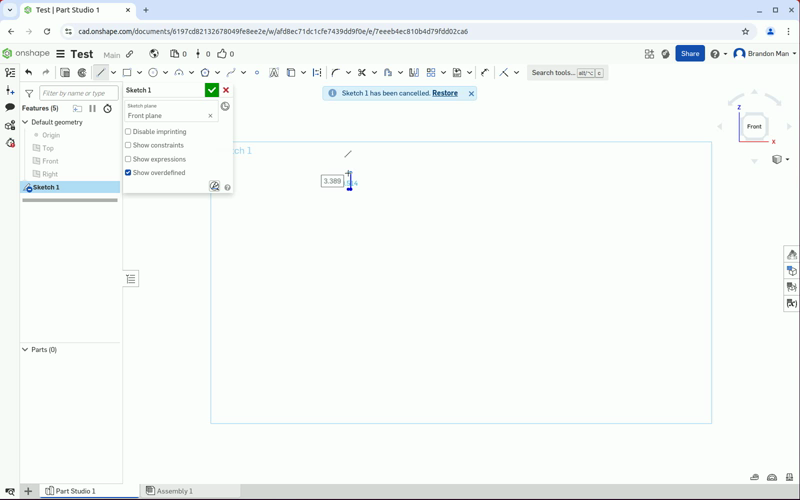
scroll(6)
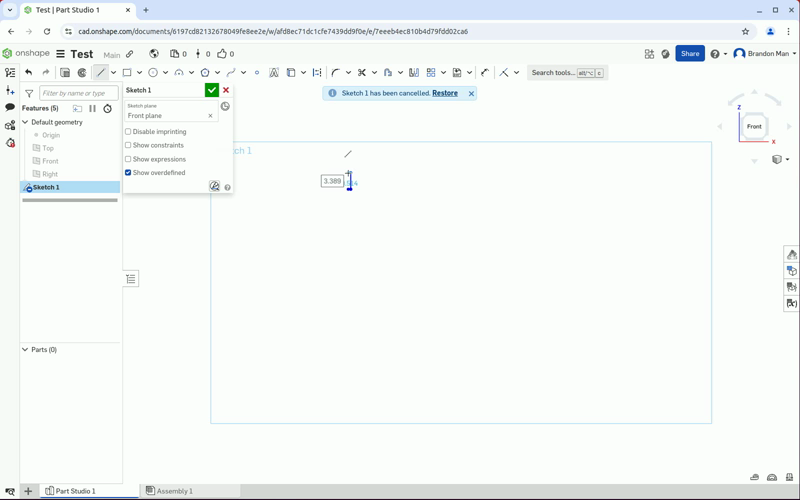
scroll(6)
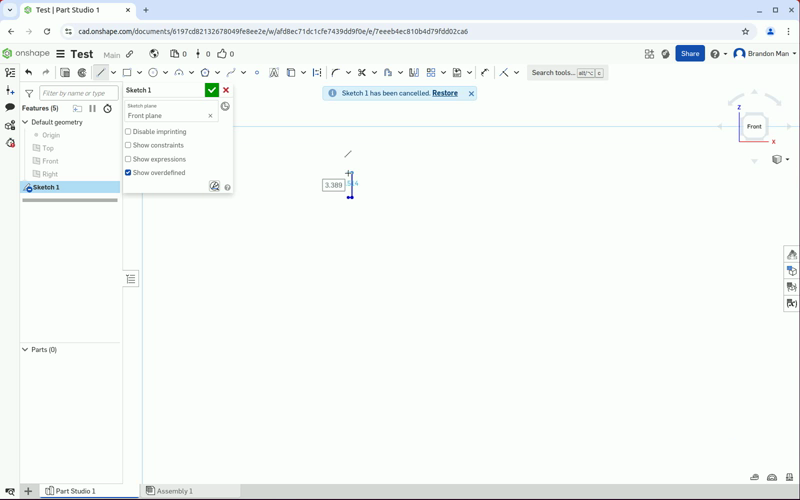
scroll(6)
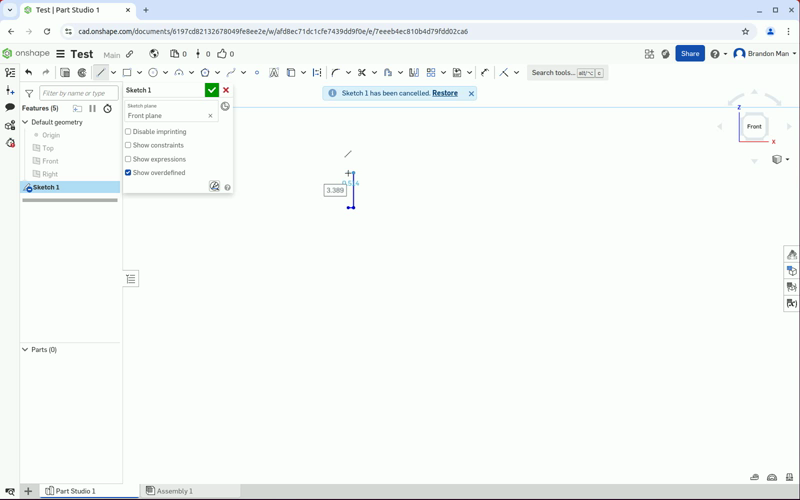
scroll(6)
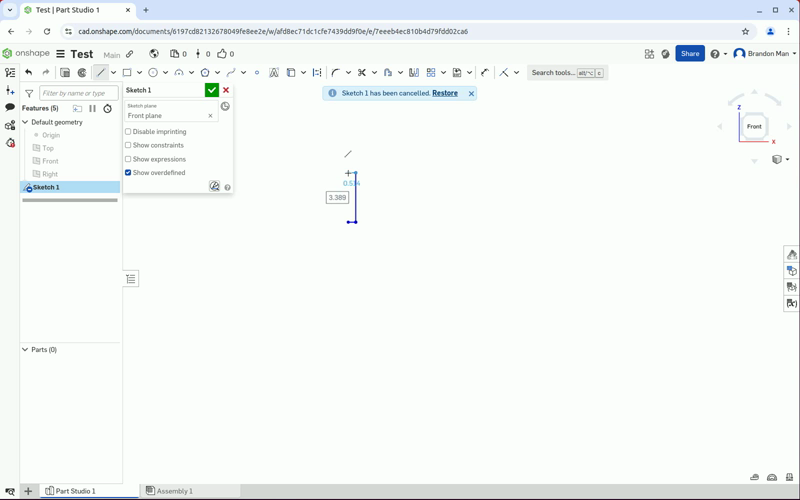
scroll(6)
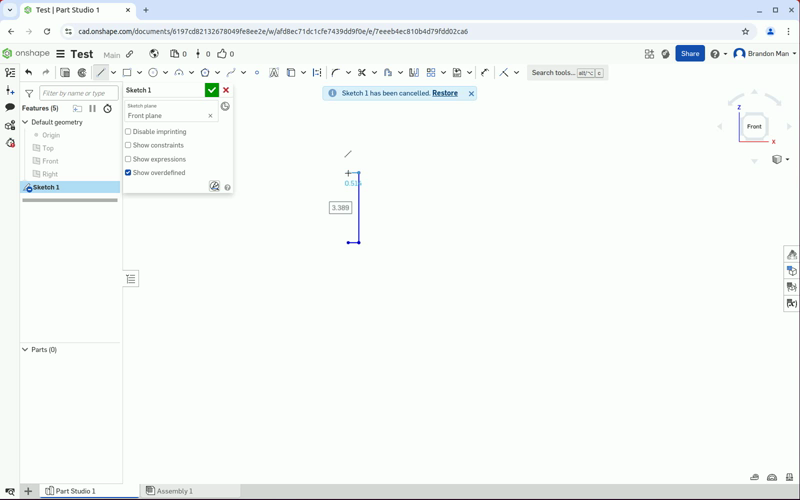
scroll(6)
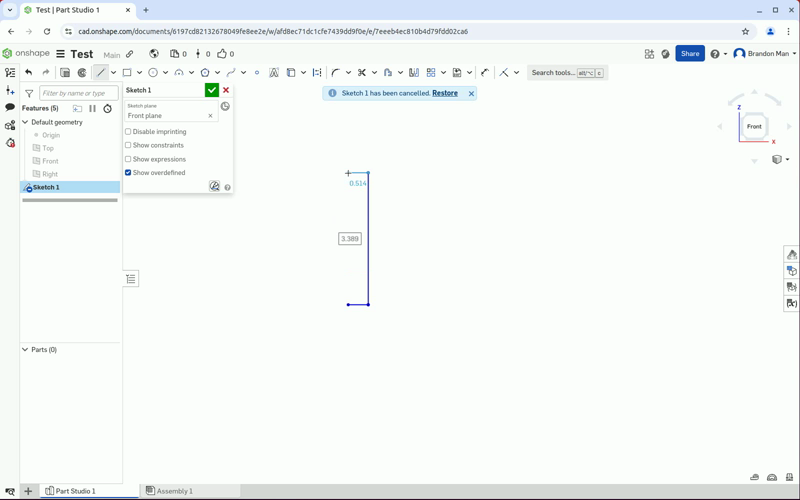
scroll(6)
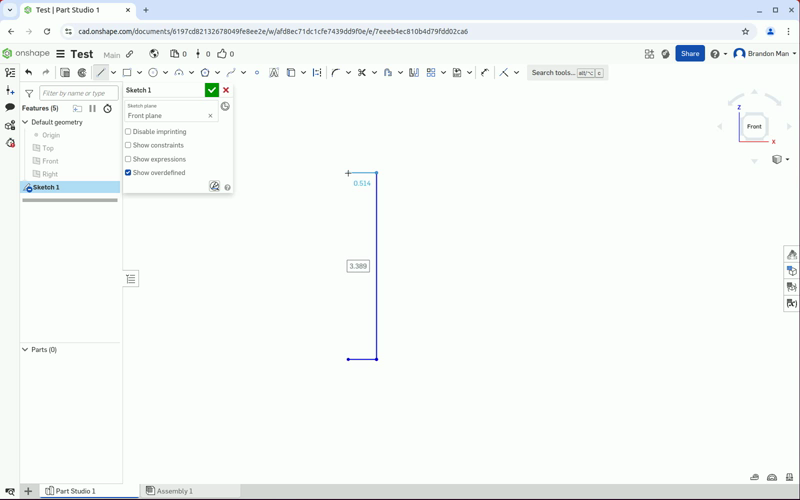
click(348, 172)
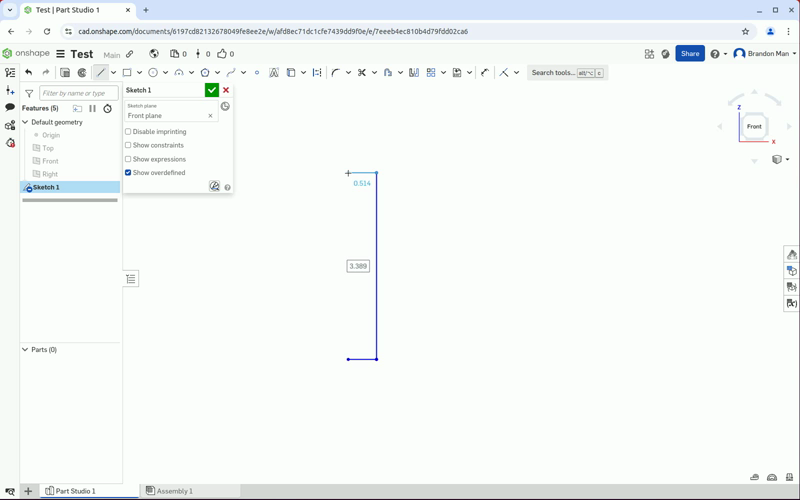
scroll(-6)
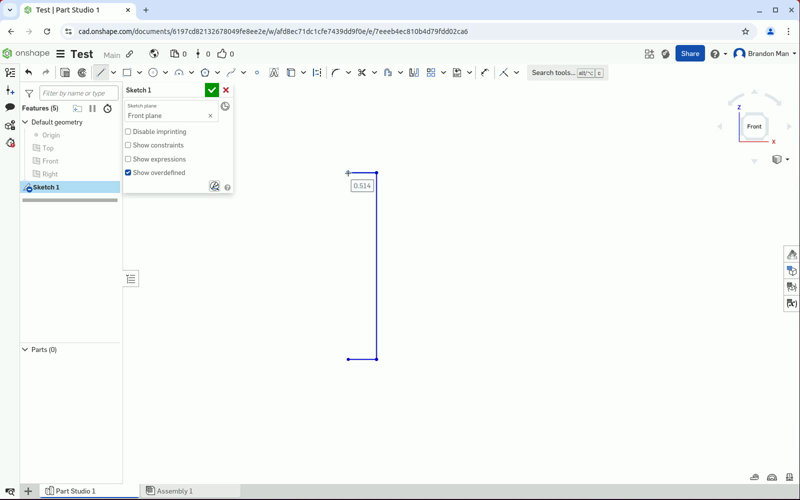
scroll(-6)
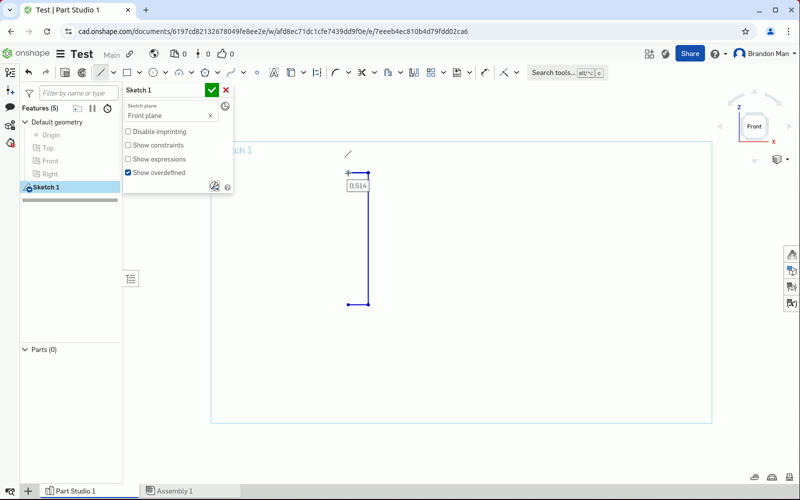
scroll(-6)
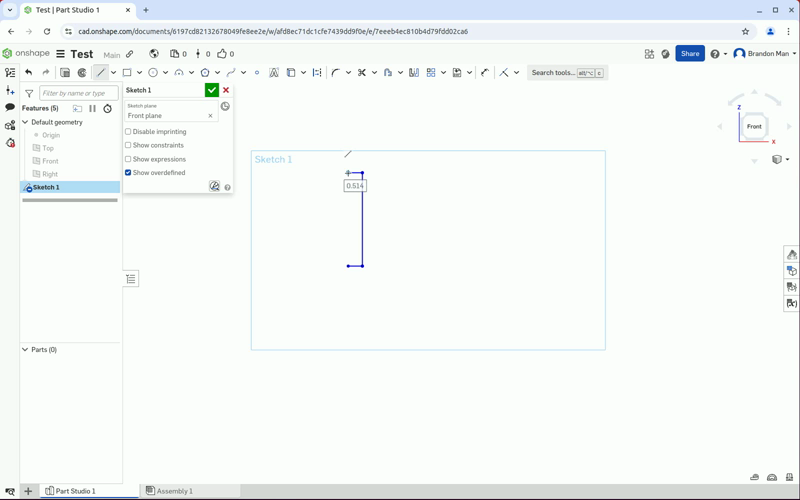
scroll(-6)
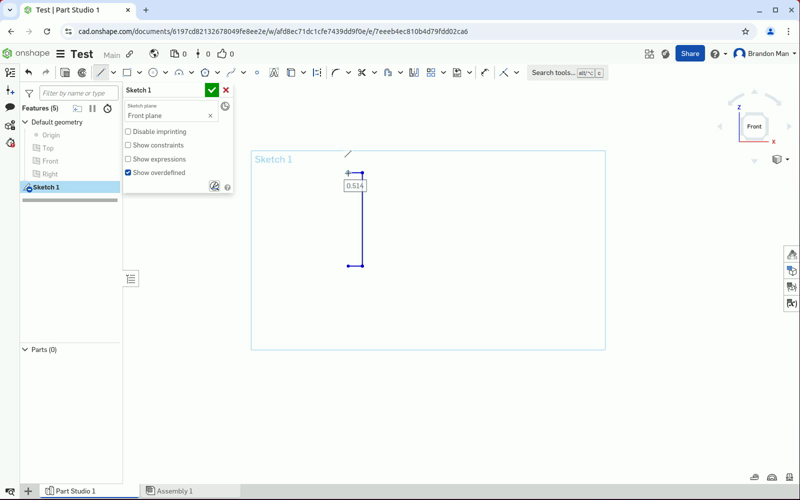
scroll(-6)
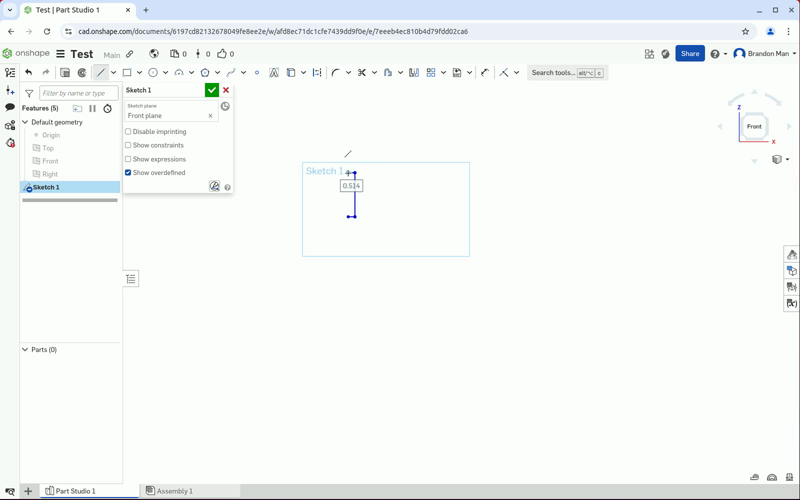
scroll(-6)
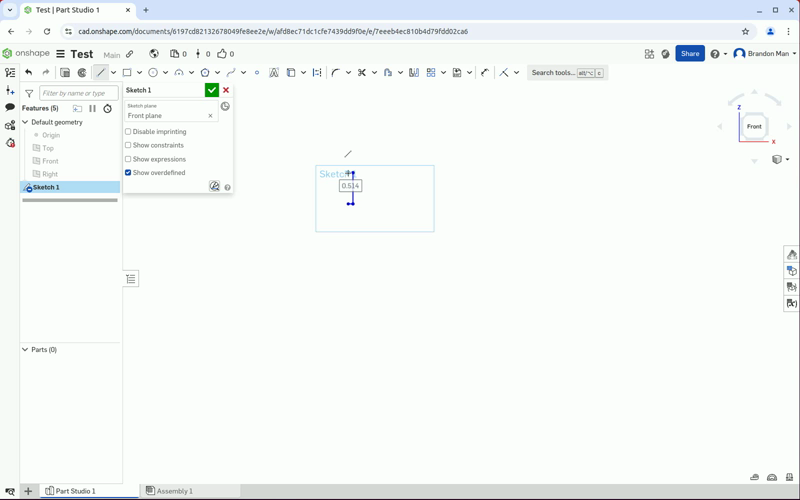
scroll(-6)
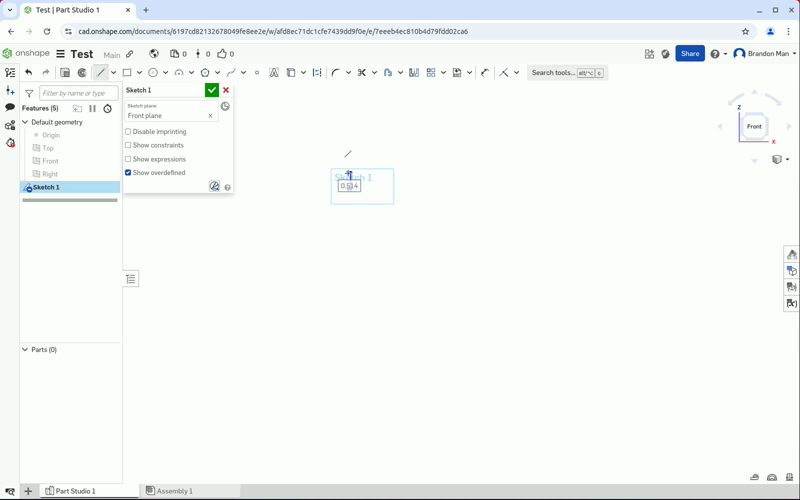
key_up(shift)
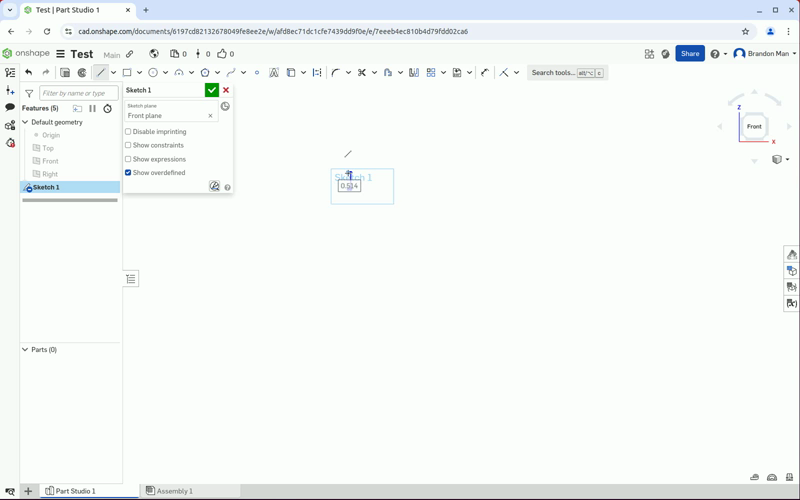
mouse_move(378, 172)
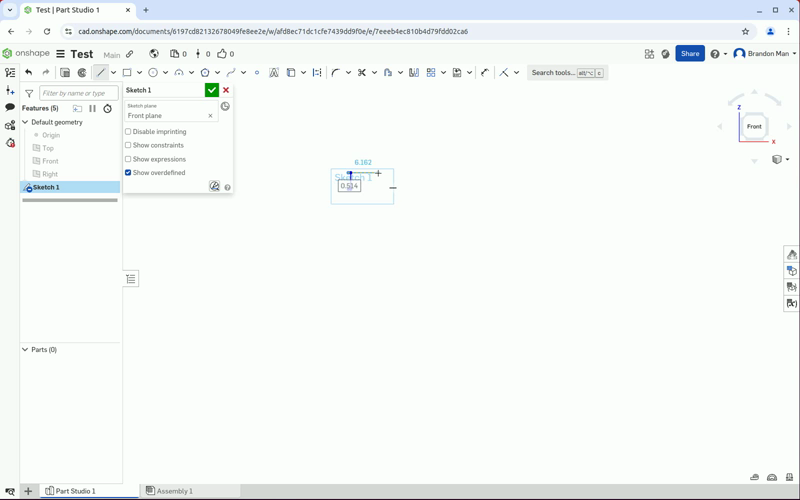
key_down(shift)
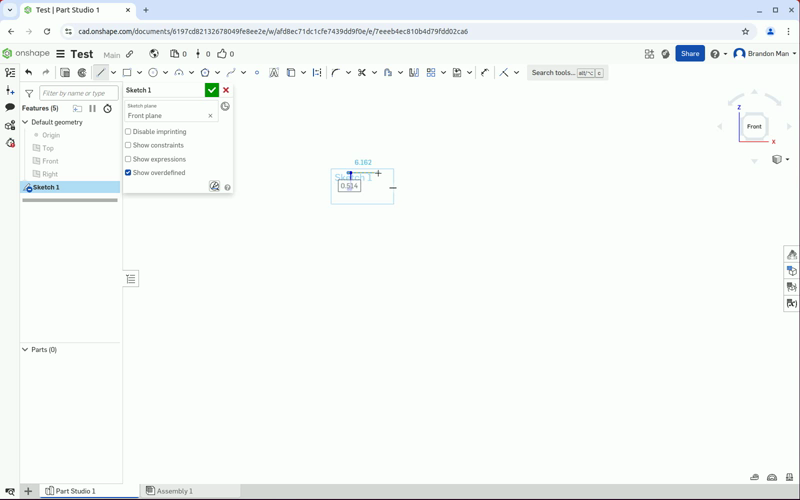
mouse_move(348, 189)
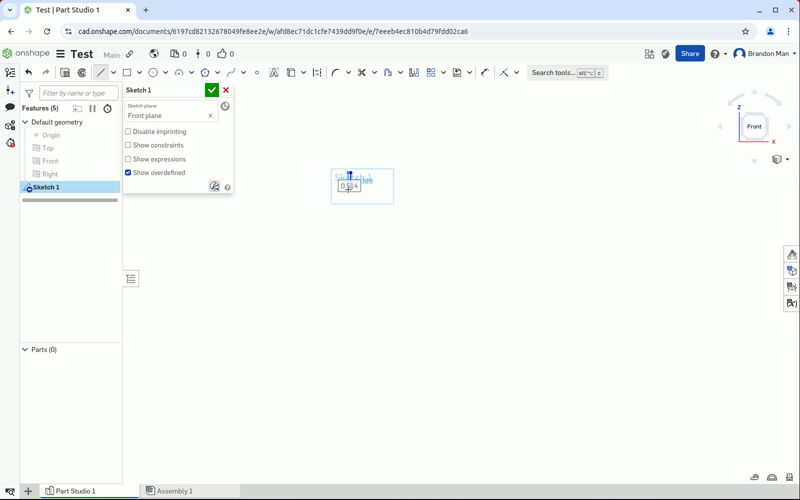
scroll(6)
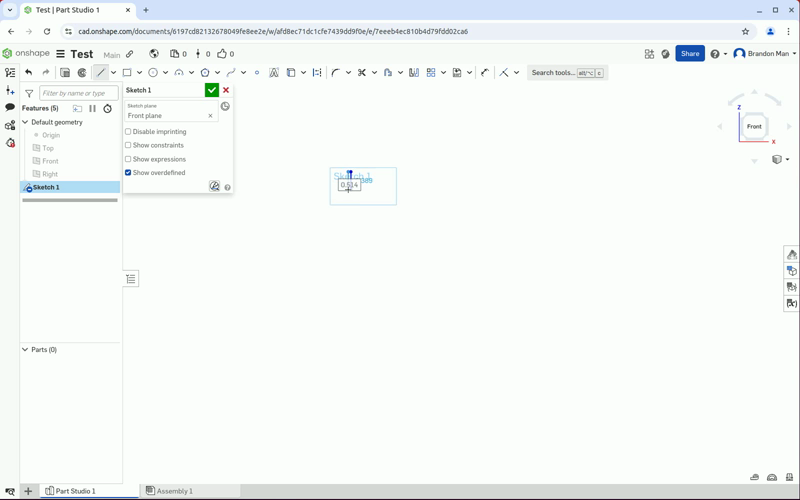
scroll(6)
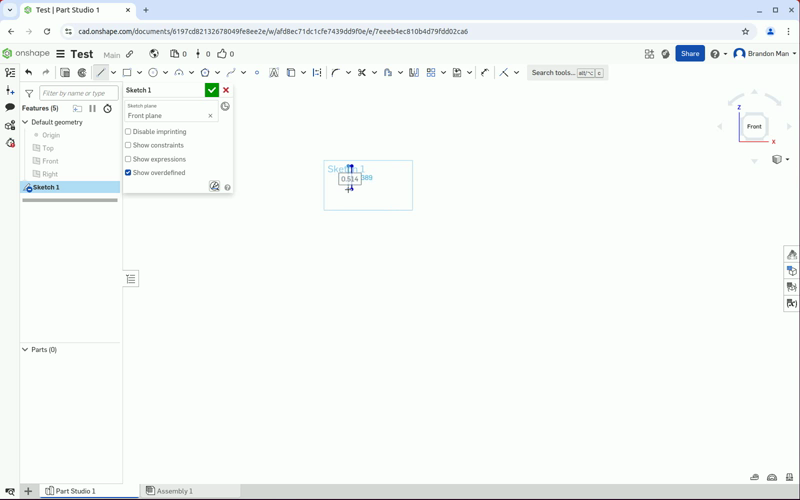
scroll(6)
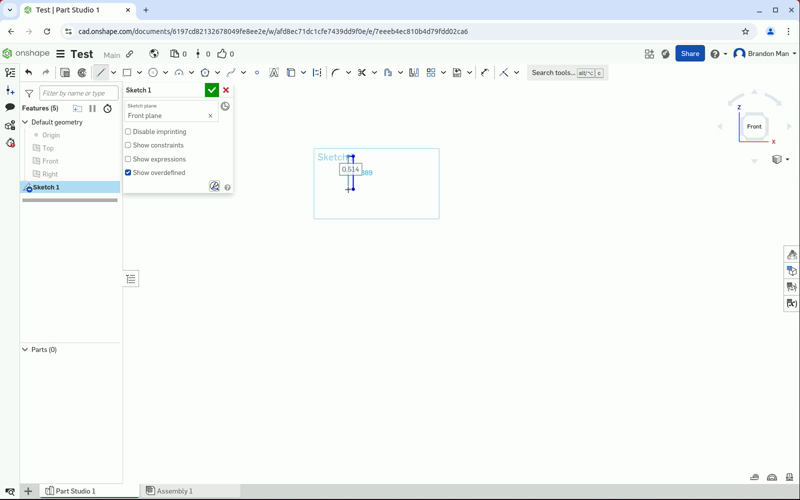
scroll(6)
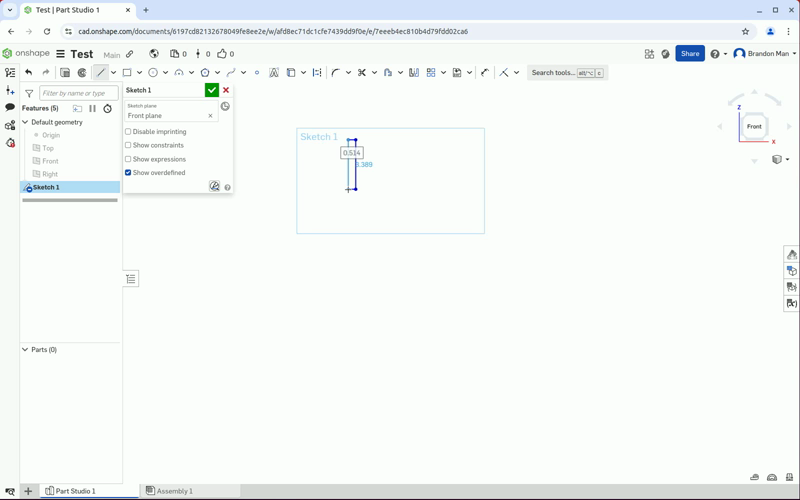
scroll(6)
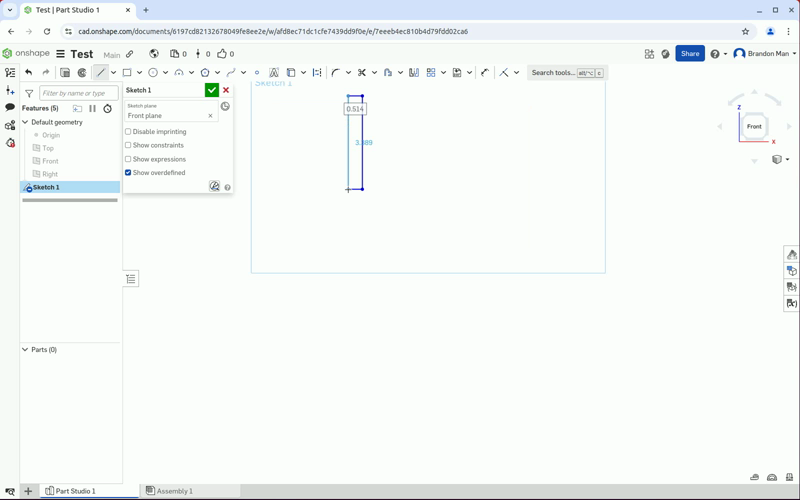
scroll(6)
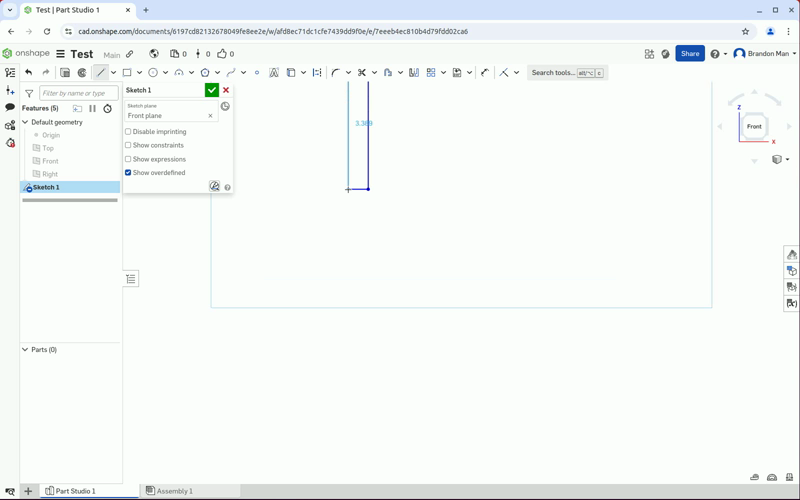
scroll(6)
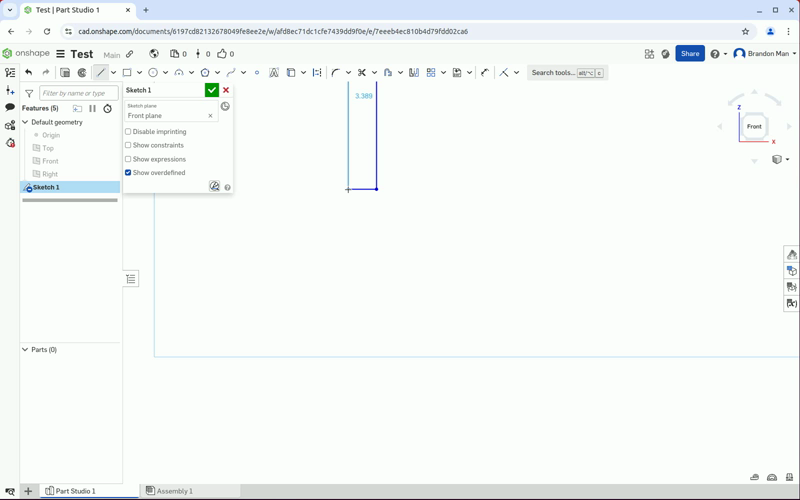
key_up(shift)
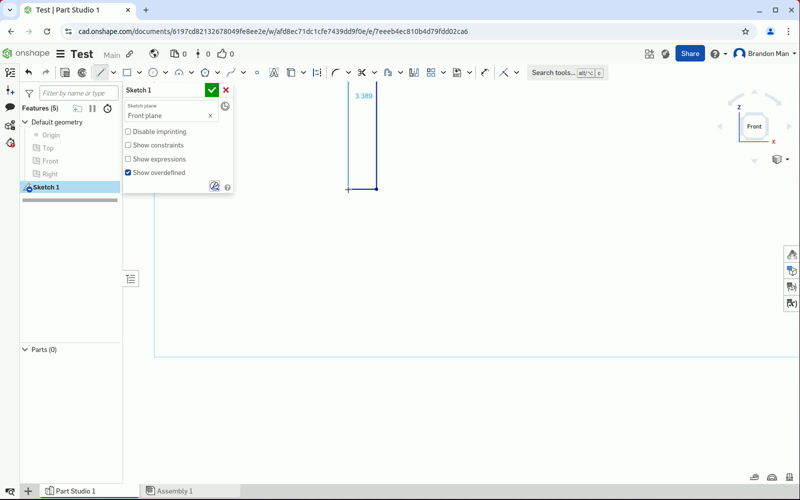
click(348, 189)
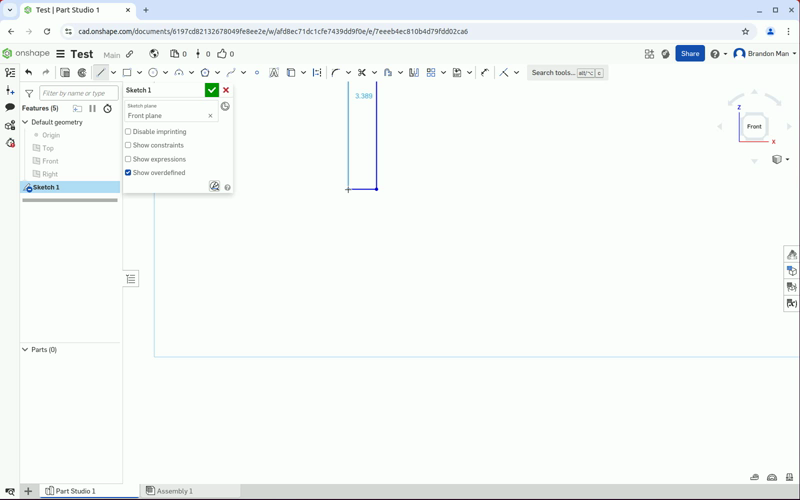
scroll(-6)
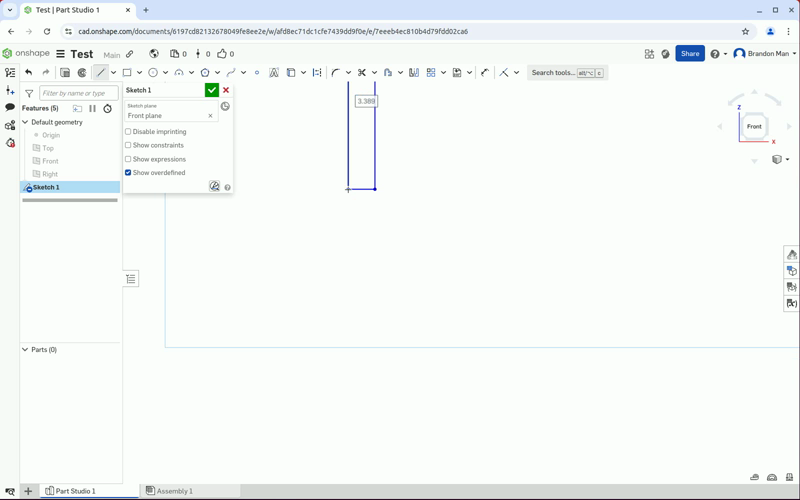
scroll(-6)
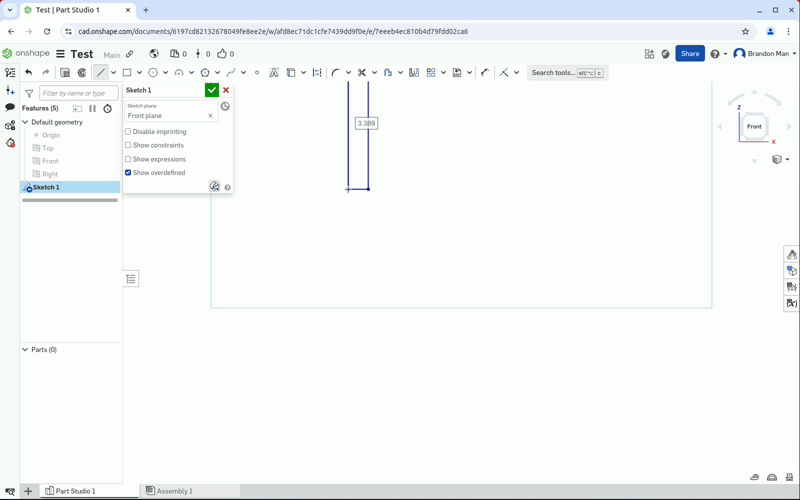
scroll(-6)
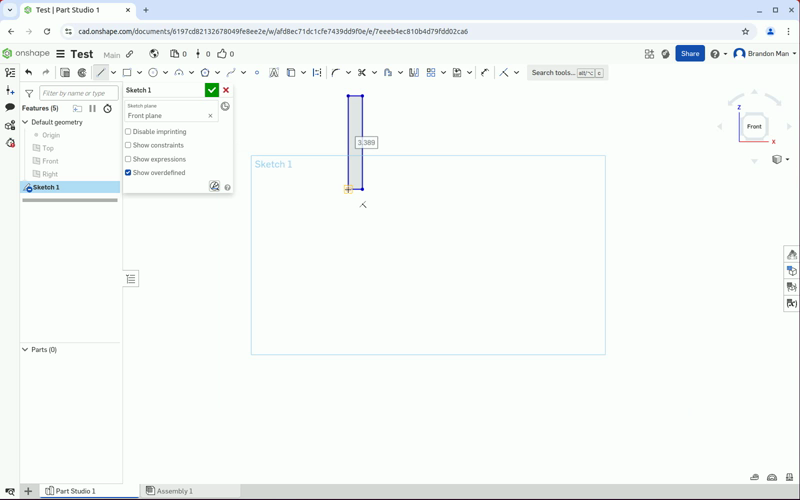
scroll(-6)
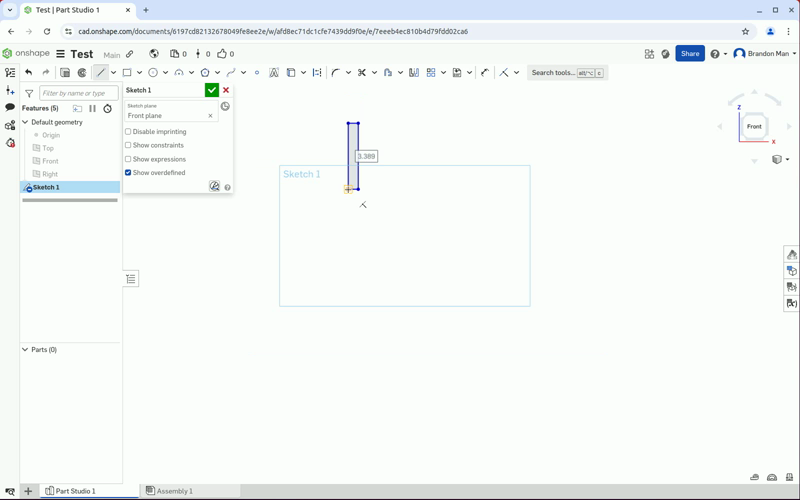
scroll(-6)
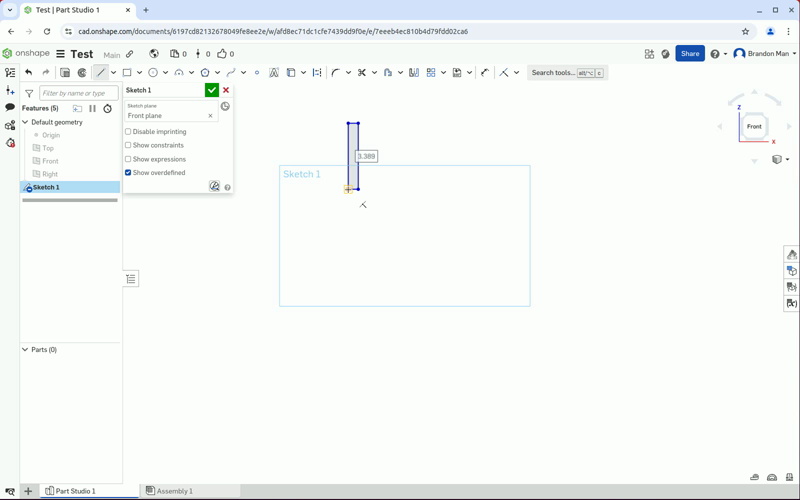
scroll(-6)
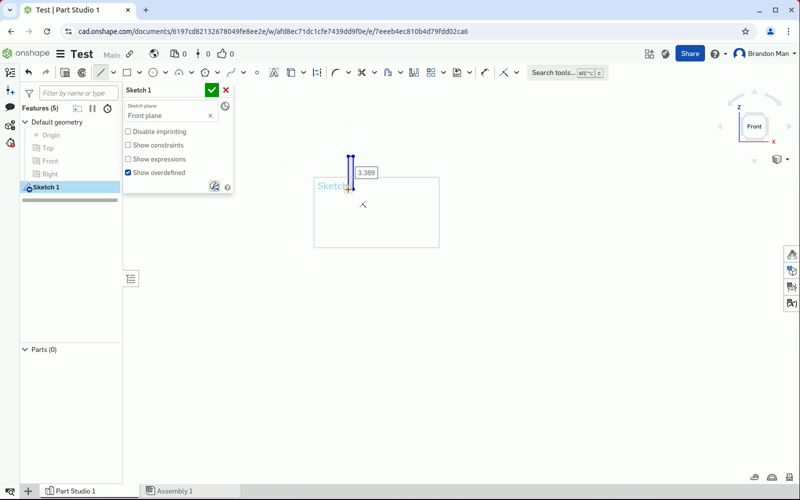
scroll(-6)
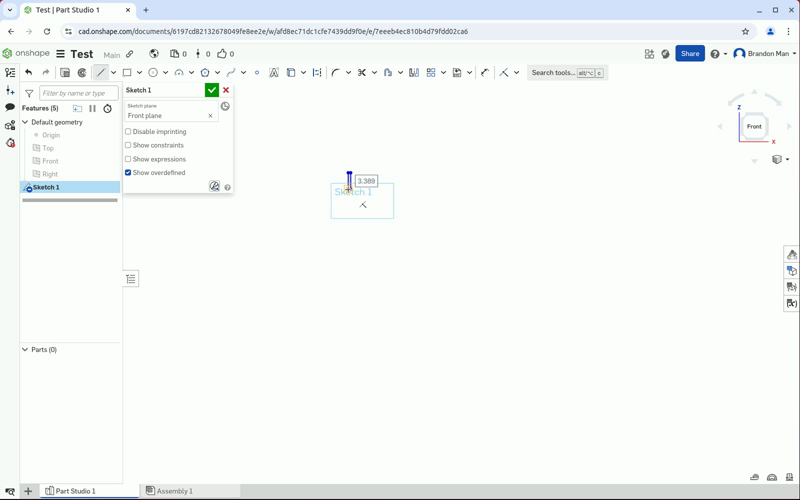
key(esc)
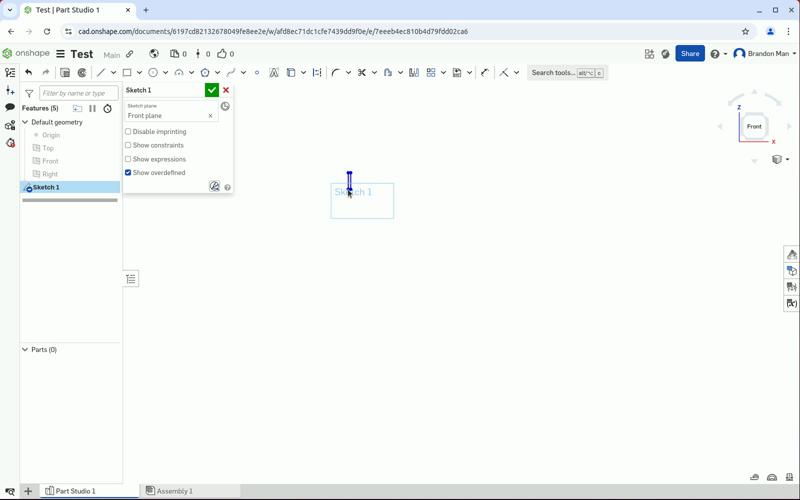
mouse_move(349, 173)
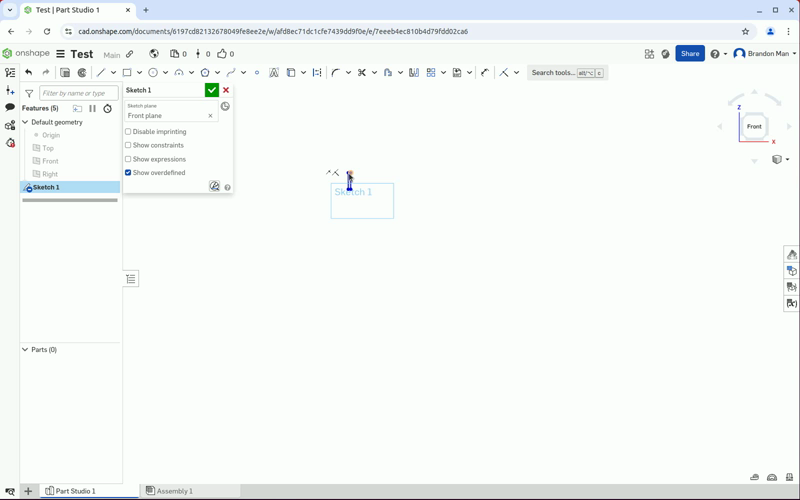
scroll(6)
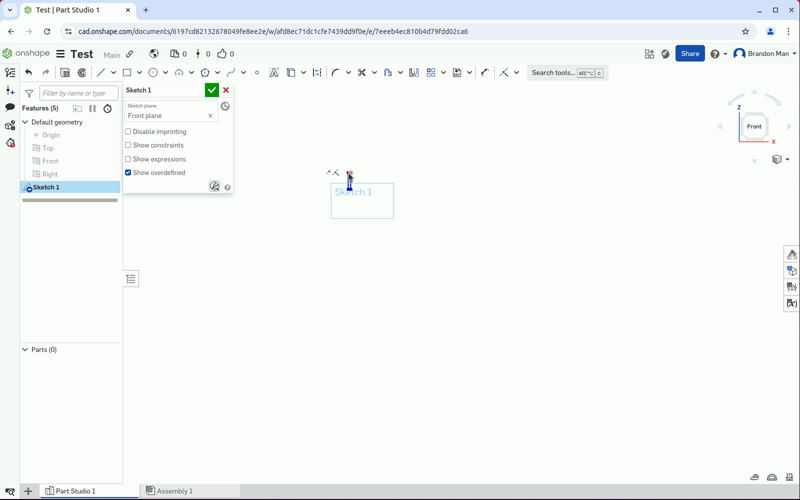
scroll(6)
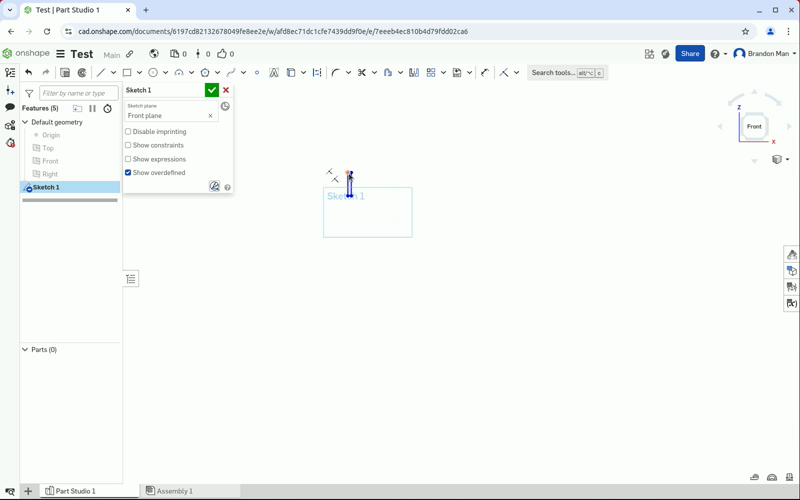
scroll(6)
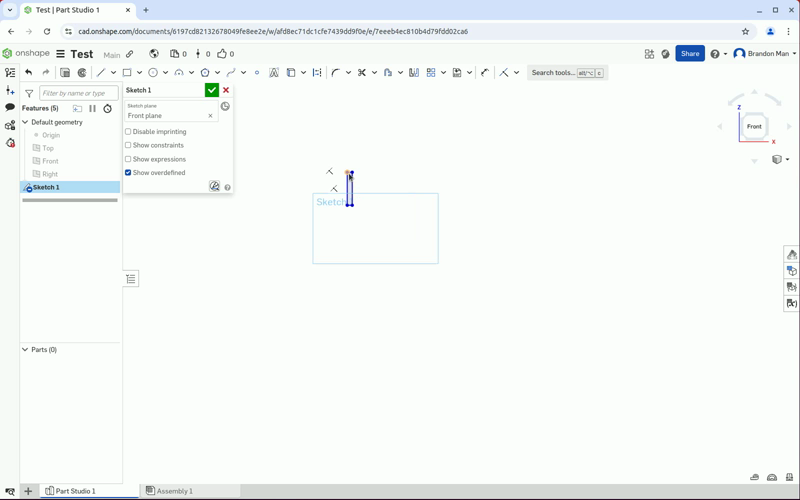
scroll(6)
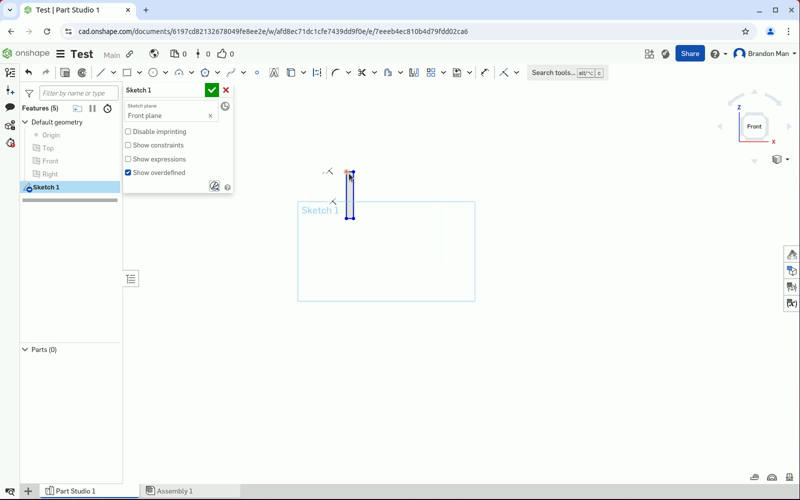
scroll(6)
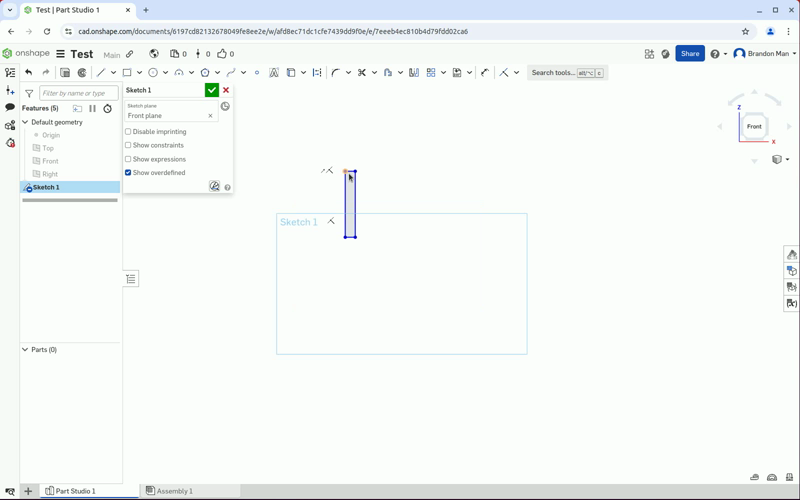
scroll(6)
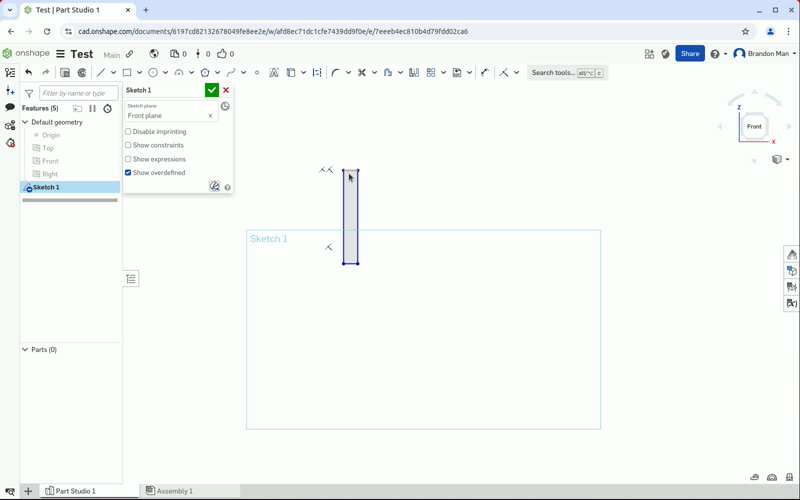
scroll(6)
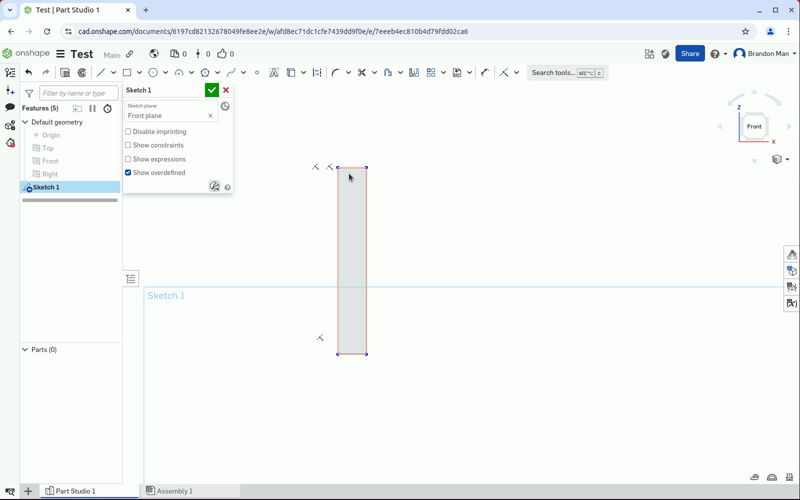
click(349, 173)
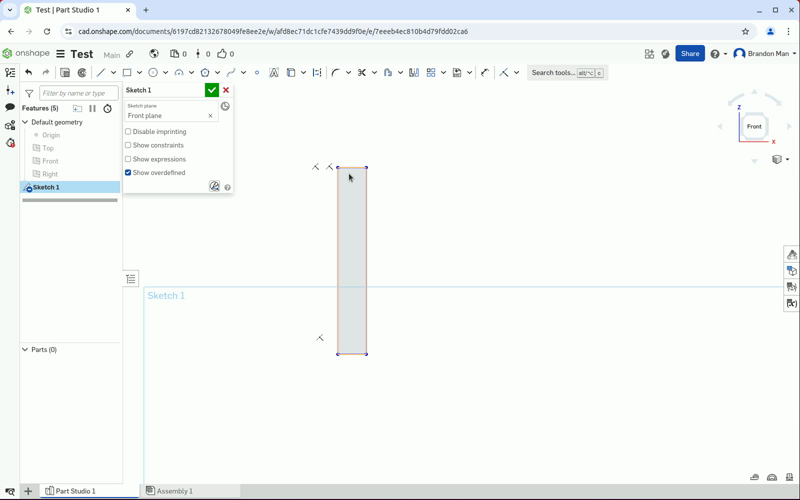
scroll(-6)
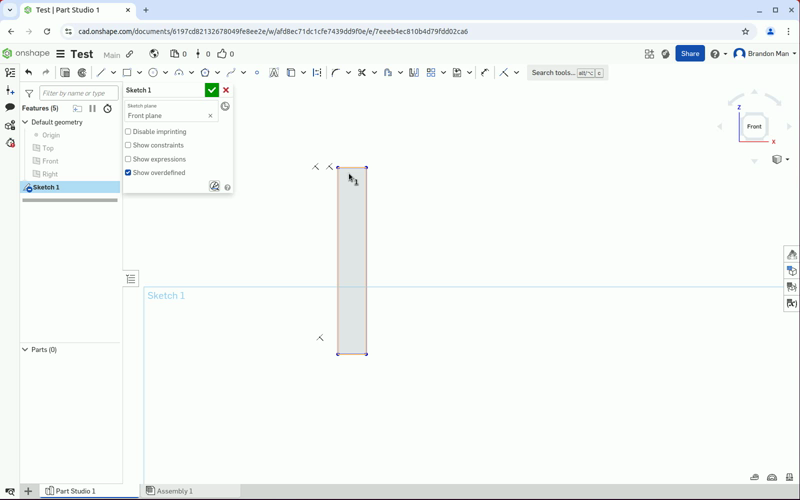
scroll(-6)
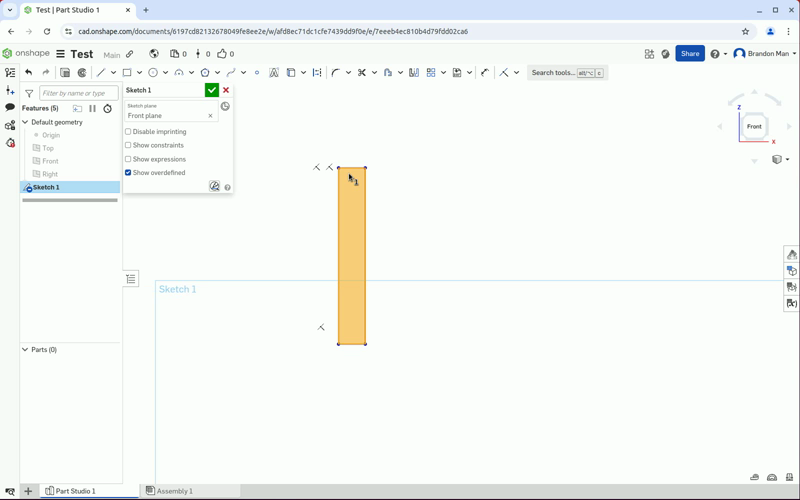
scroll(-6)
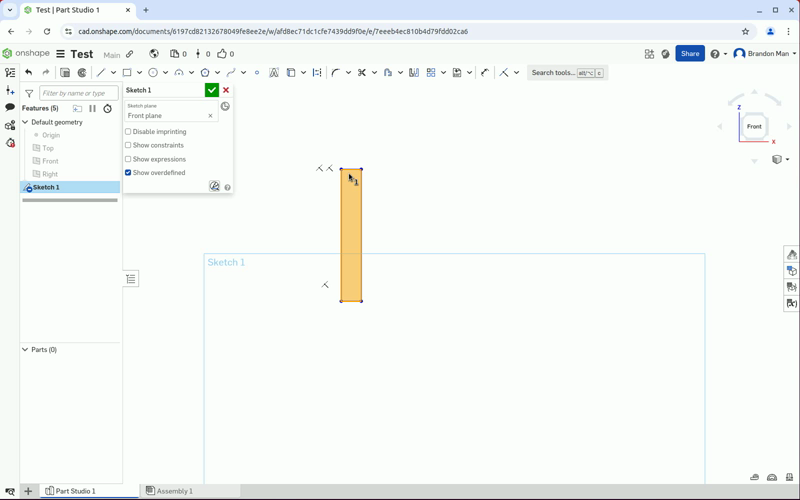
scroll(-6)
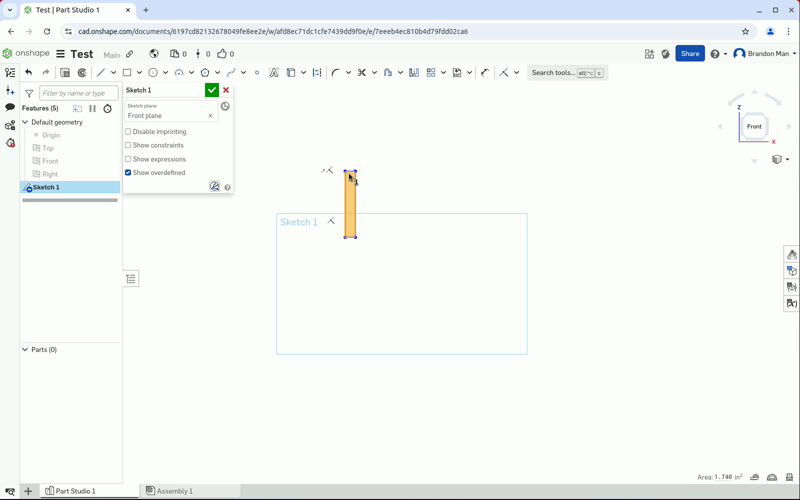
scroll(-6)
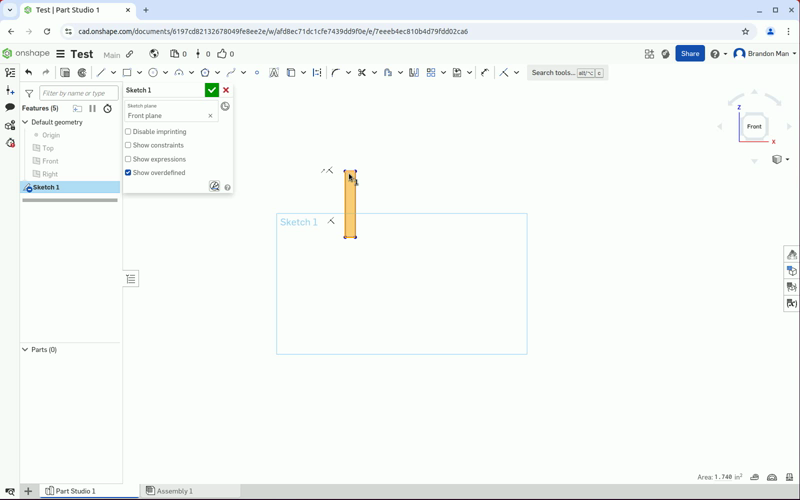
scroll(-6)
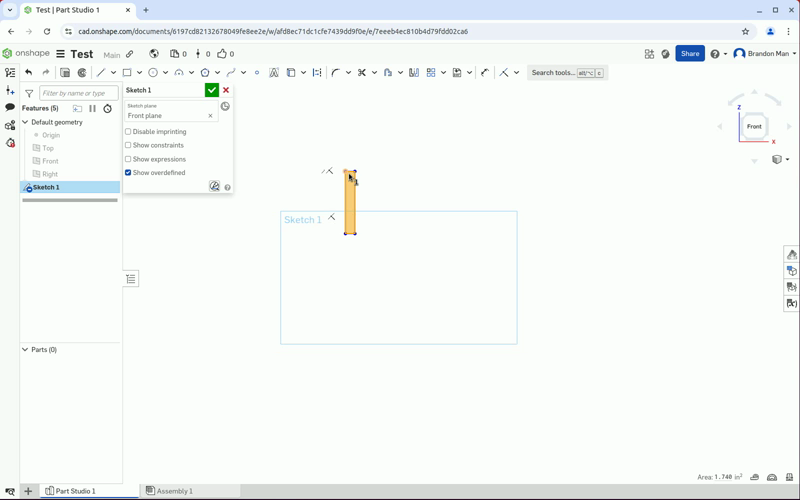
scroll(-6)
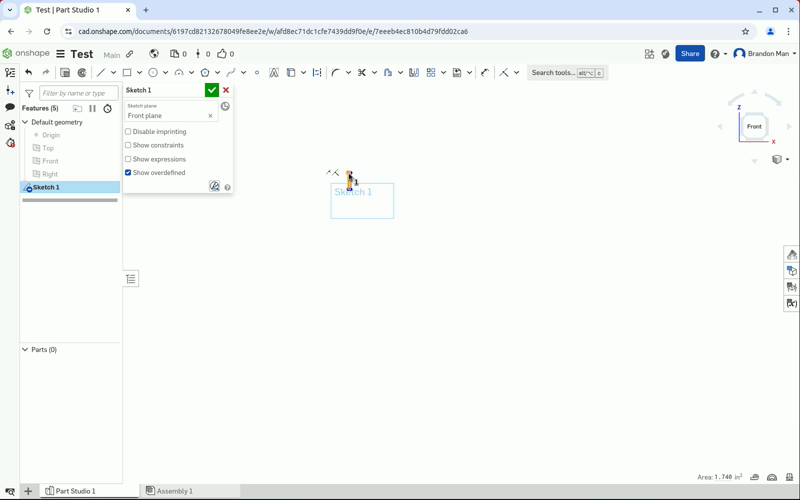
mouse_move(73, 352)
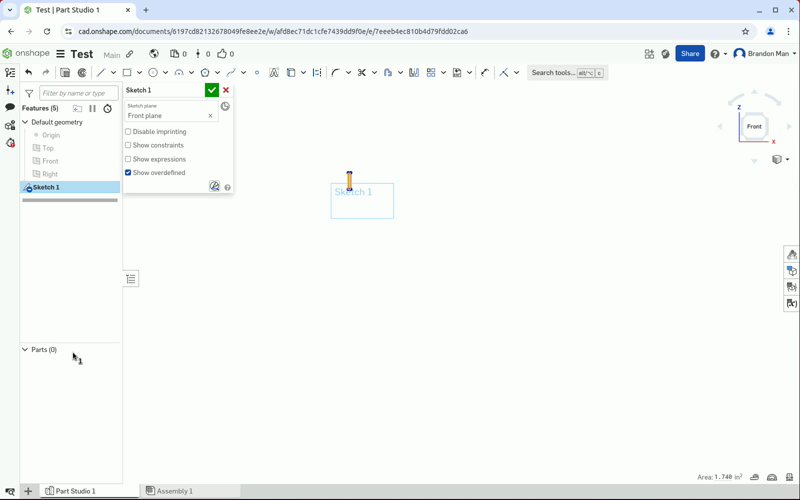
key(shift+y)
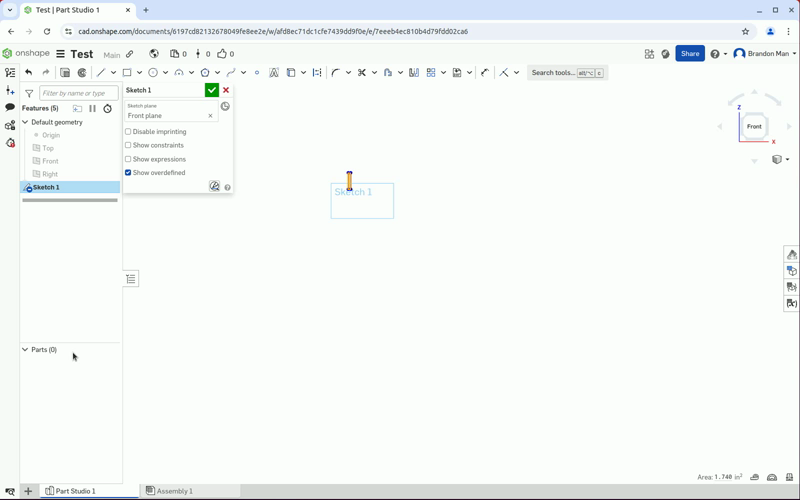
key(shift+e)
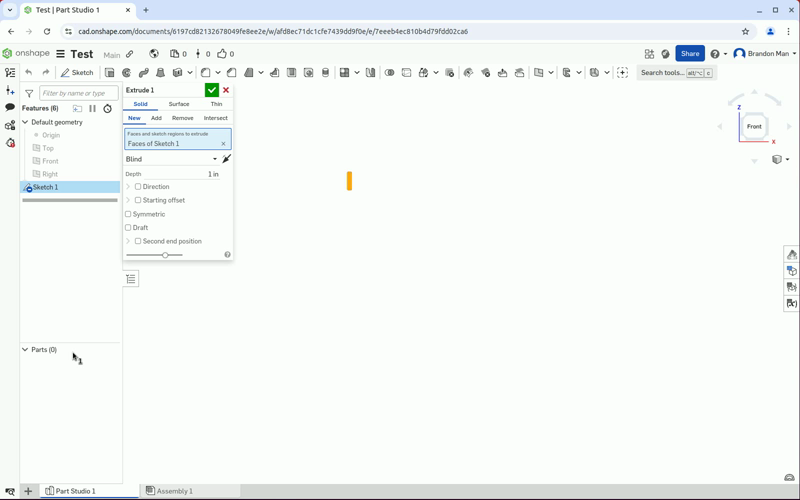
mouse_move(143, 106)
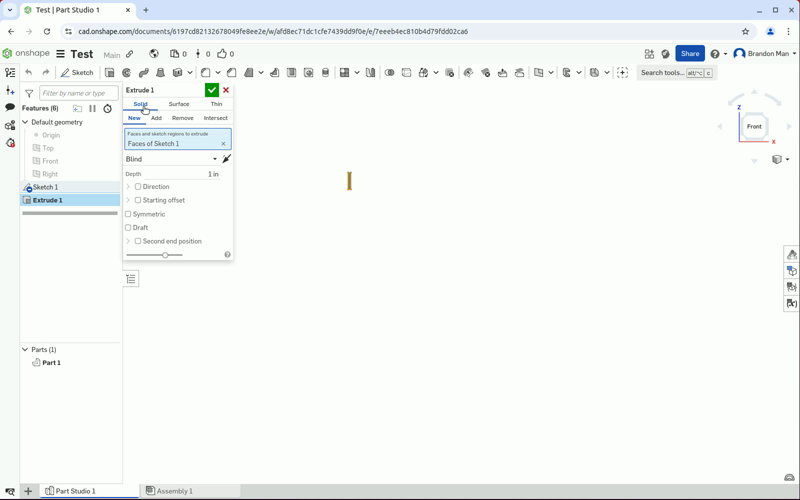
click(143, 106)
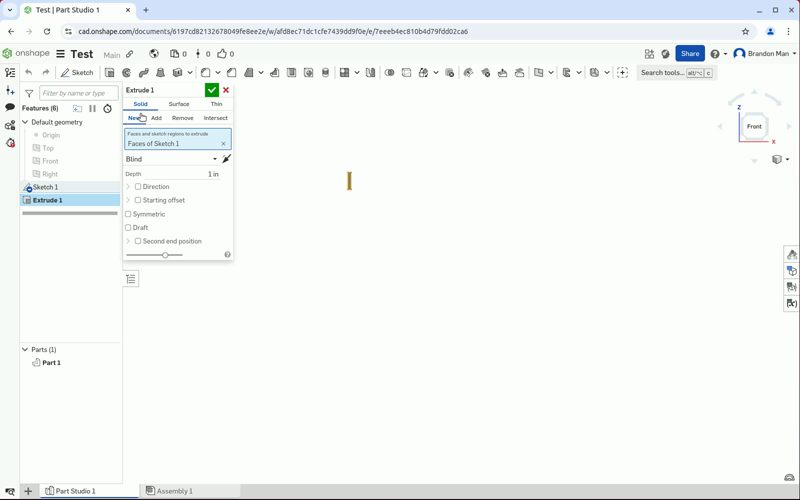
mouse_move(137, 120)
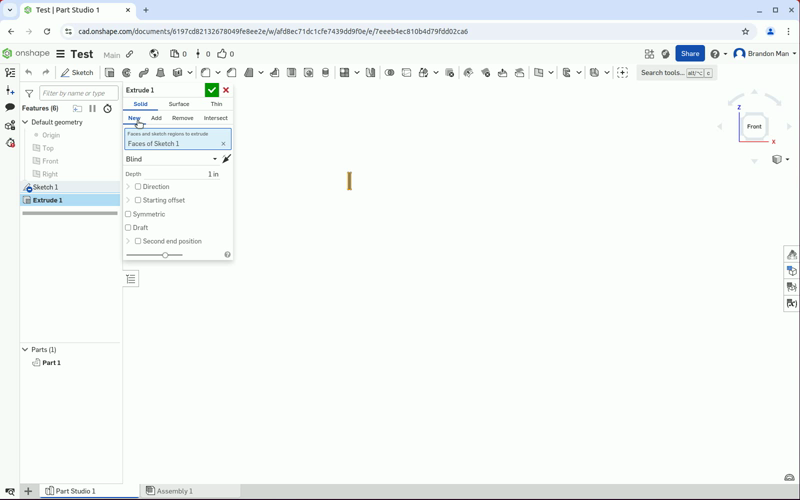
click(137, 120)
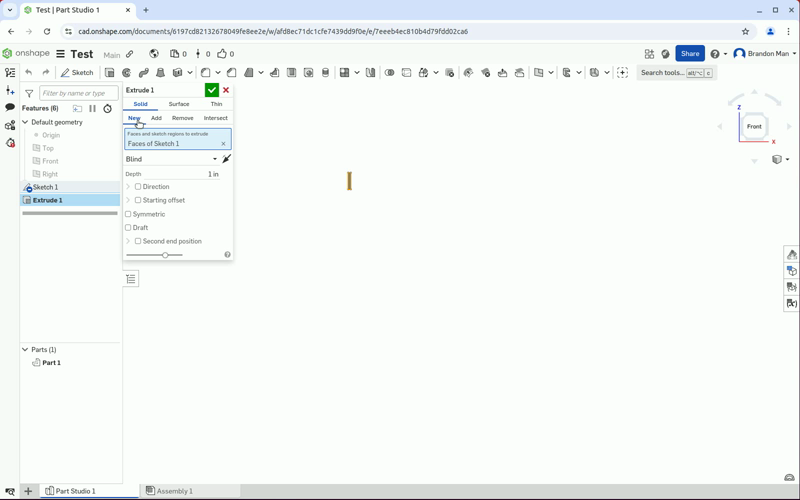
key(tab, 4)
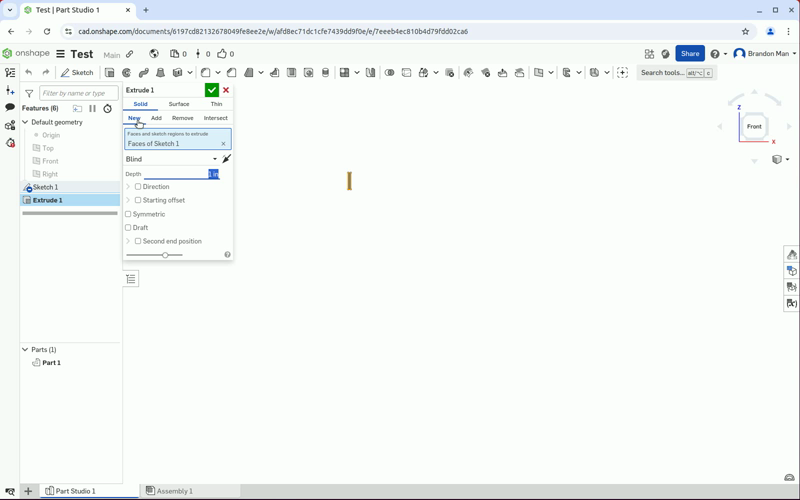
text(0.481)
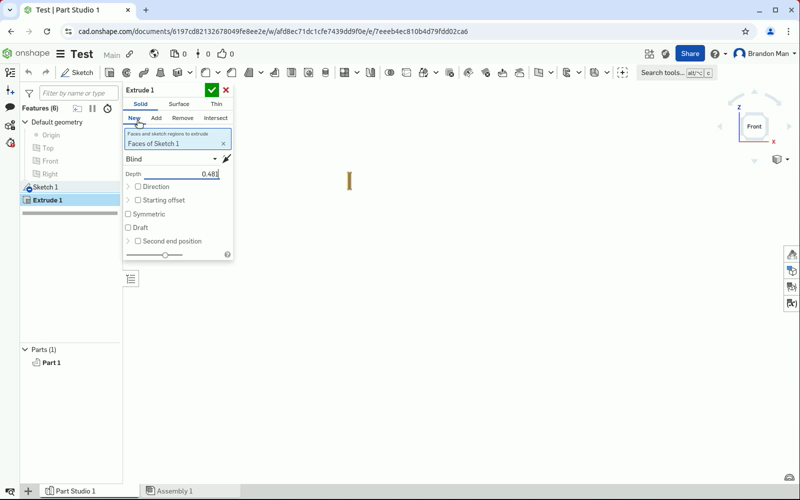
key(enter)
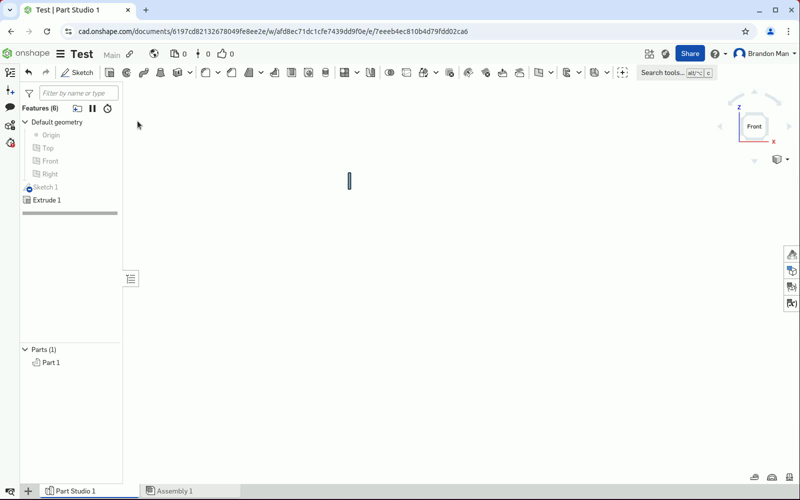
key(shift+h)
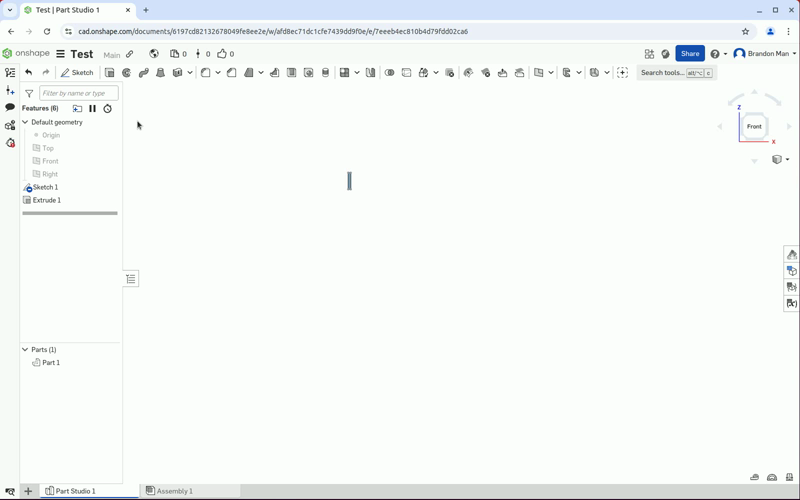
key(shift+h)
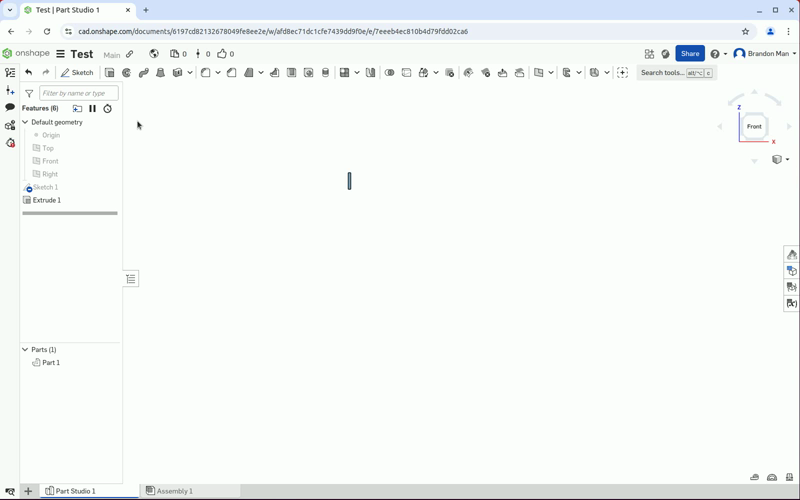
mouse_move(73, 189)
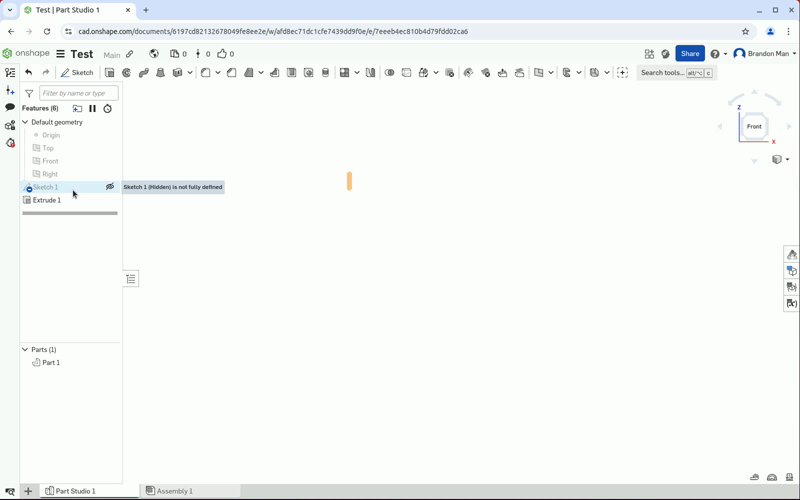
click(73, 189)
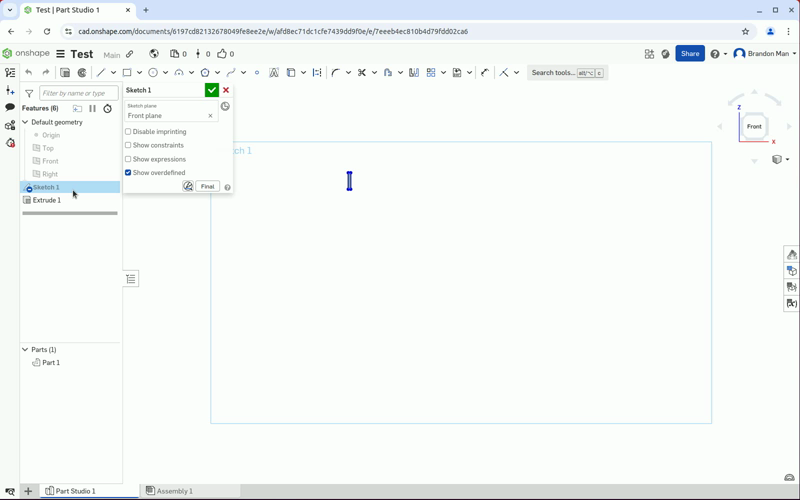
mouse_move(229, 92)
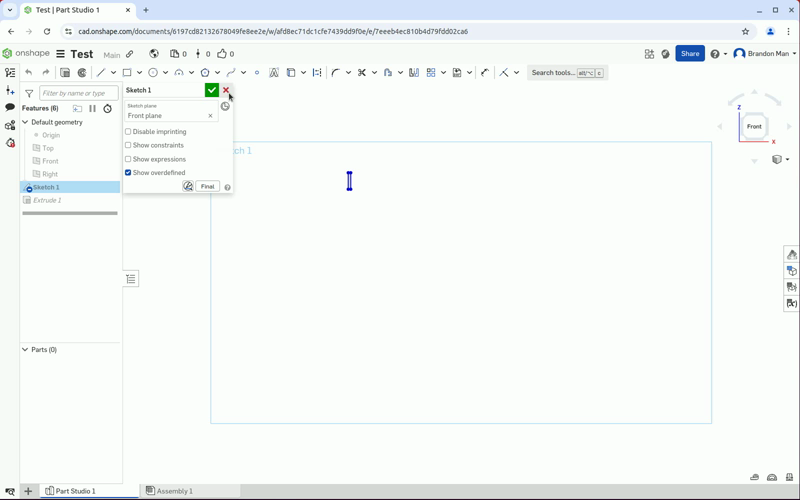
click(229, 92)
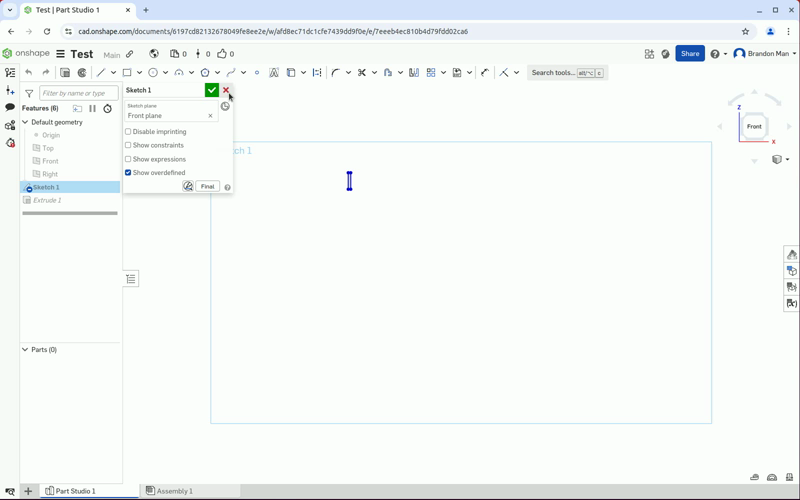
key(shift+s)
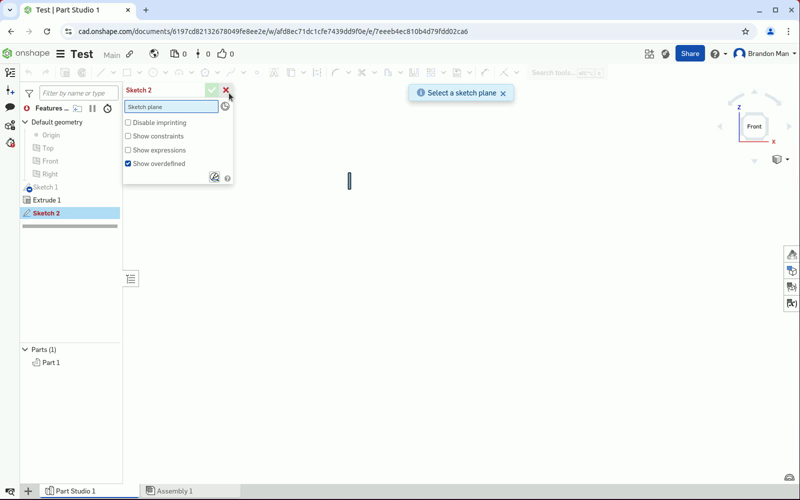
mouse_move(73, 163)
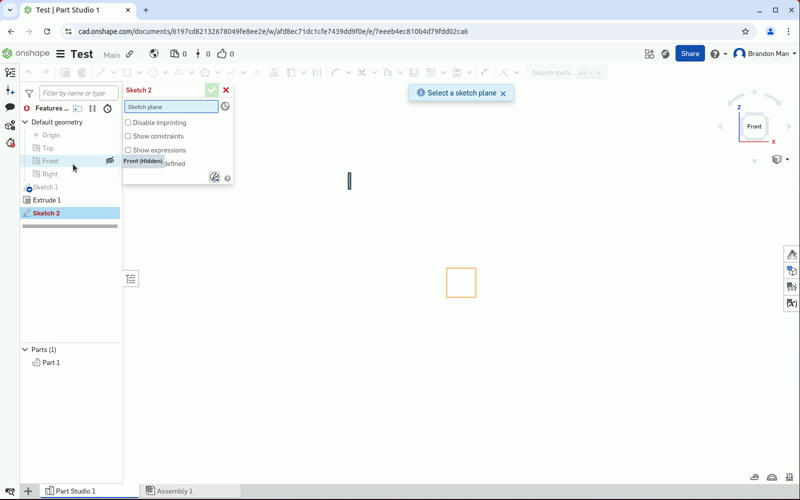
click(73, 163)
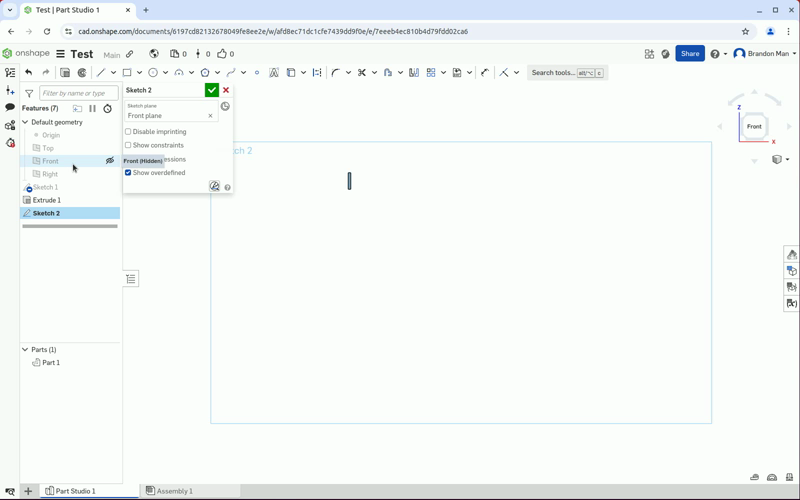
mouse_move(73, 352)
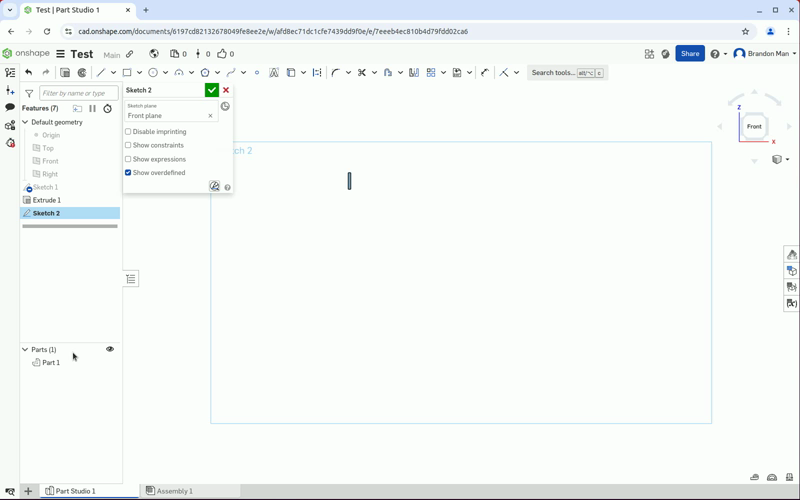
key(y)
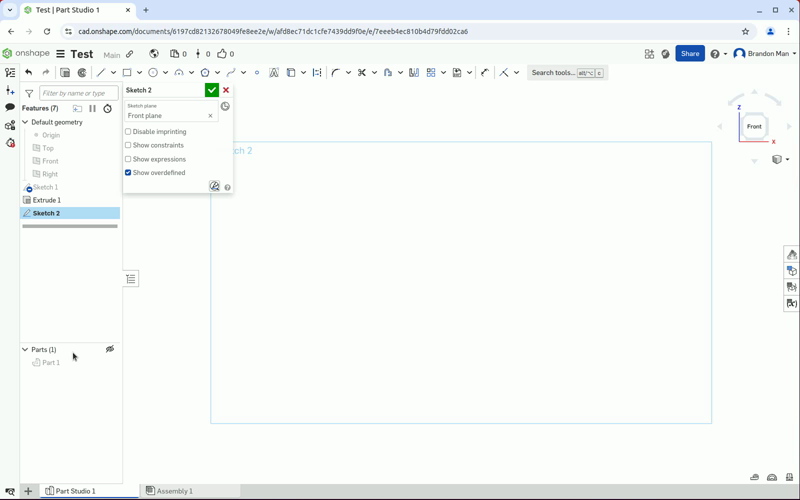
key(l)
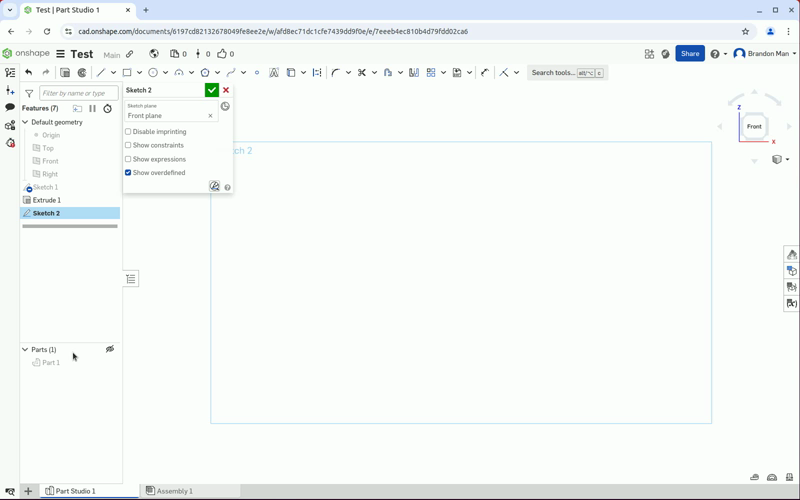
key_down(shift)
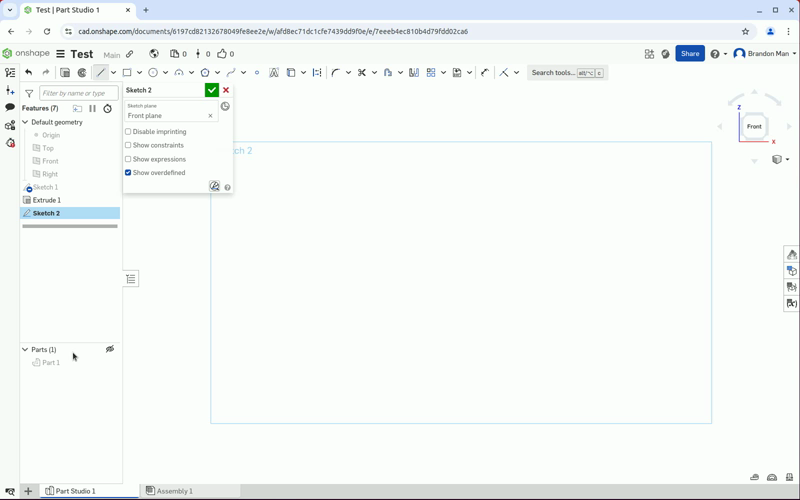
mouse_move(350, 282)
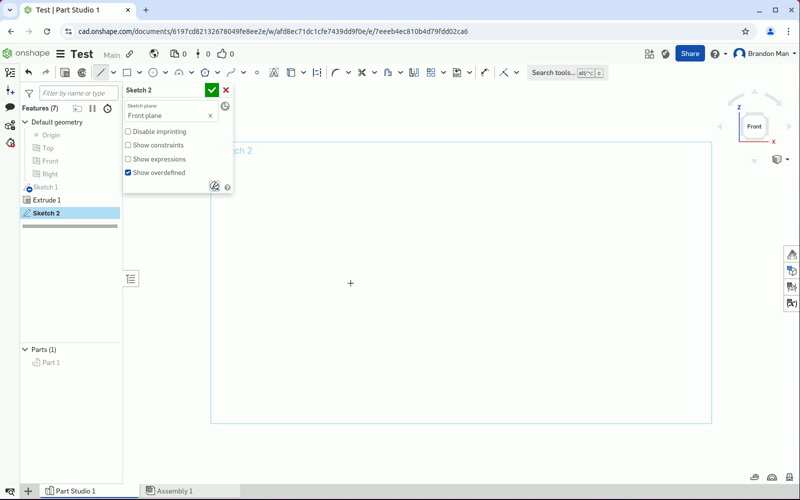
click(350, 282)
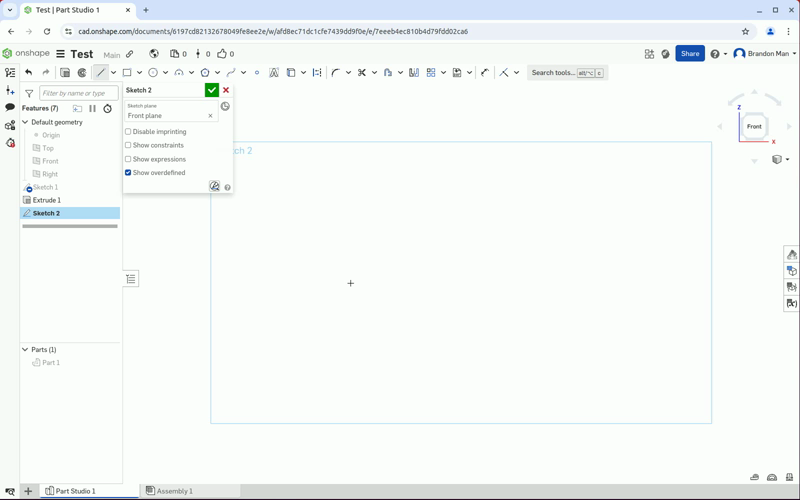
key_up(shift)
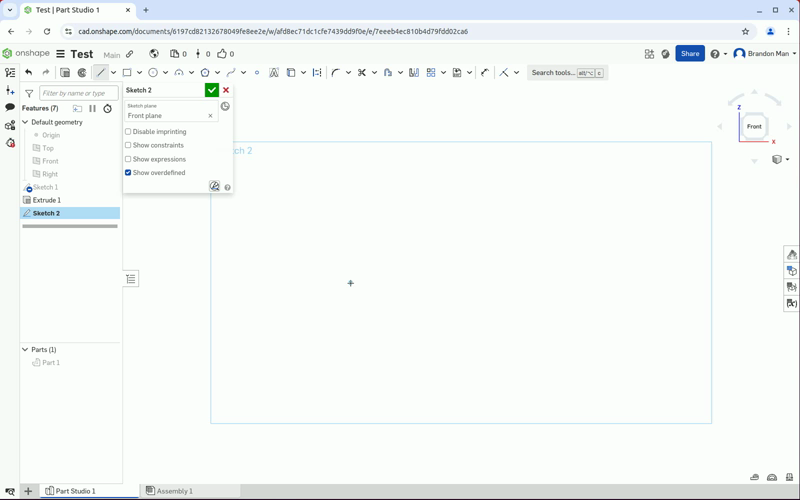
key_down(shift)
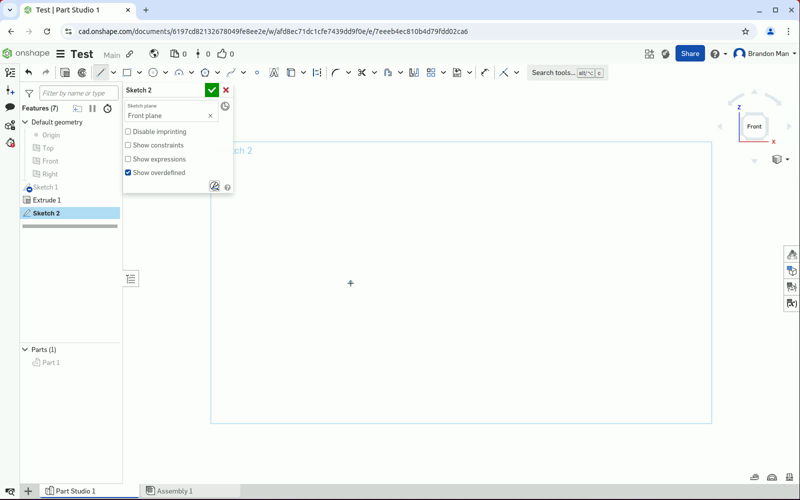
mouse_move(460, 282)
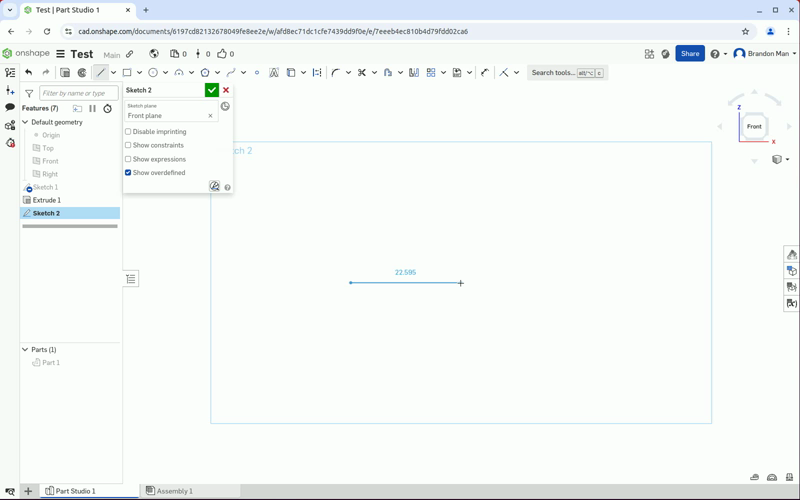
click(460, 282)
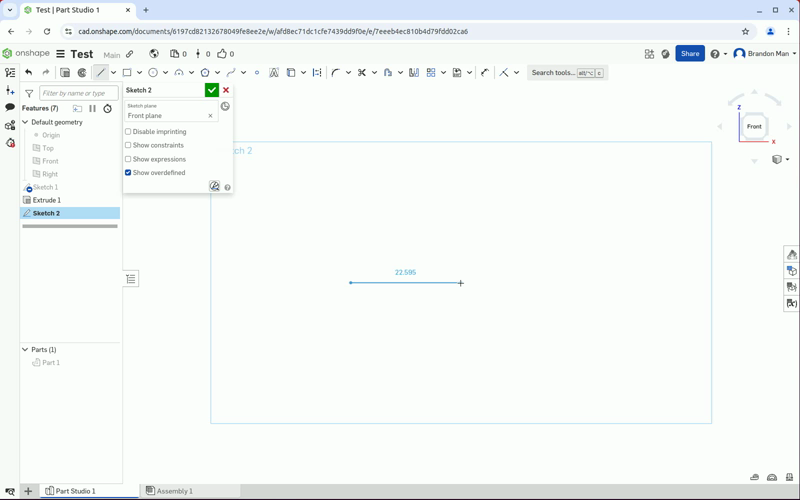
key_up(shift)
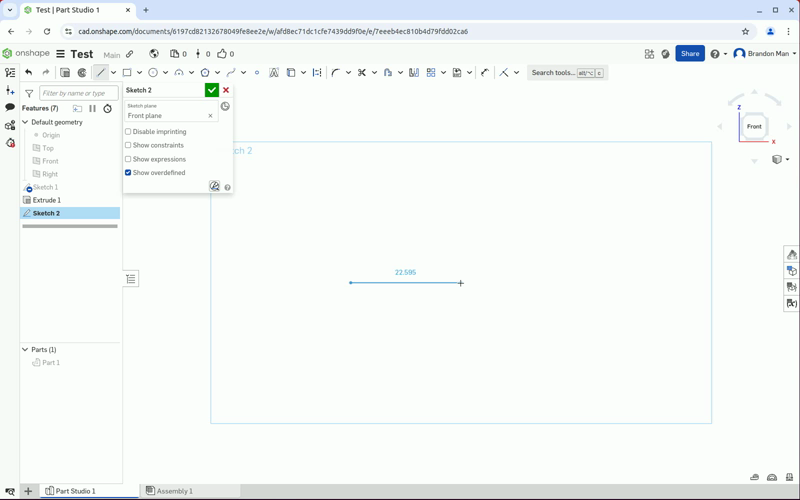
key_down(shift)
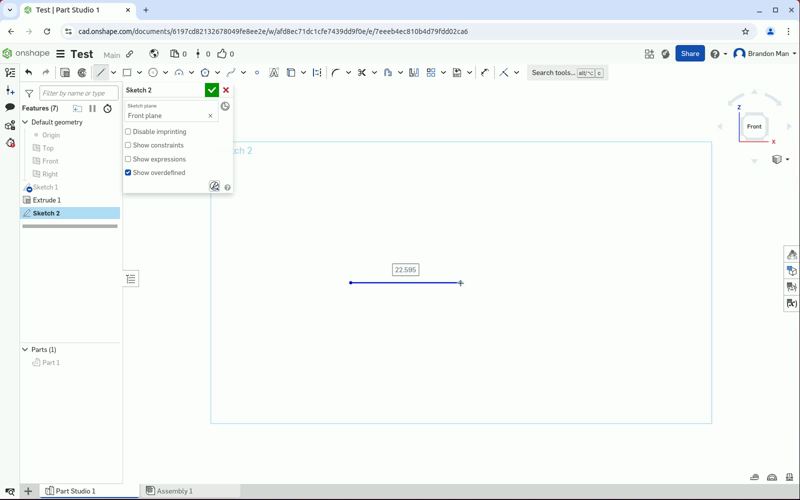
mouse_move(490, 282)
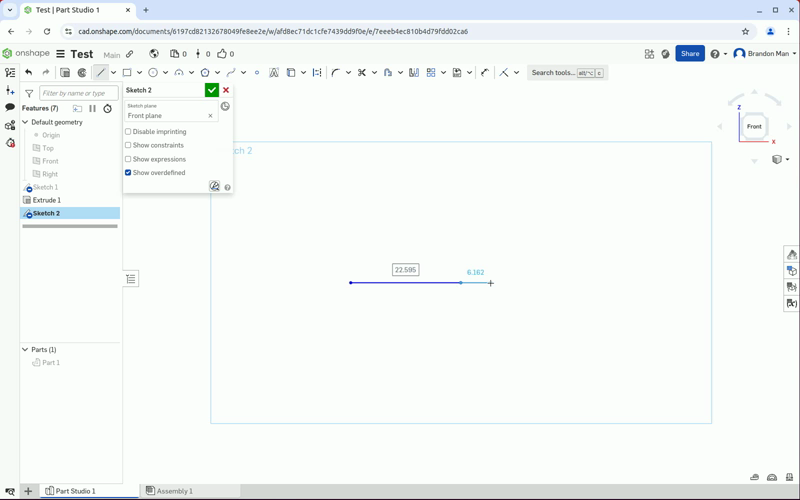
mouse_move(460, 270)
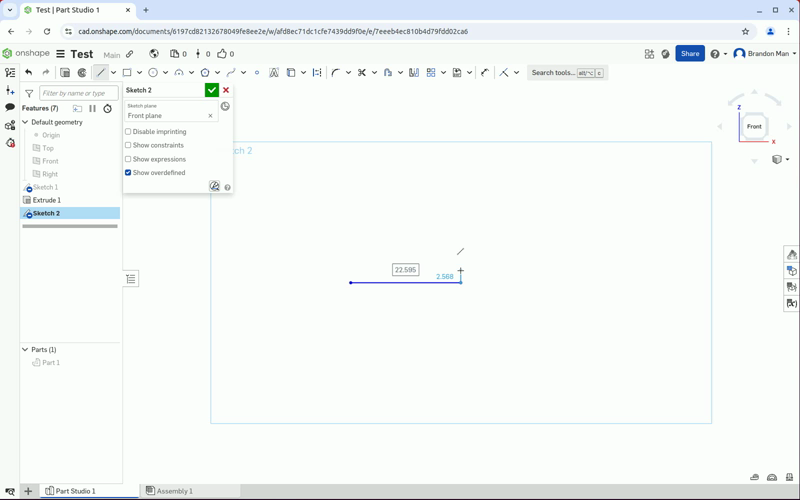
click(460, 270)
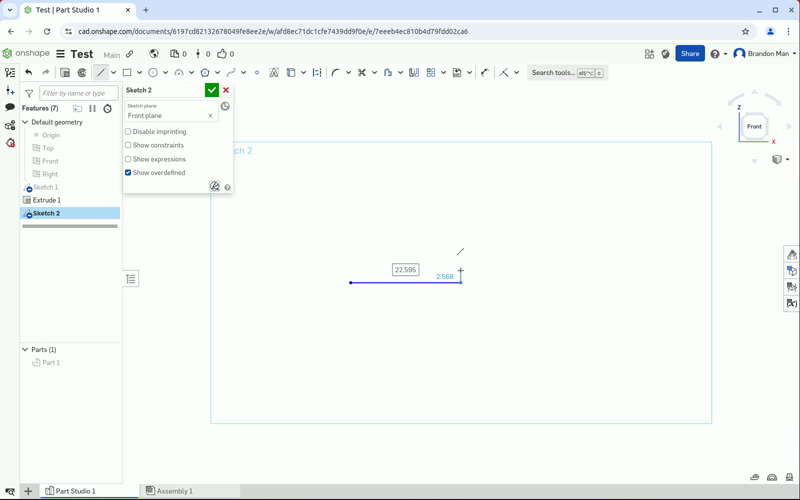
key_up(shift)
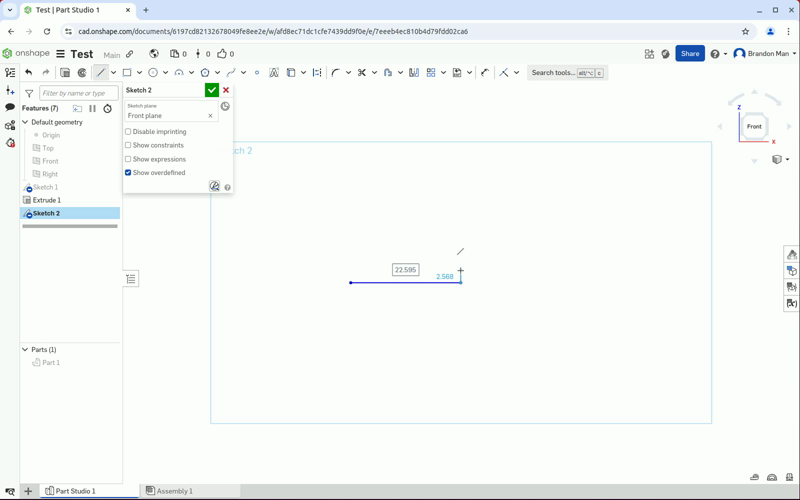
key_down(shift)
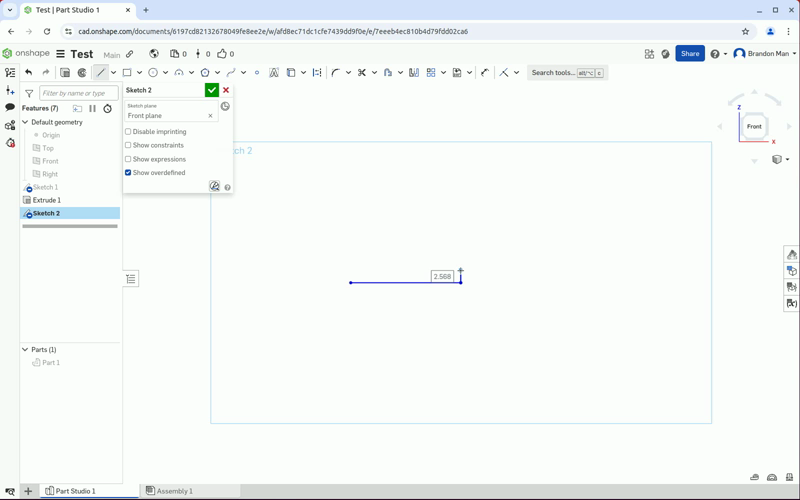
mouse_move(460, 189)
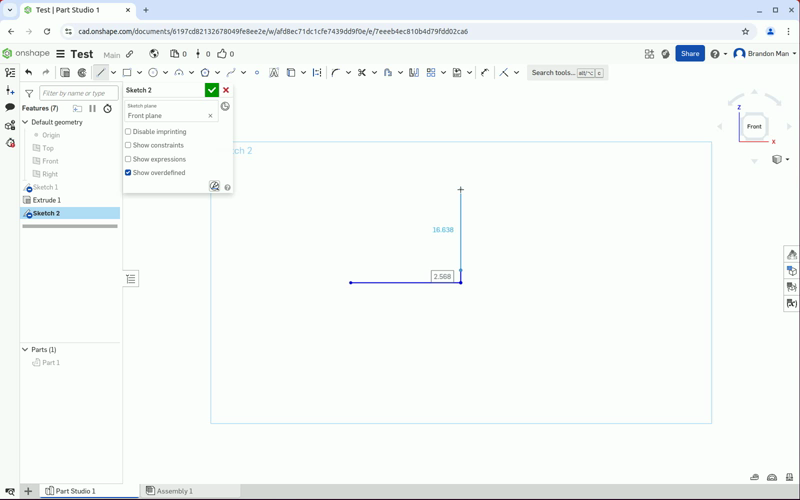
click(460, 189)
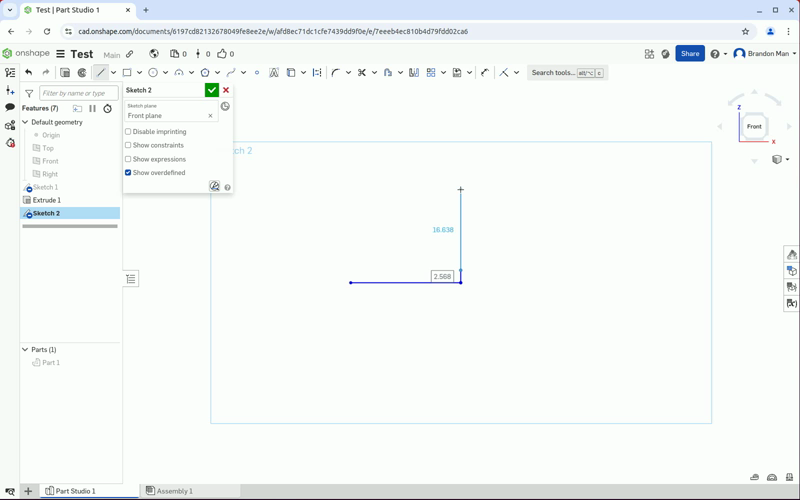
key_up(shift)
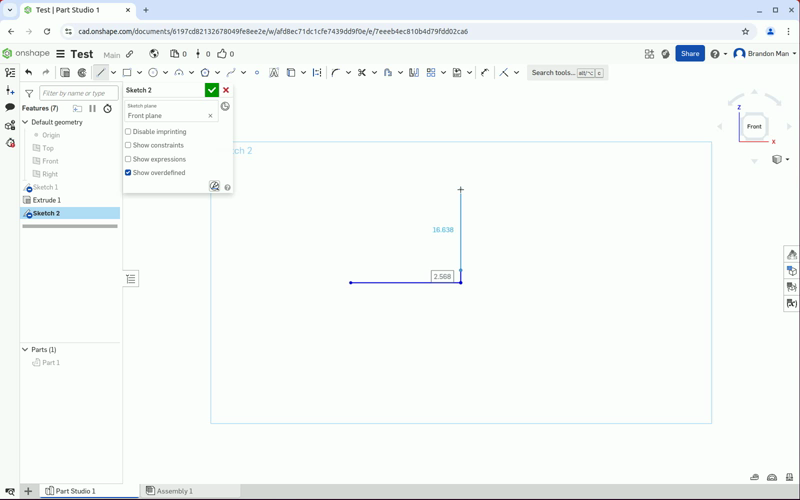
key_down(shift)
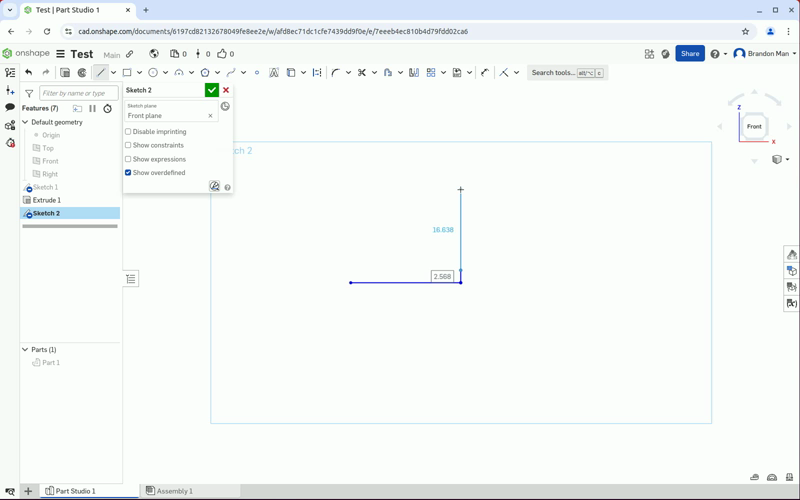
mouse_move(490, 189)
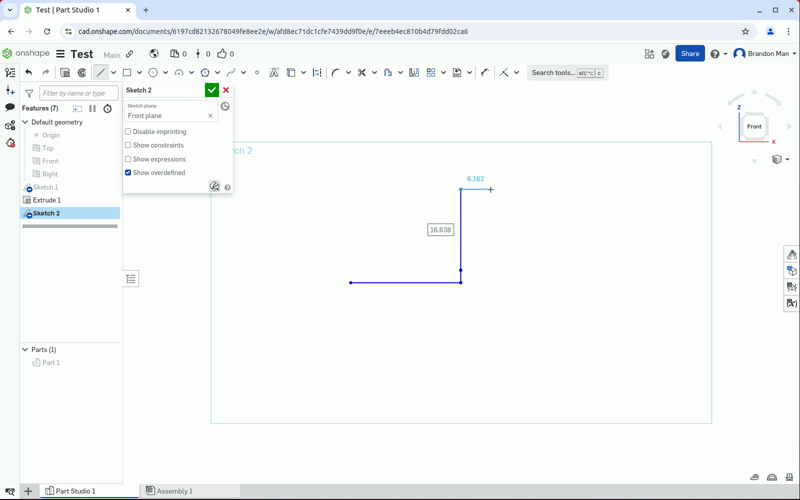
mouse_move(460, 172)
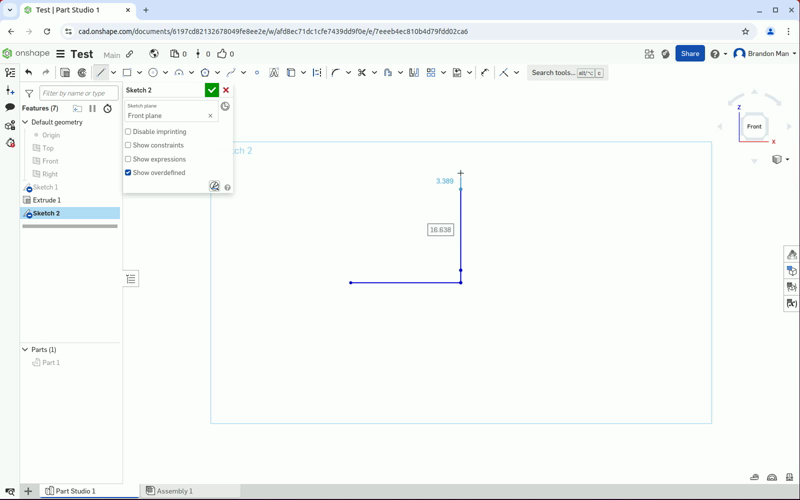
click(460, 172)
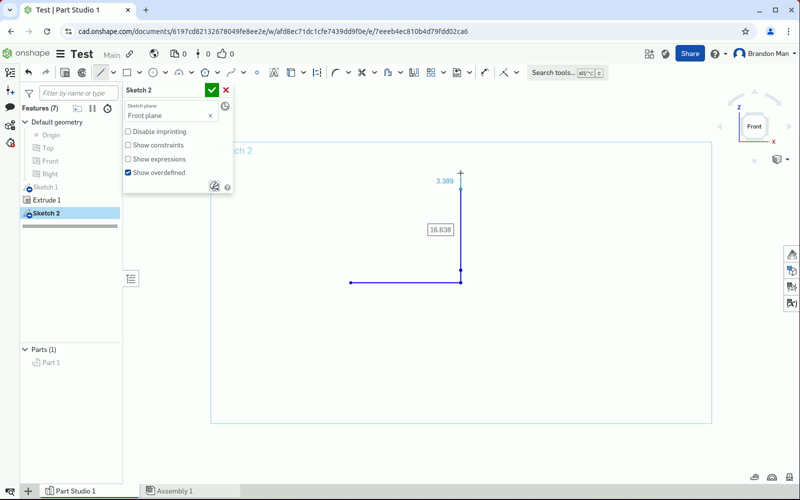
key_up(shift)
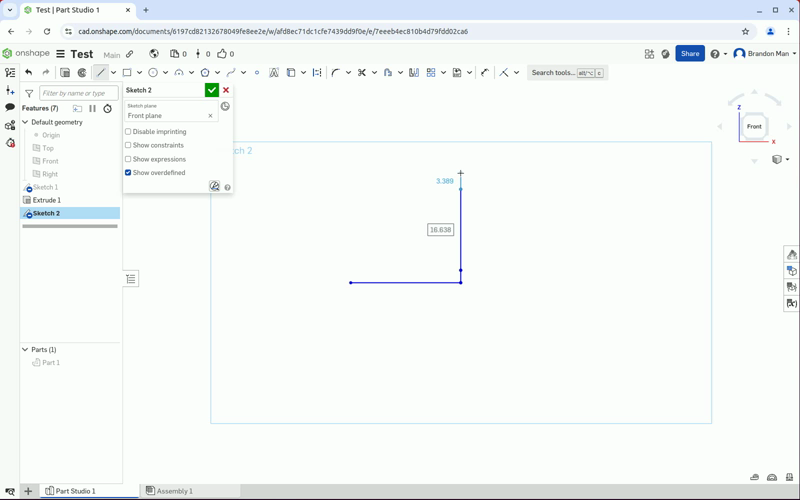
key_down(shift)
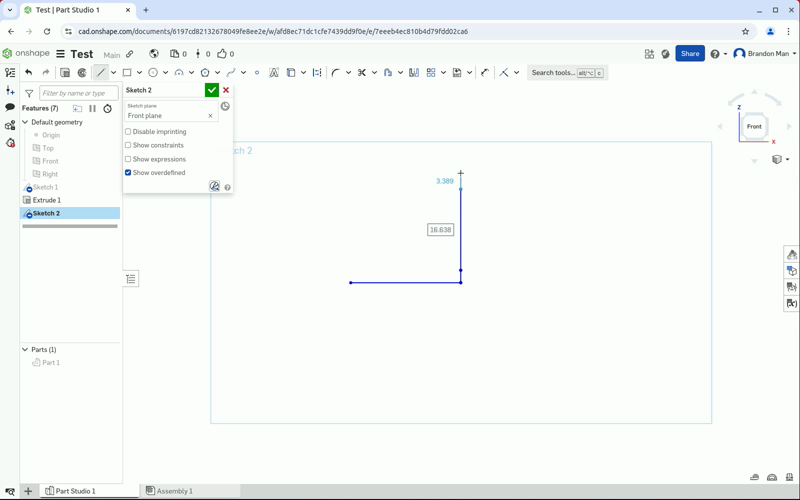
mouse_move(350, 172)
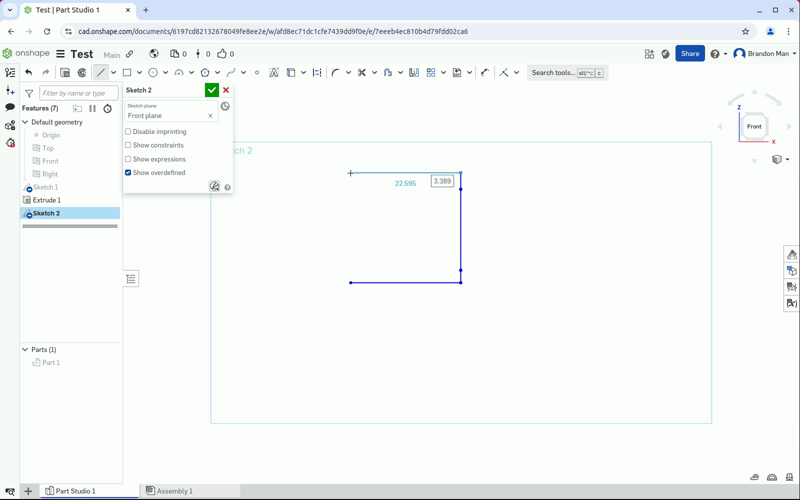
click(350, 172)
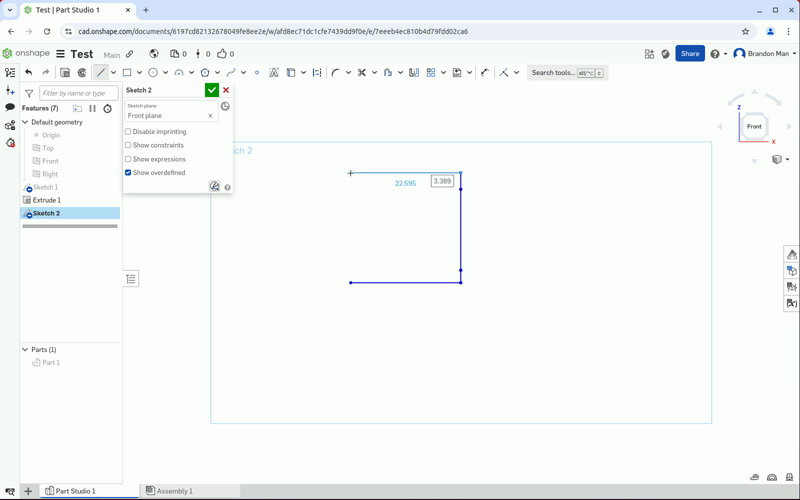
key_up(shift)
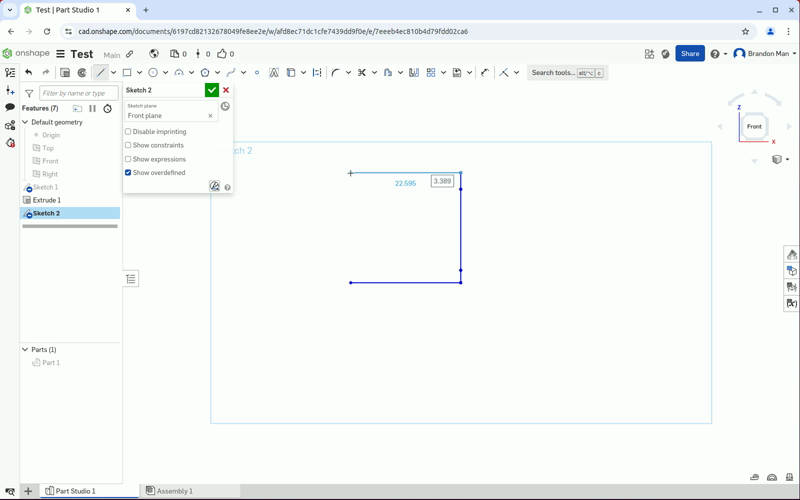
key_down(shift)
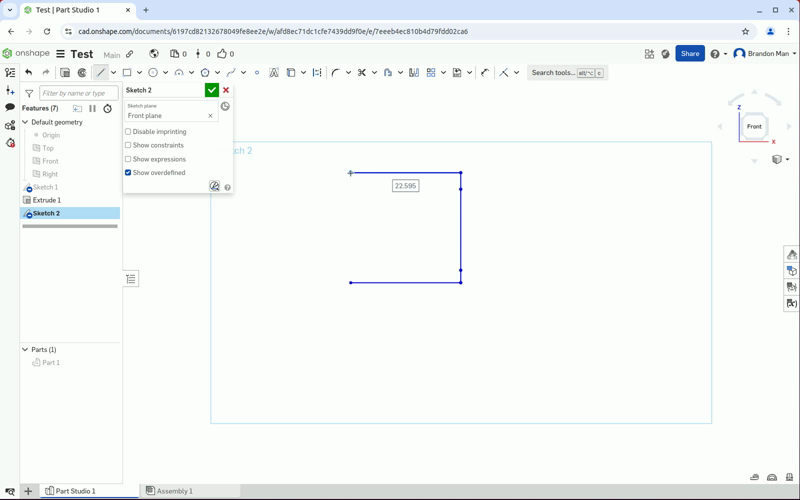
mouse_move(380, 172)
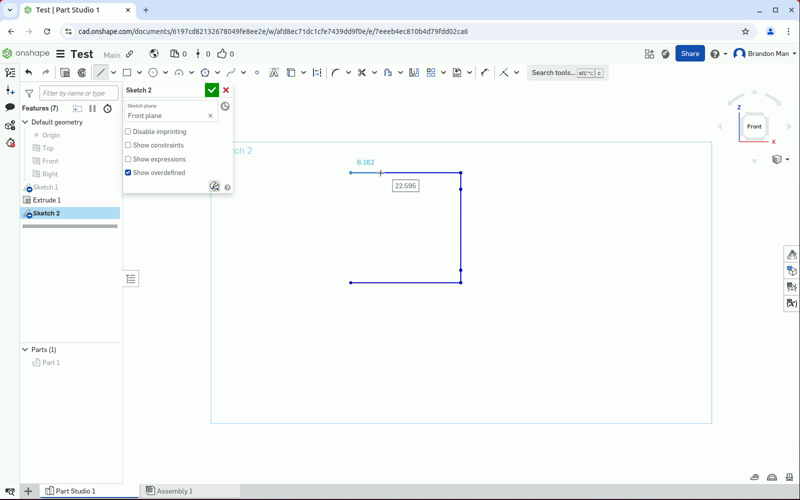
mouse_move(350, 189)
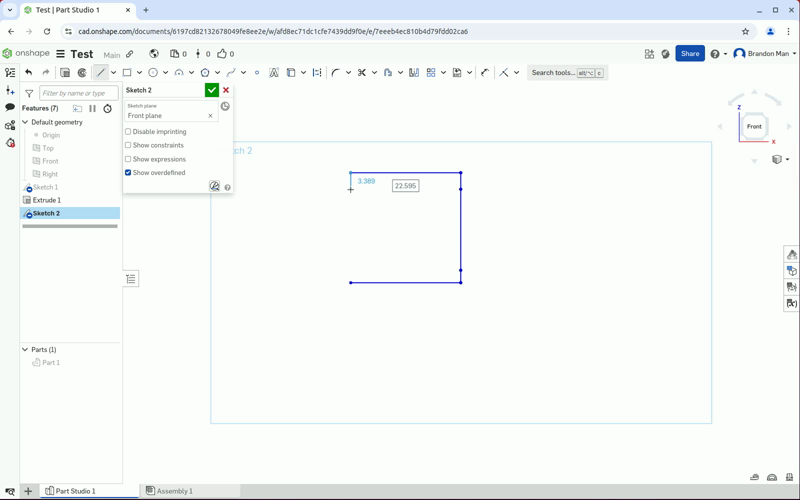
click(350, 189)
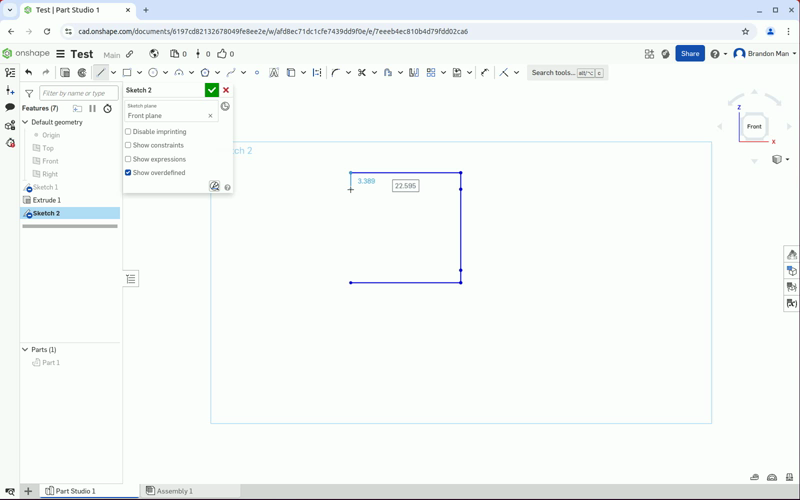
key_up(shift)
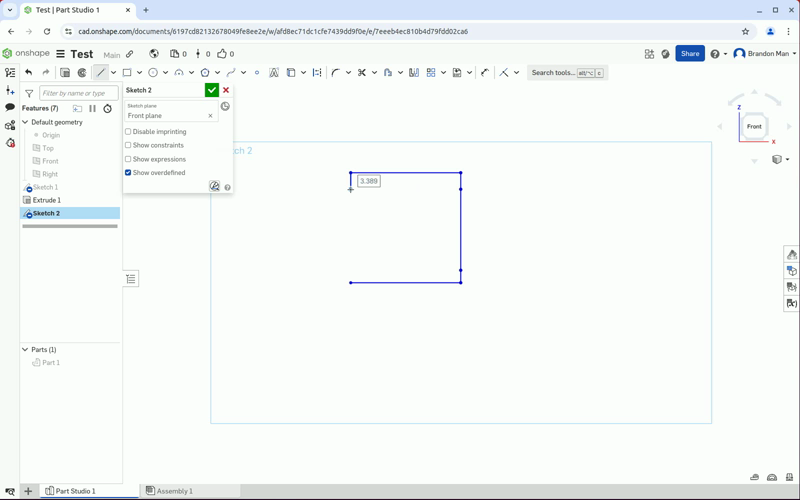
key_down(shift)
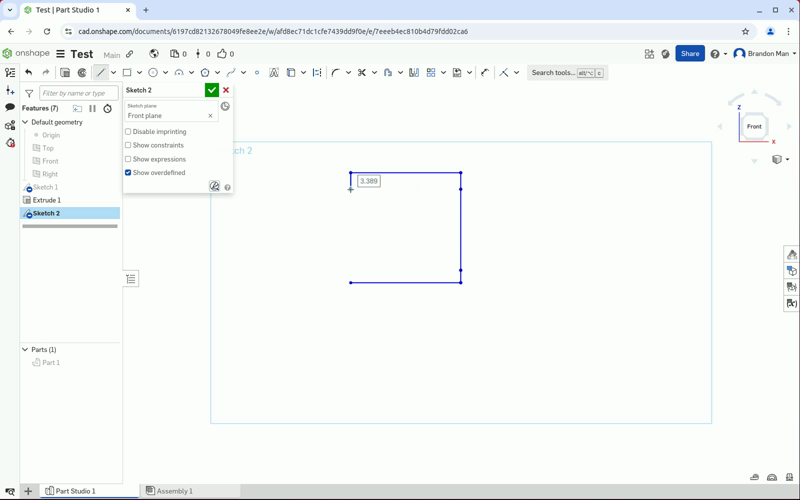
mouse_move(350, 270)
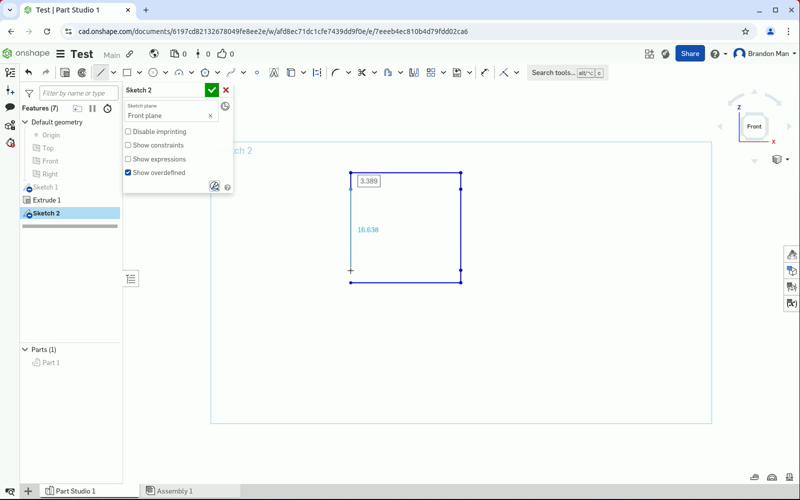
click(350, 270)
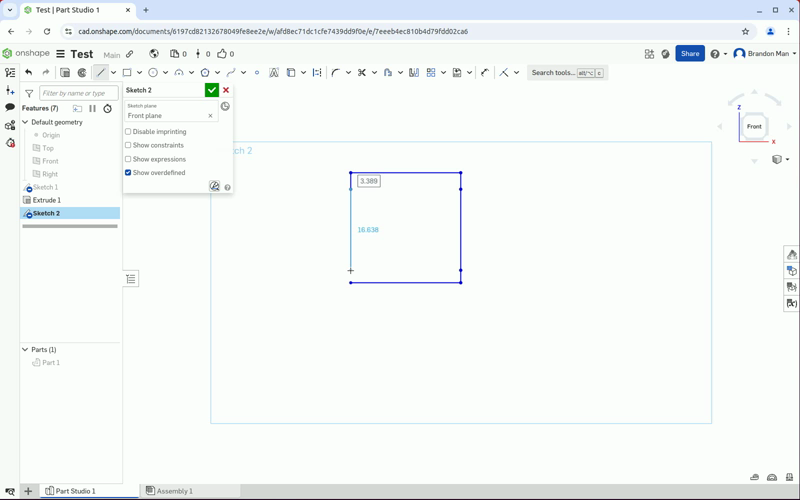
key_up(shift)
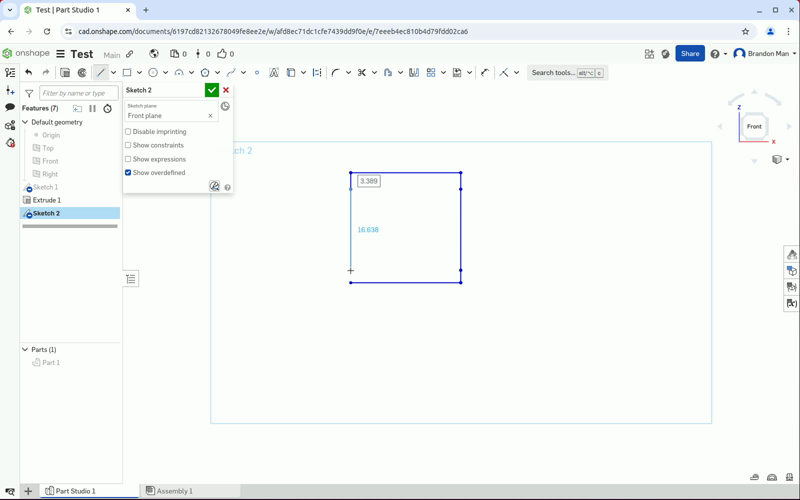
mouse_move(380, 270)
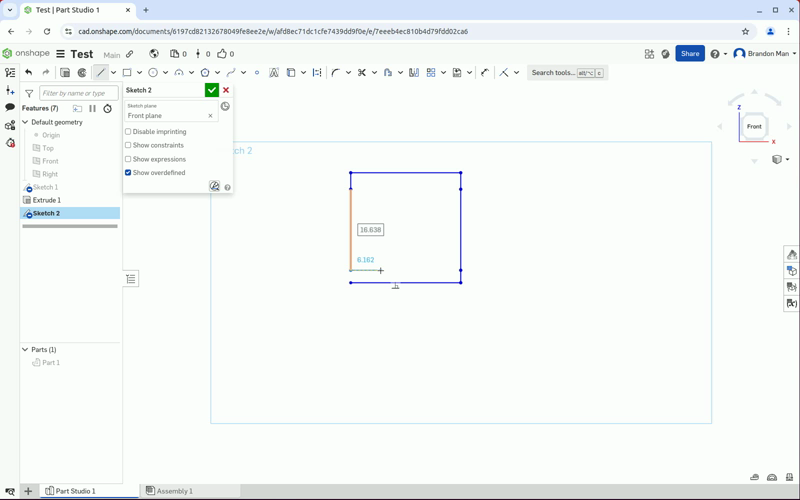
key_down(shift)
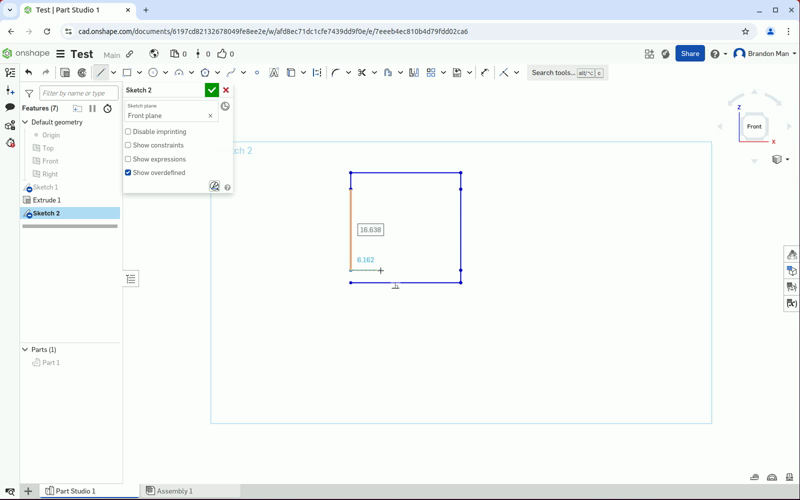
mouse_move(350, 282)
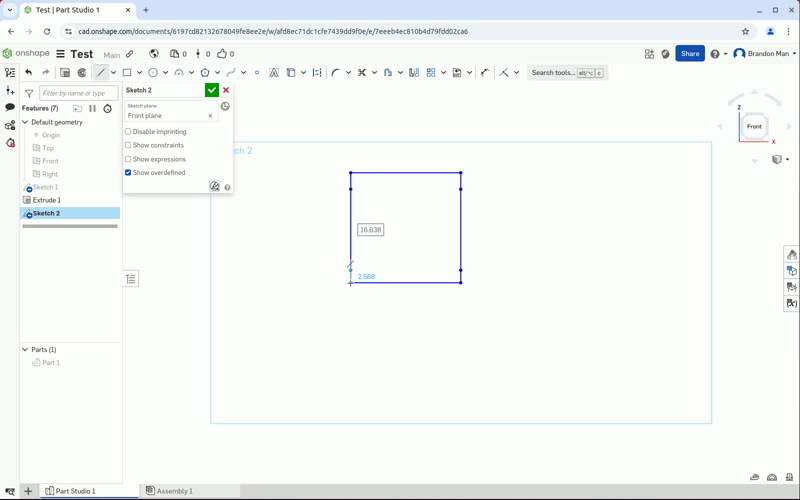
key_up(shift)
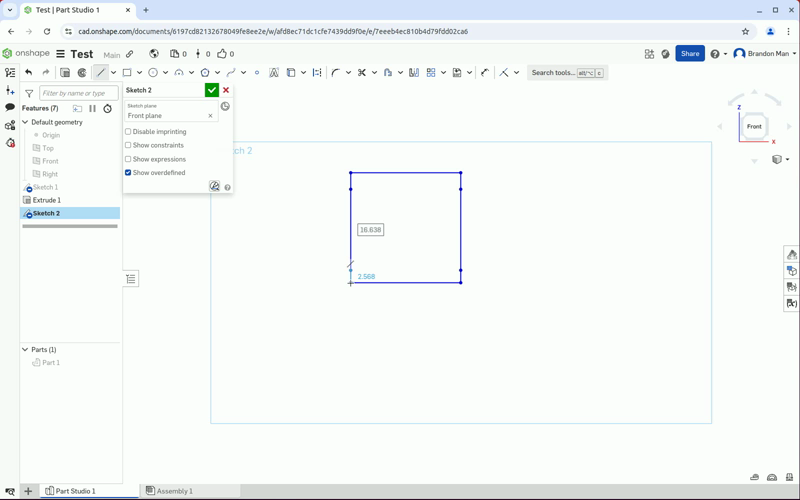
click(350, 282)
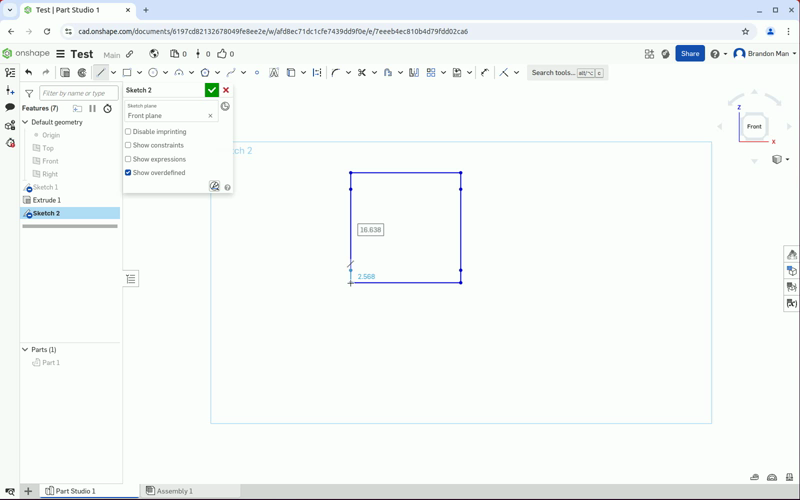
key(esc)
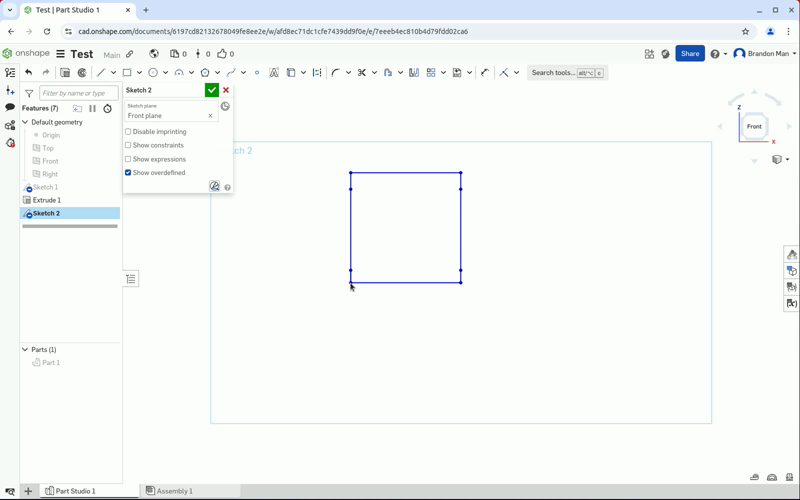
mouse_move(386, 223)
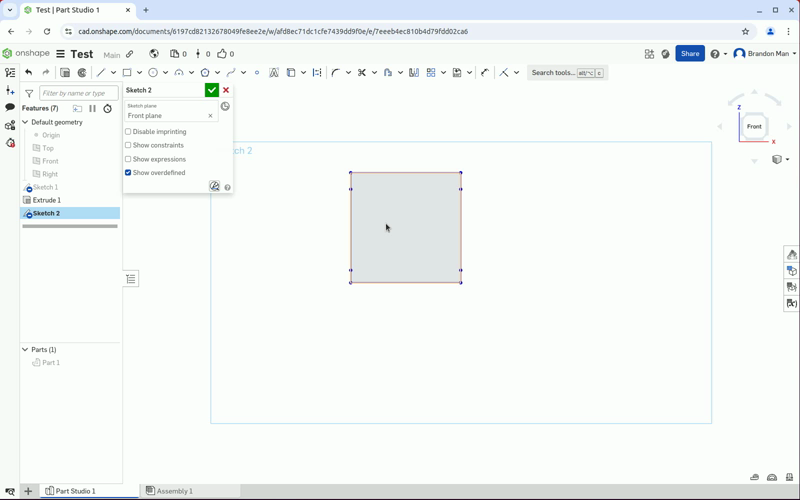
click(386, 223)
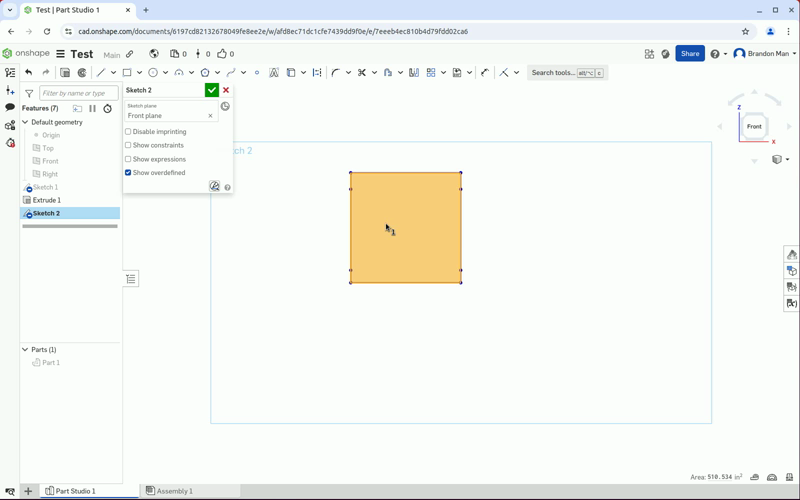
mouse_move(73, 352)
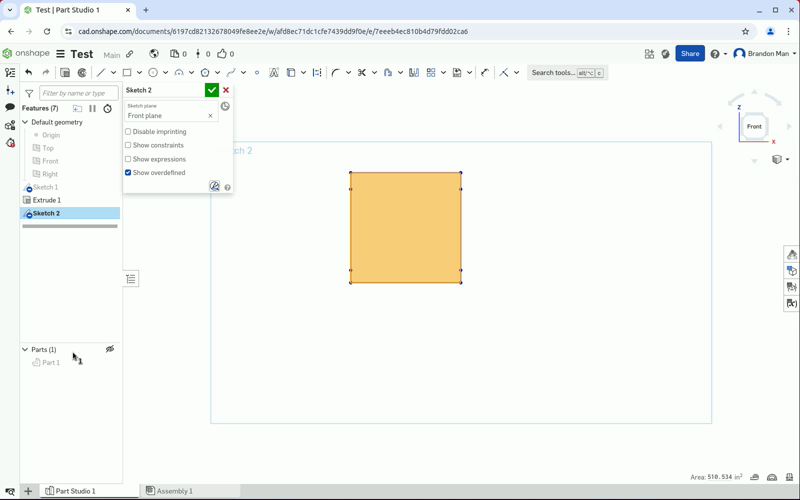
key(shift+y)
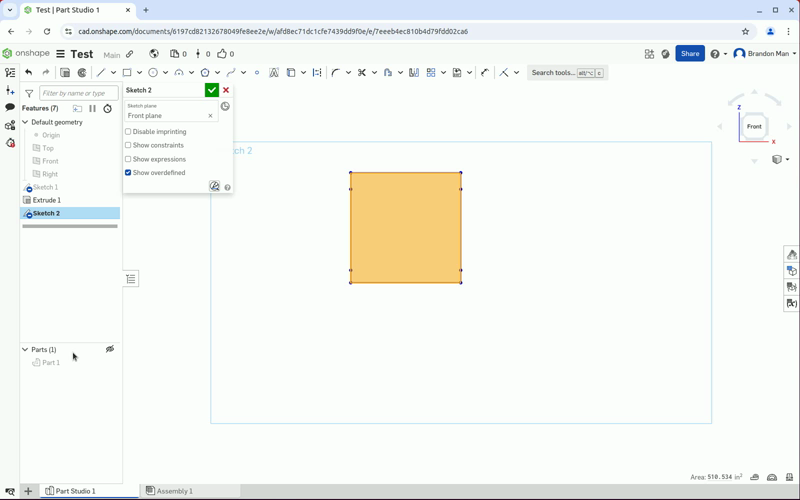
key(shift+e)
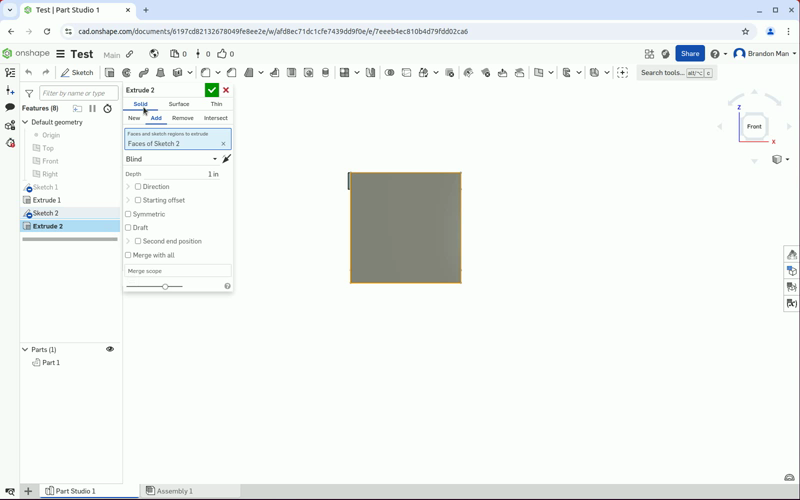
mouse_move(143, 106)
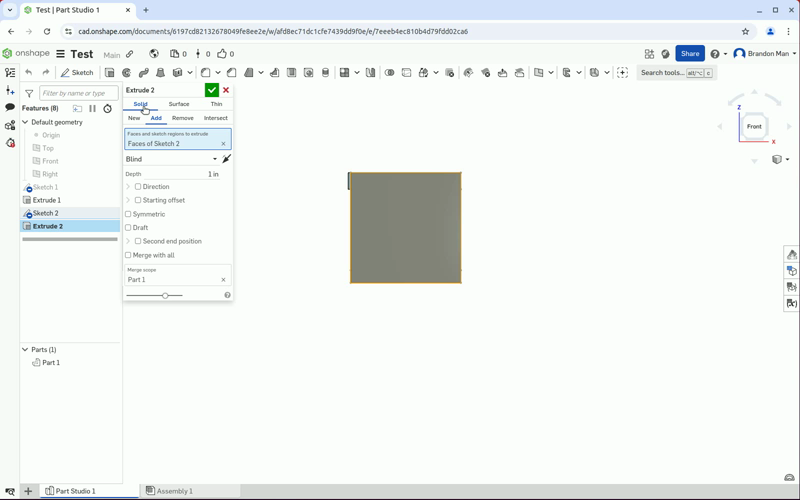
click(143, 106)
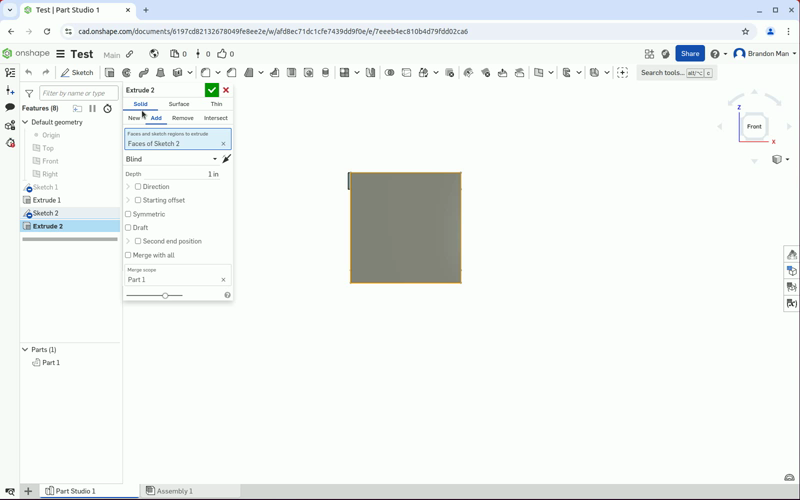
mouse_move(137, 120)
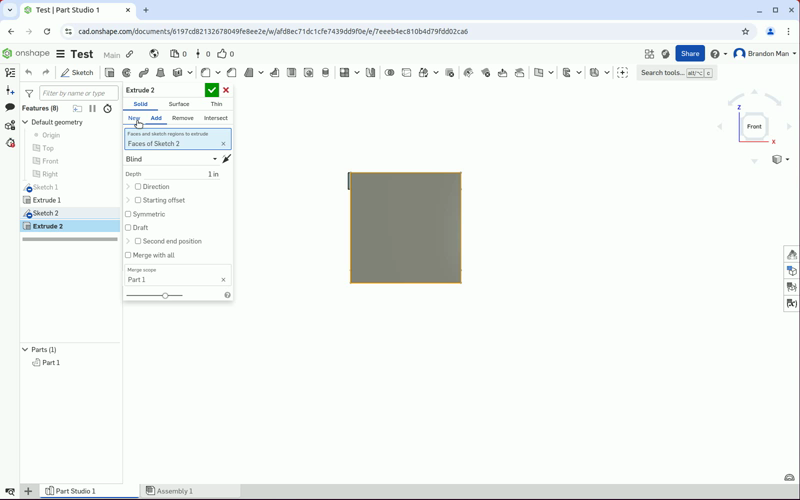
click(137, 120)
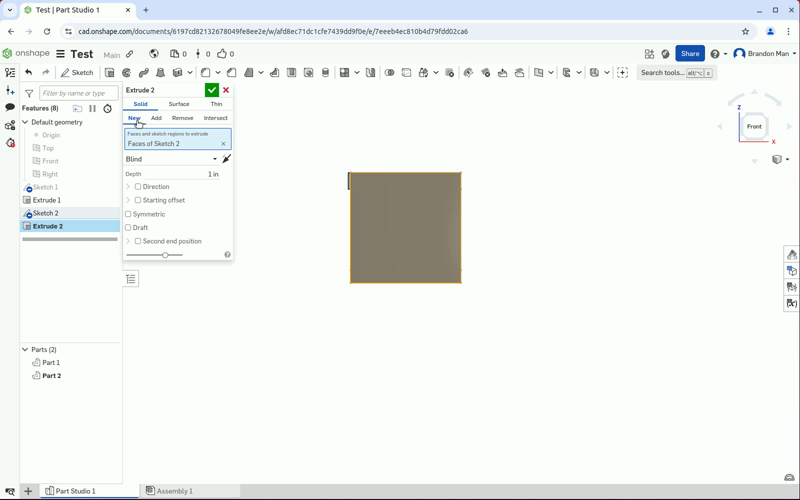
key(tab, 4)
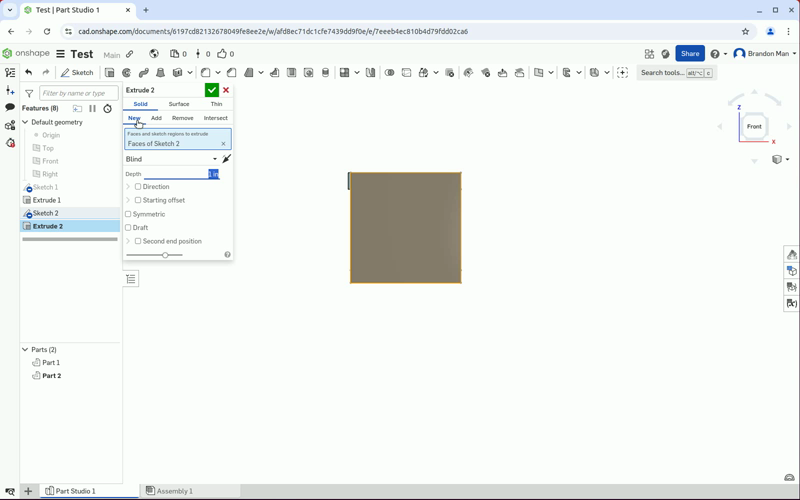
text(0.481)
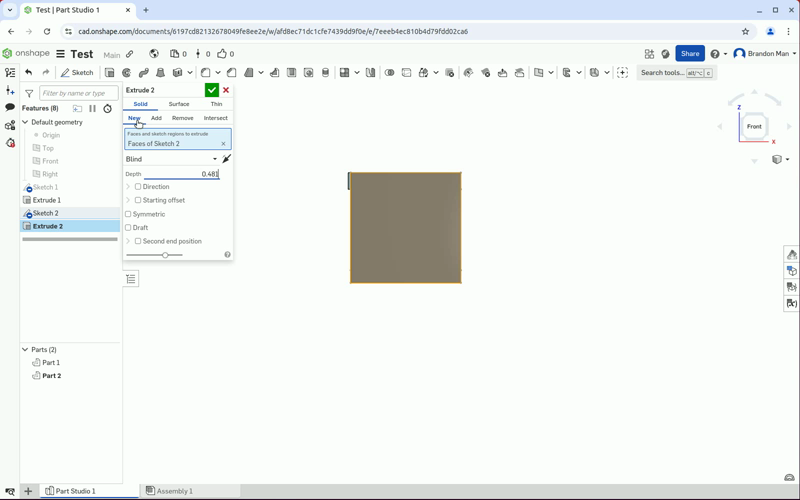
key(enter)
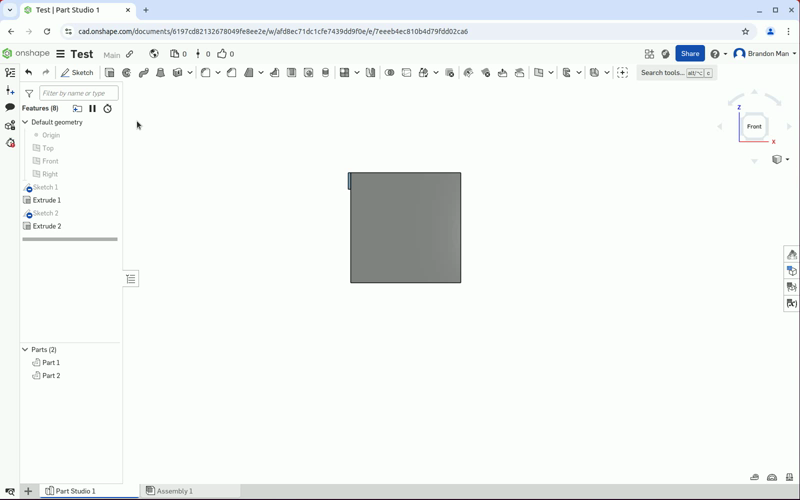
key(shift+h)
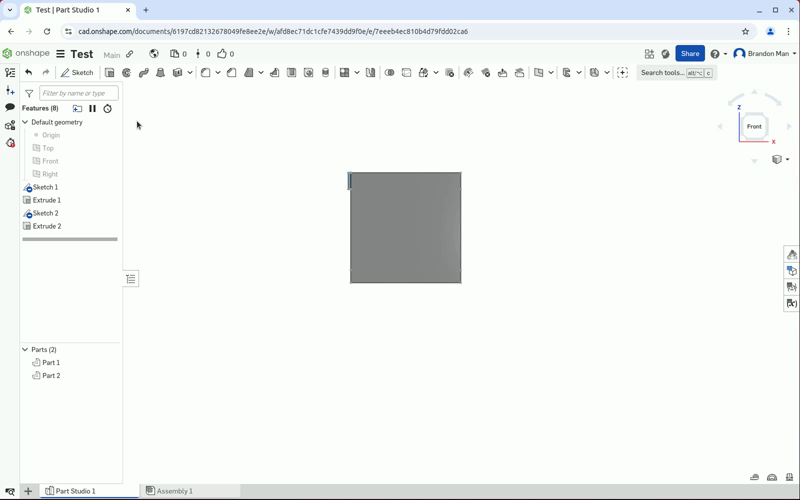
key(shift+h)
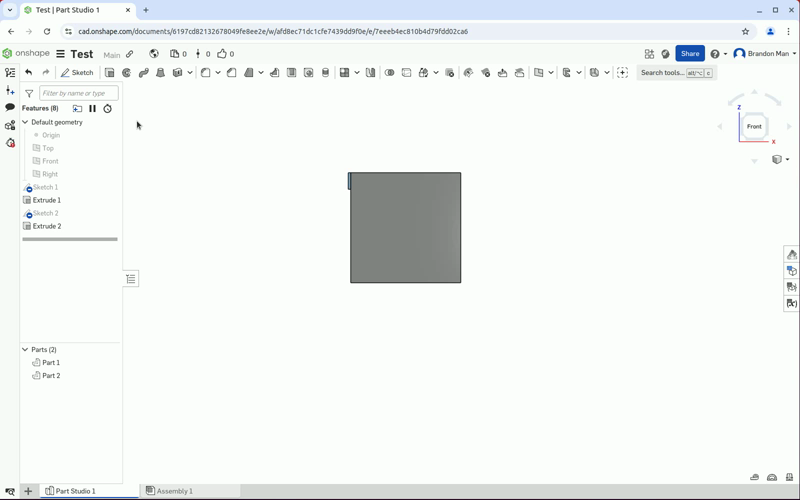
mouse_move(73, 189)
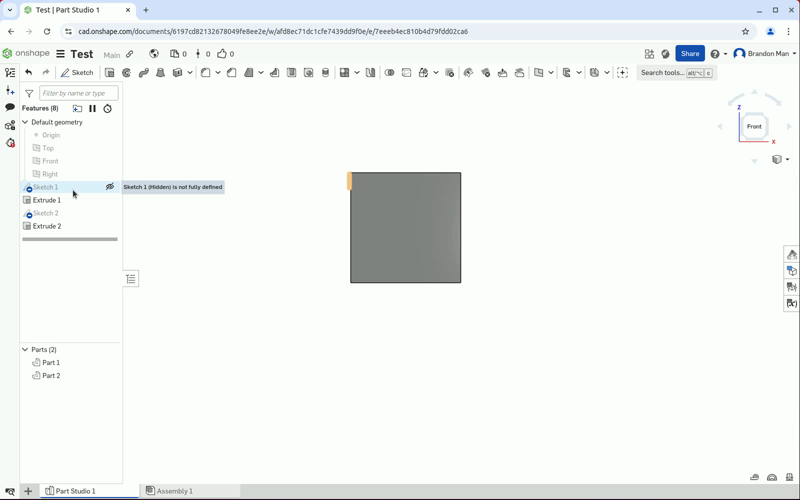
click(73, 189)
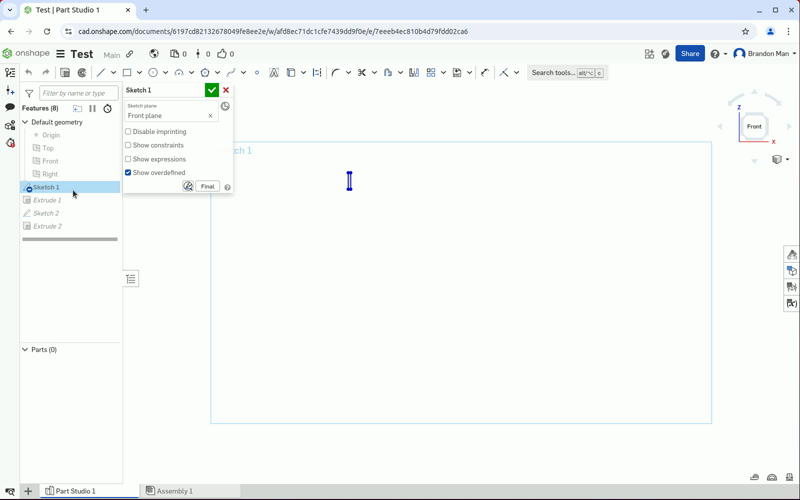
mouse_move(229, 92)
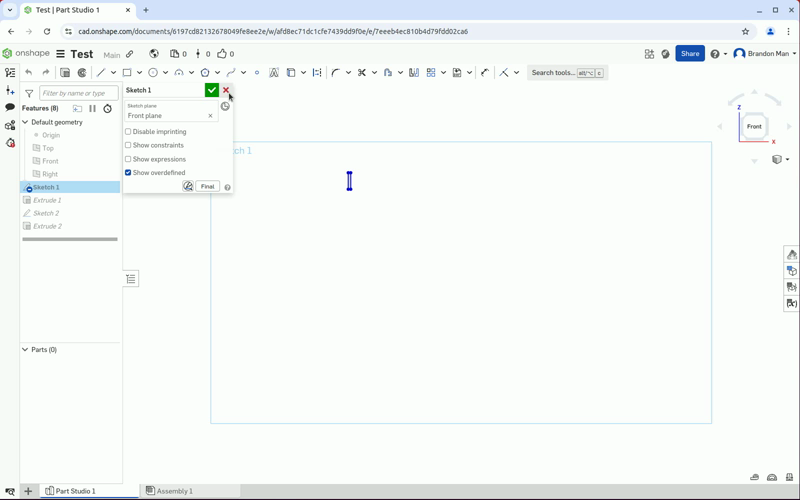
click(229, 92)
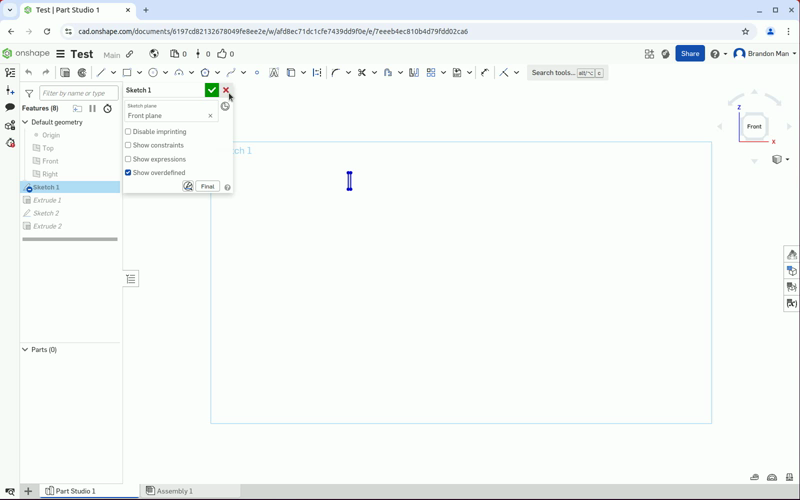
key(shift+s)
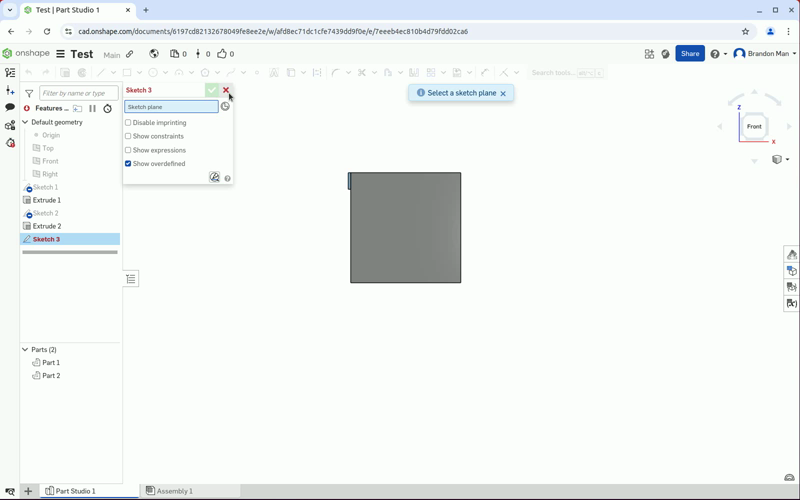
mouse_move(73, 163)
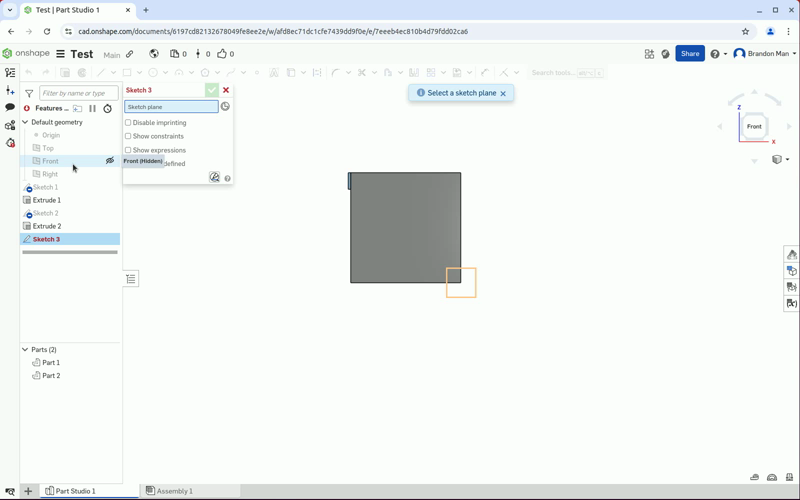
click(73, 163)
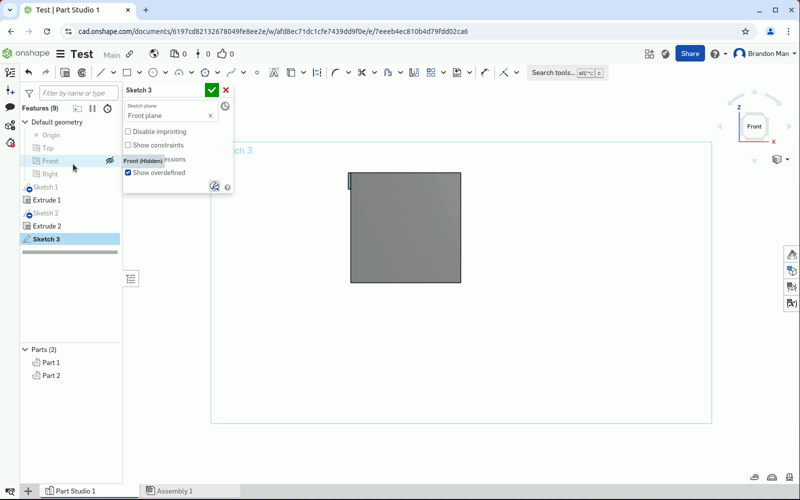
mouse_move(73, 352)
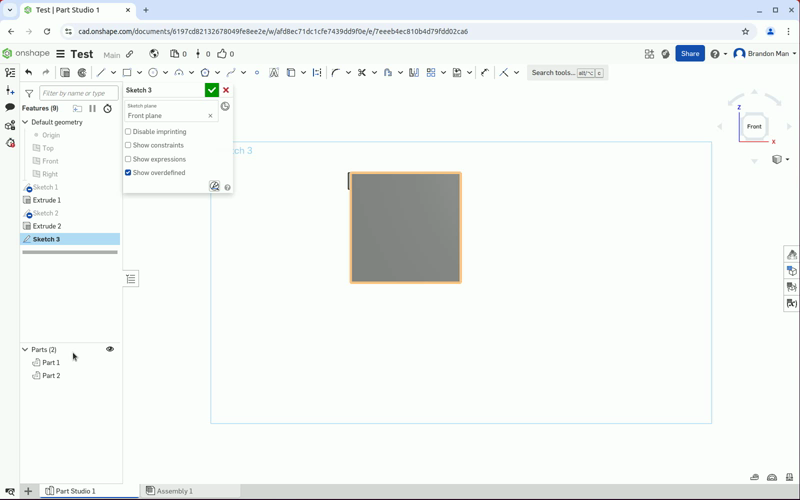
key(y)
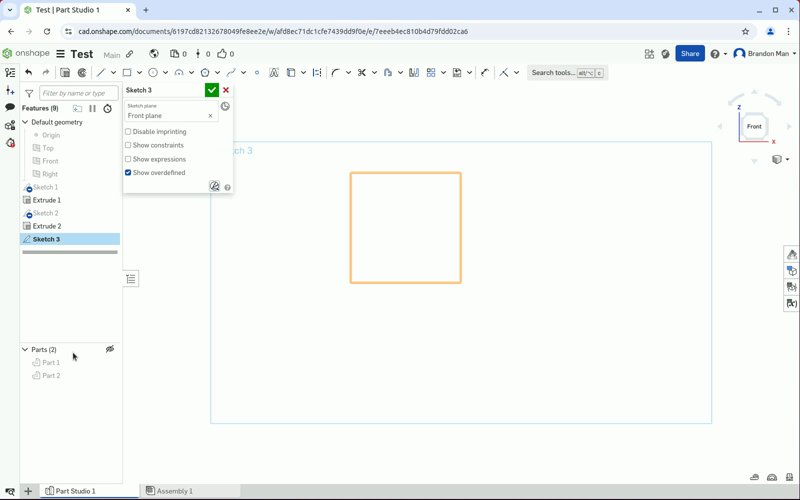
key(l)
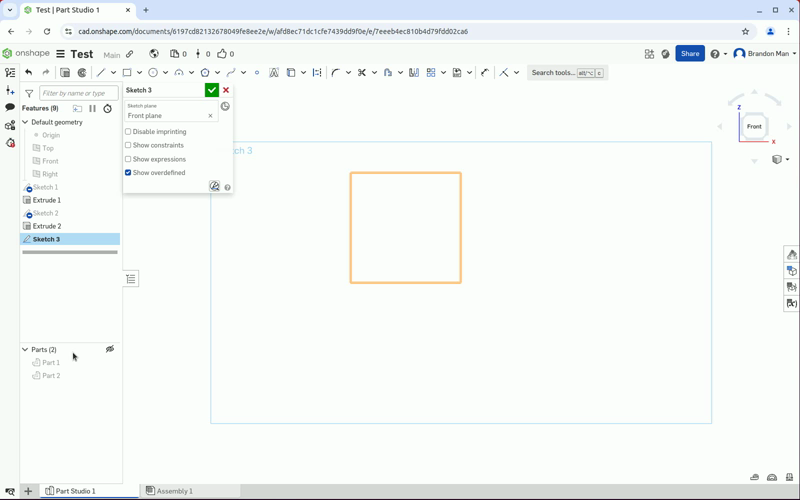
key_down(shift)
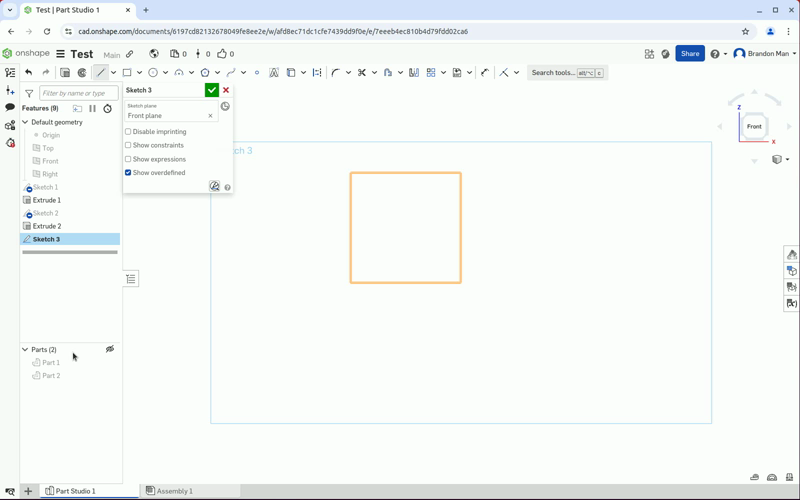
mouse_move(348, 282)
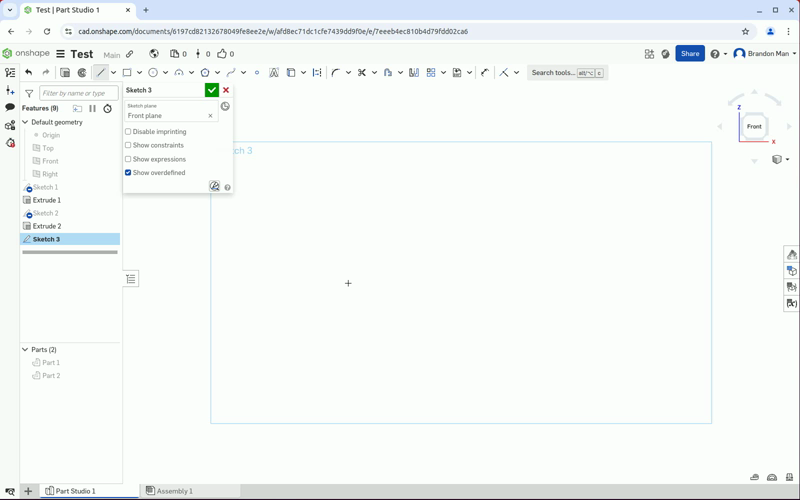
click(348, 282)
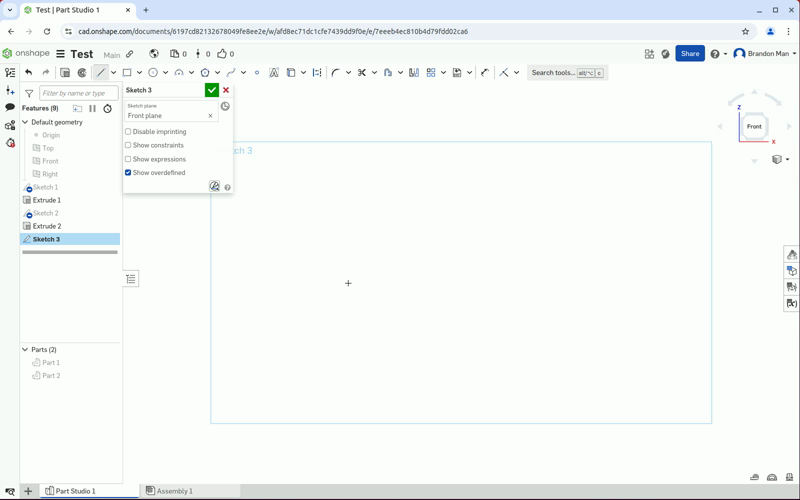
key_up(shift)
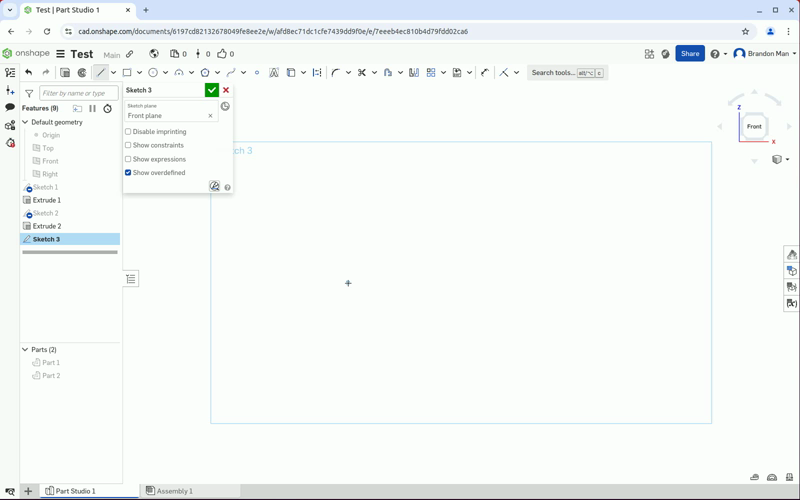
key_down(shift)
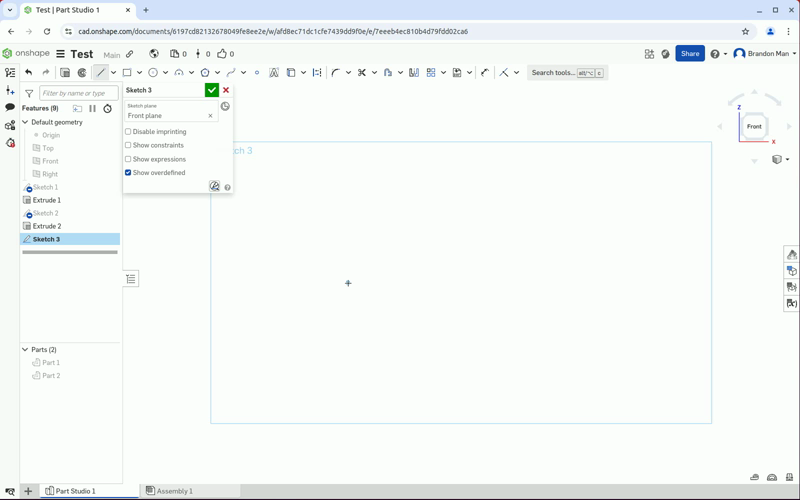
mouse_move(378, 282)
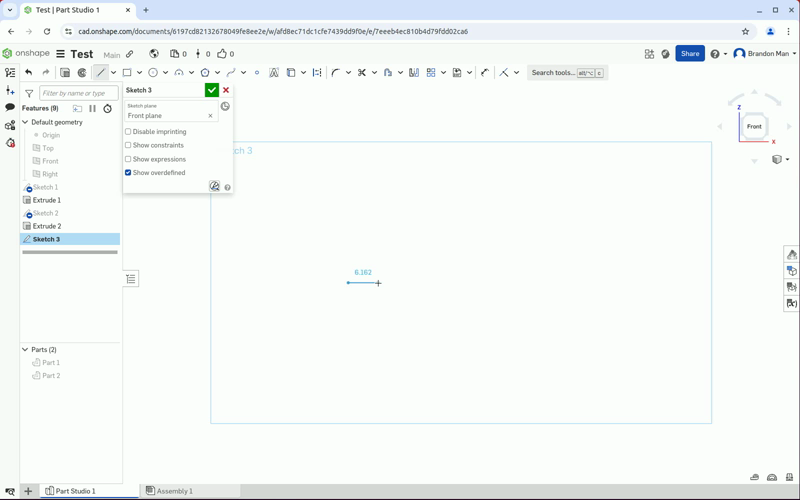
mouse_move(350, 282)
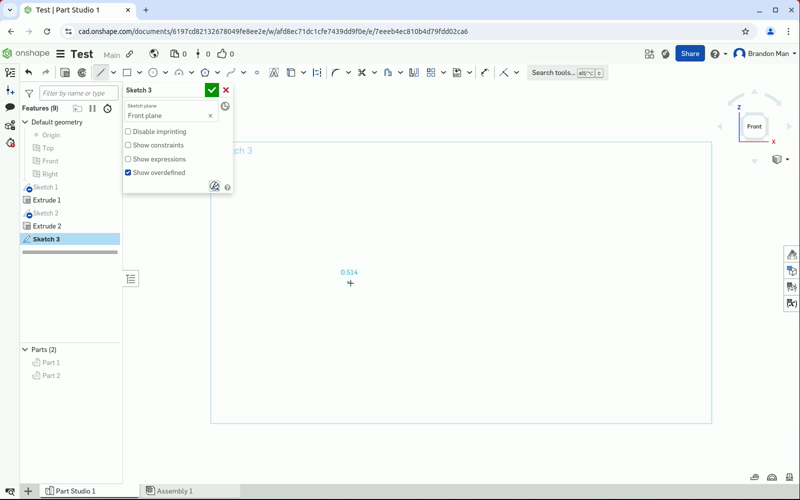
scroll(6)
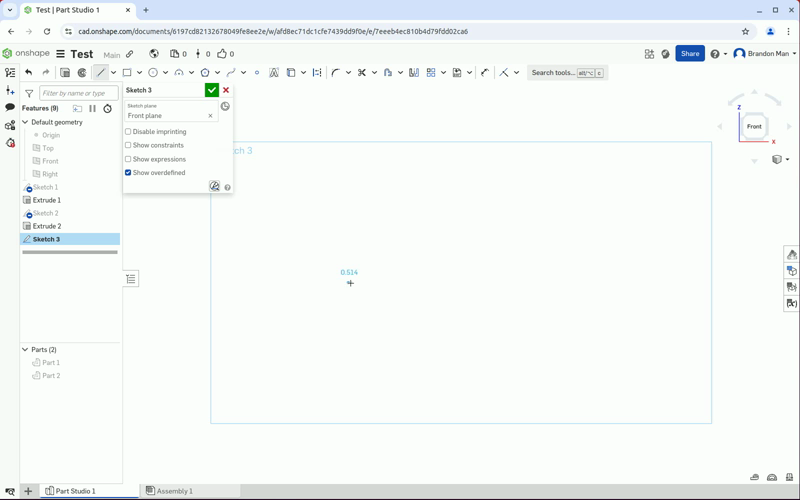
scroll(6)
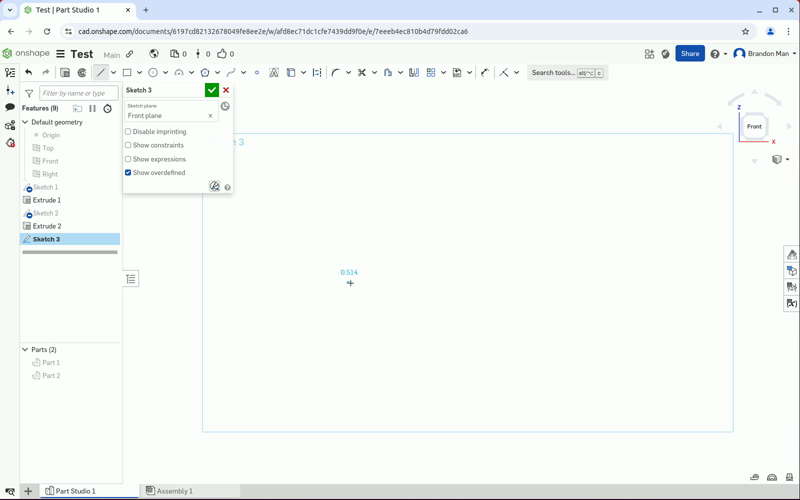
scroll(6)
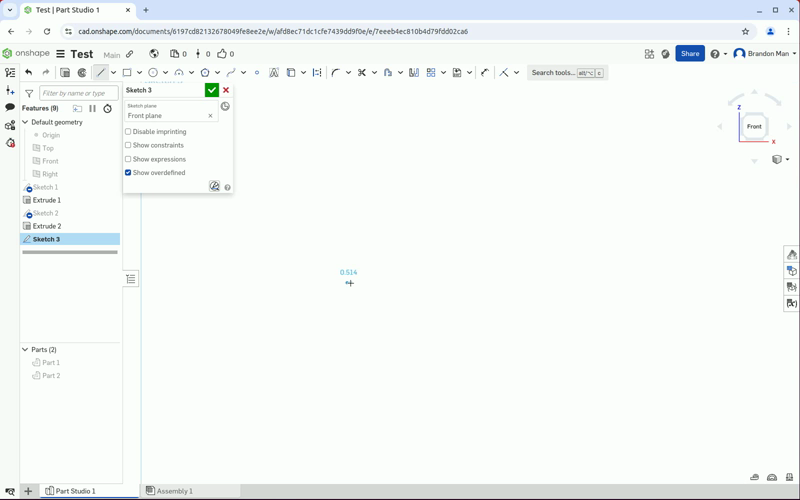
scroll(6)
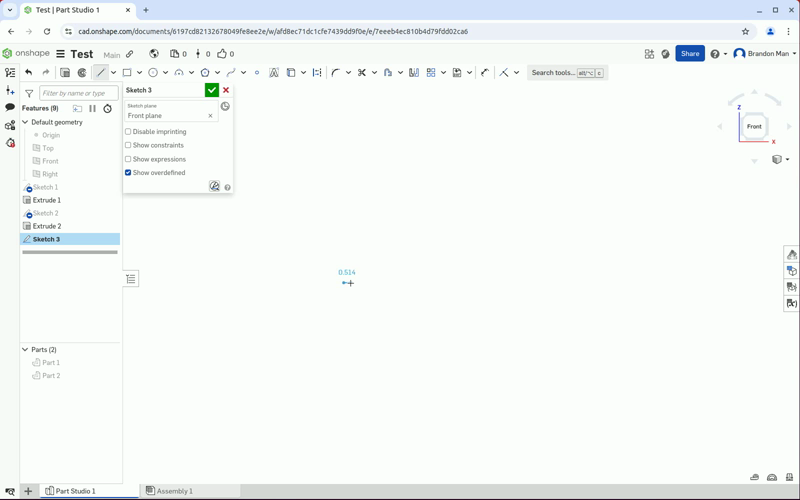
scroll(6)
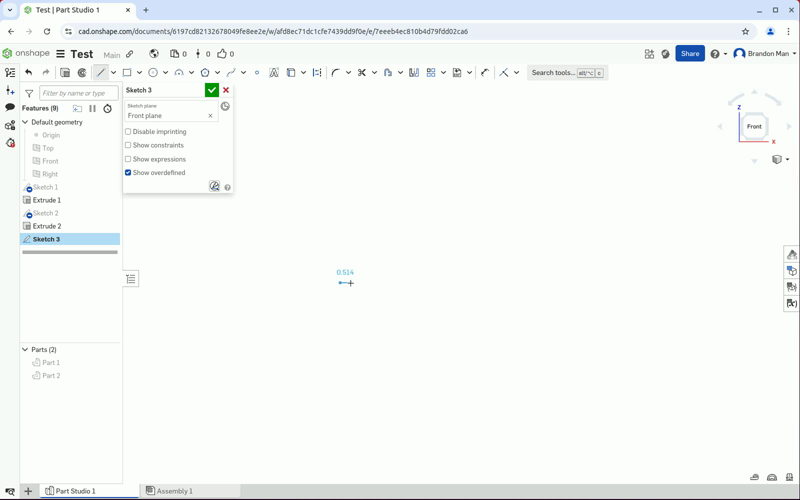
scroll(6)
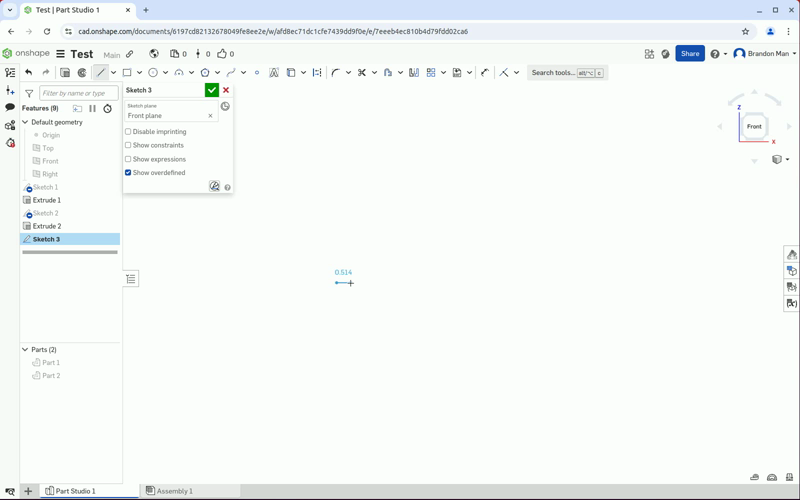
scroll(6)
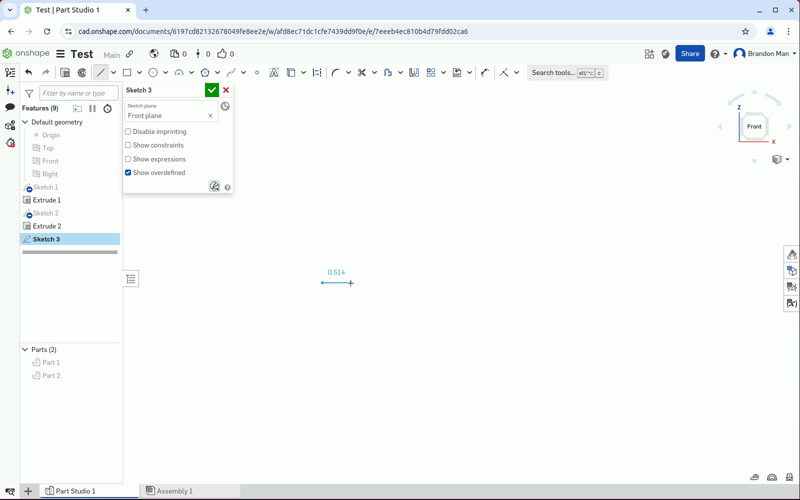
click(350, 282)
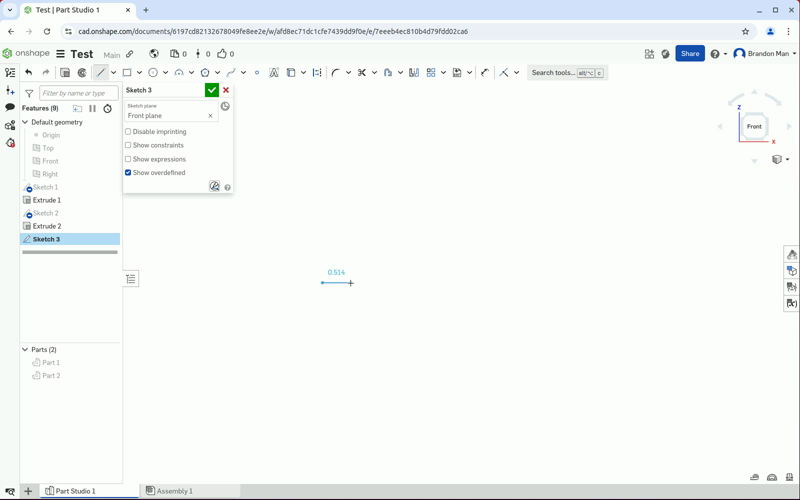
scroll(-6)
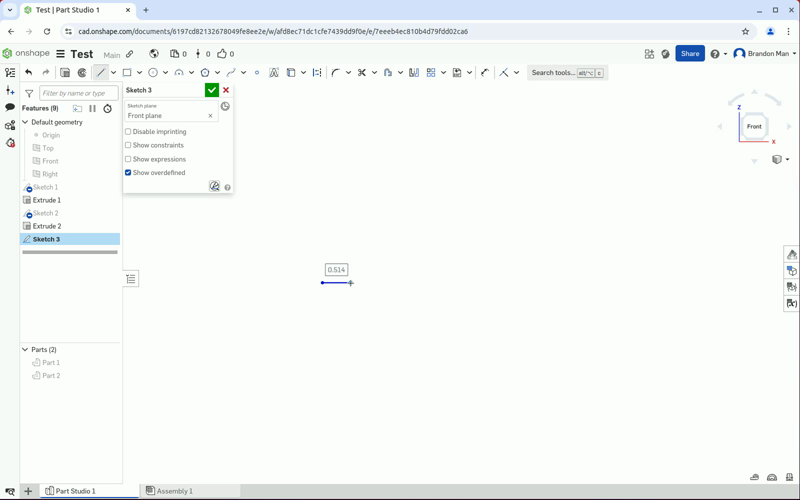
scroll(-6)
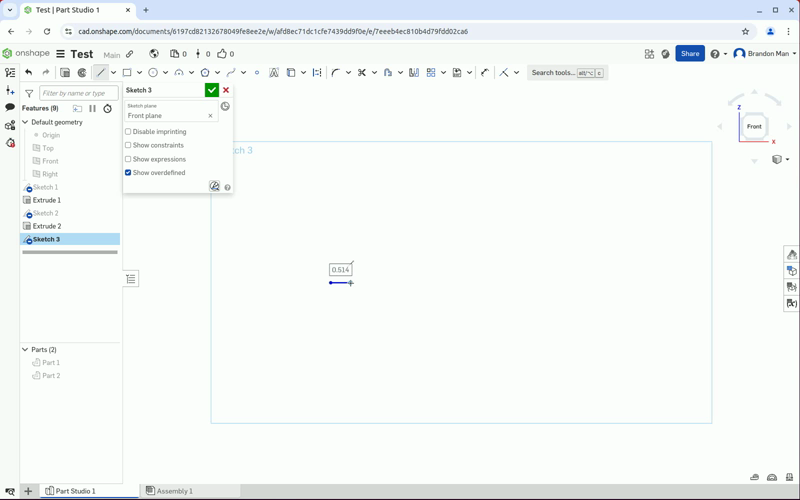
scroll(-6)
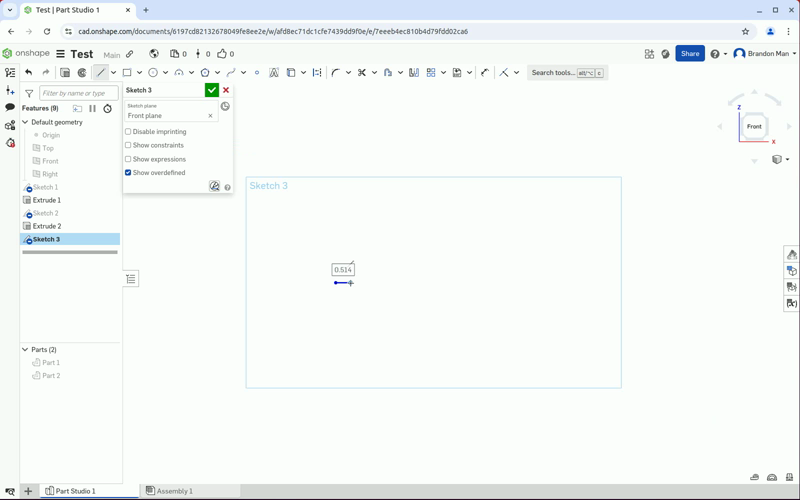
scroll(-6)
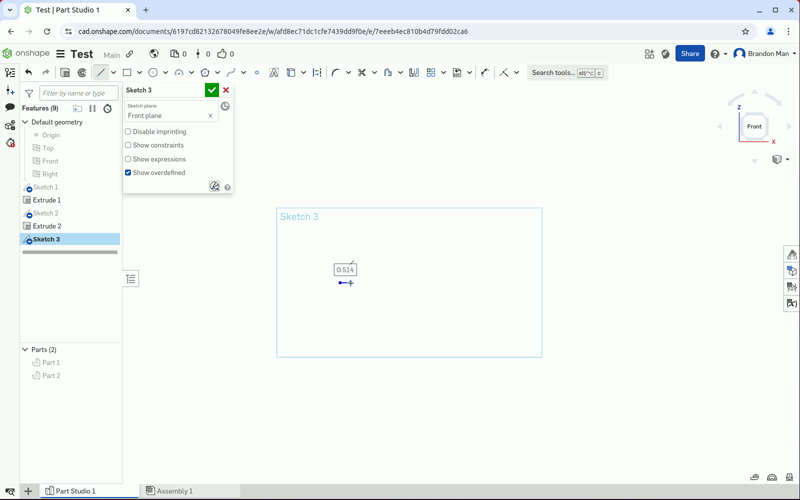
scroll(-6)
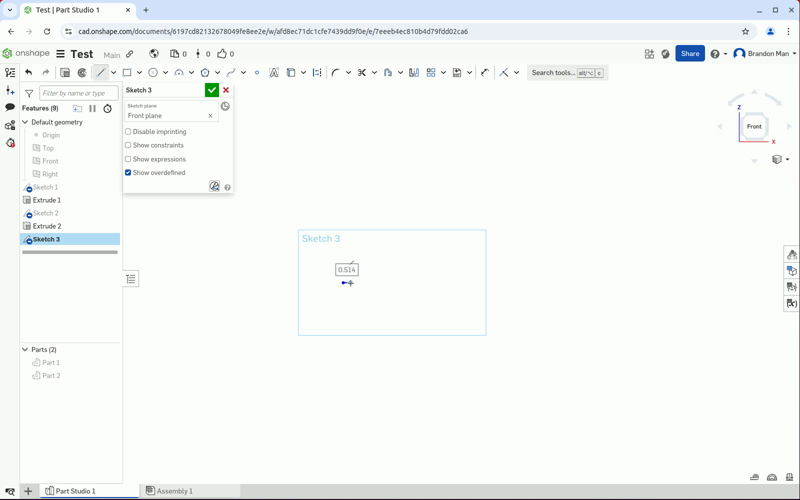
scroll(-6)
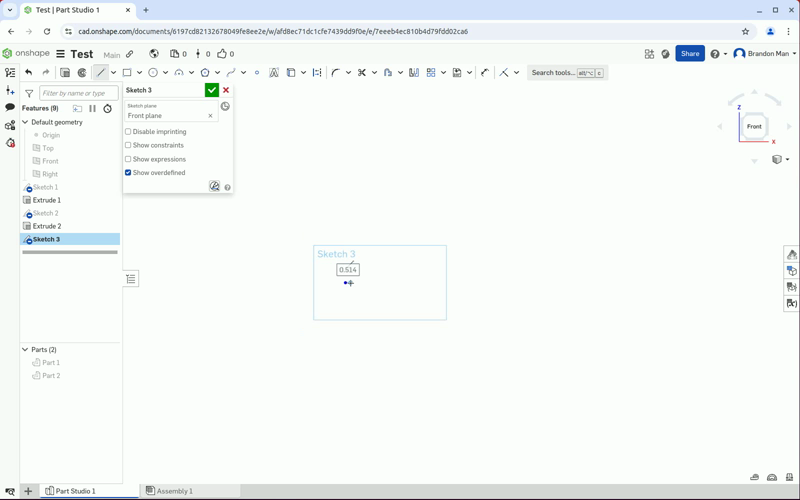
scroll(-6)
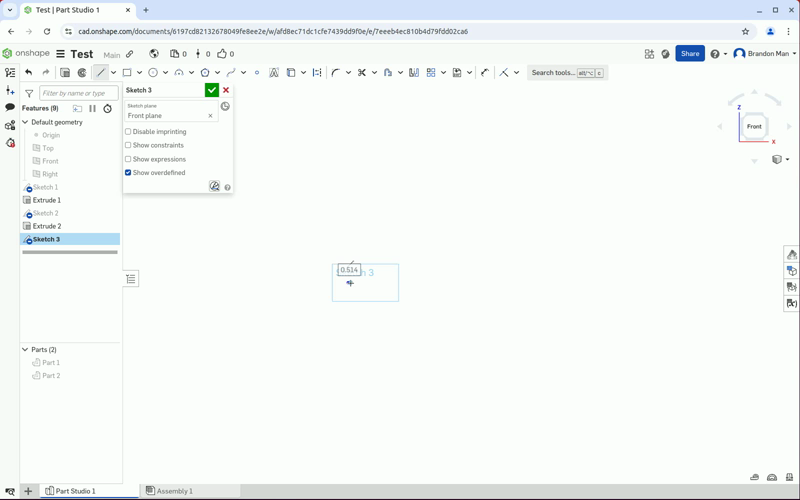
key_up(shift)
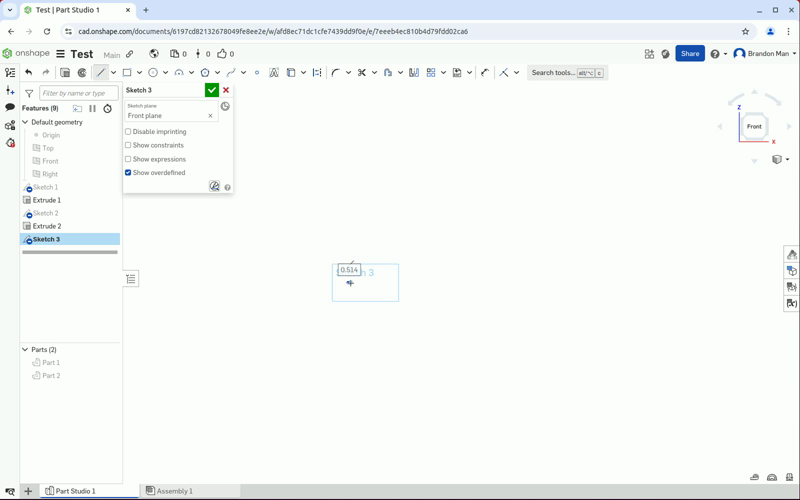
key_down(shift)
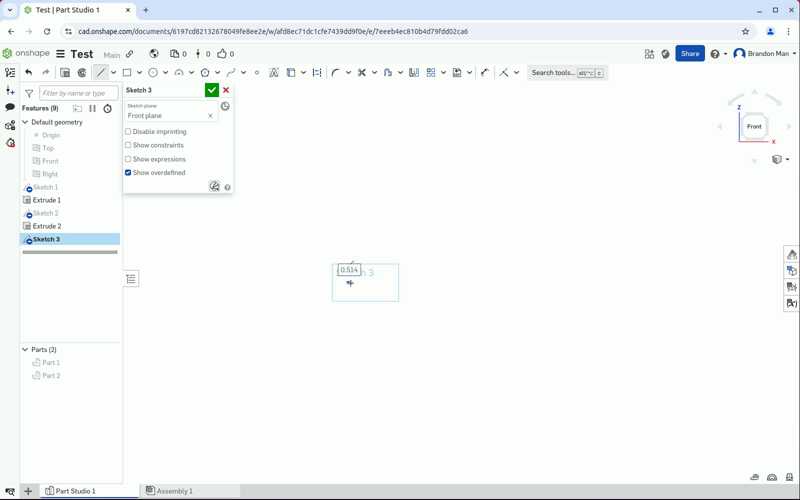
mouse_move(380, 282)
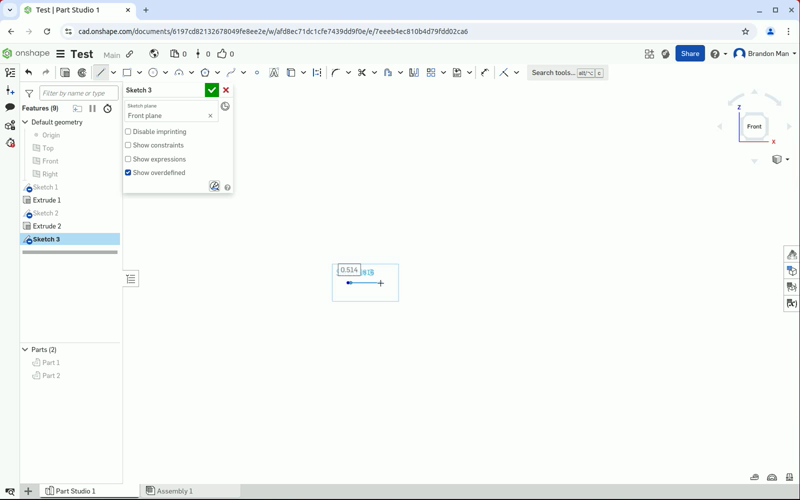
mouse_move(350, 269)
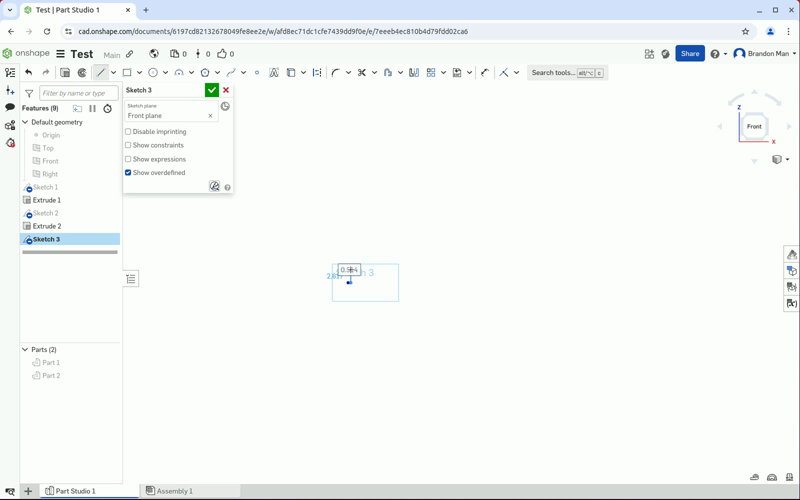
click(350, 269)
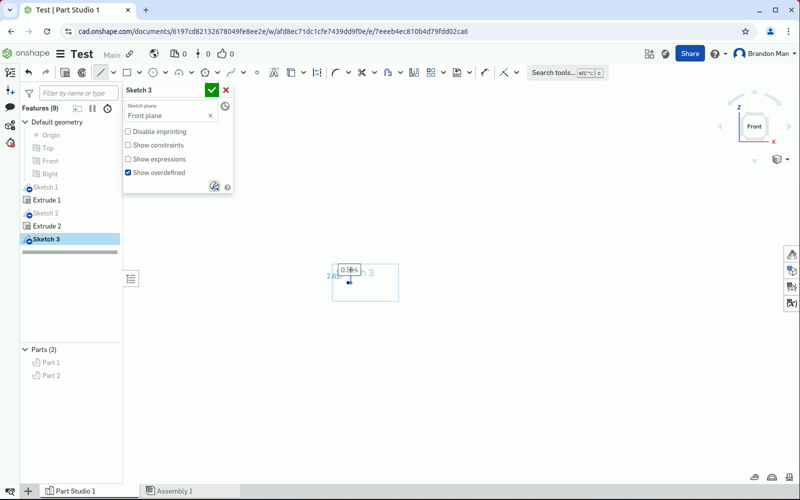
key_up(shift)
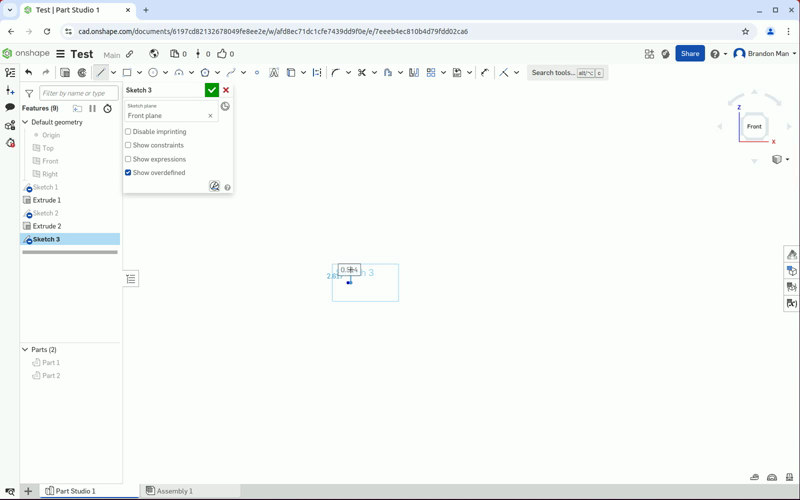
key_down(shift)
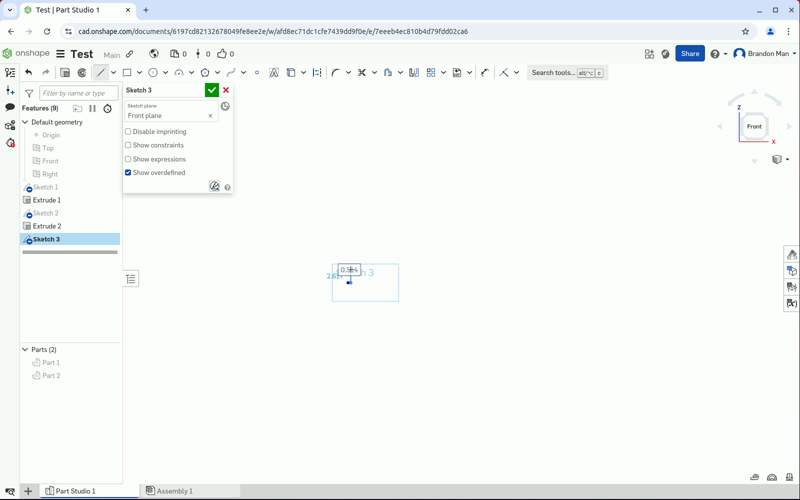
mouse_move(380, 269)
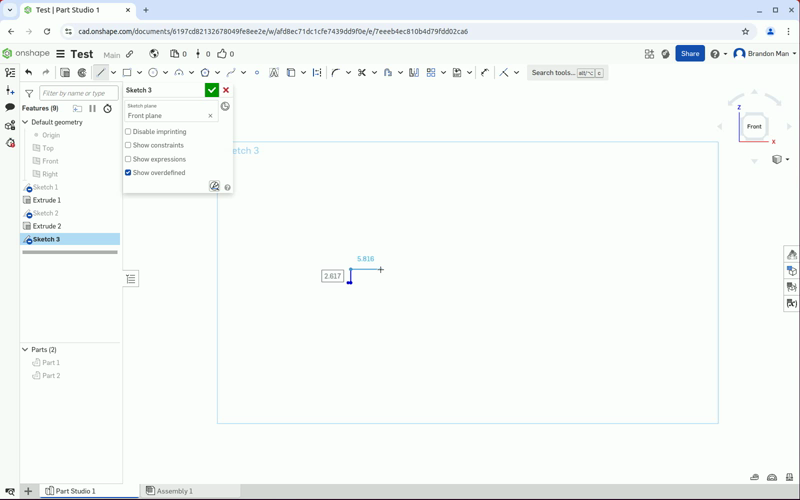
mouse_move(348, 269)
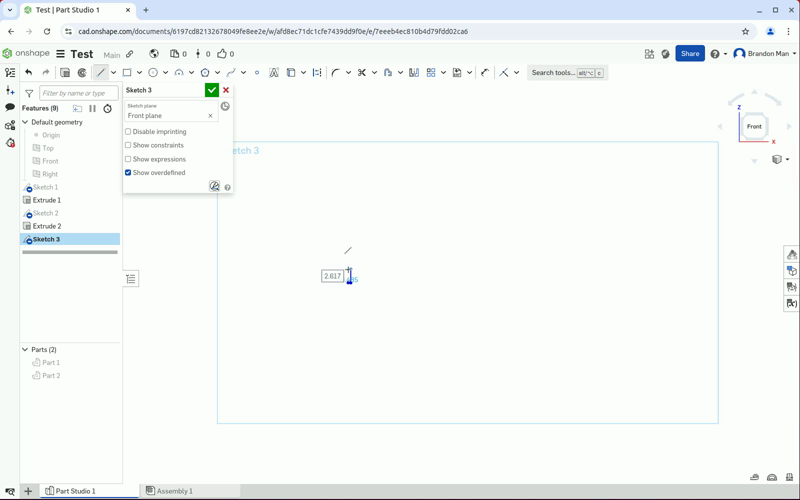
scroll(6)
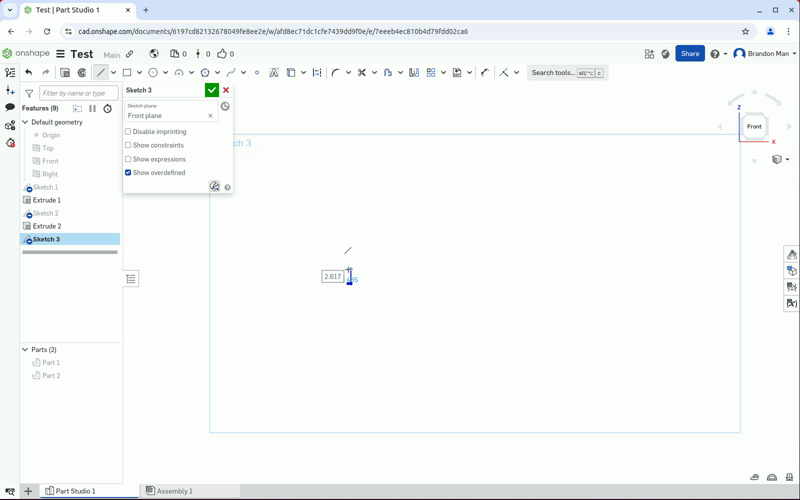
scroll(6)
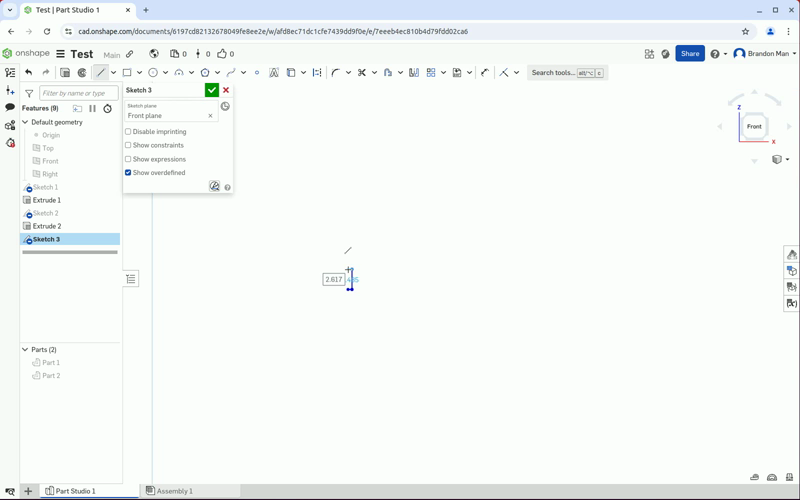
scroll(6)
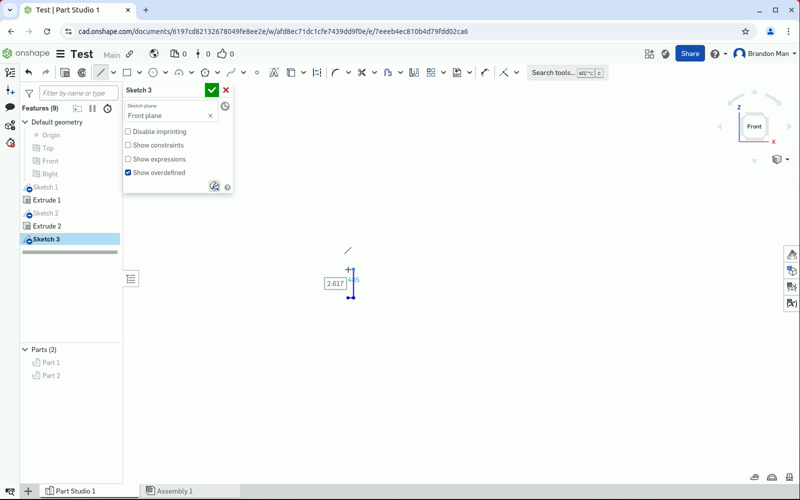
scroll(6)
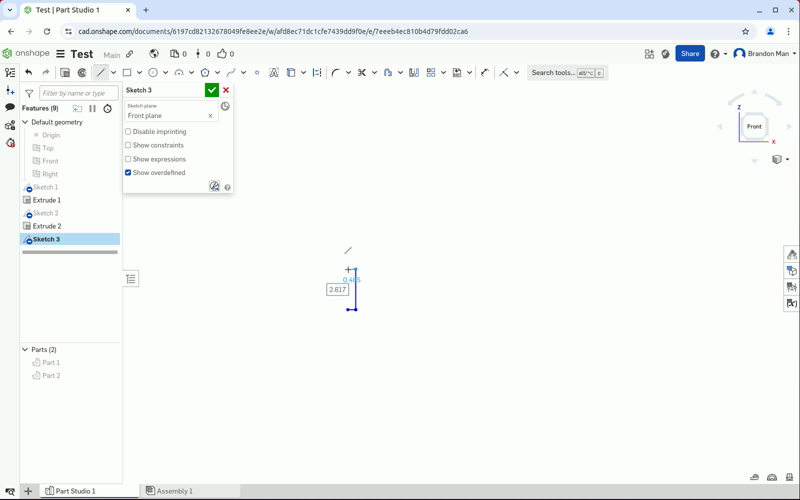
scroll(6)
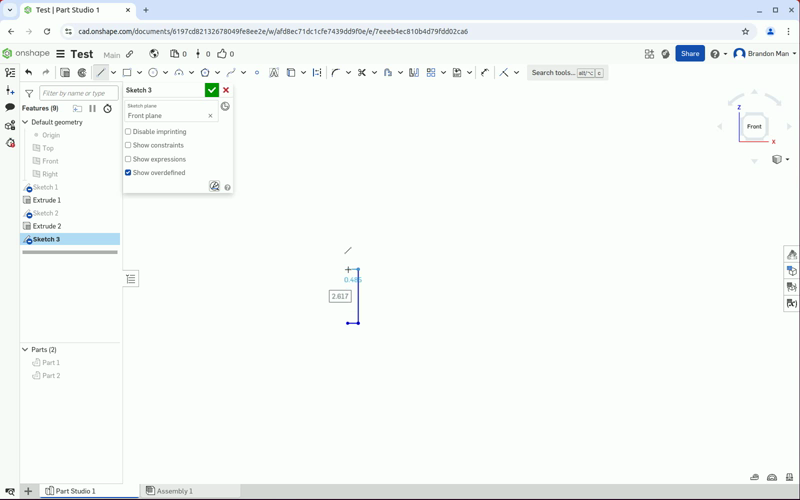
scroll(6)
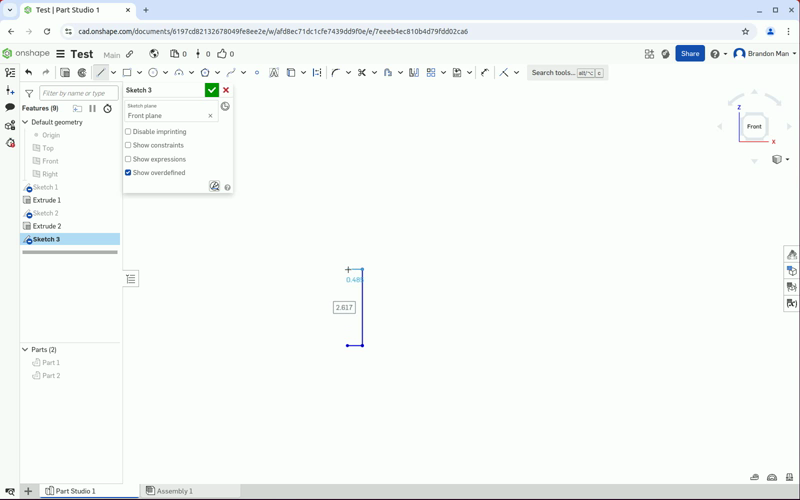
scroll(6)
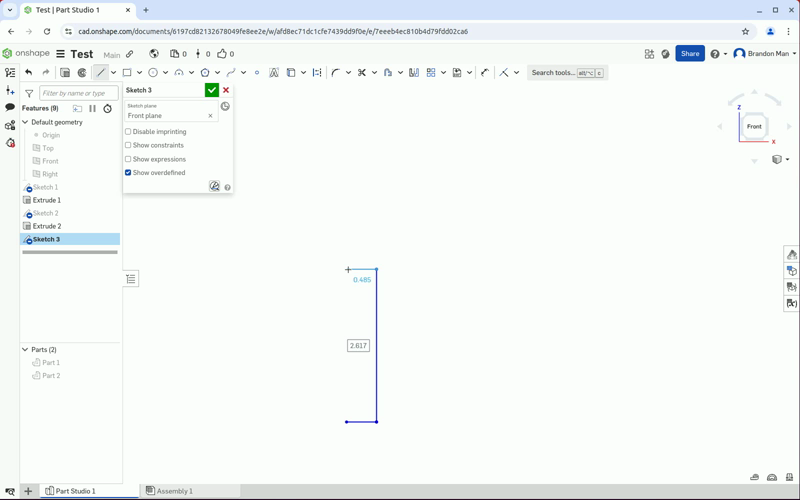
click(348, 269)
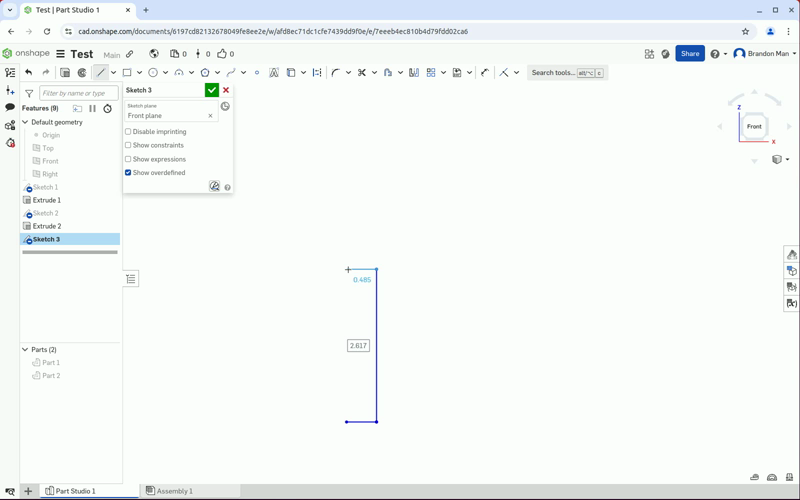
scroll(-6)
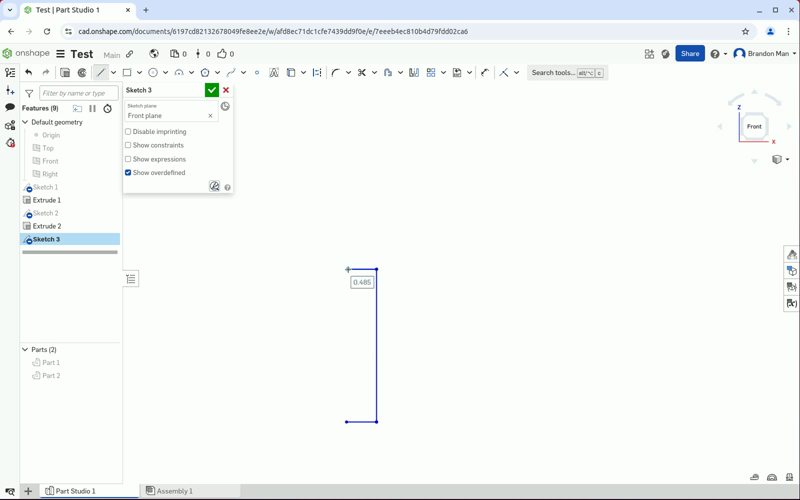
scroll(-6)
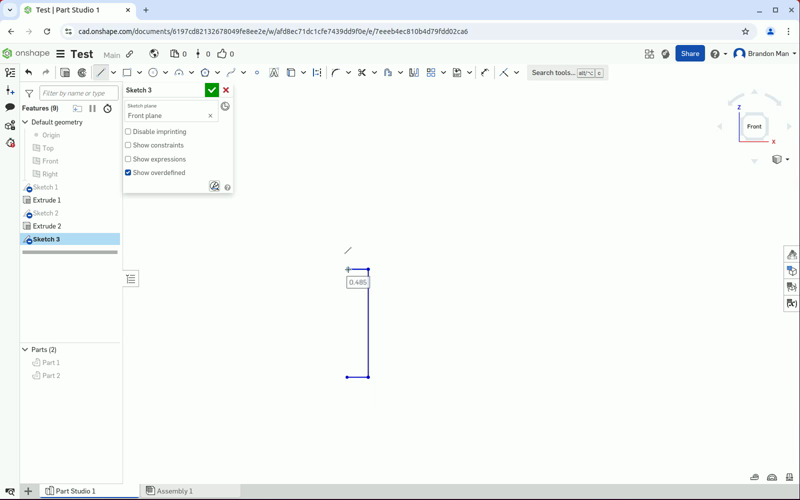
scroll(-6)
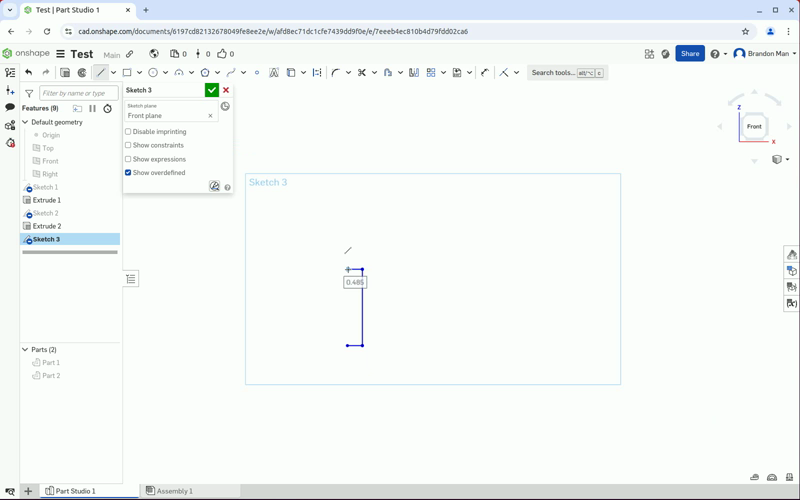
scroll(-6)
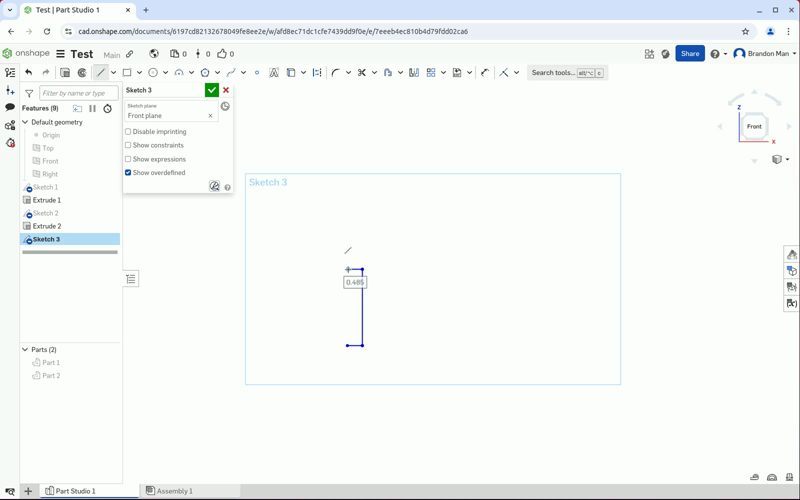
scroll(-6)
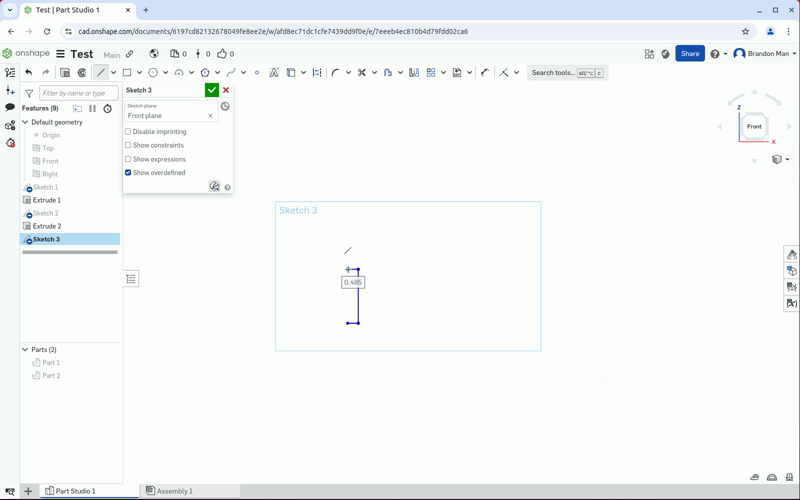
scroll(-6)
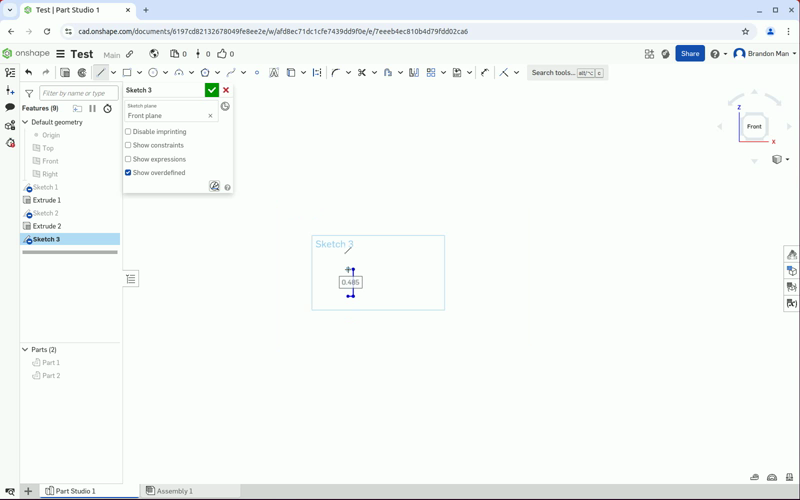
scroll(-6)
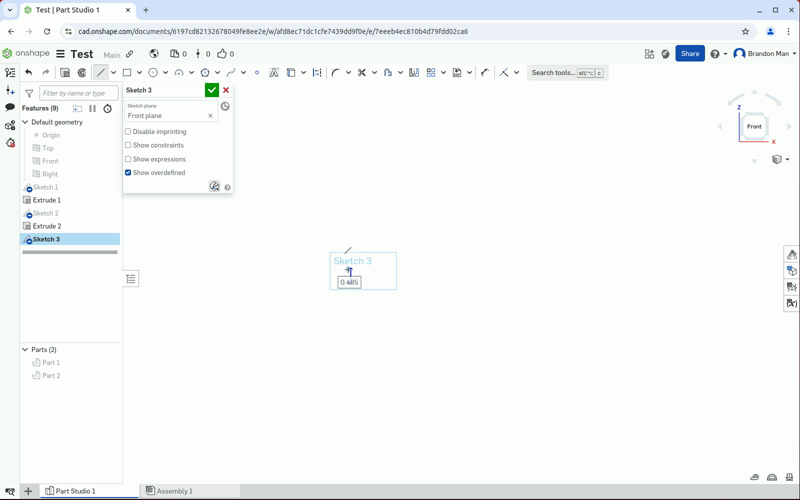
key_up(shift)
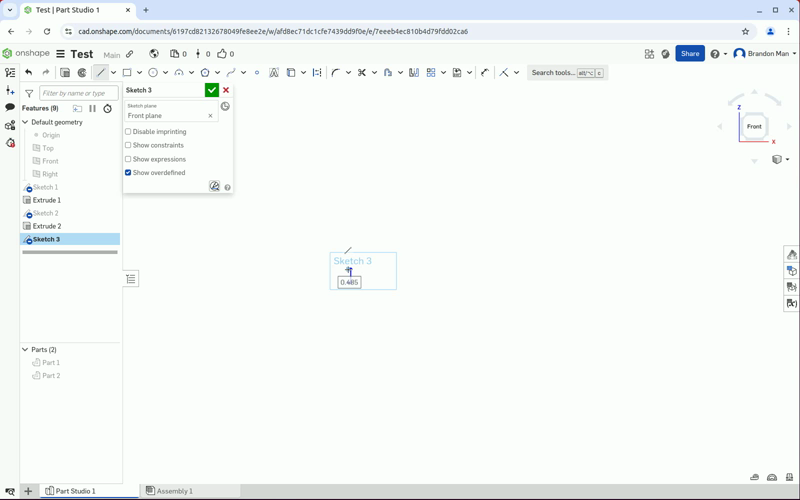
mouse_move(378, 269)
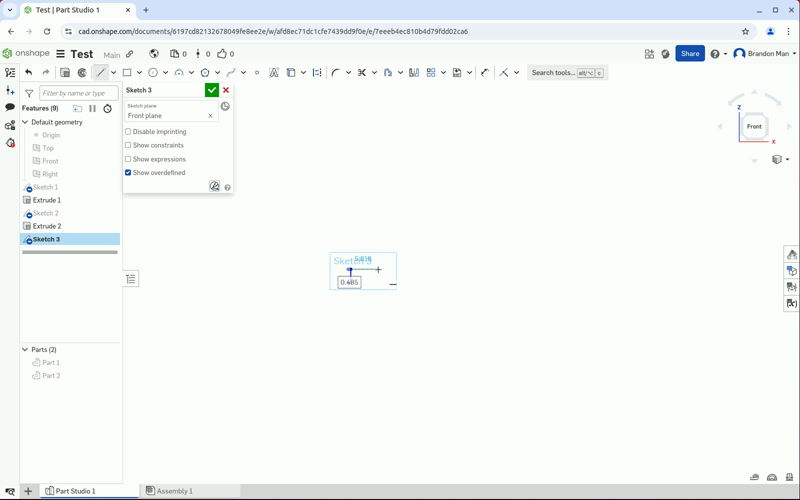
key_down(shift)
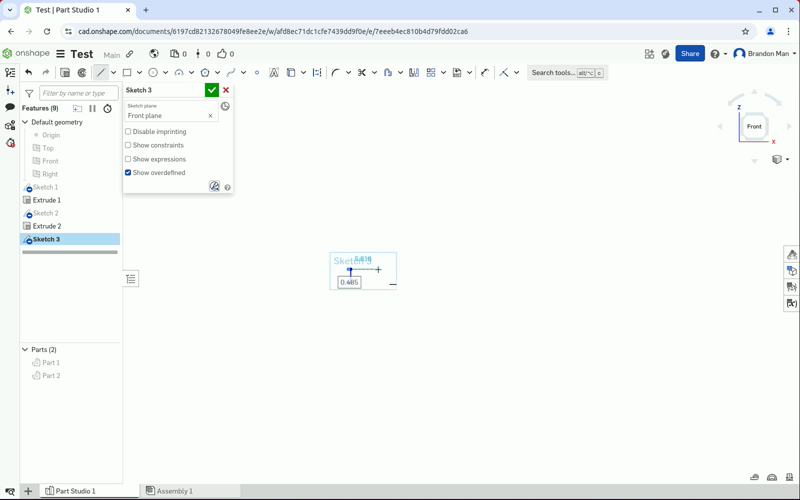
mouse_move(348, 282)
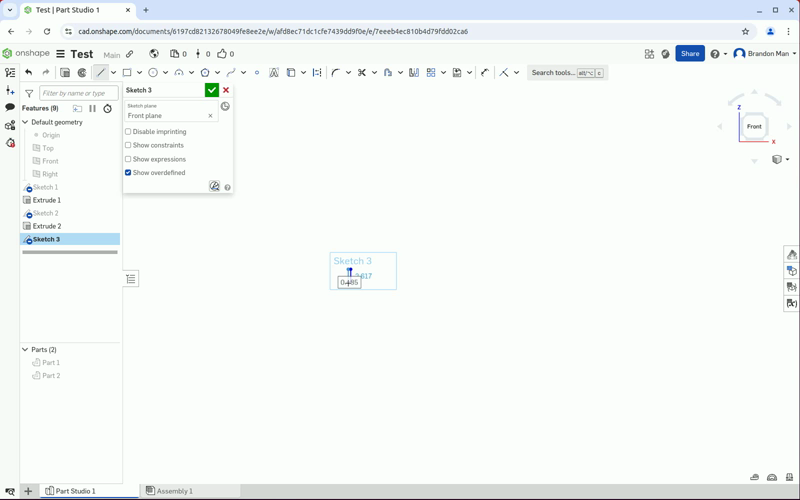
scroll(6)
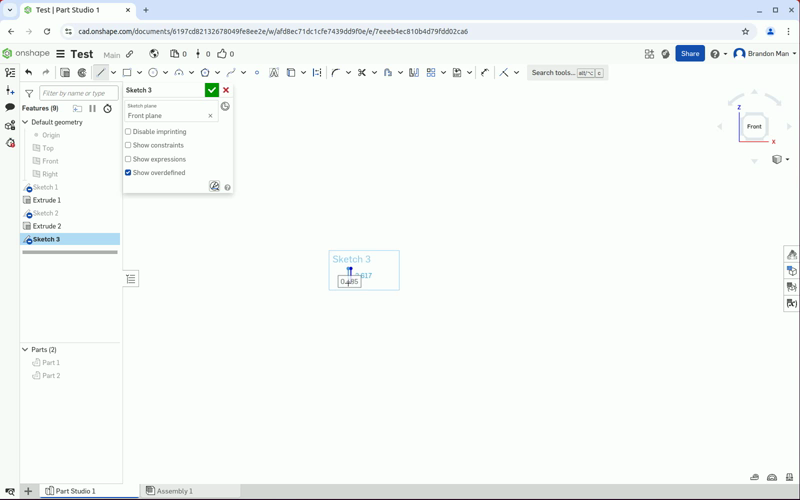
scroll(6)
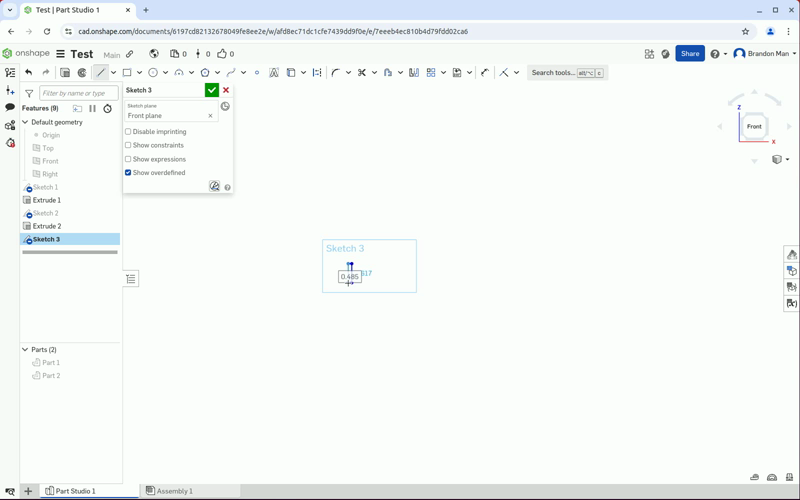
scroll(6)
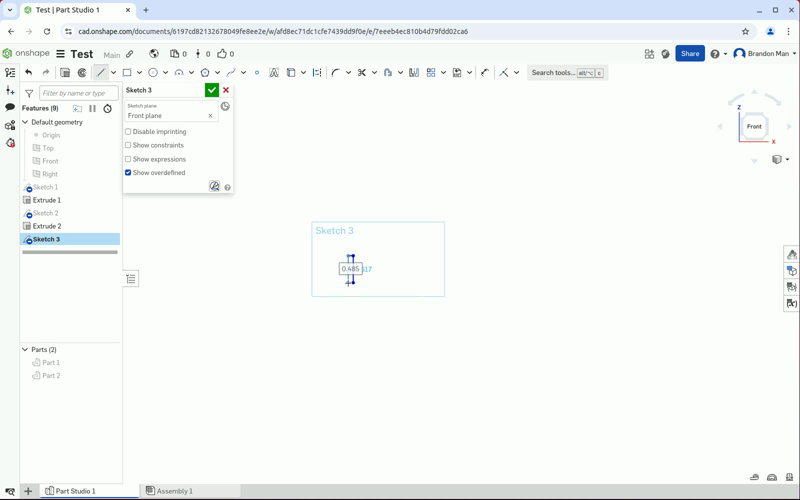
scroll(6)
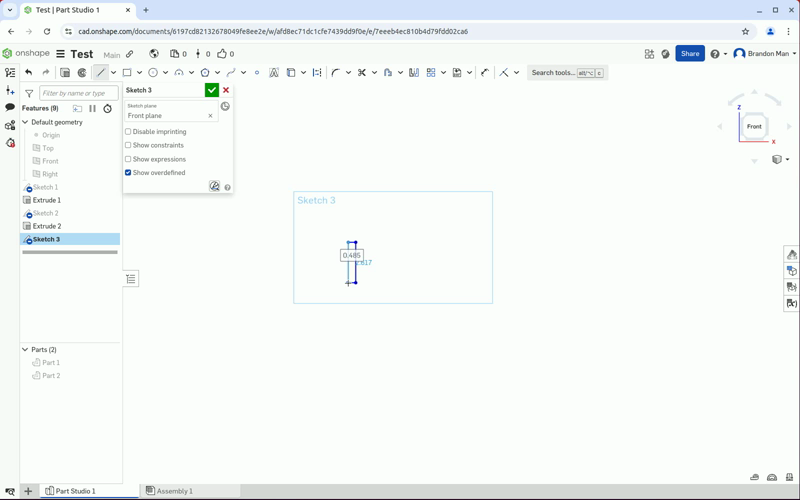
scroll(6)
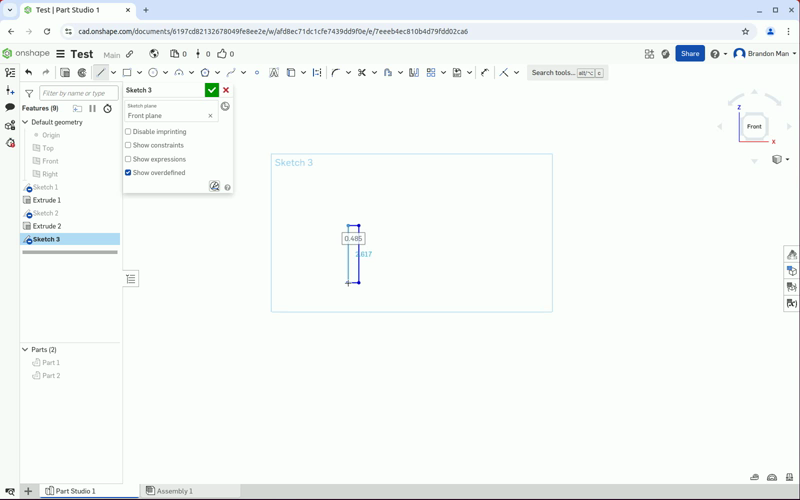
scroll(6)
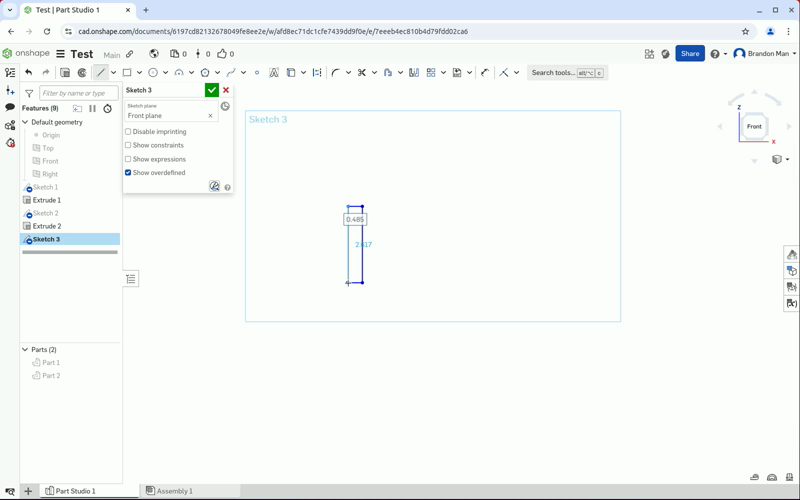
scroll(6)
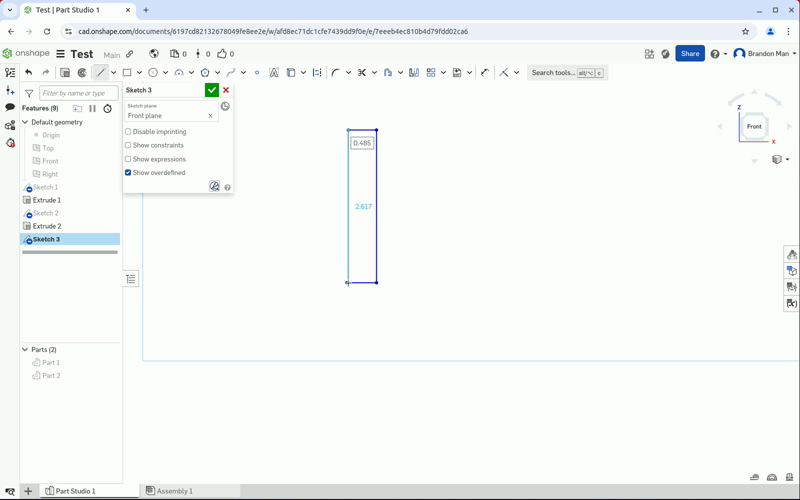
key_up(shift)
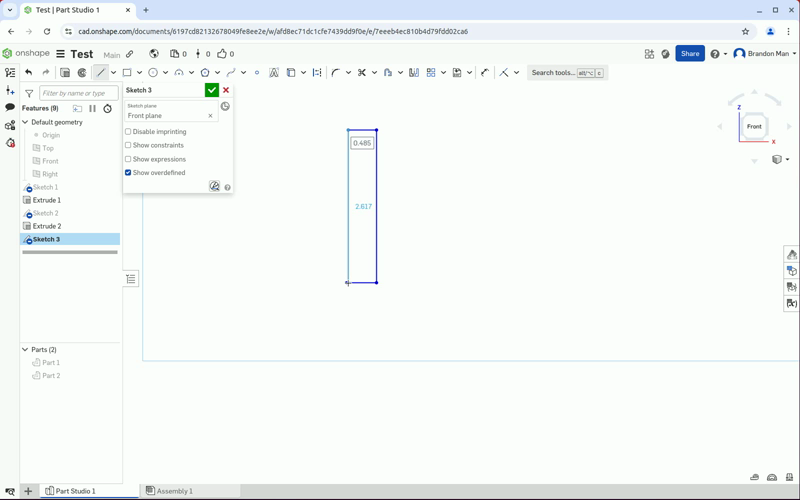
click(348, 282)
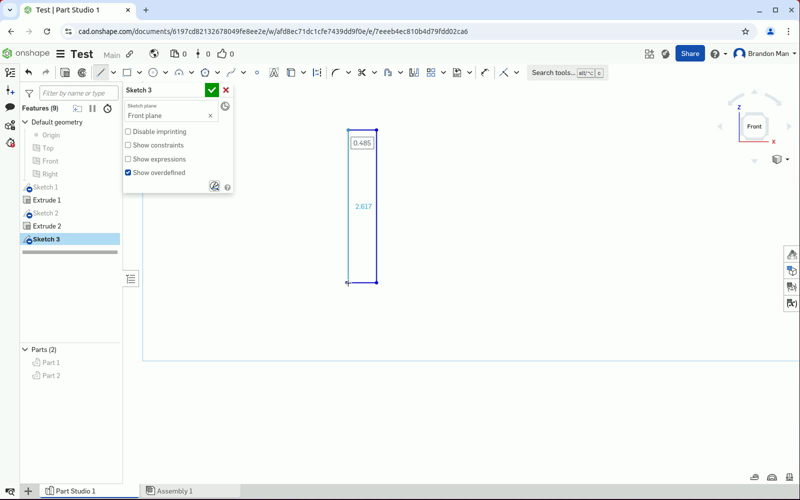
scroll(-6)
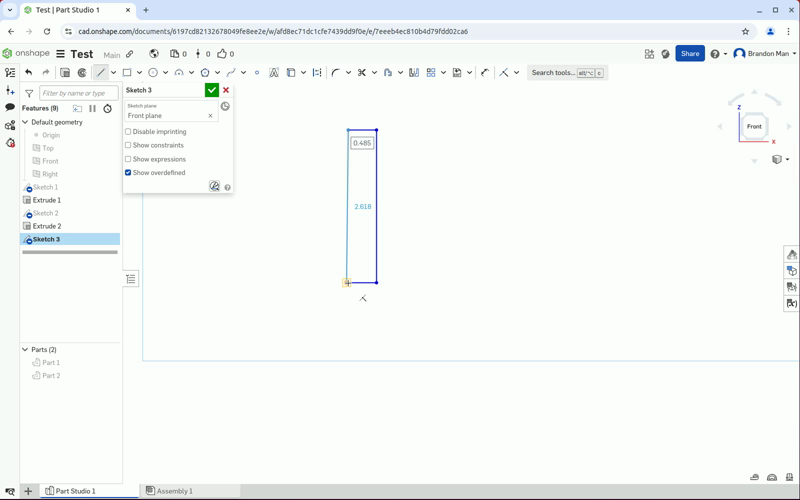
scroll(-6)
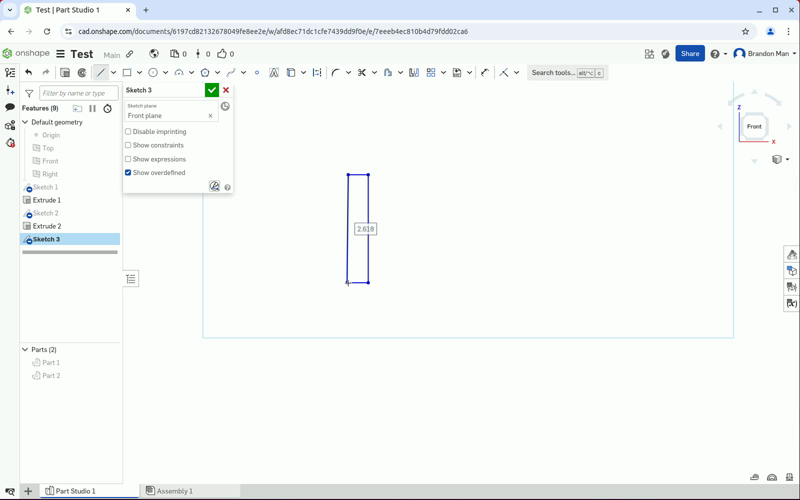
scroll(-6)
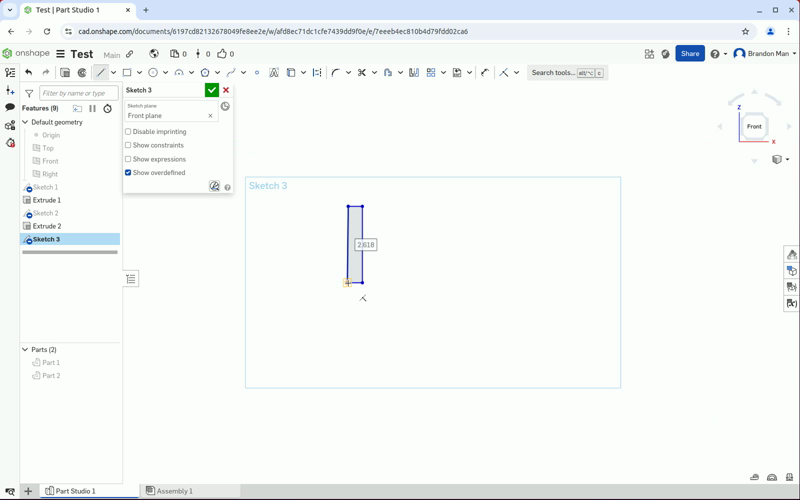
scroll(-6)
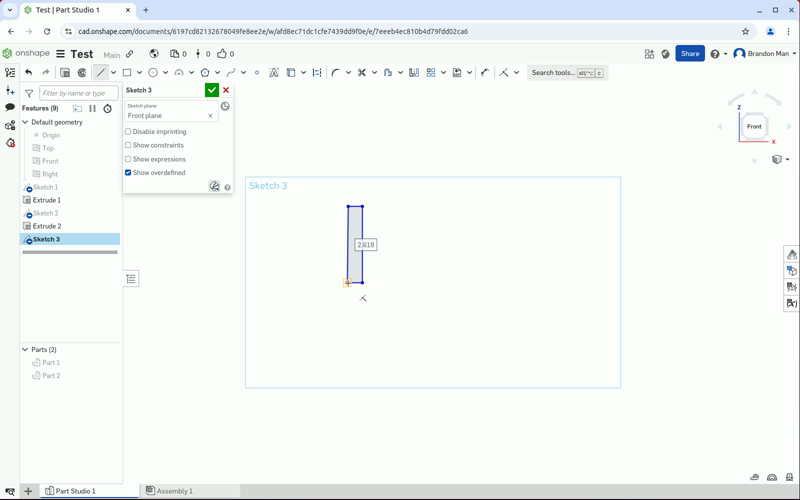
scroll(-6)
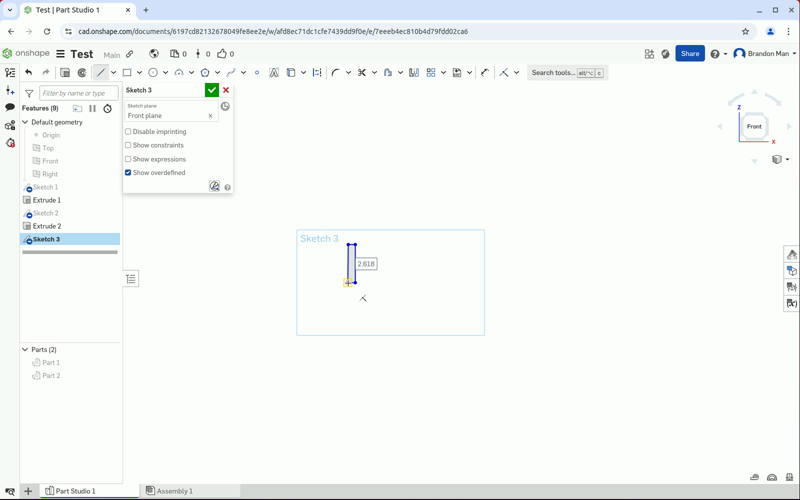
scroll(-6)
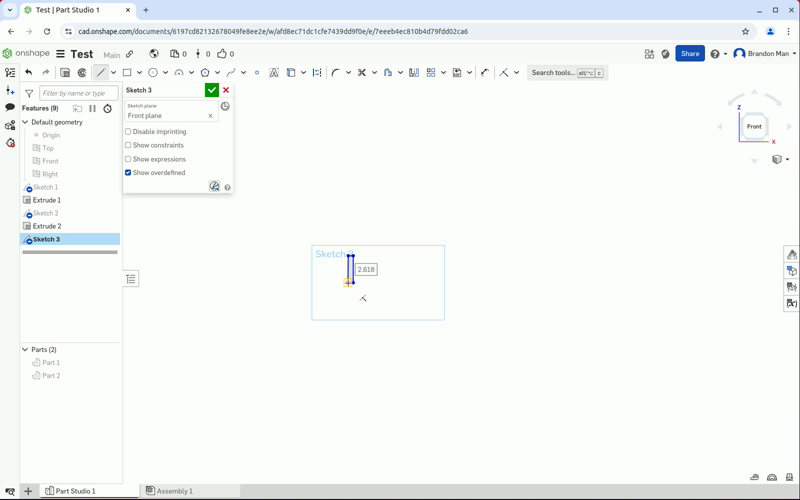
scroll(-6)
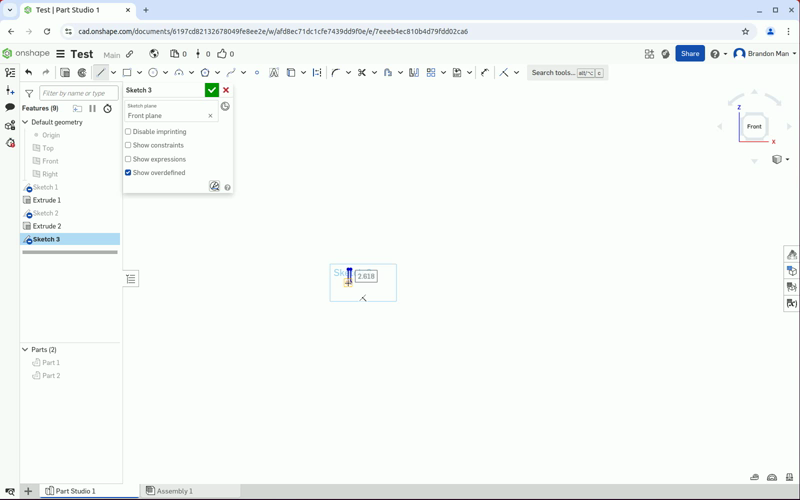
key(esc)
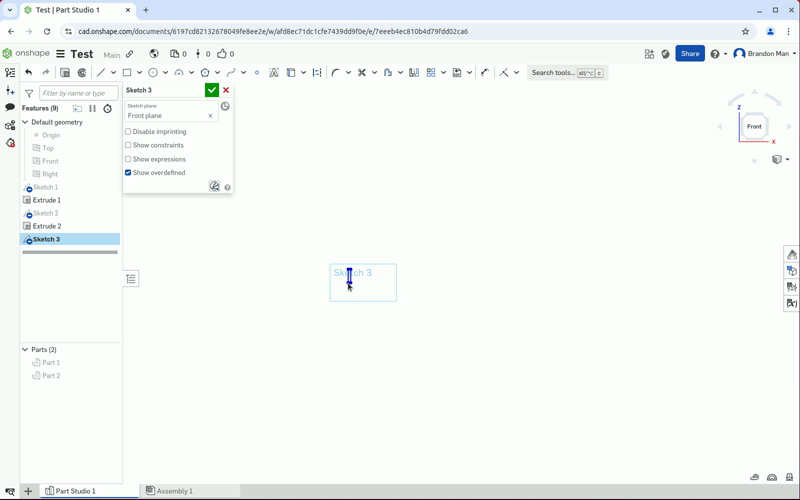
mouse_move(348, 280)
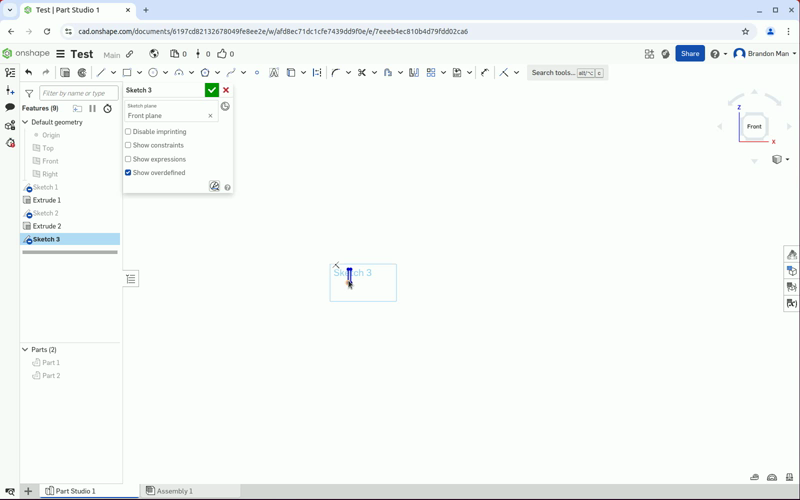
scroll(6)
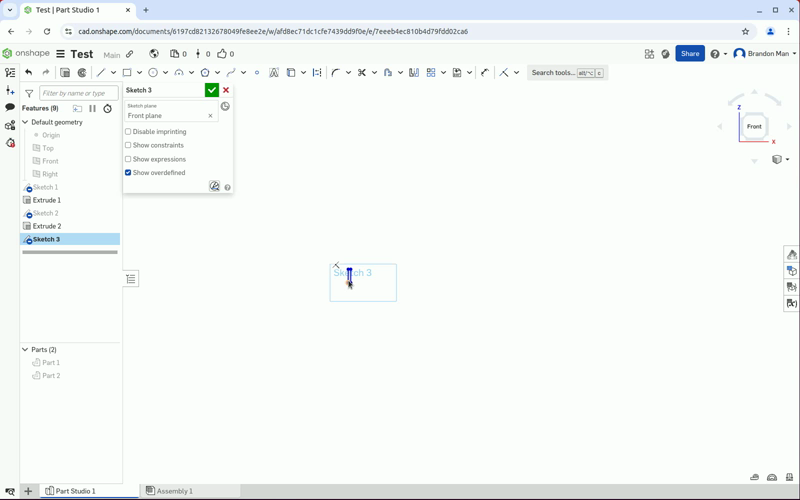
scroll(6)
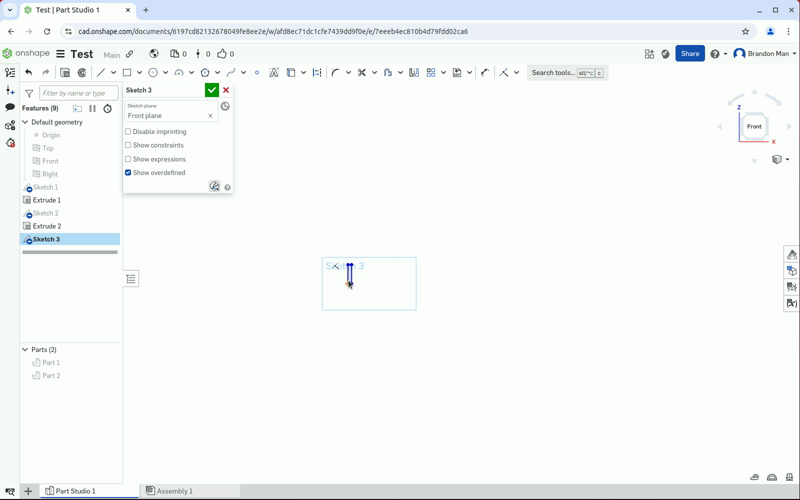
scroll(6)
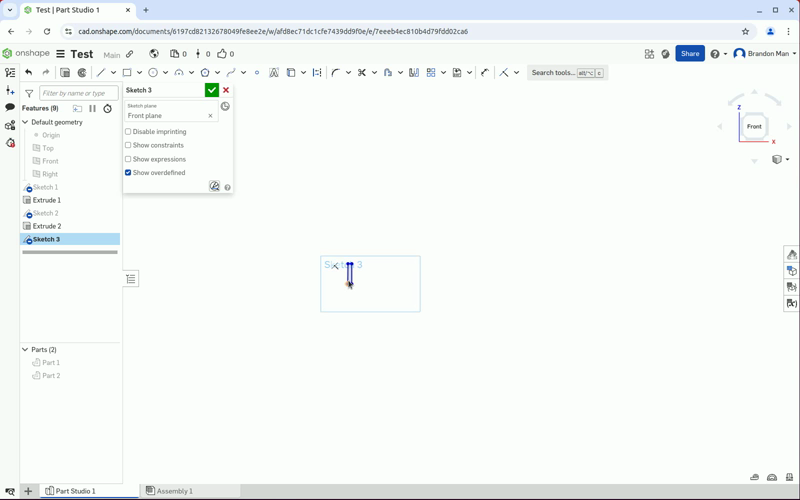
scroll(6)
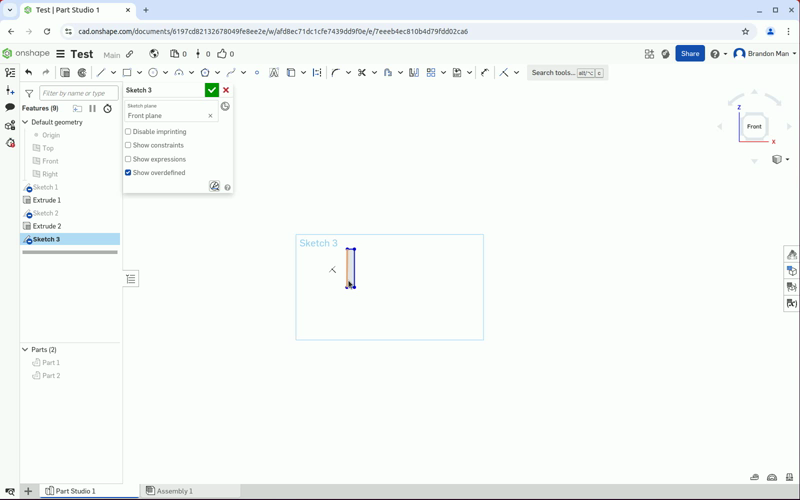
scroll(6)
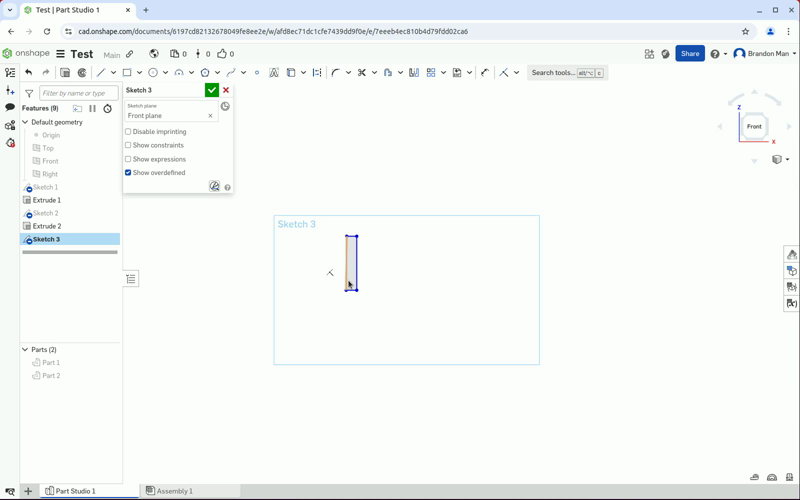
scroll(6)
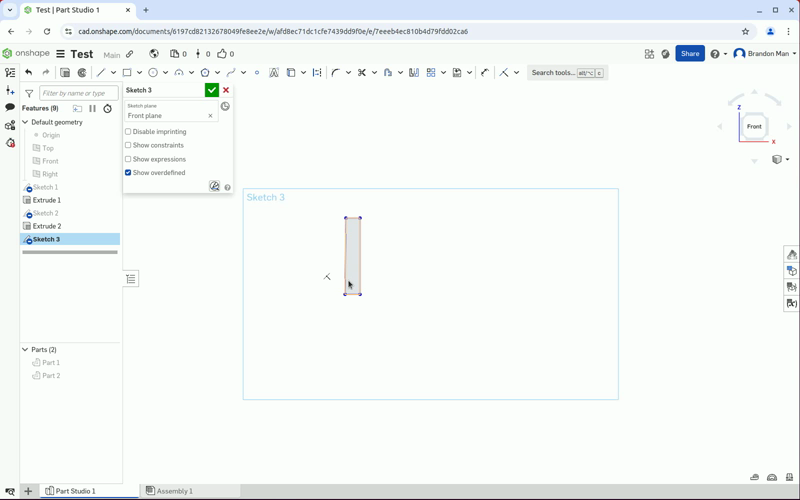
scroll(6)
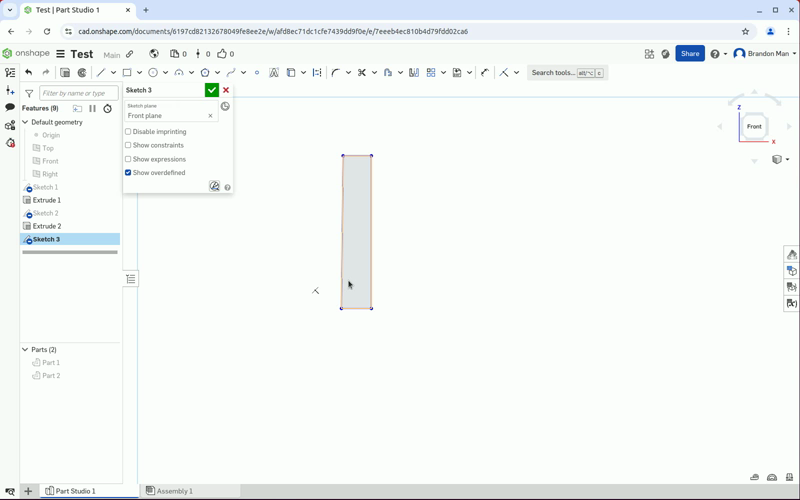
click(348, 280)
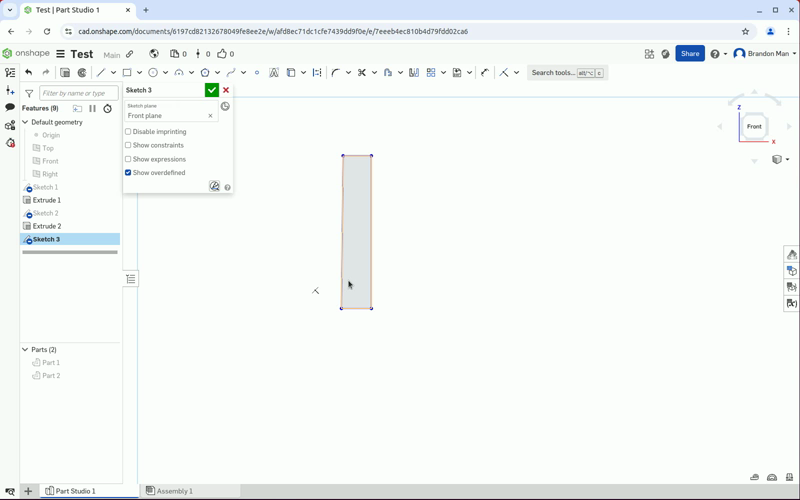
scroll(-6)
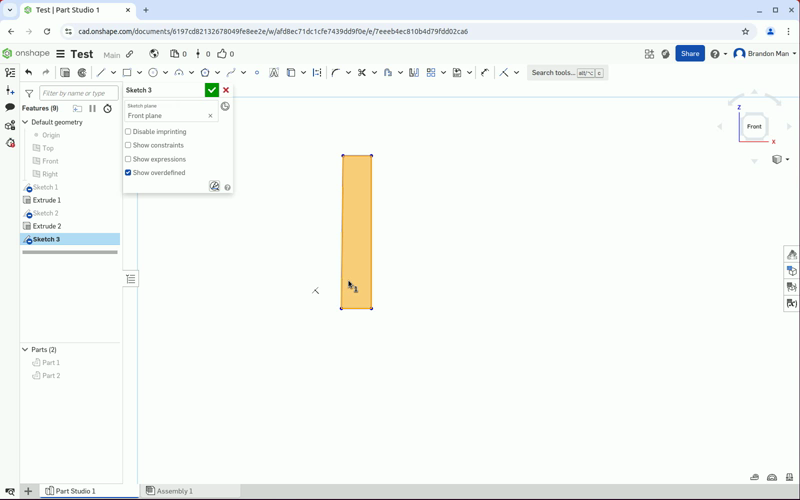
scroll(-6)
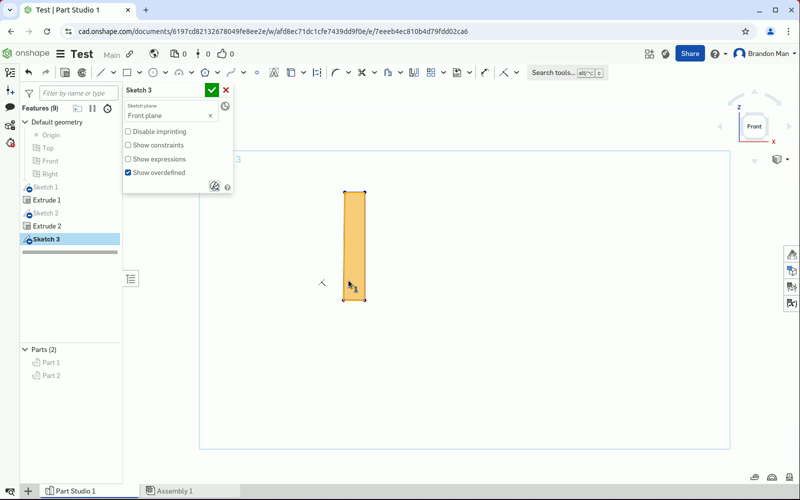
scroll(-6)
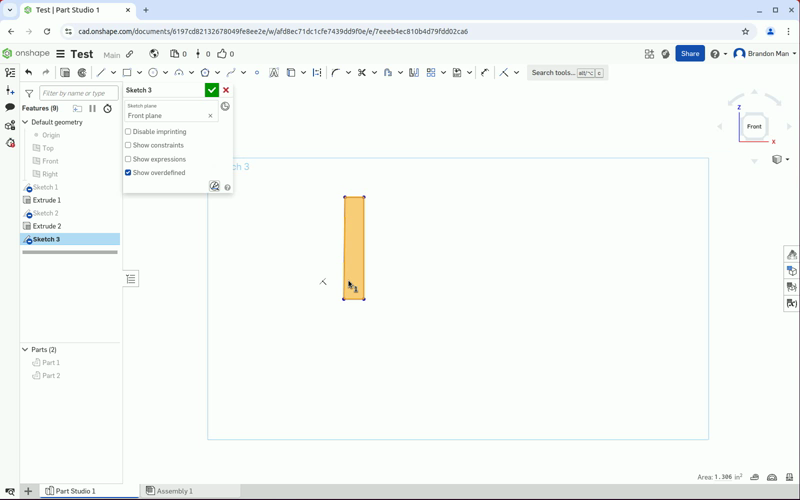
scroll(-6)
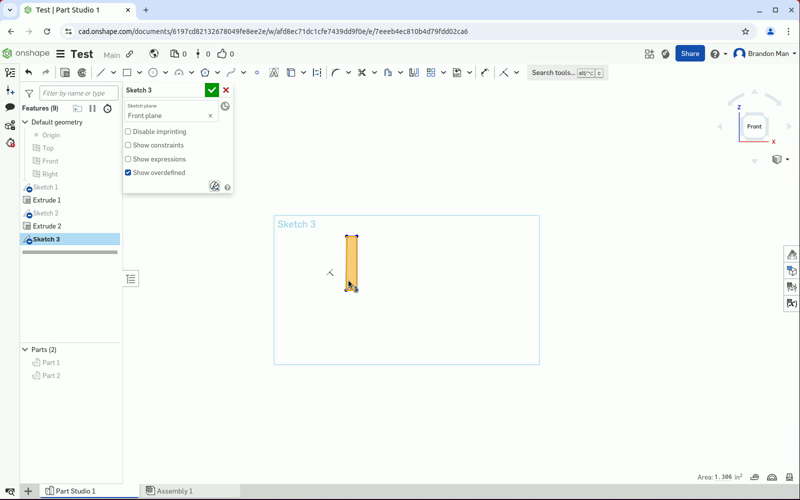
scroll(-6)
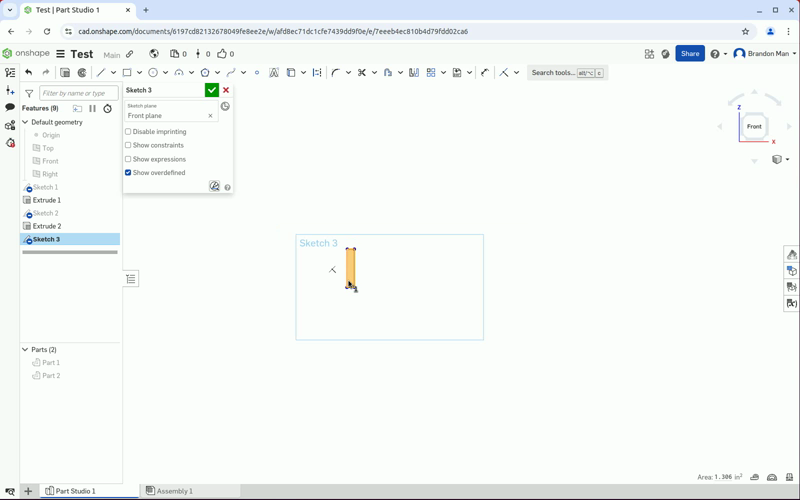
scroll(-6)
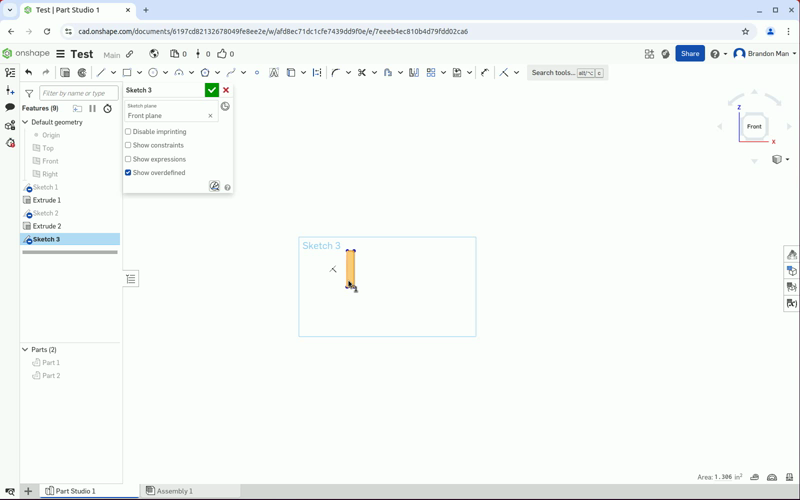
scroll(-6)
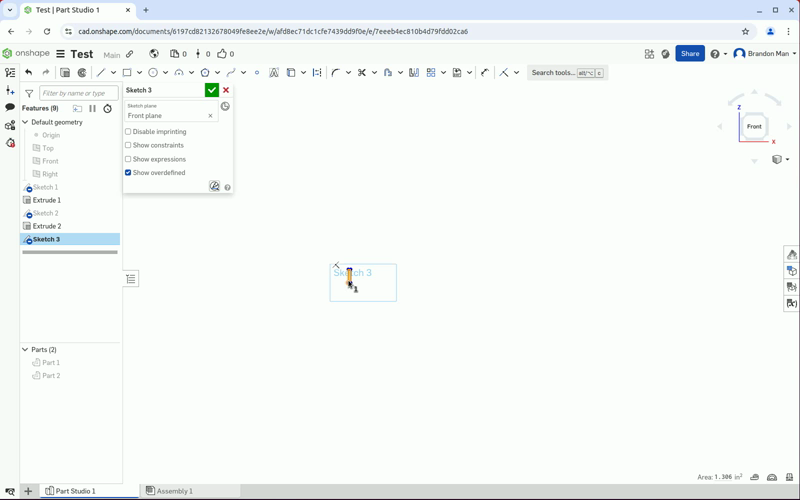
mouse_move(73, 352)
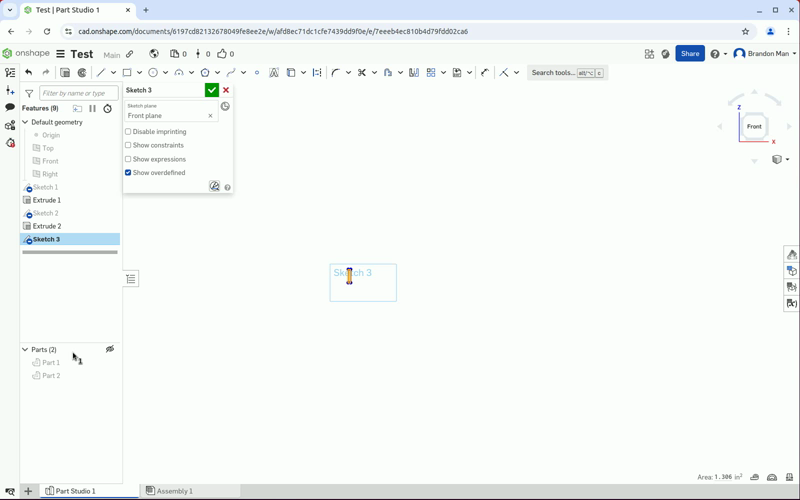
key(shift+y)
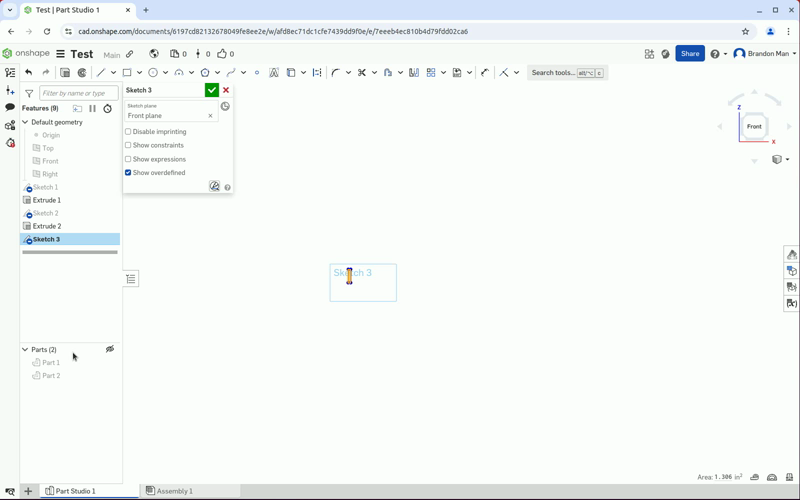
key(shift+e)
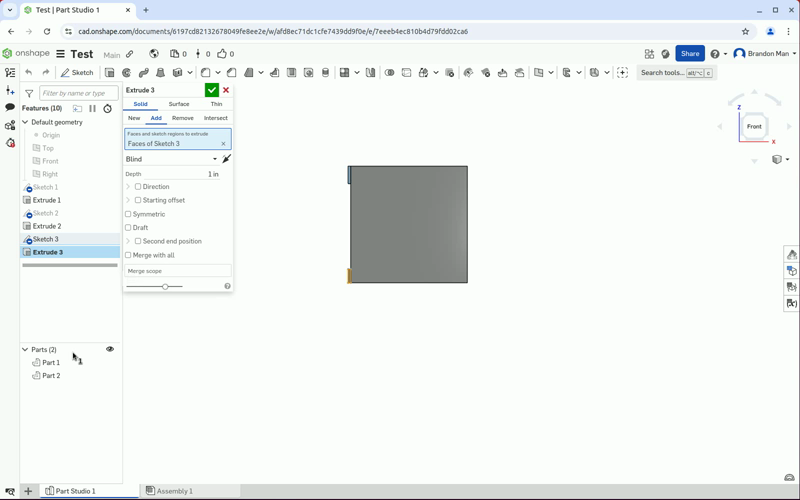
mouse_move(143, 106)
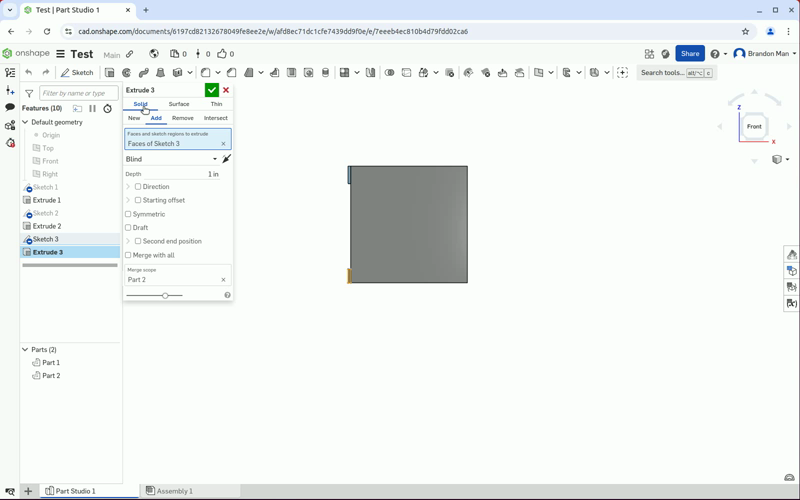
click(143, 106)
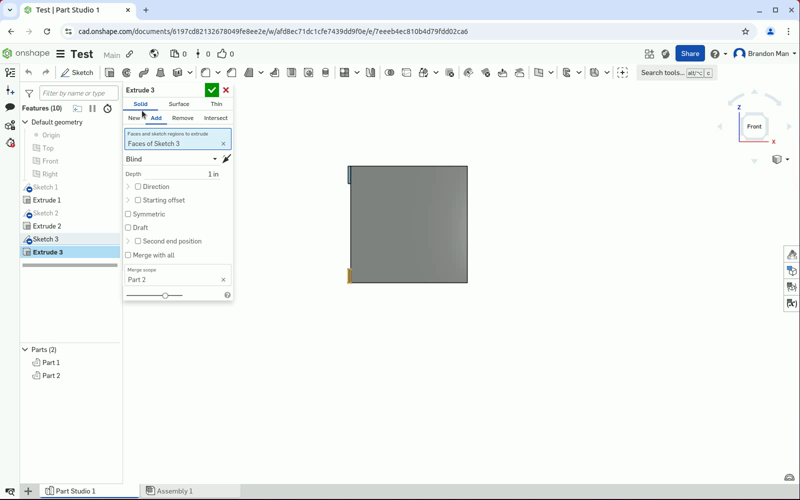
mouse_move(137, 120)
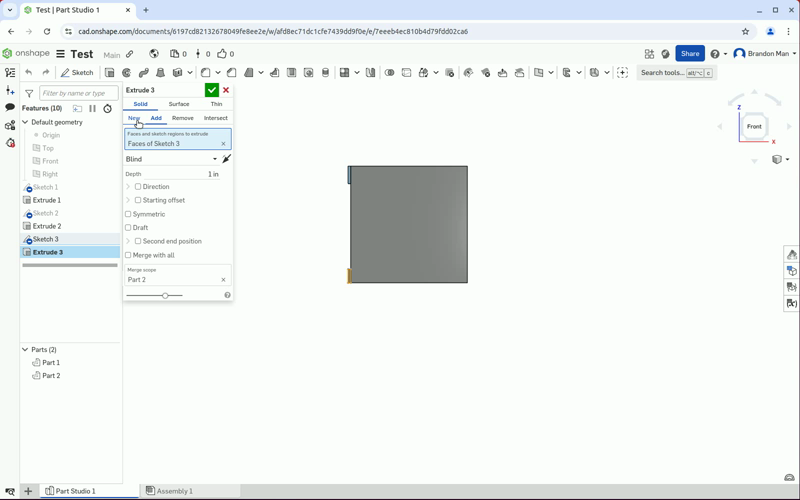
click(137, 120)
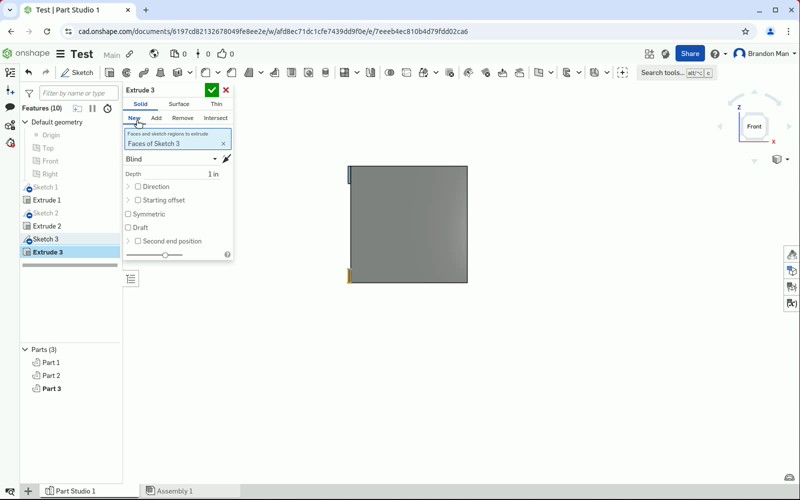
key(tab, 4)
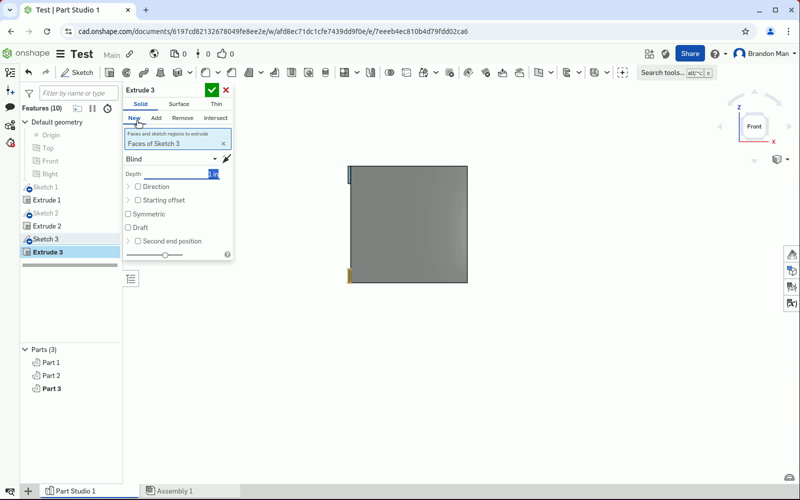
text(0.481)
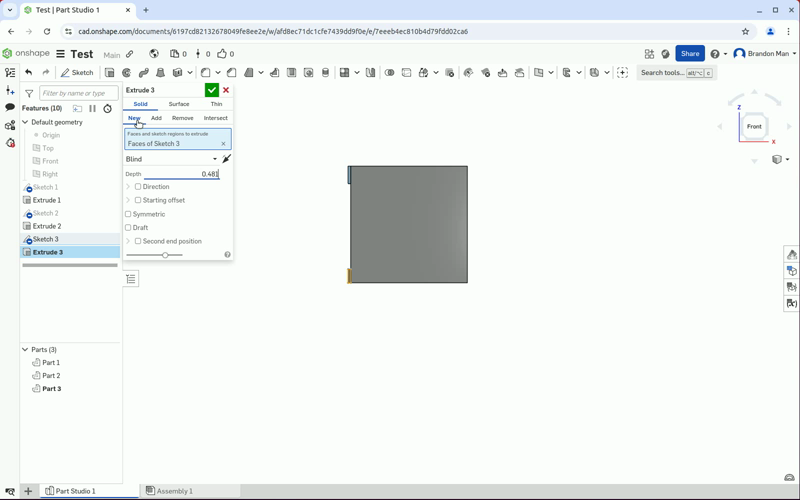
key(enter)
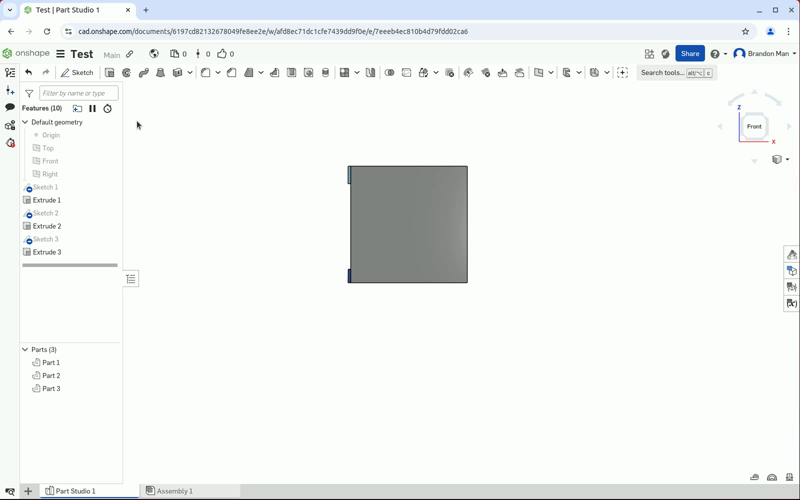
key(shift+h)
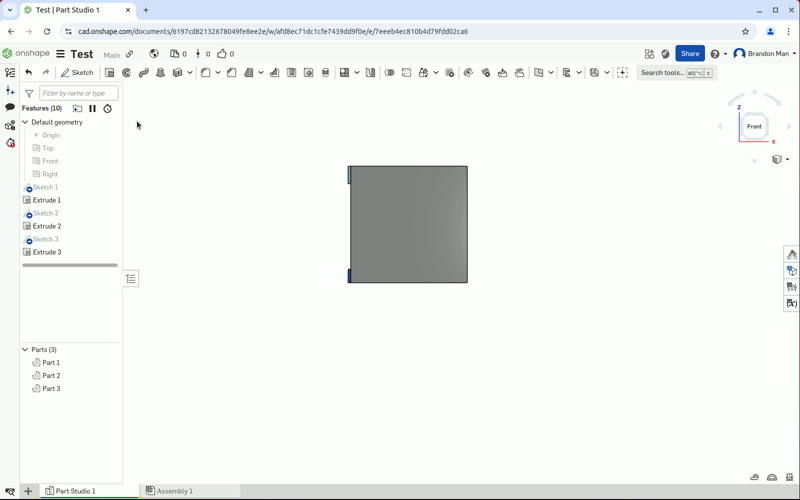
key(shift+h)
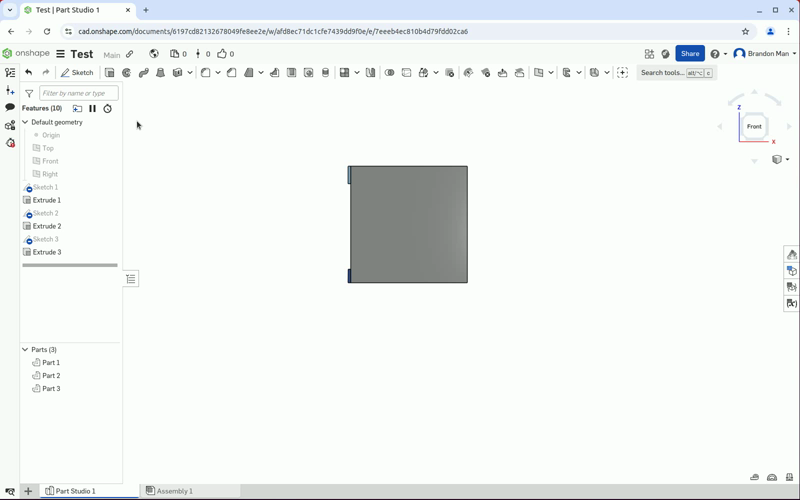
mouse_move(73, 189)
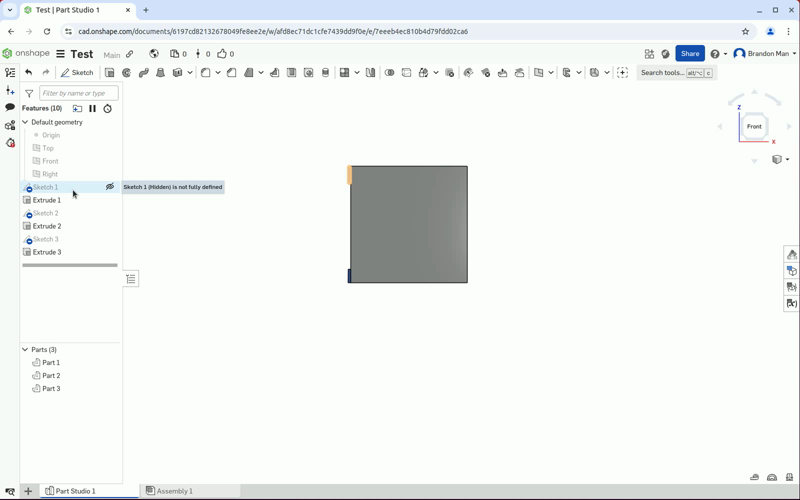
click(73, 189)
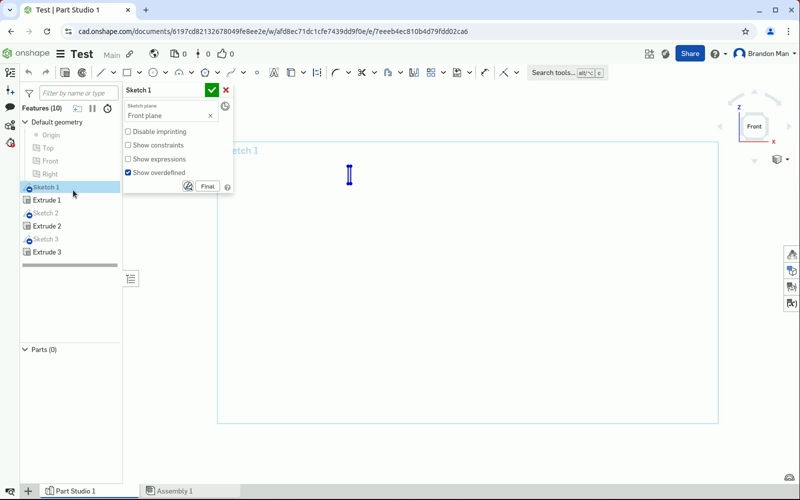
mouse_move(229, 92)
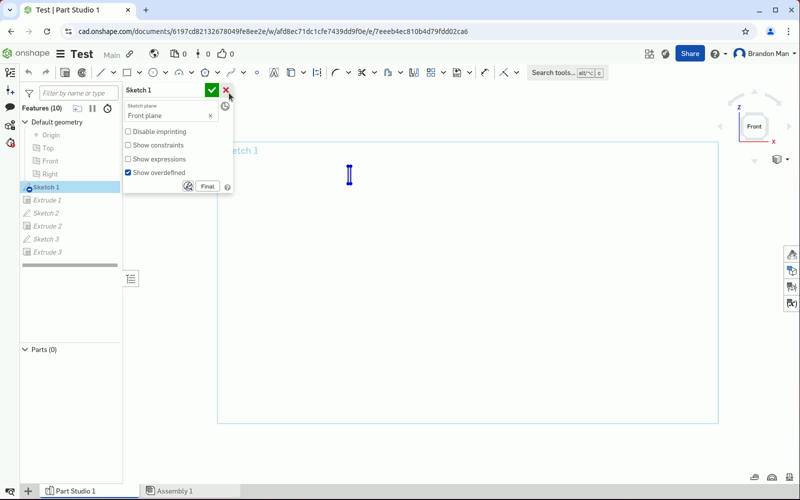
click(229, 92)
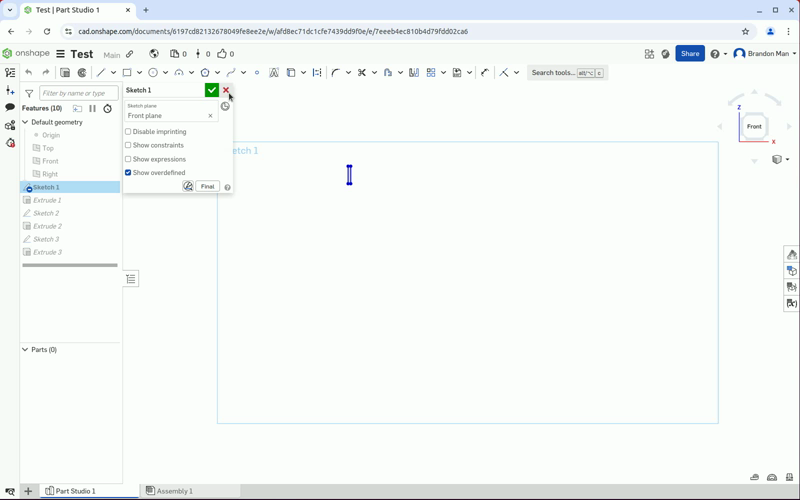
key(shift+s)
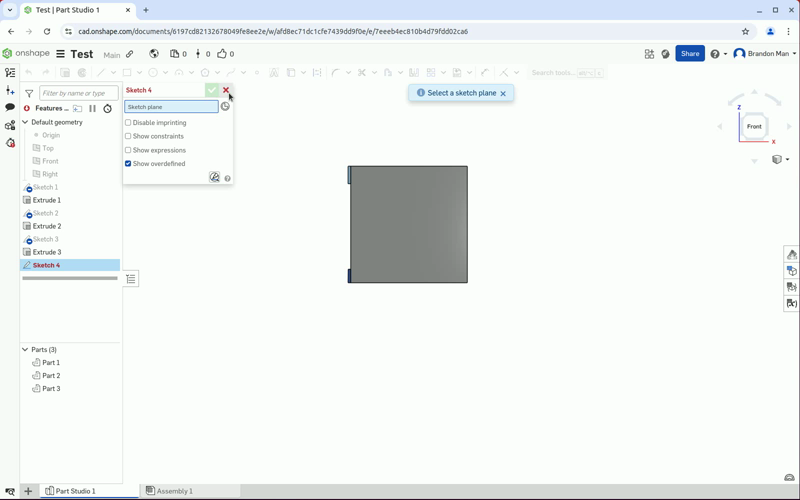
mouse_move(73, 163)
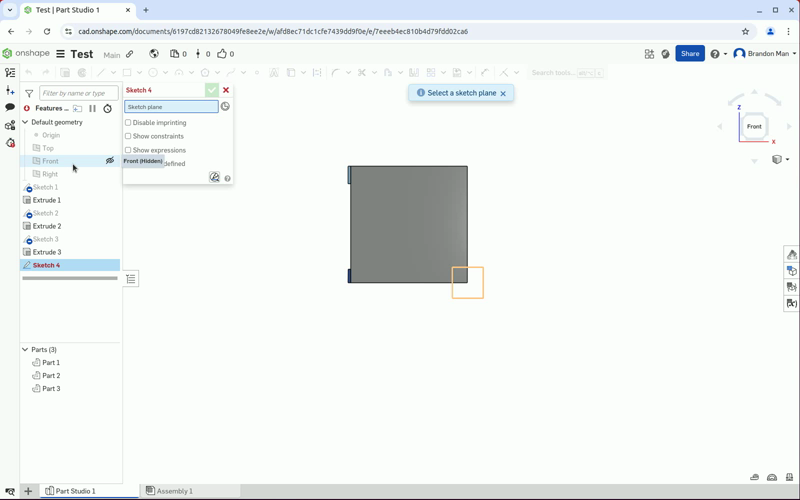
click(73, 163)
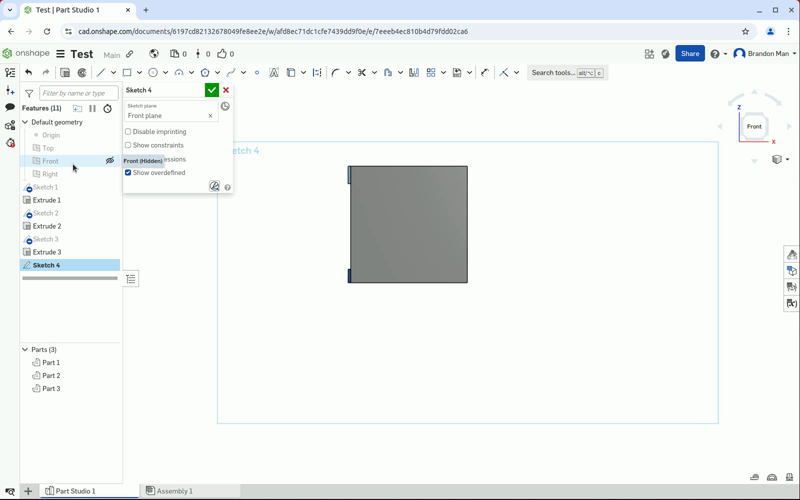
mouse_move(73, 352)
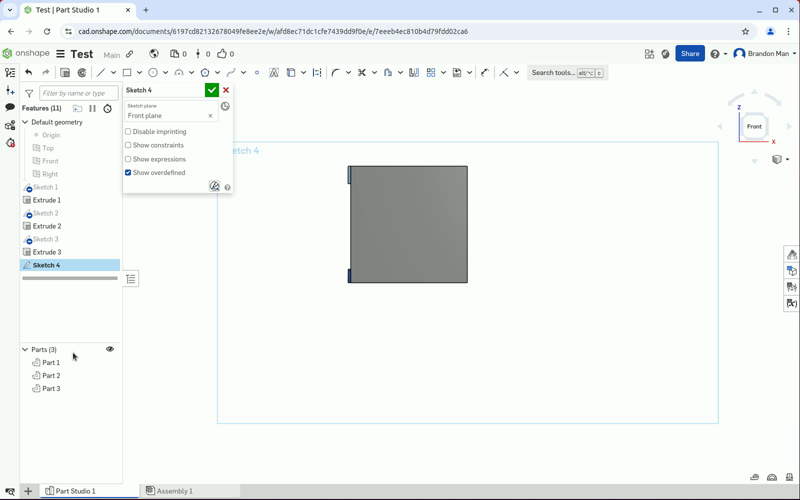
key(y)
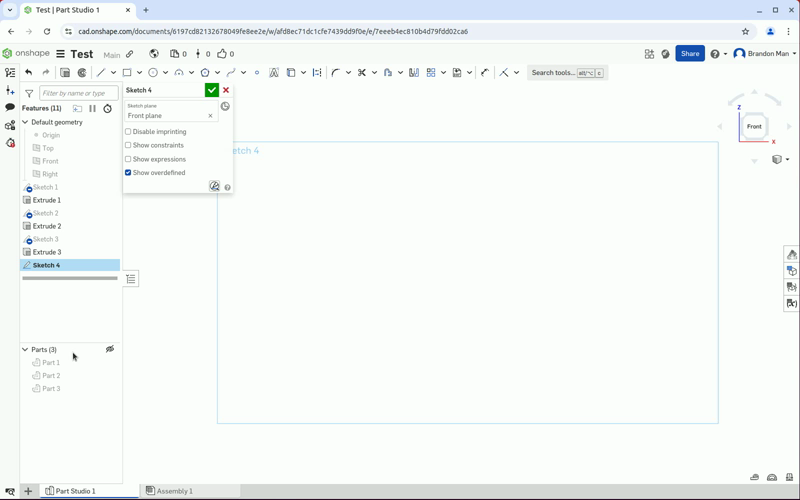
key(l)
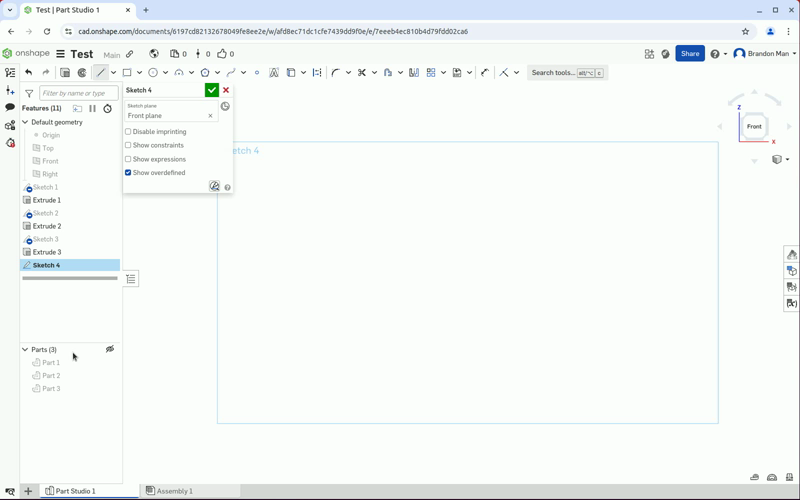
key_down(shift)
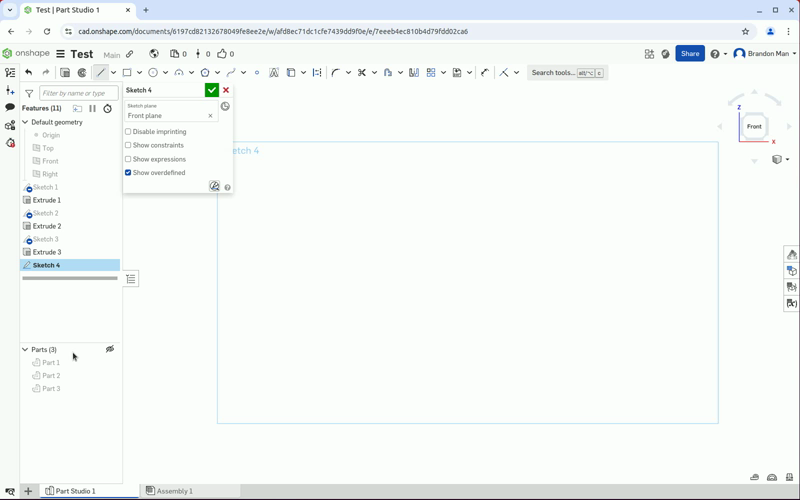
mouse_move(460, 282)
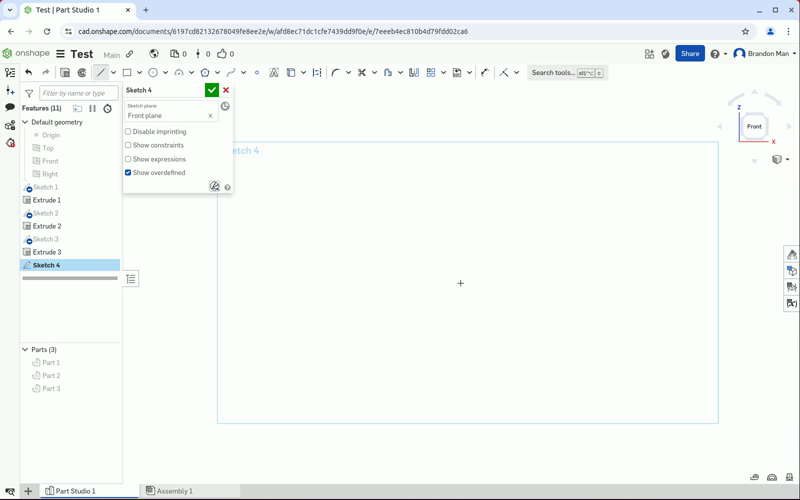
click(460, 282)
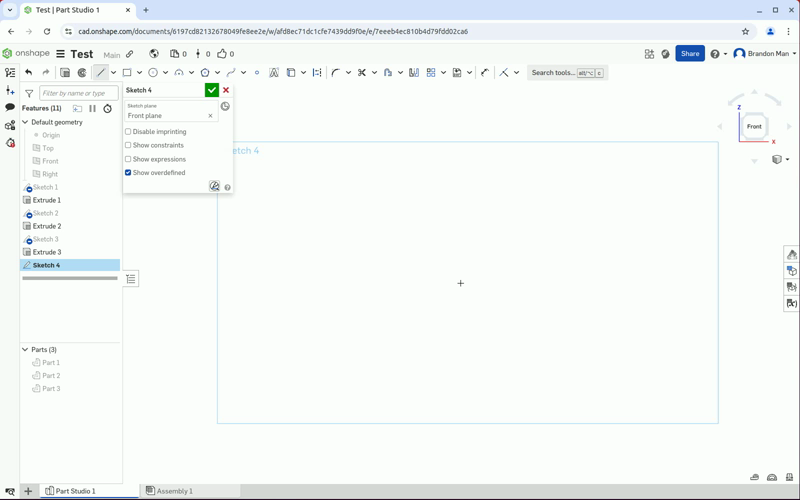
key_up(shift)
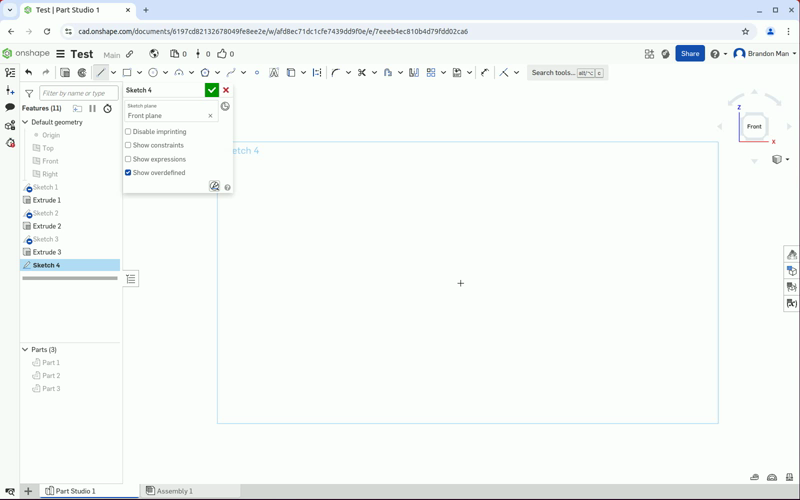
key_down(shift)
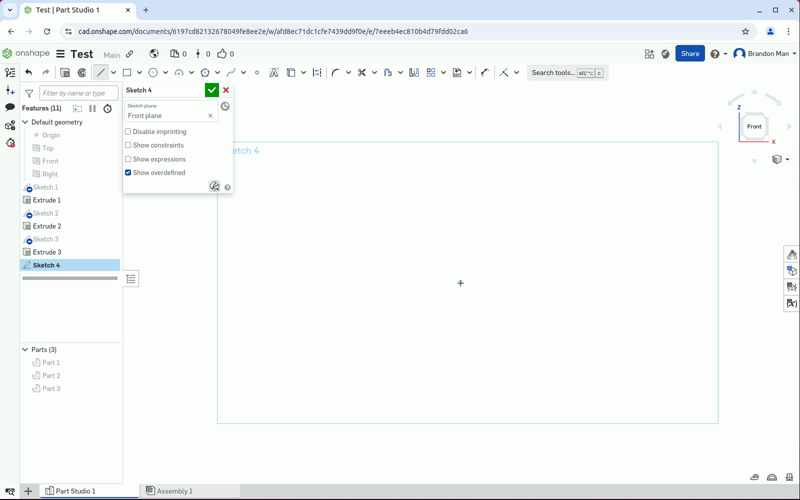
mouse_move(490, 282)
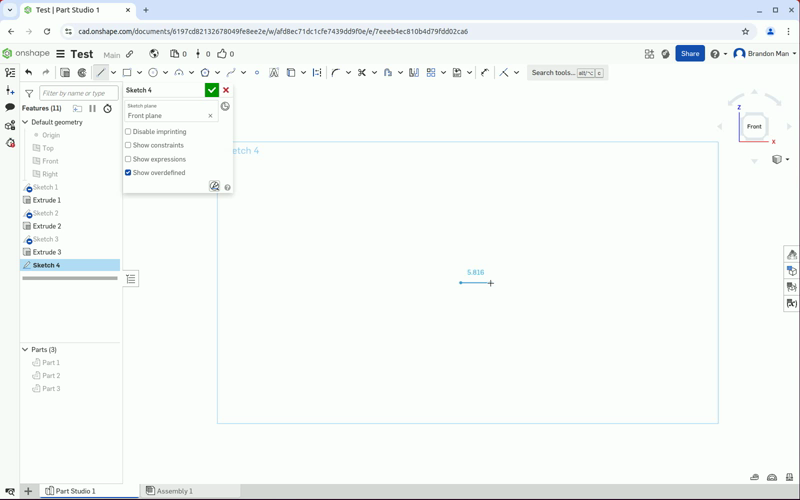
mouse_move(463, 282)
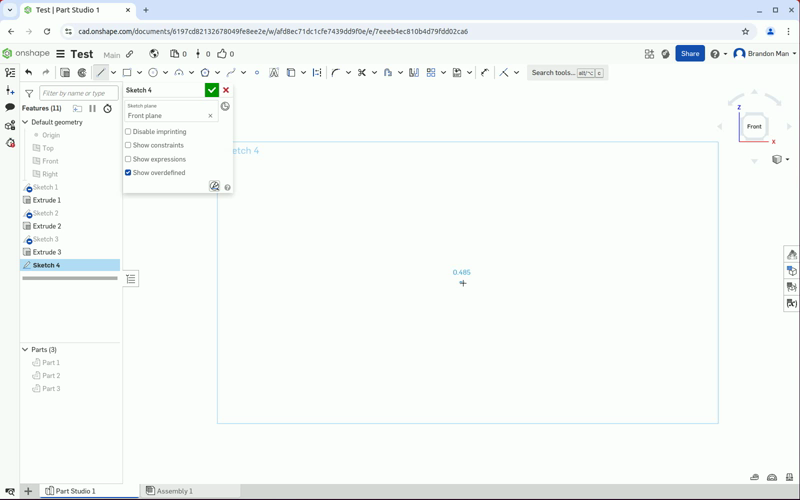
scroll(6)
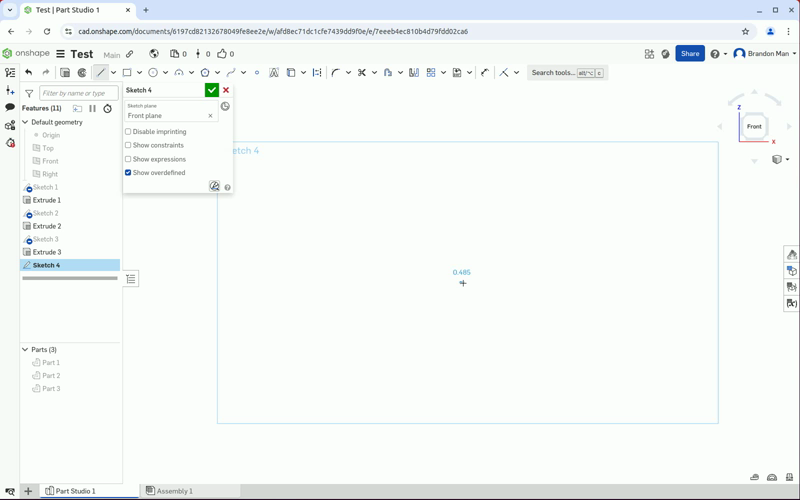
scroll(6)
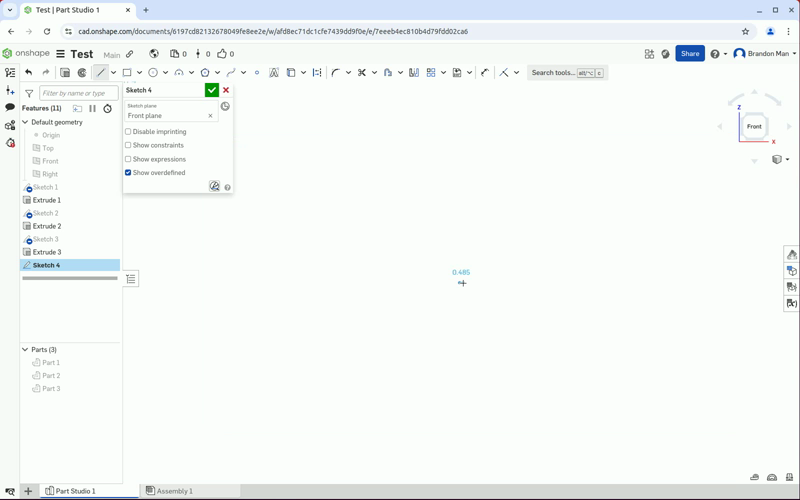
scroll(6)
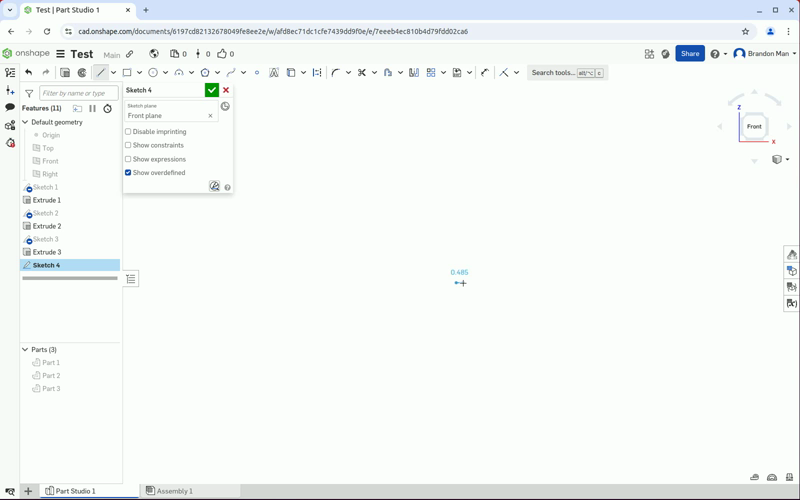
scroll(6)
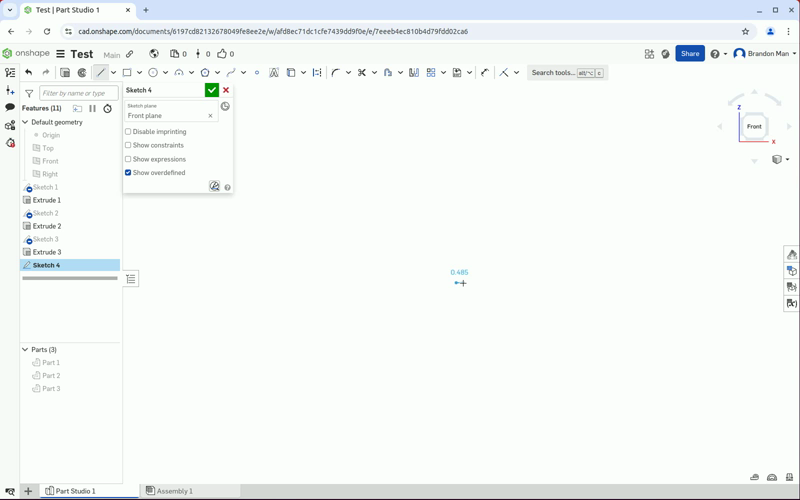
scroll(6)
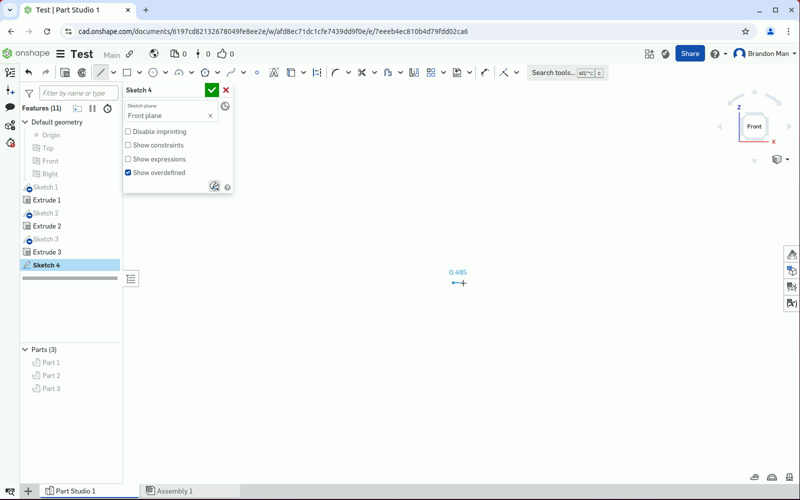
scroll(6)
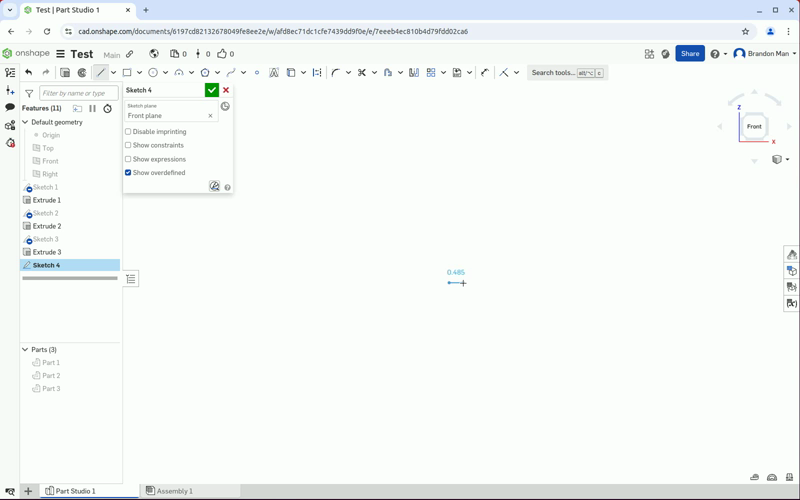
scroll(6)
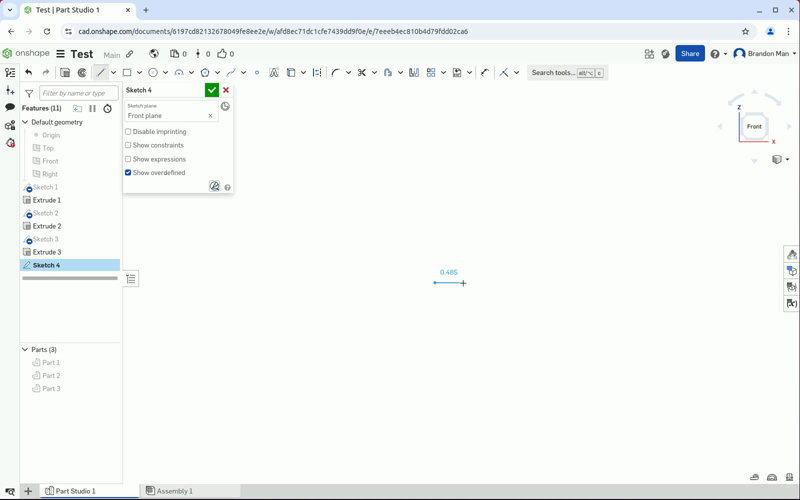
click(463, 282)
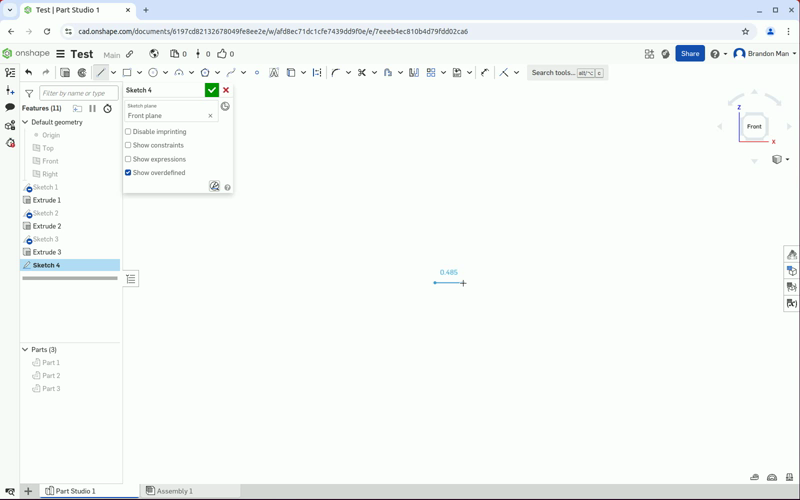
scroll(-6)
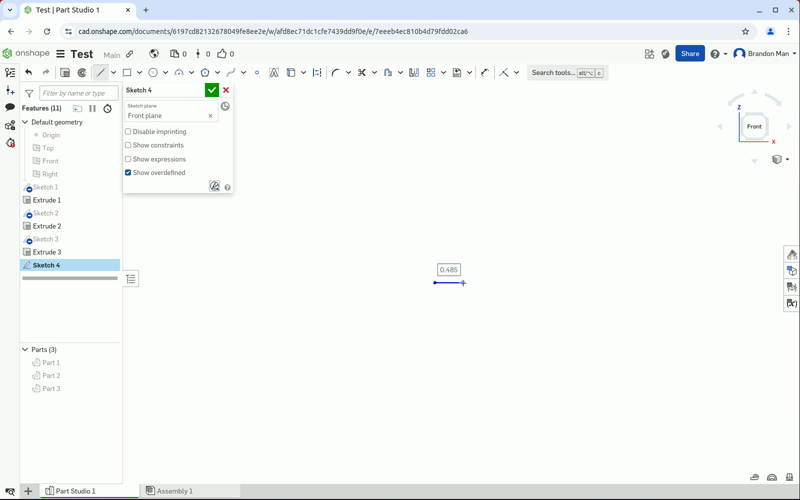
scroll(-6)
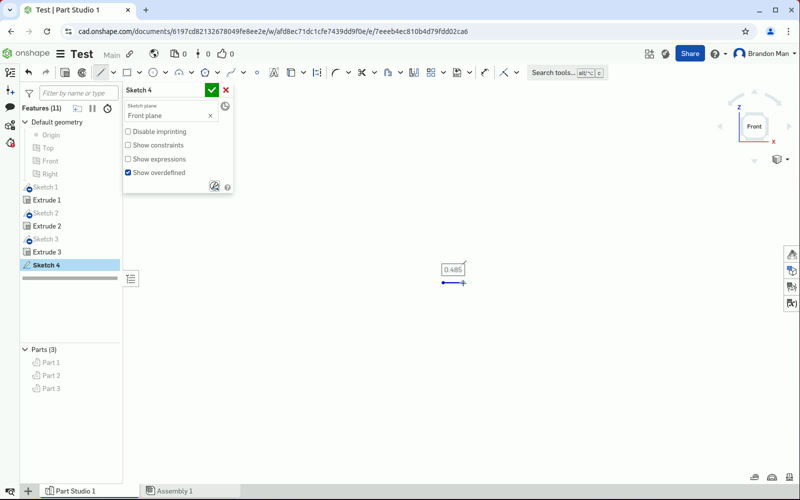
scroll(-6)
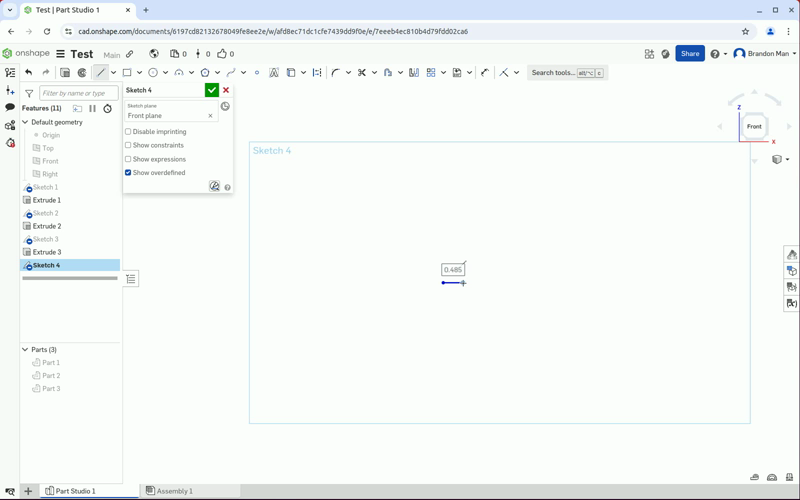
scroll(-6)
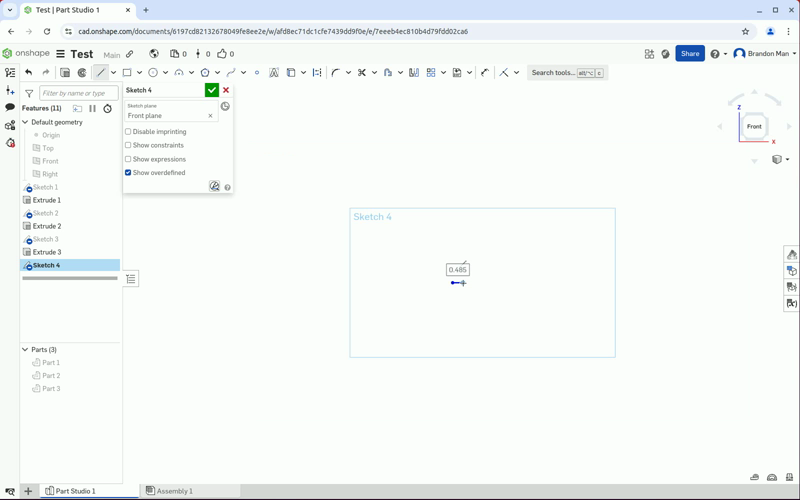
scroll(-6)
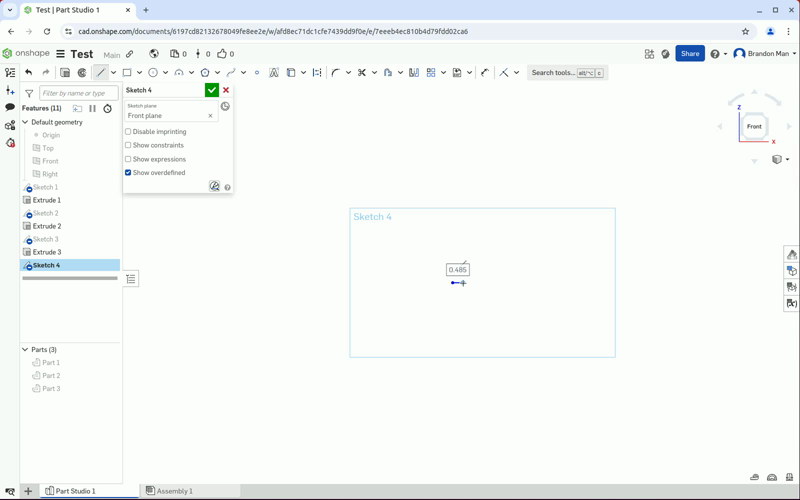
scroll(-6)
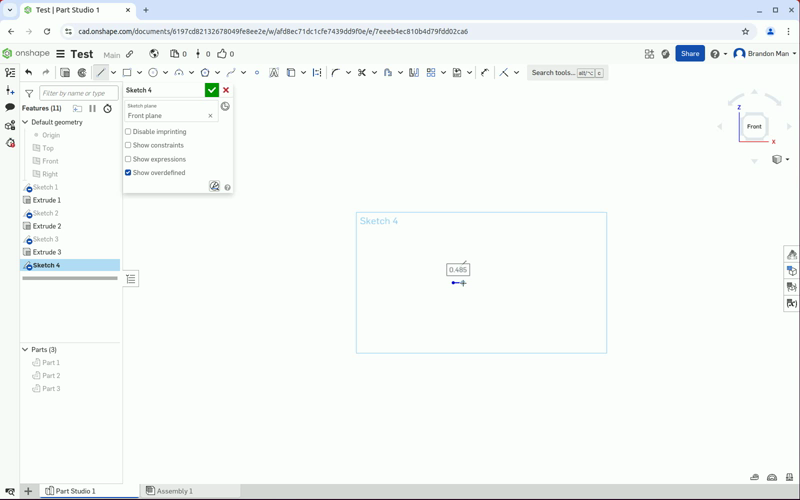
scroll(-6)
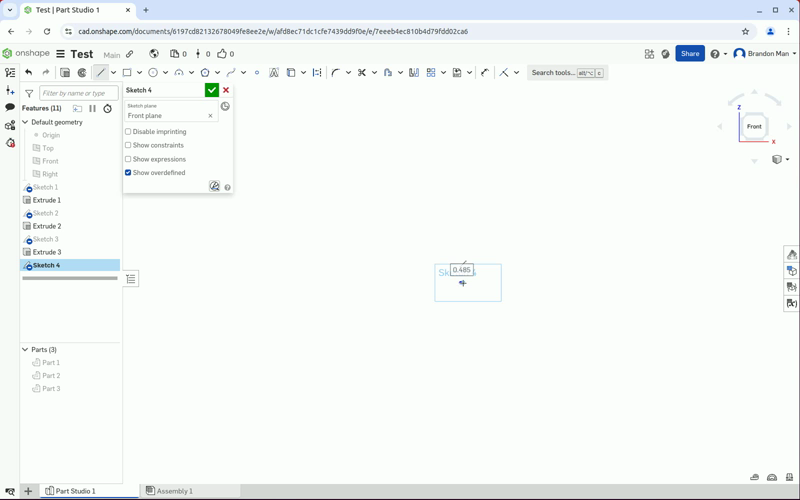
key_up(shift)
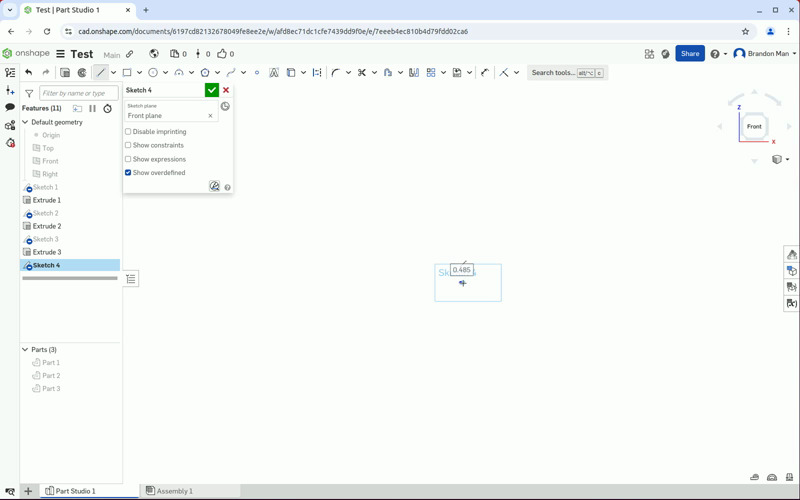
key_down(shift)
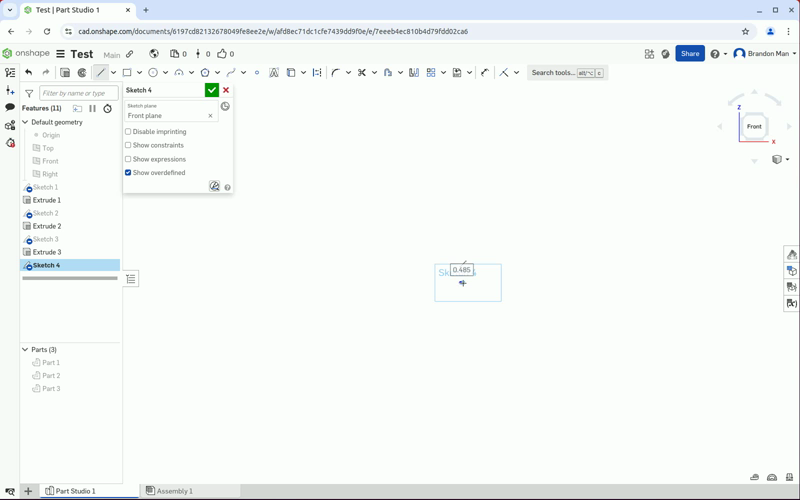
mouse_move(493, 282)
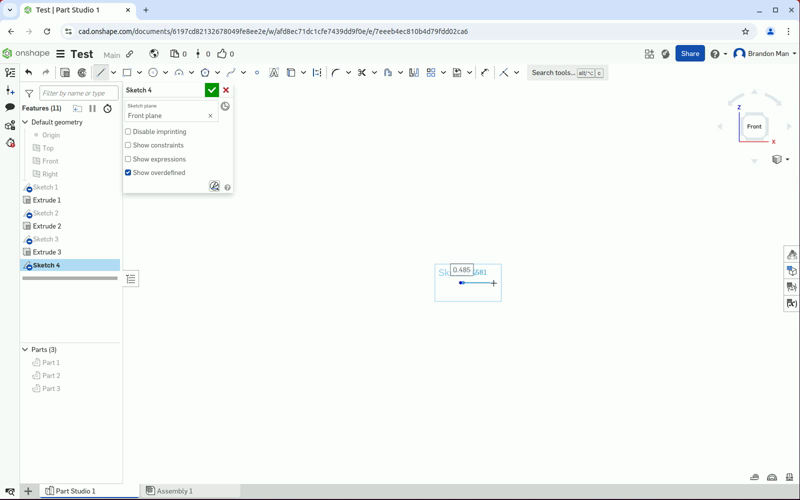
mouse_move(463, 269)
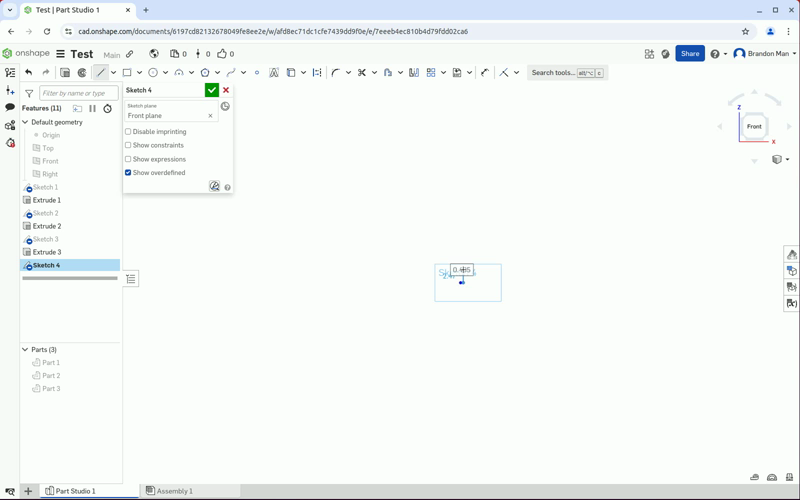
click(463, 269)
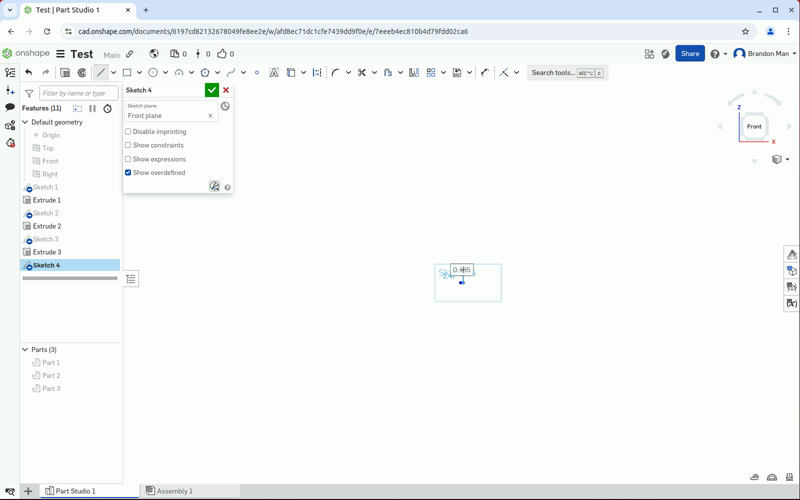
key_up(shift)
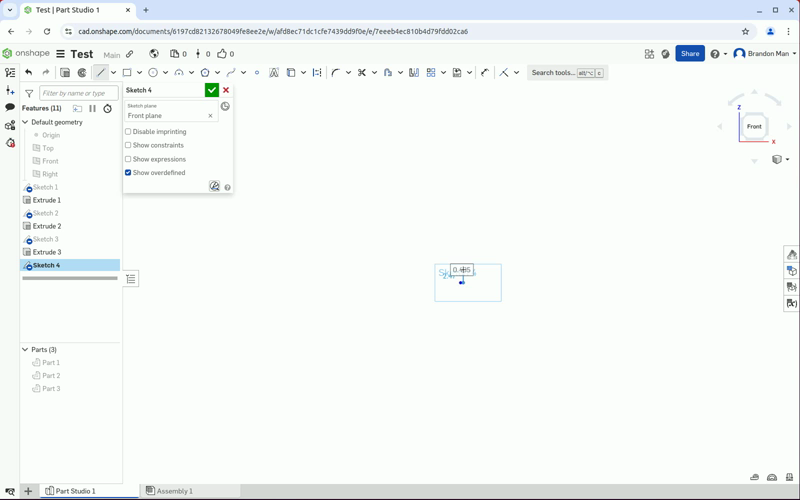
key_down(shift)
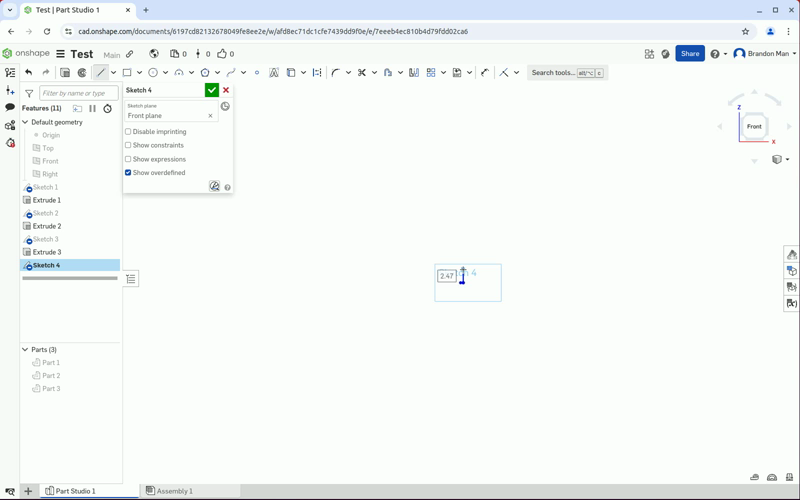
mouse_move(493, 269)
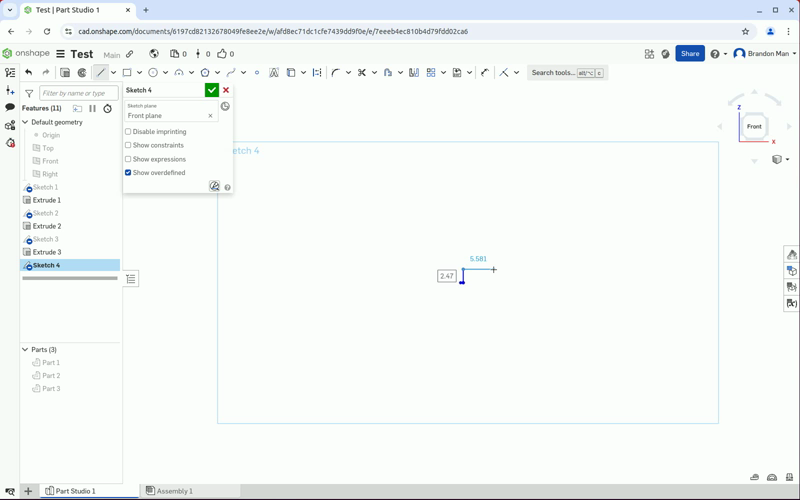
mouse_move(460, 269)
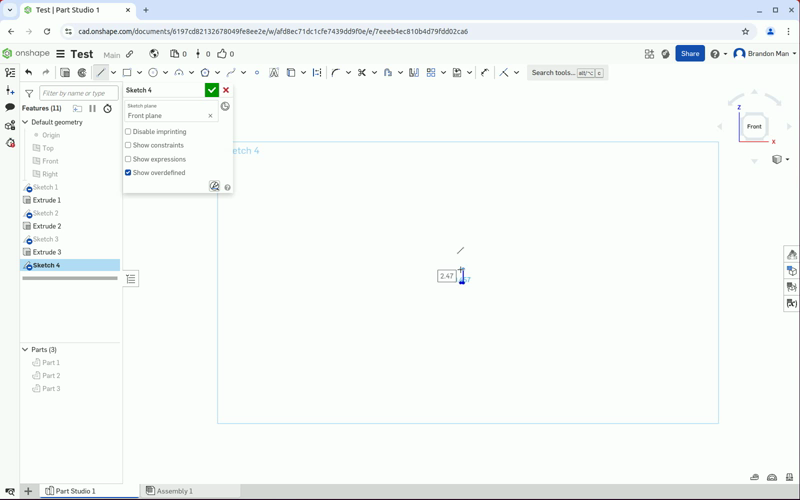
scroll(6)
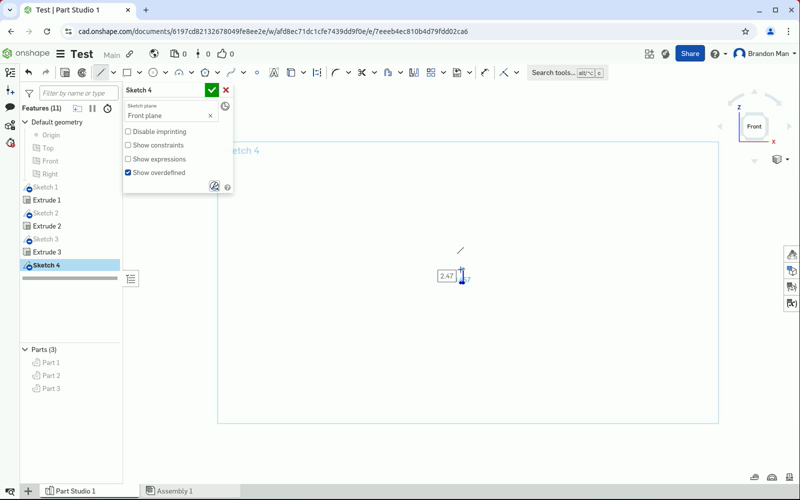
scroll(6)
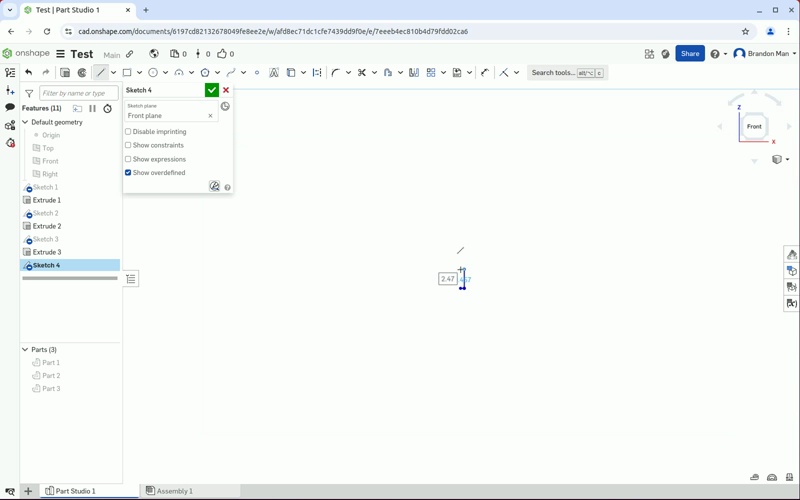
scroll(6)
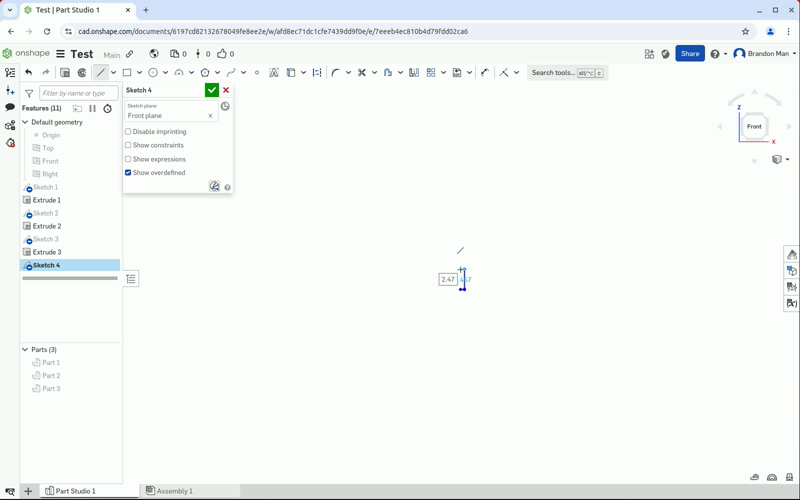
scroll(6)
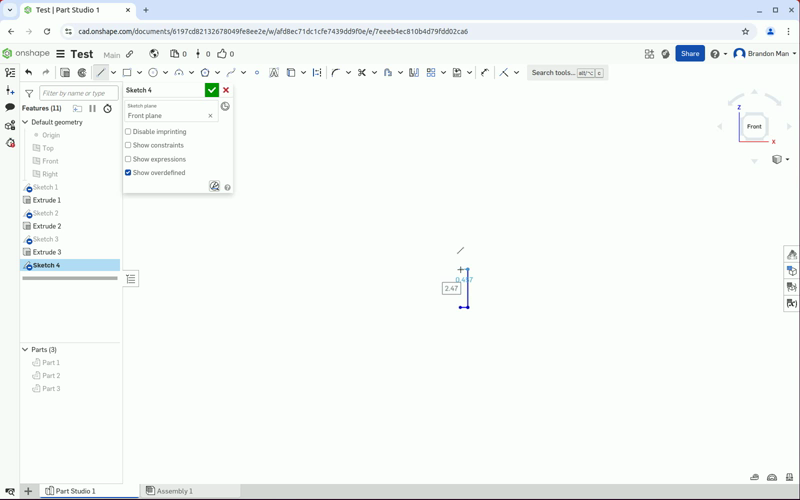
scroll(6)
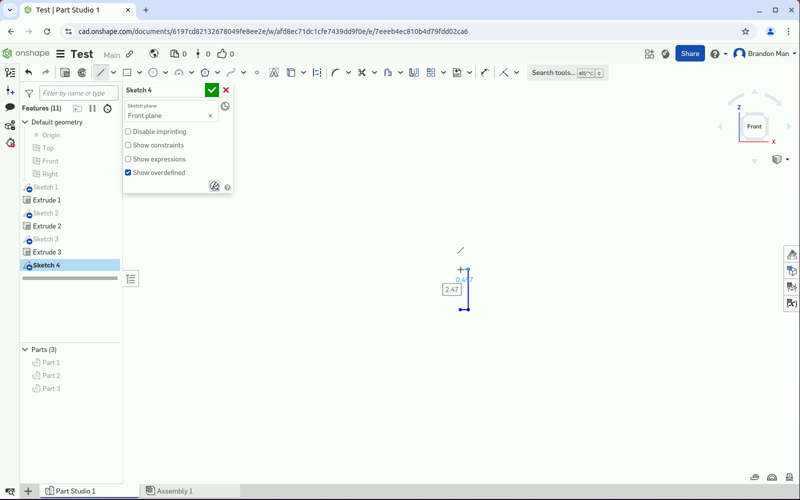
scroll(6)
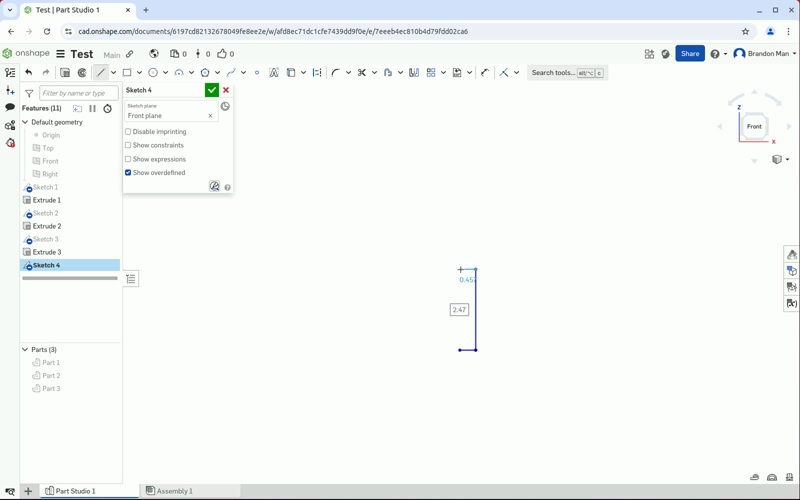
scroll(6)
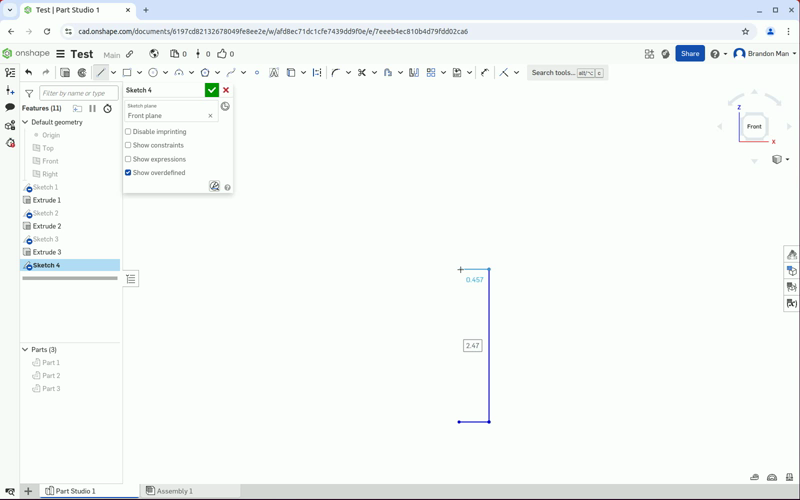
click(460, 269)
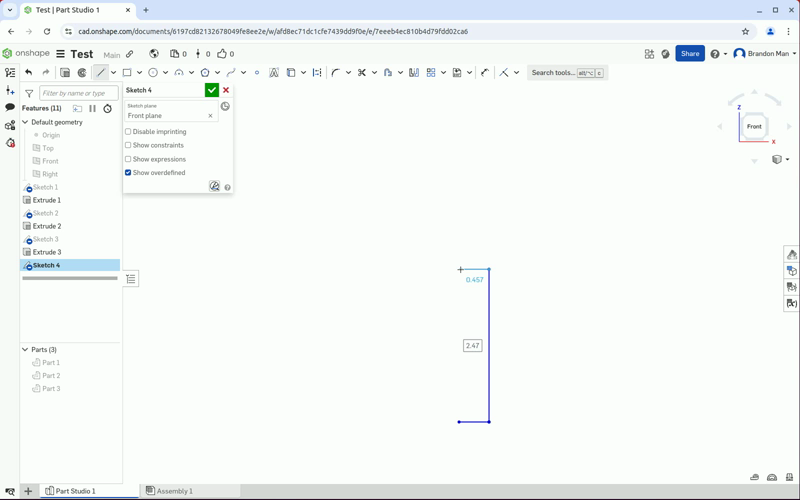
scroll(-6)
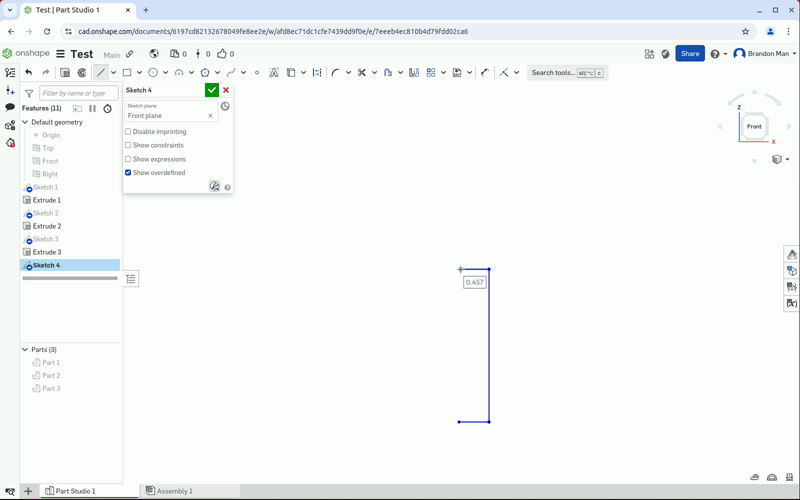
scroll(-6)
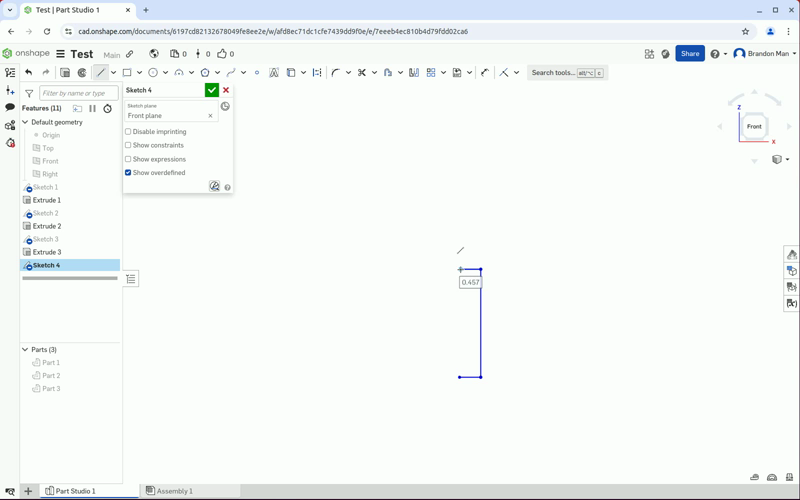
scroll(-6)
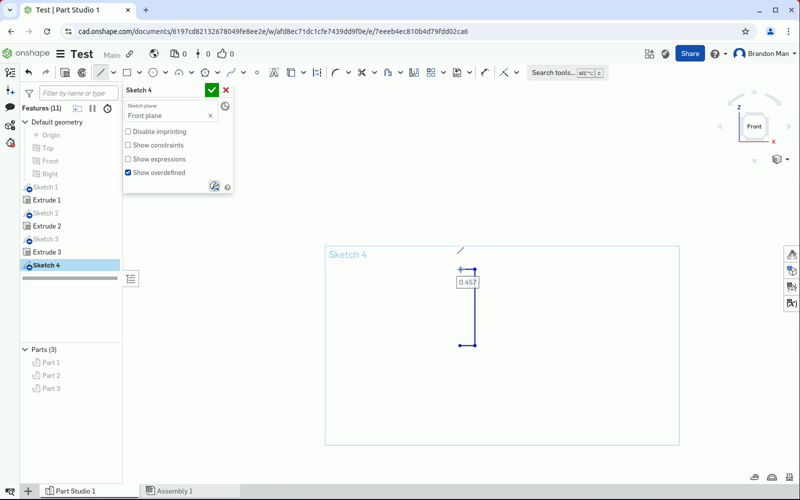
scroll(-6)
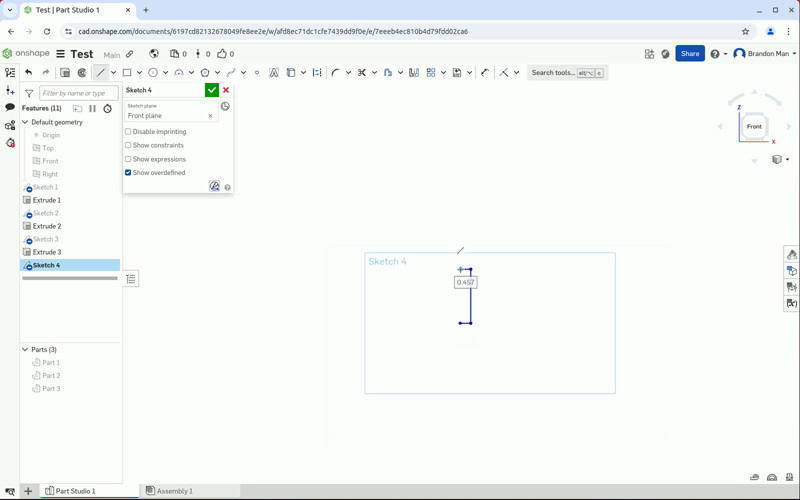
scroll(-6)
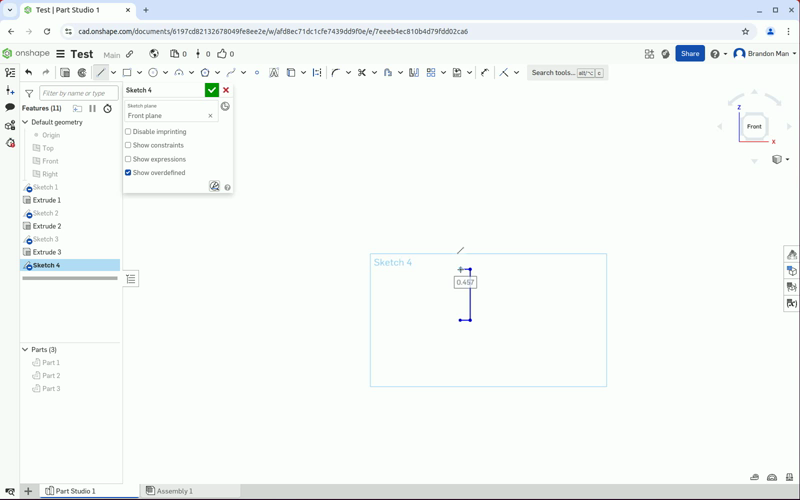
scroll(-6)
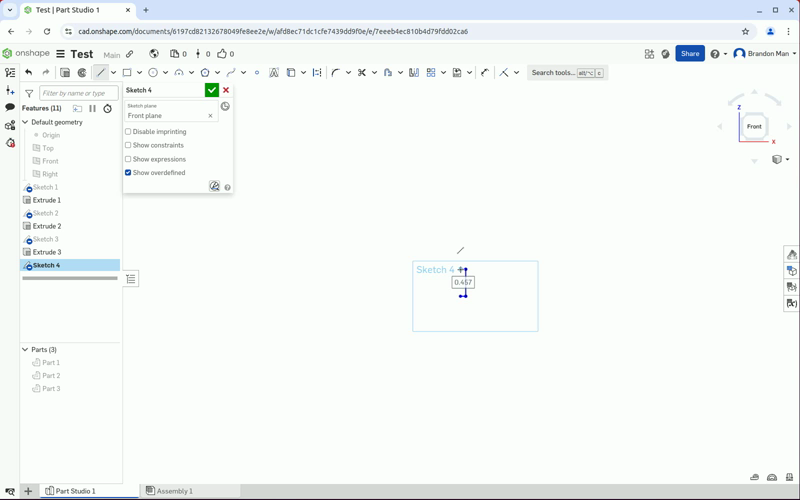
scroll(-6)
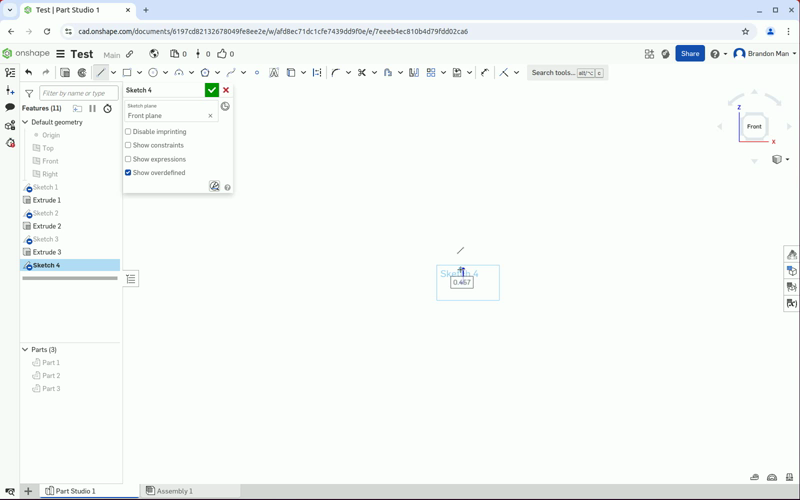
key_up(shift)
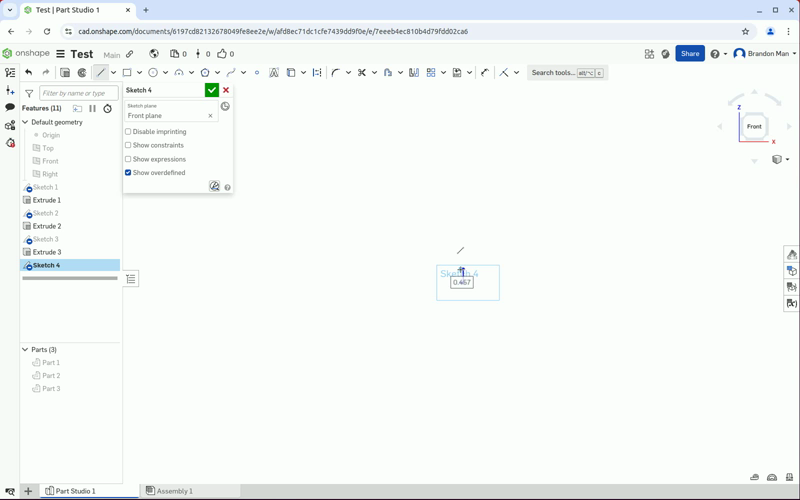
mouse_move(490, 269)
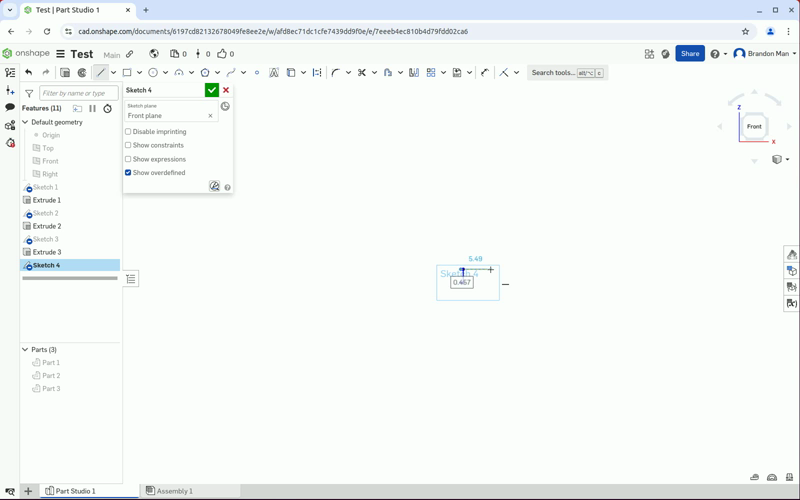
key_down(shift)
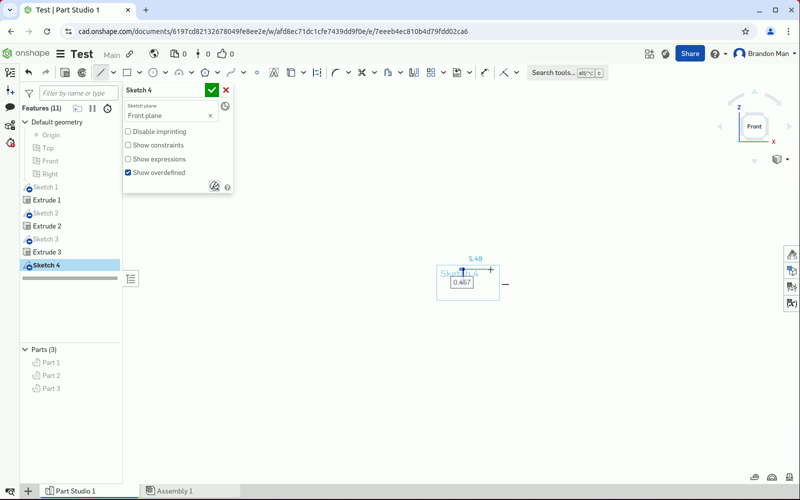
mouse_move(460, 282)
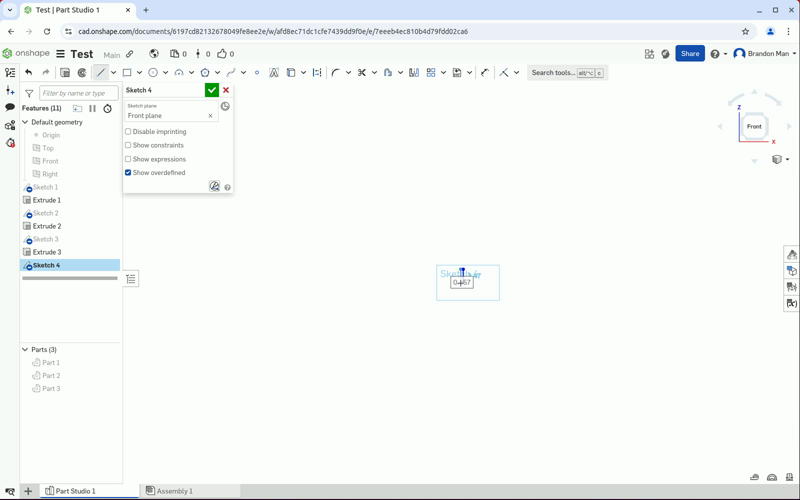
scroll(6)
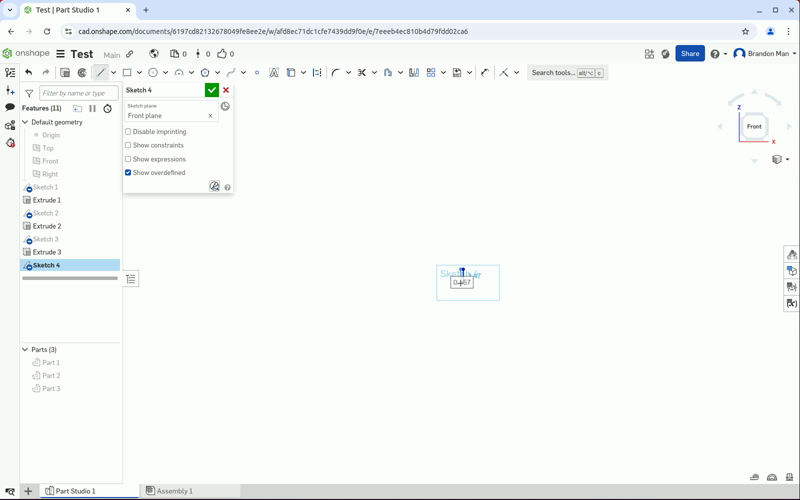
scroll(6)
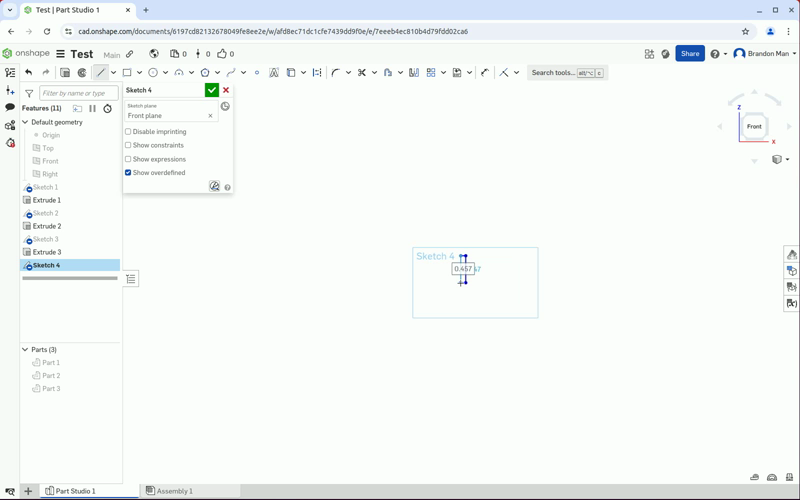
scroll(6)
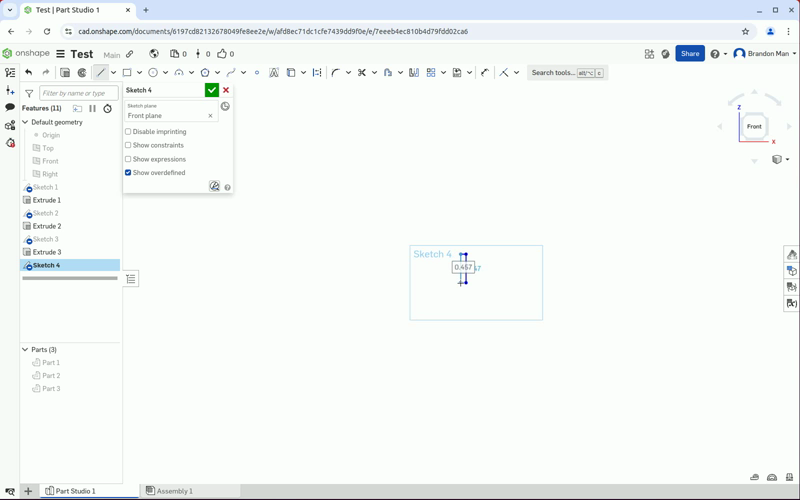
scroll(6)
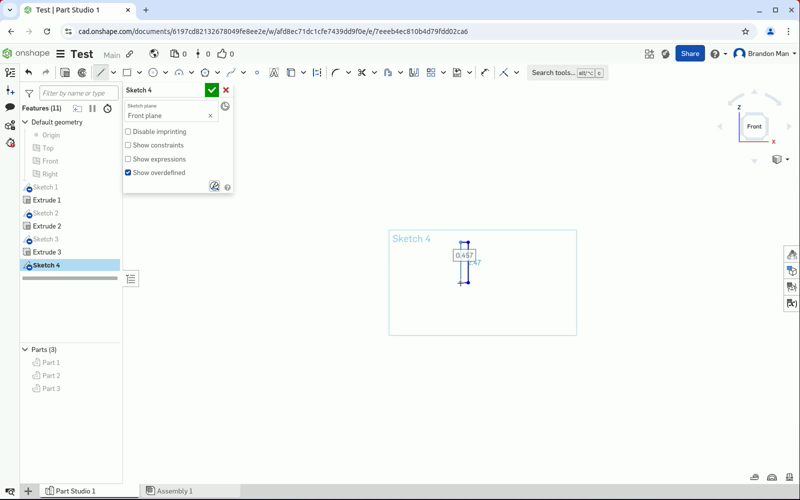
scroll(6)
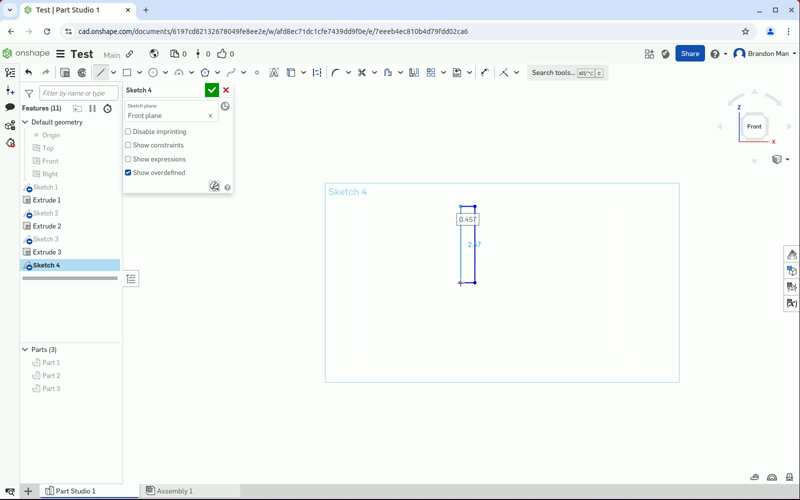
scroll(6)
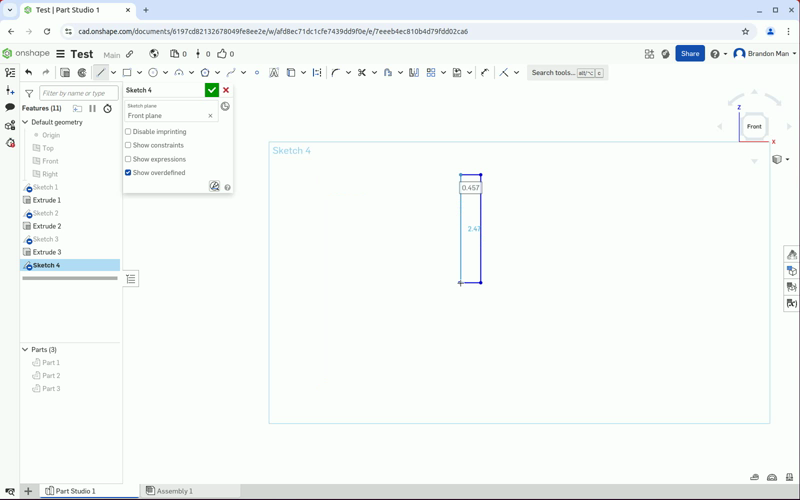
scroll(6)
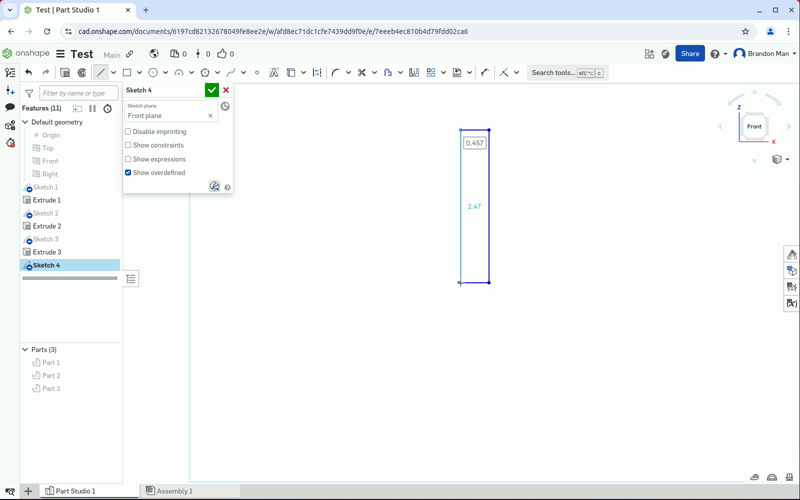
key_up(shift)
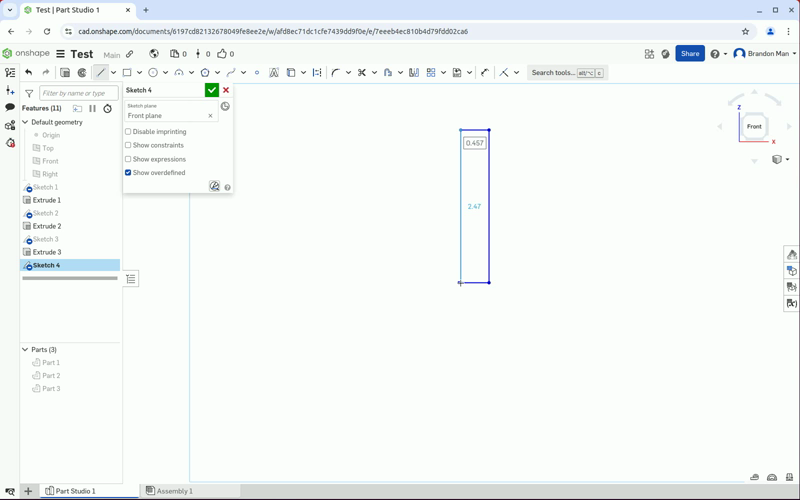
click(460, 282)
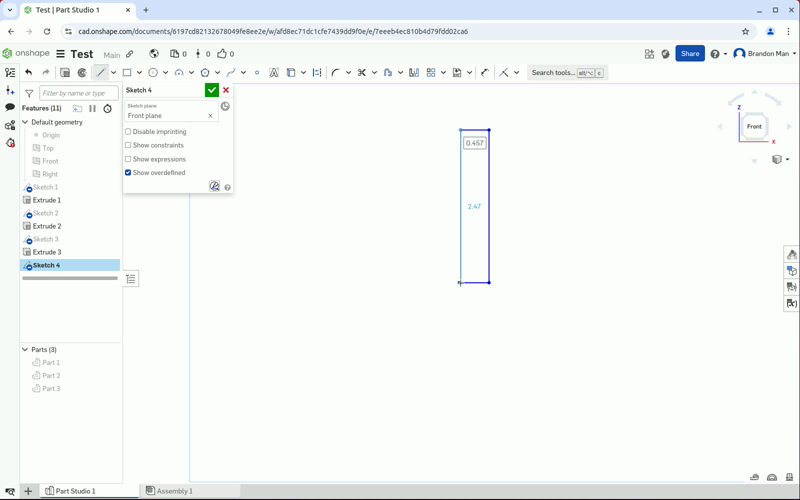
scroll(-6)
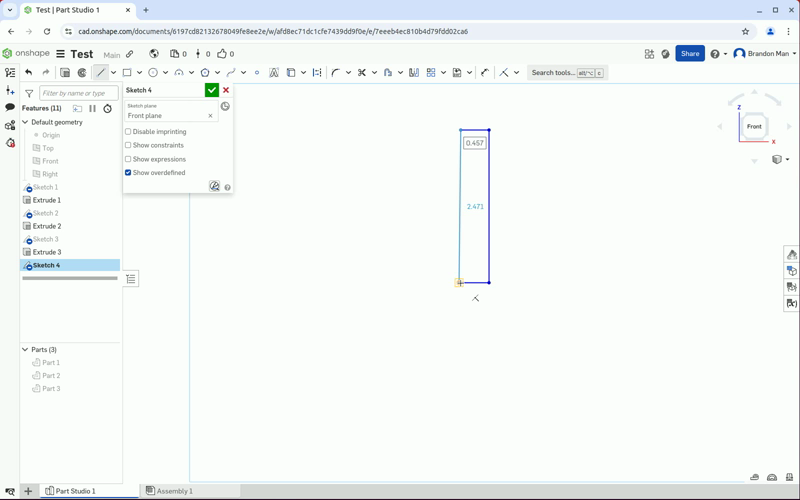
scroll(-6)
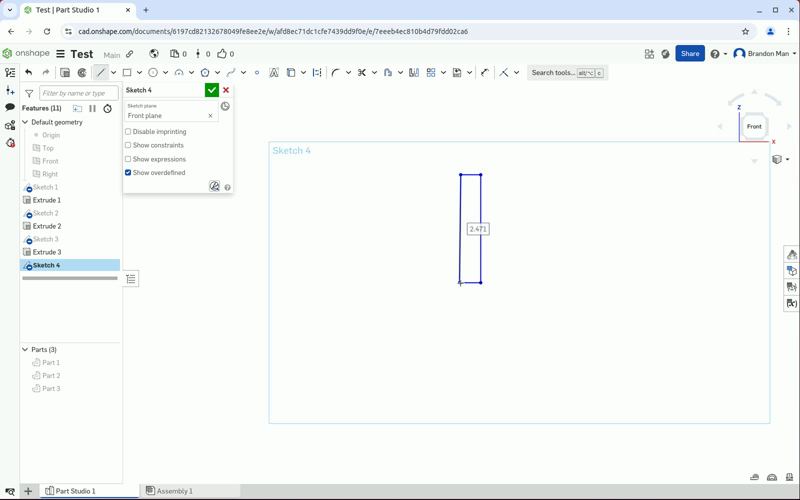
scroll(-6)
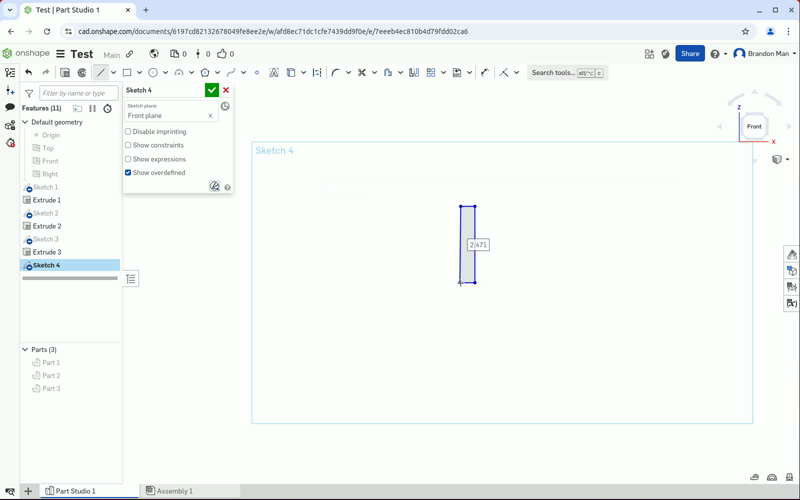
scroll(-6)
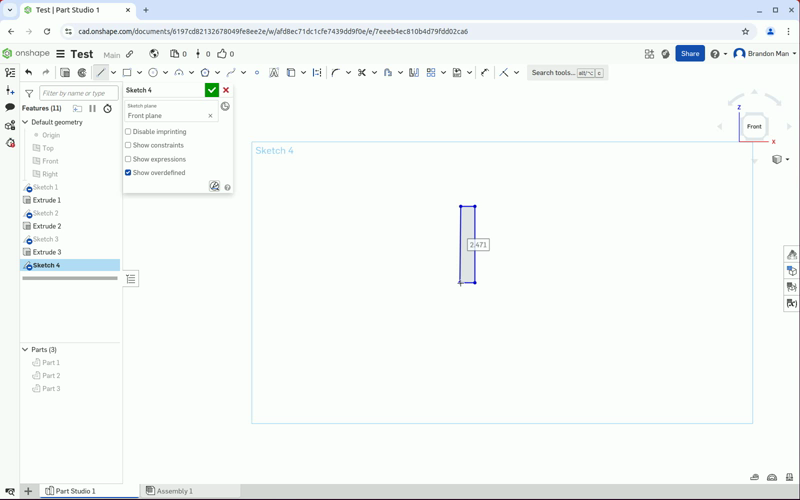
scroll(-6)
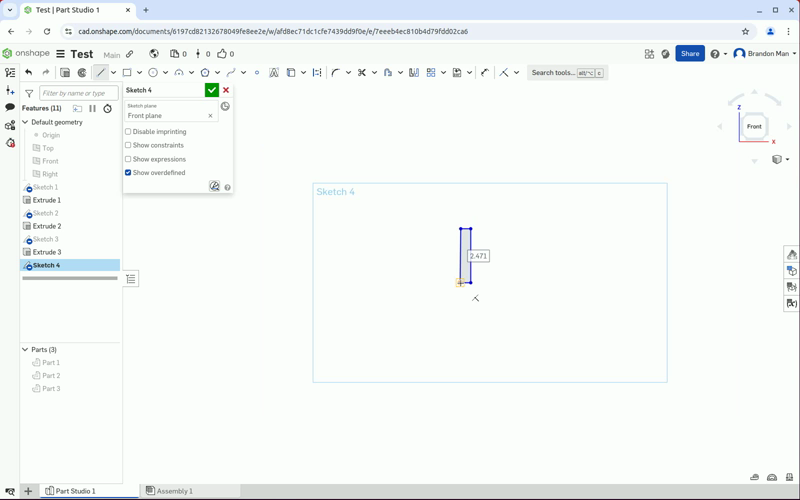
scroll(-6)
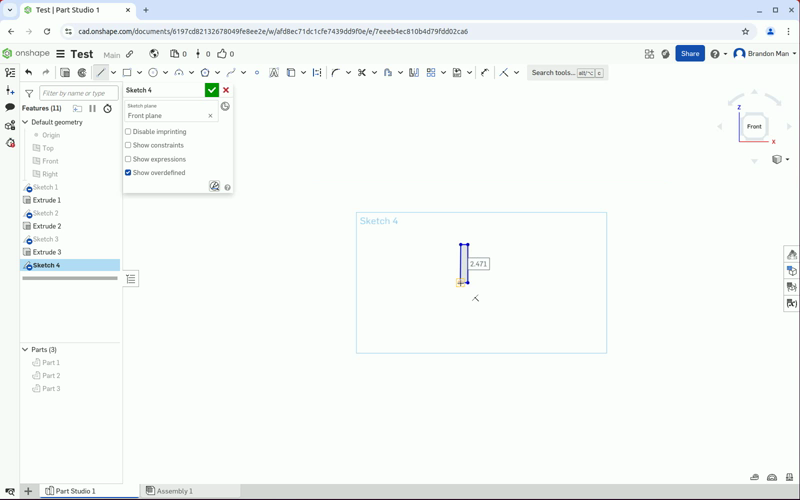
scroll(-6)
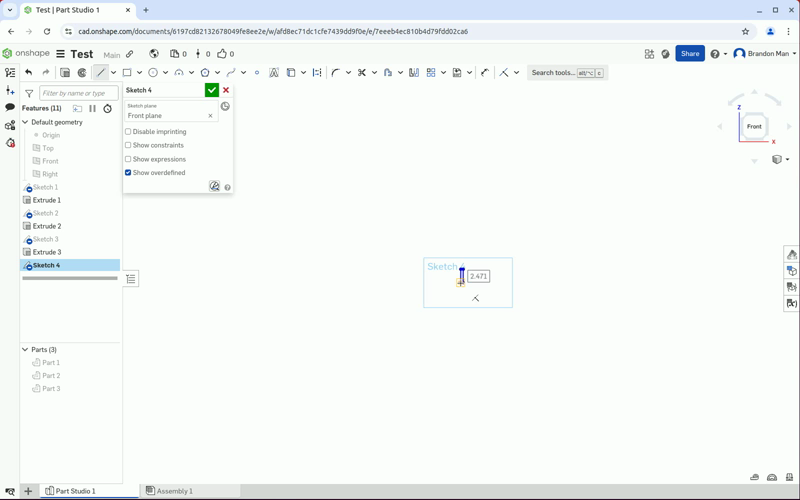
key(esc)
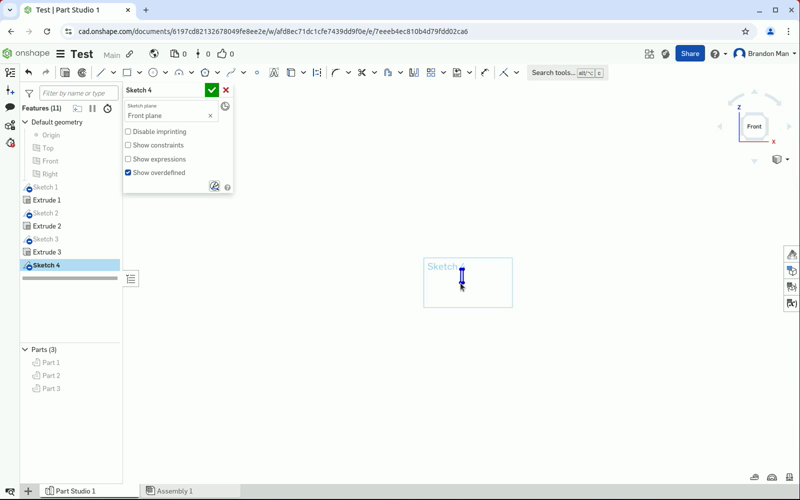
mouse_move(462, 274)
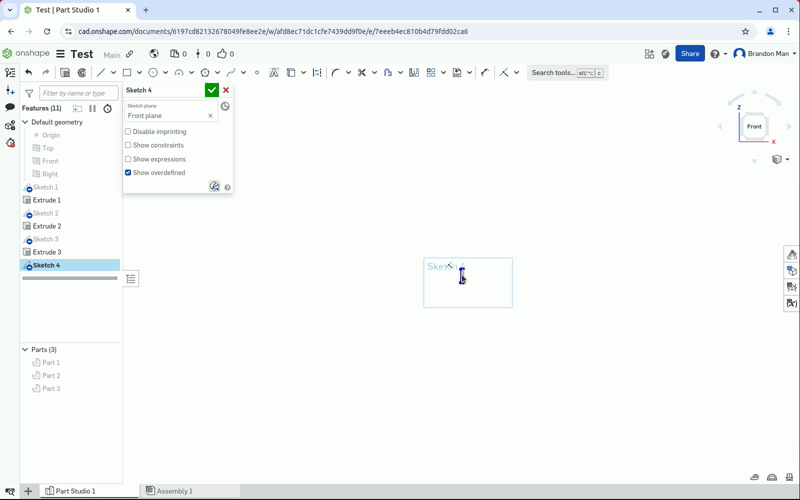
scroll(6)
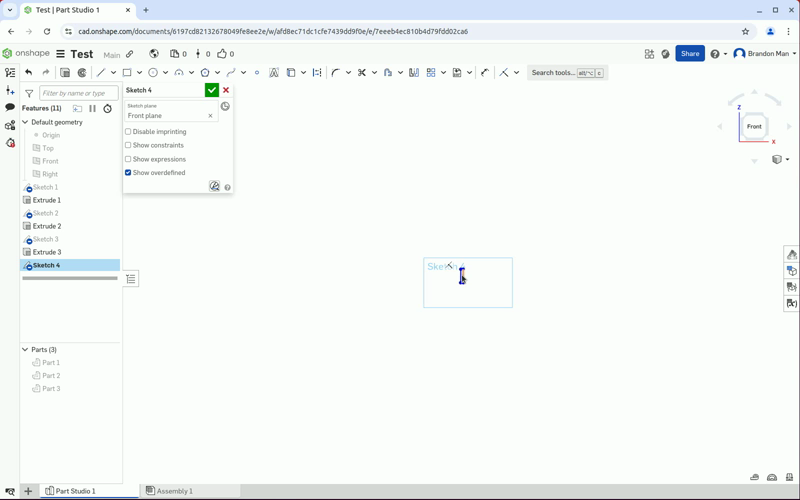
scroll(6)
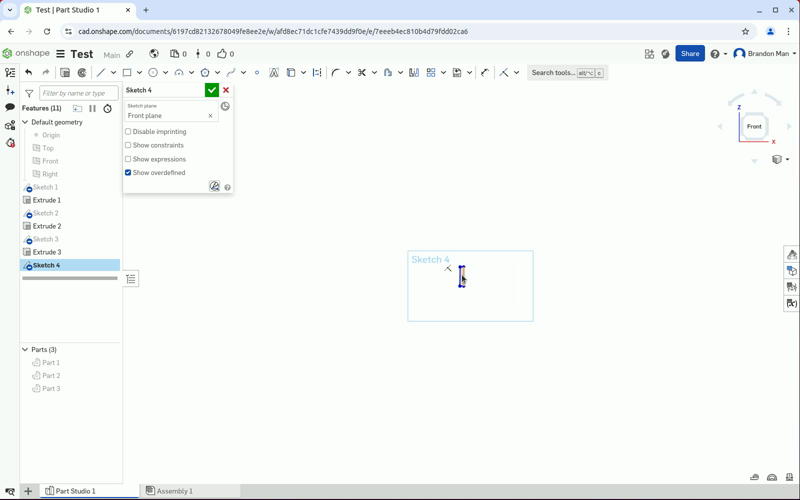
scroll(6)
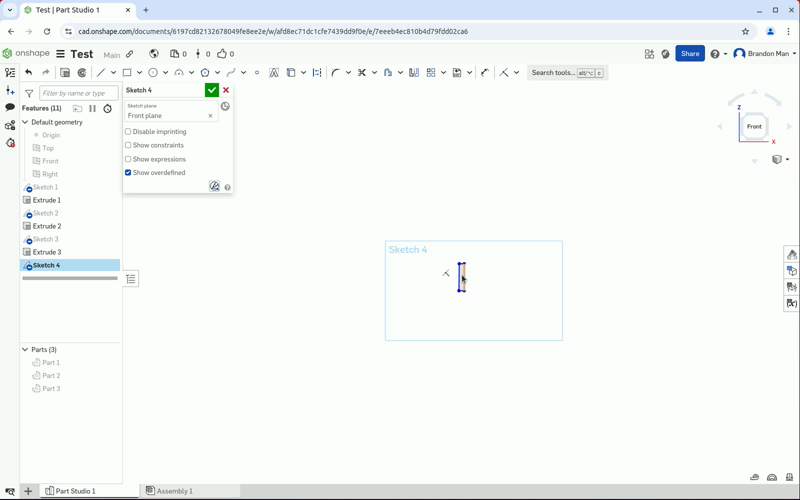
scroll(6)
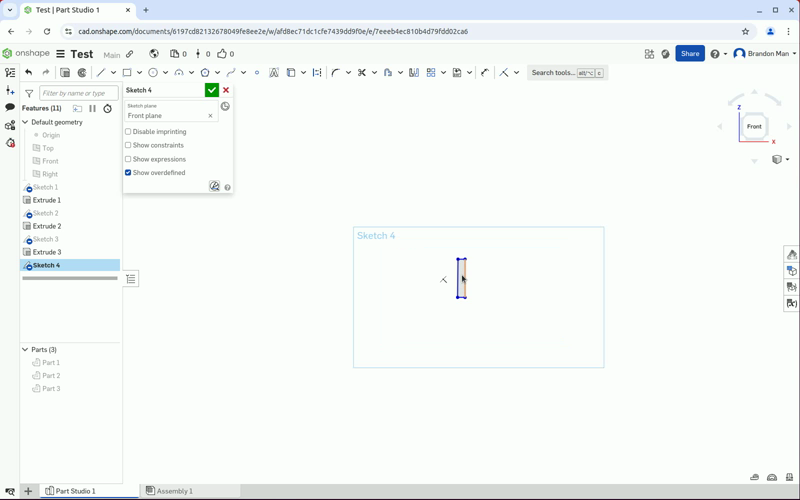
scroll(6)
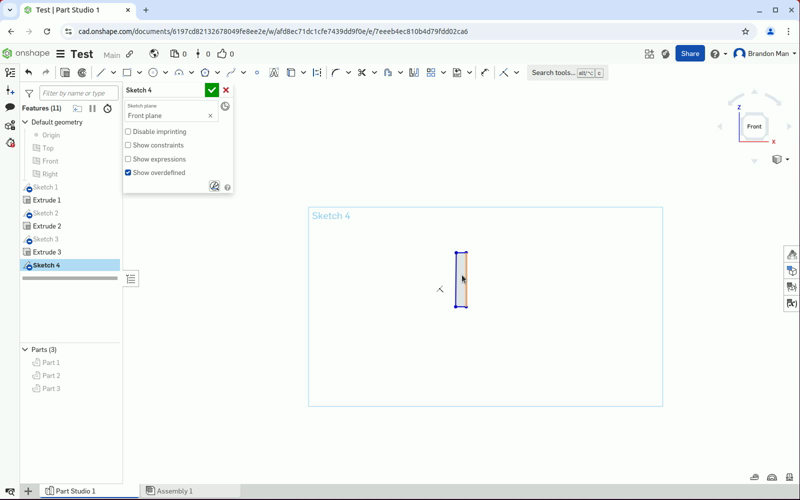
scroll(6)
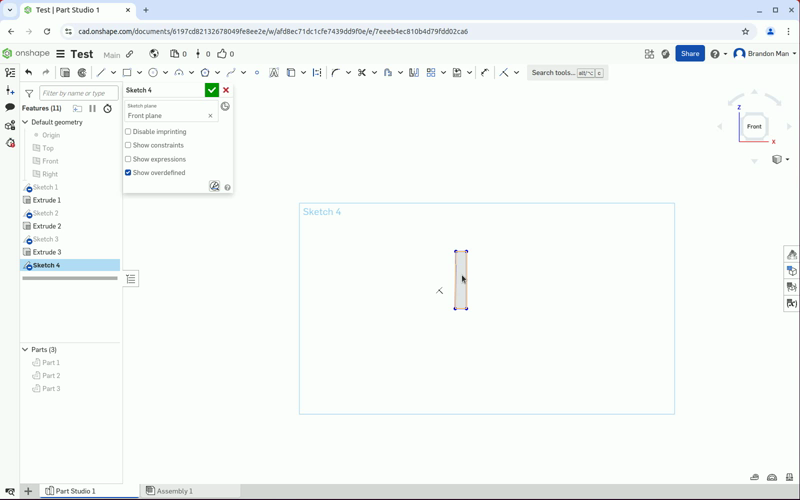
scroll(6)
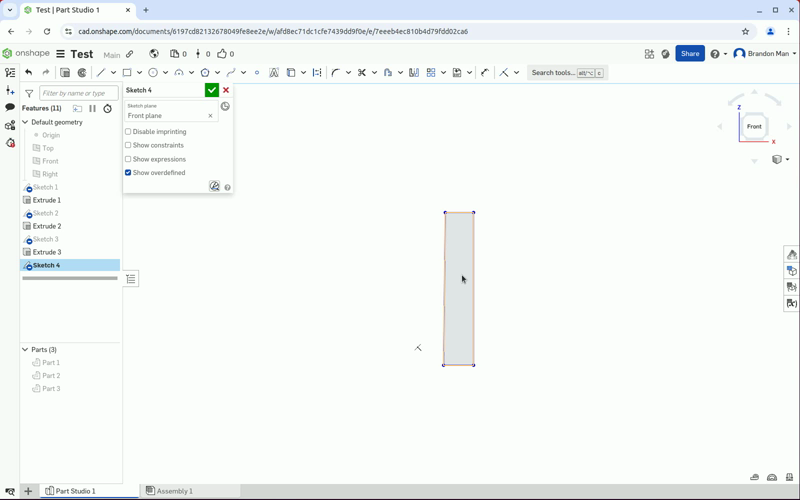
click(462, 274)
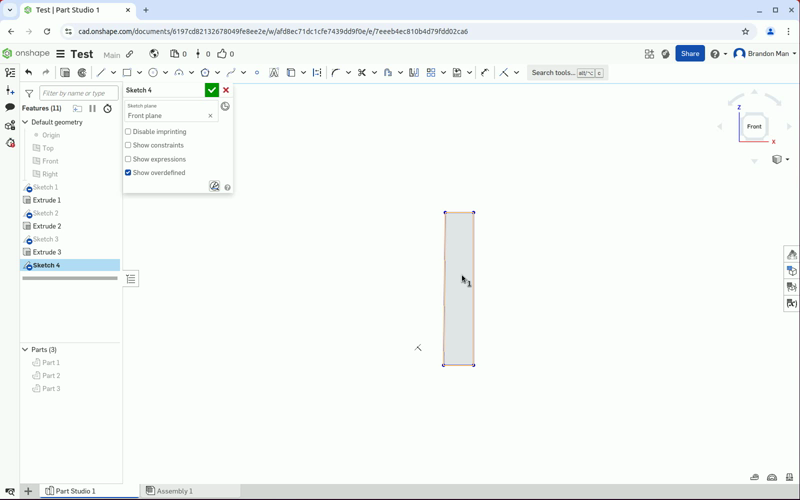
scroll(-6)
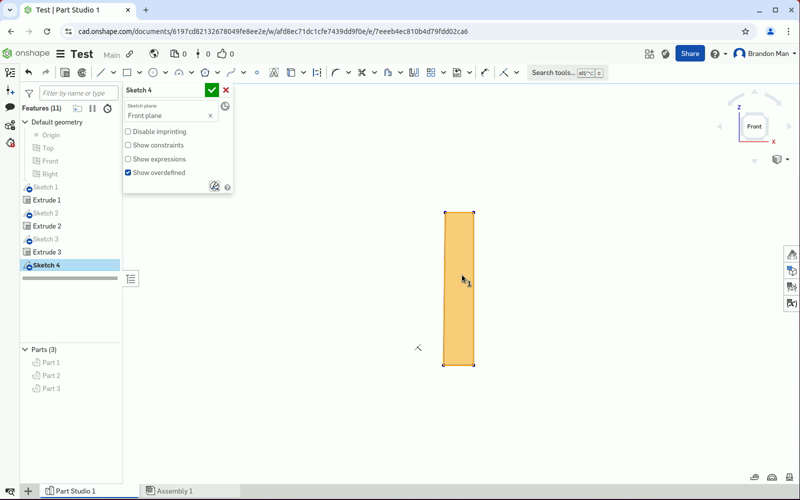
scroll(-6)
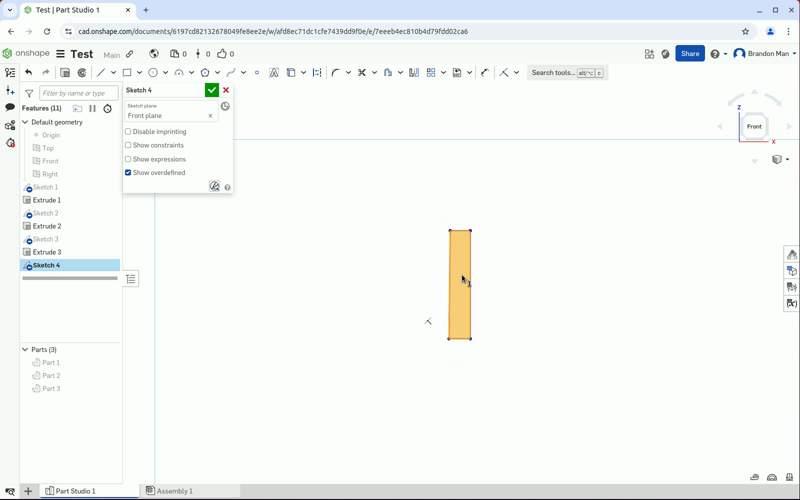
scroll(-6)
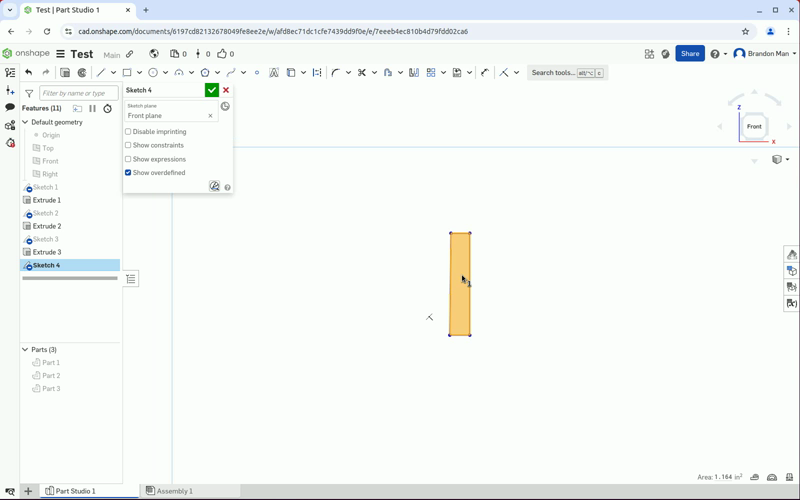
scroll(-6)
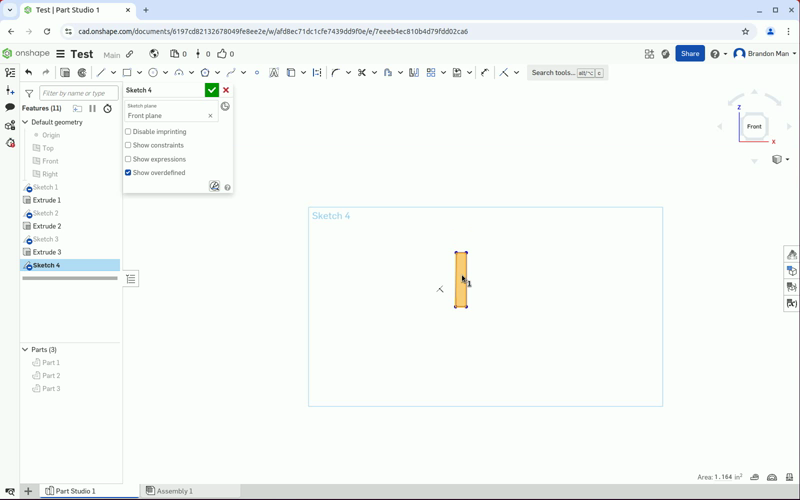
scroll(-6)
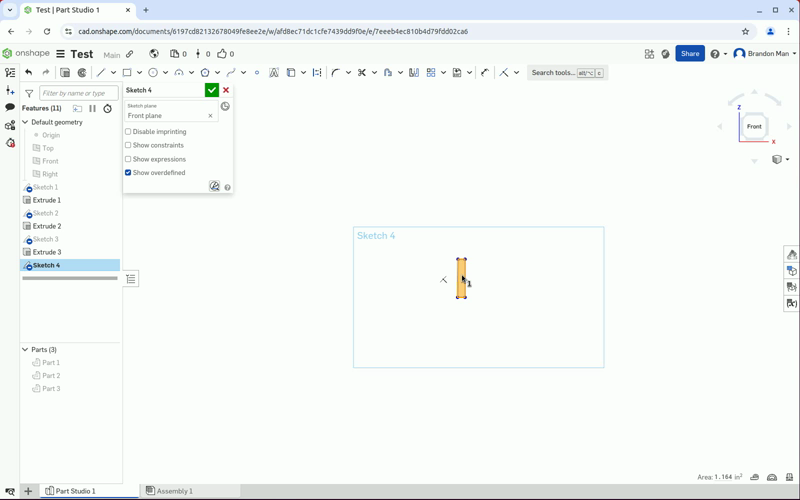
scroll(-6)
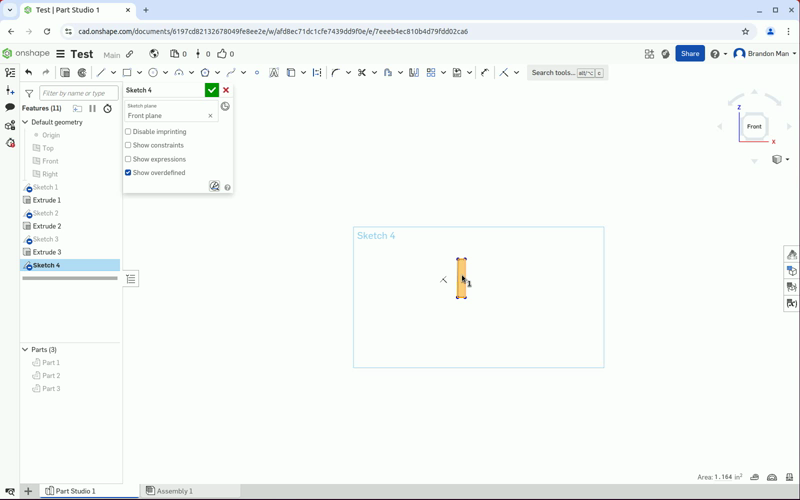
scroll(-6)
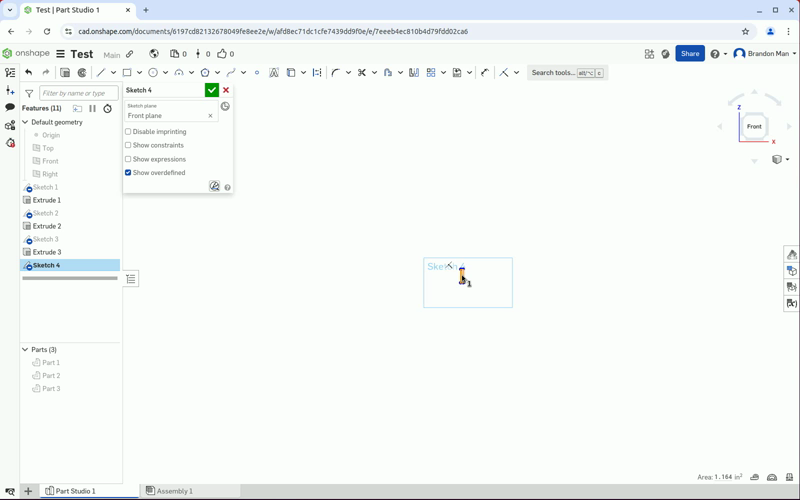
mouse_move(73, 352)
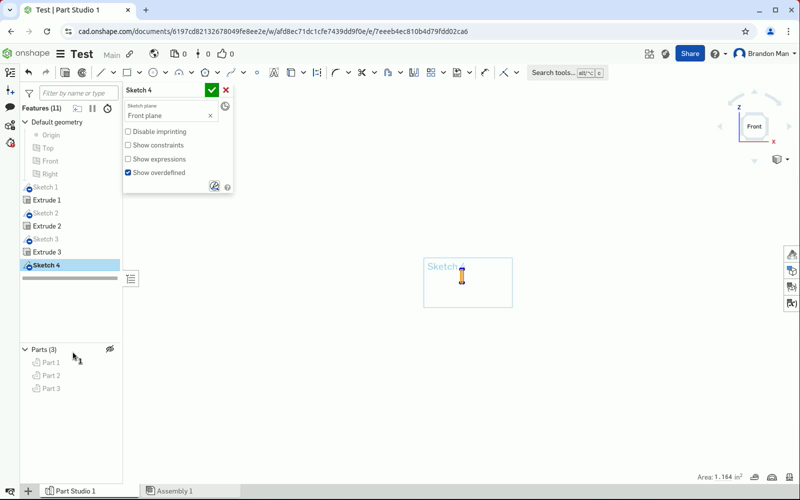
key(shift+y)
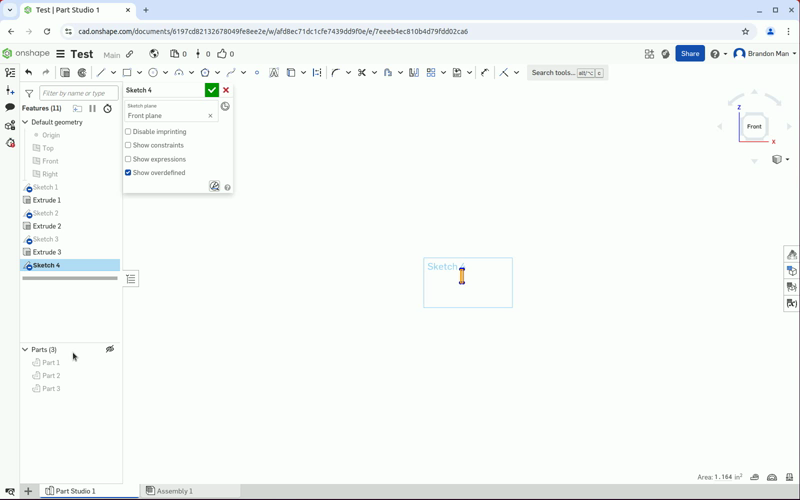
key(shift+e)
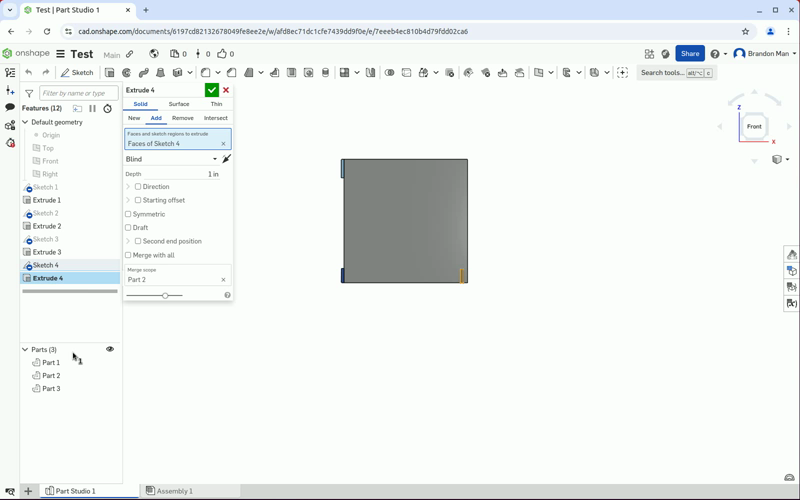
mouse_move(143, 106)
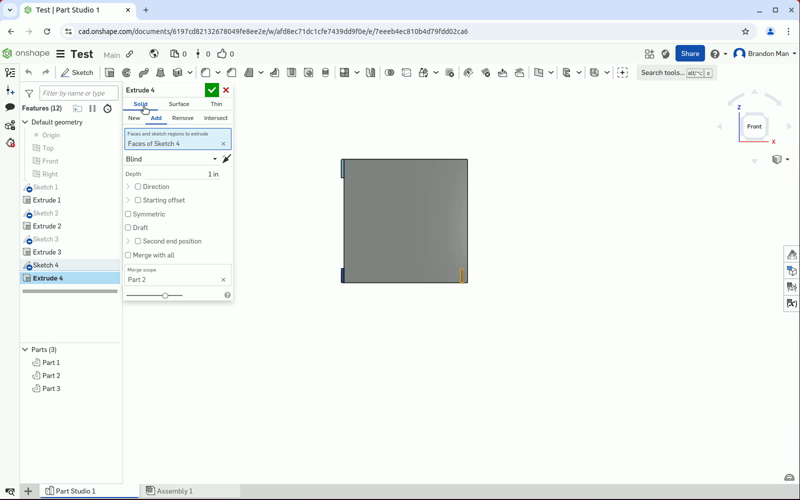
click(143, 106)
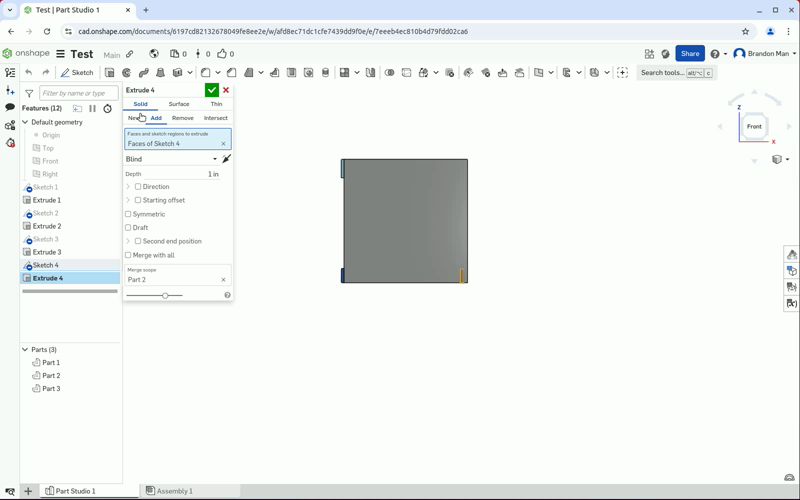
mouse_move(137, 120)
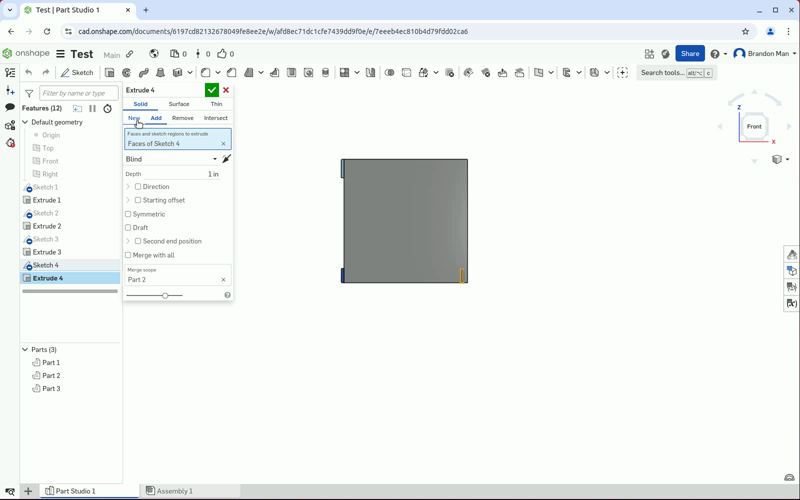
click(137, 120)
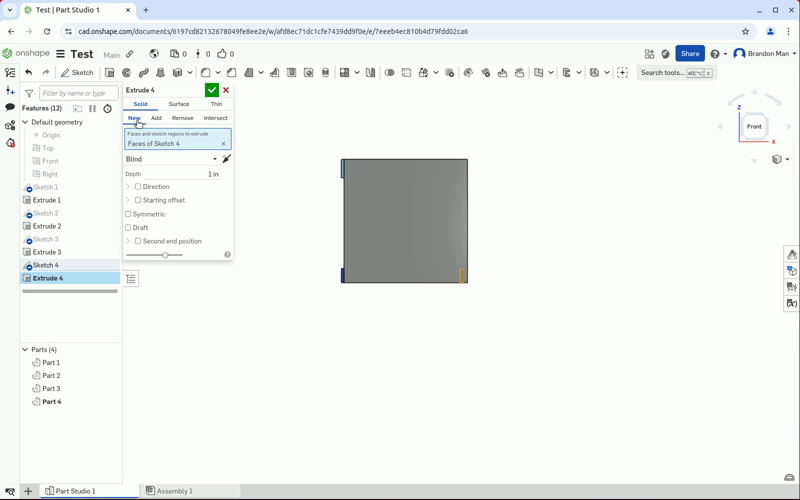
key(tab, 4)
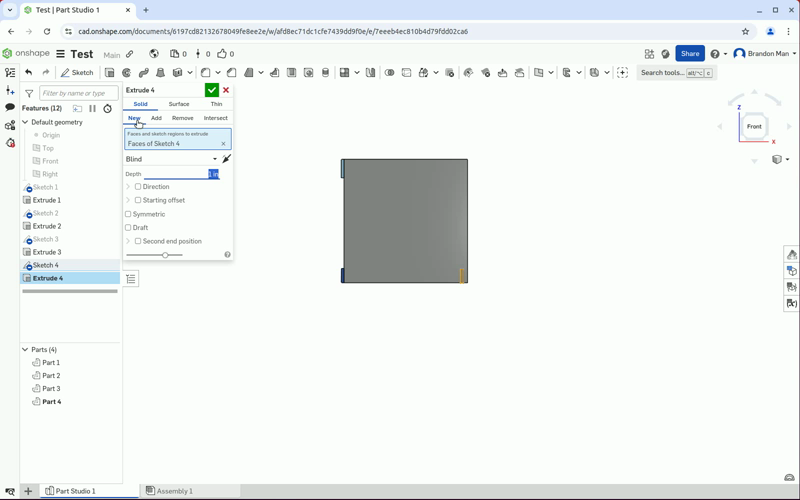
text(0.481)
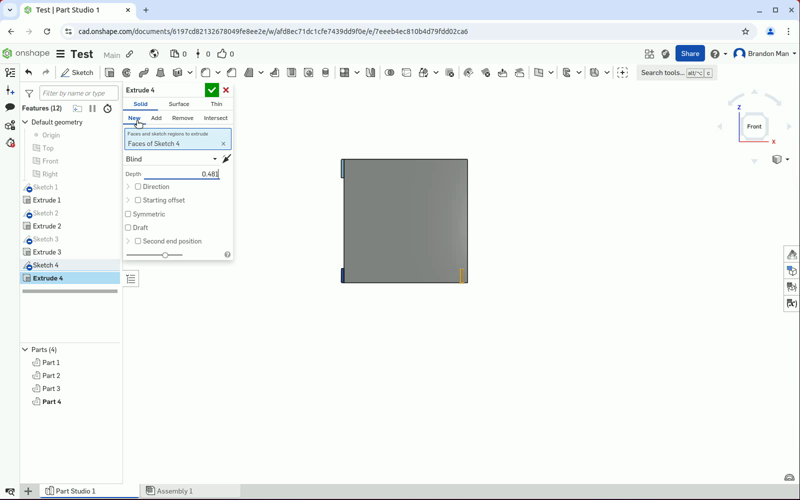
key(enter)
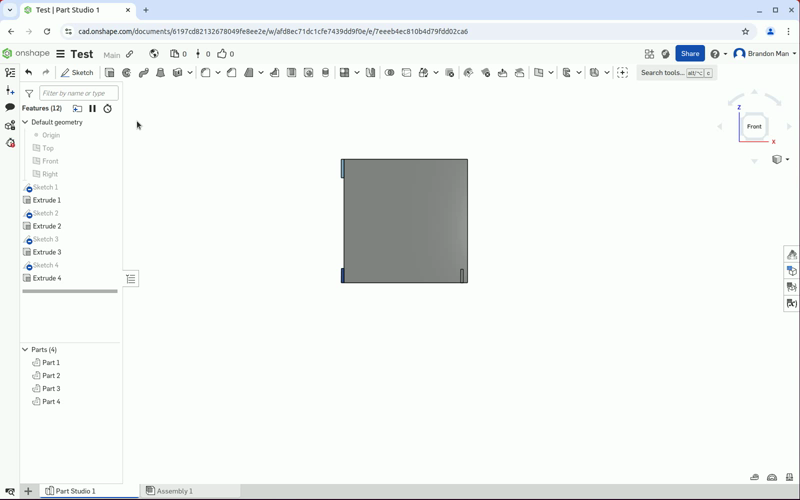
key(shift+h)
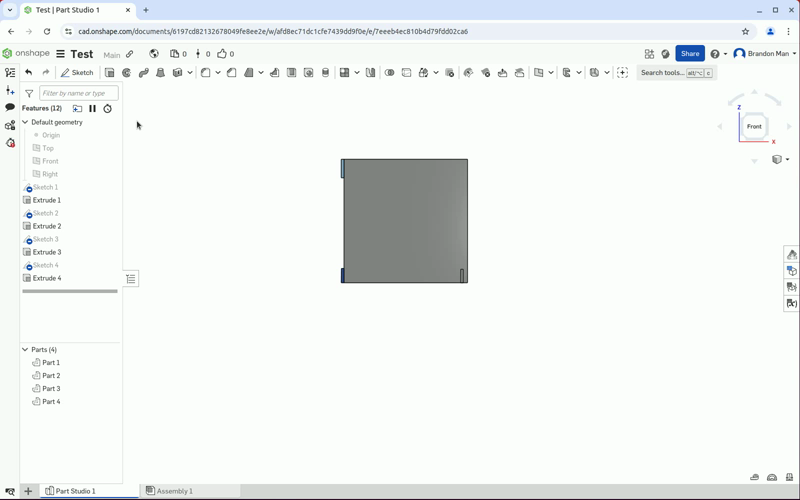
key(shift+h)
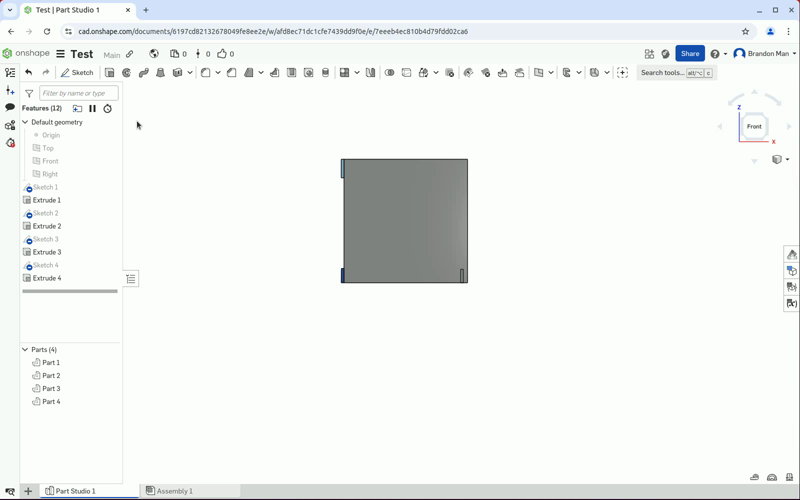
mouse_move(73, 189)
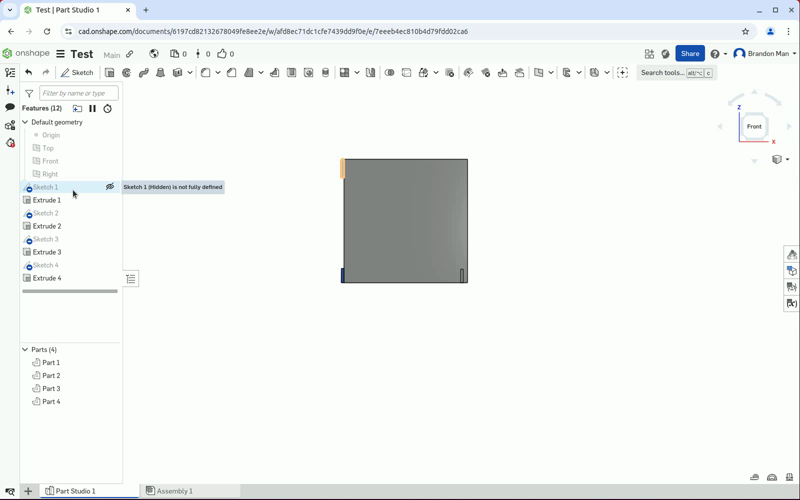
click(73, 189)
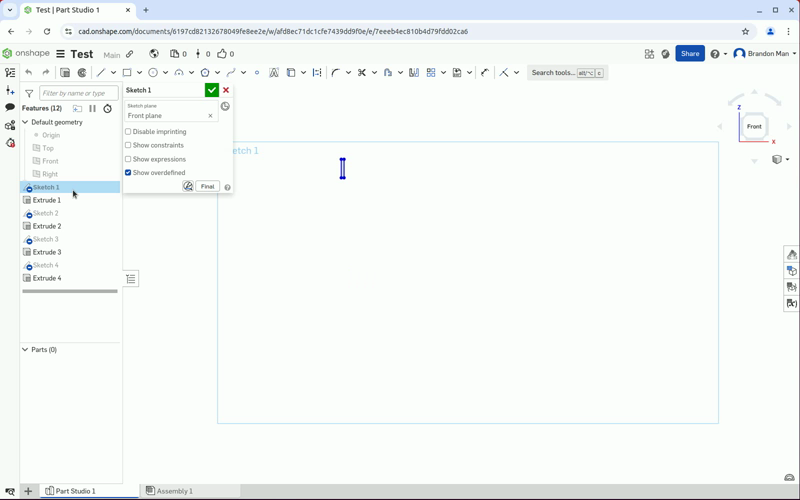
mouse_move(229, 92)
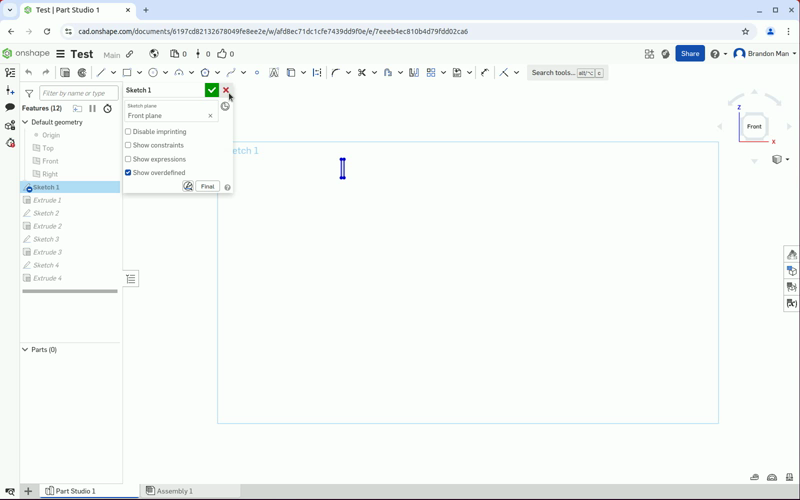
click(229, 92)
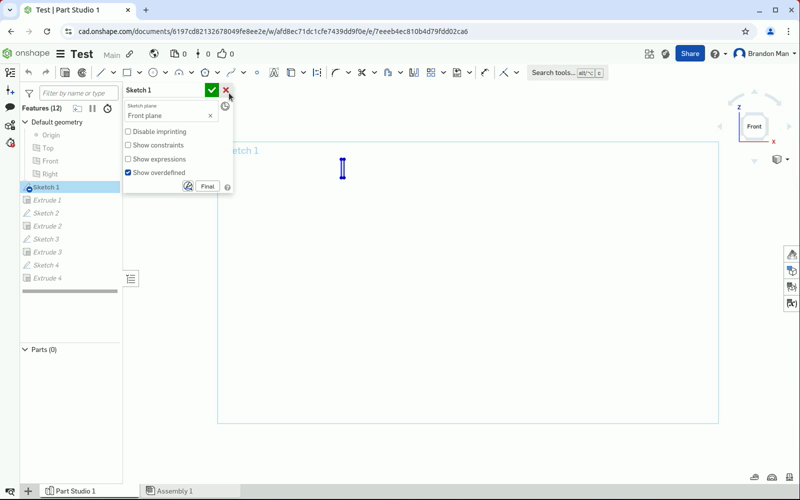
key(shift+s)
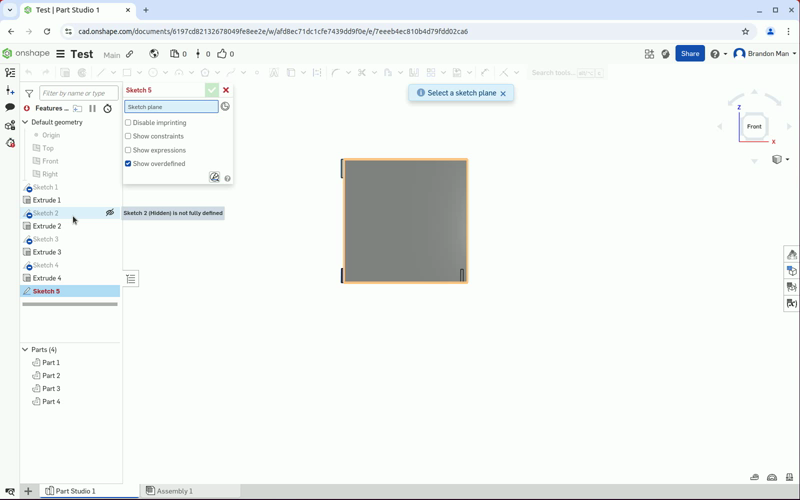
scroll(3)
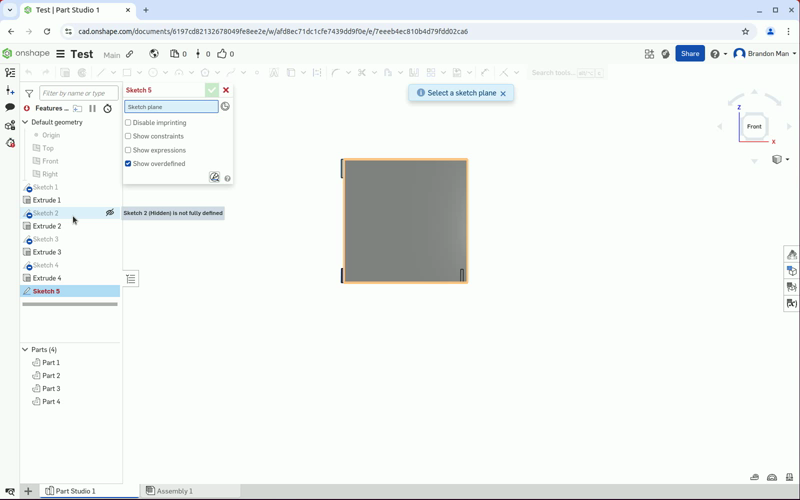
mouse_move(73, 163)
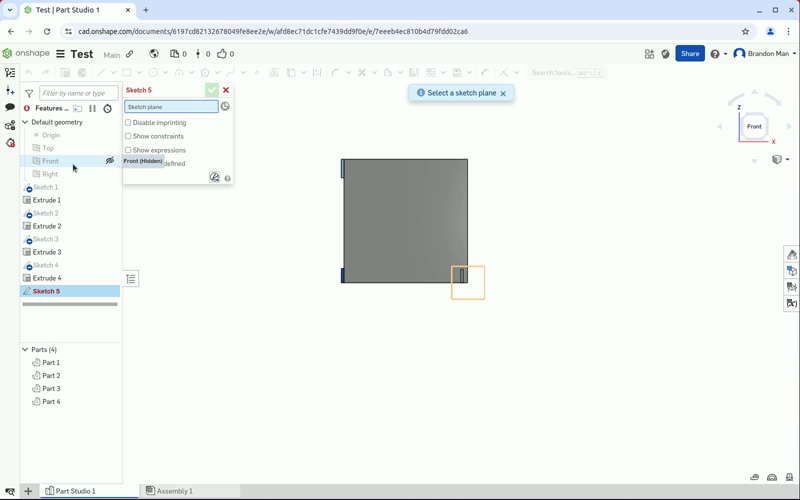
click(73, 163)
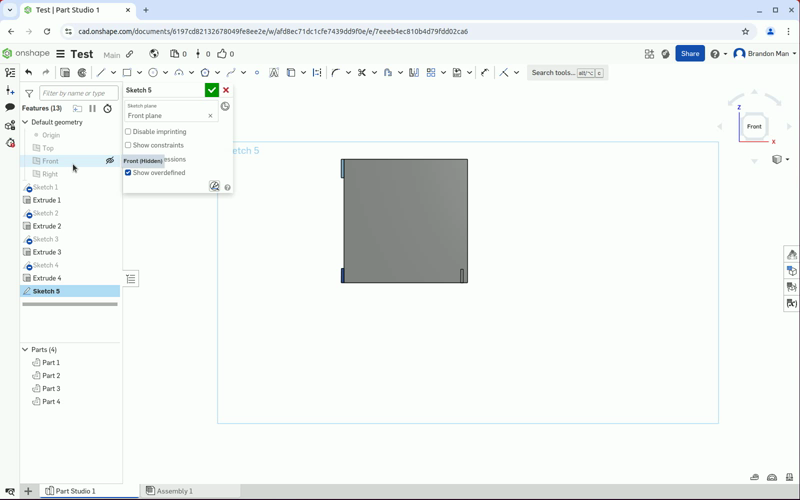
mouse_move(73, 352)
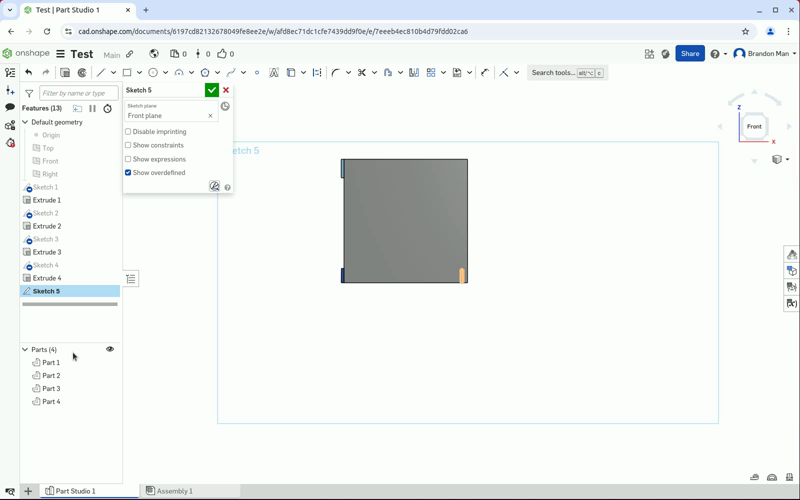
key(y)
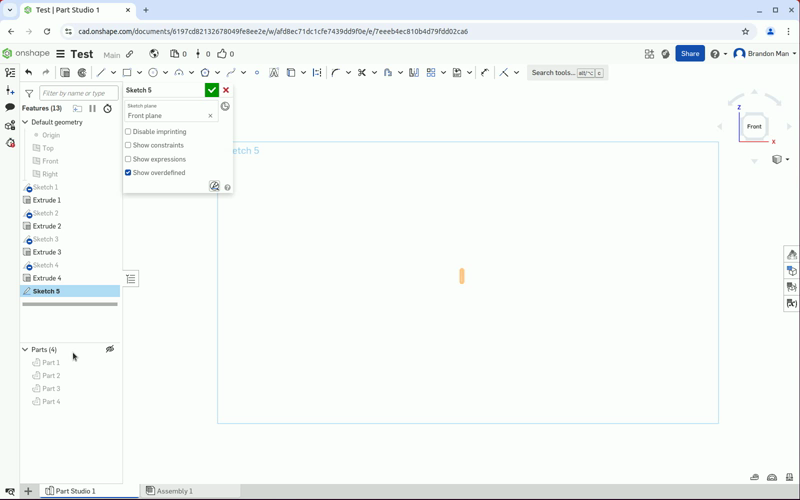
key(l)
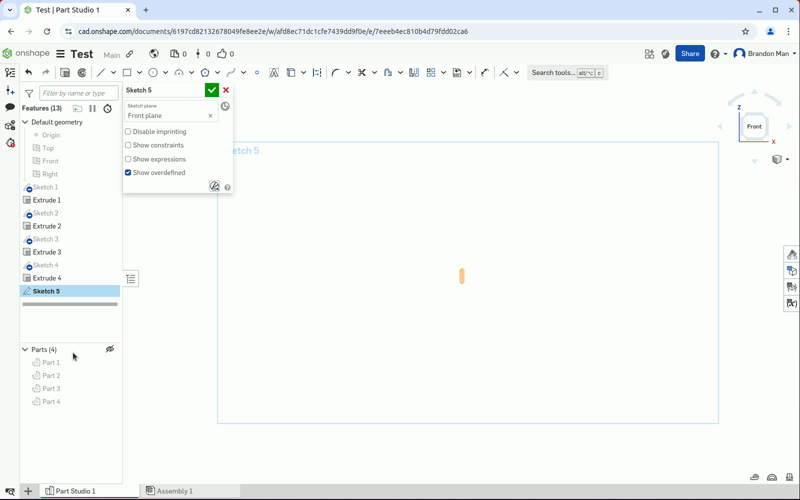
key_down(shift)
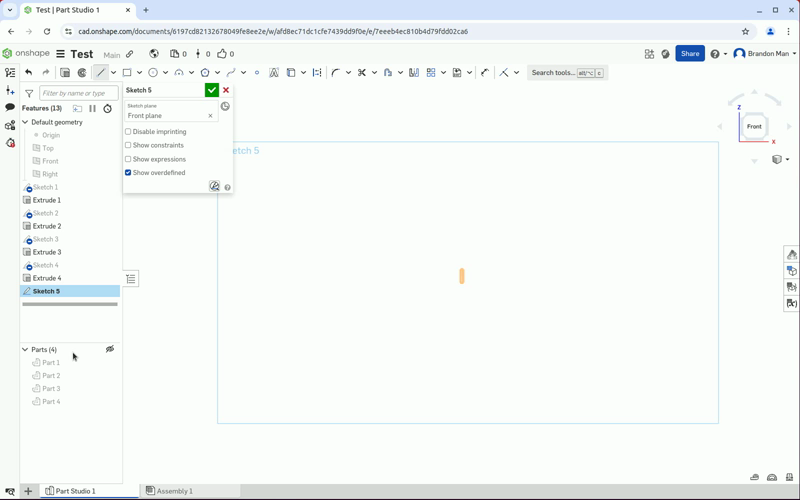
mouse_move(460, 189)
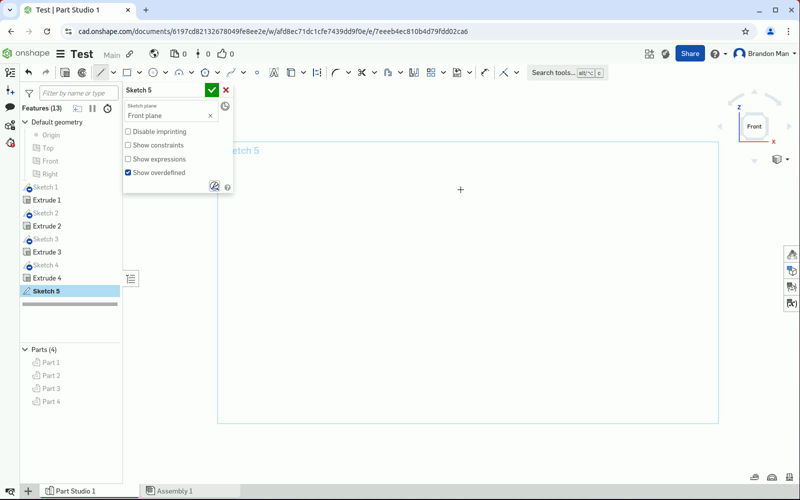
click(460, 189)
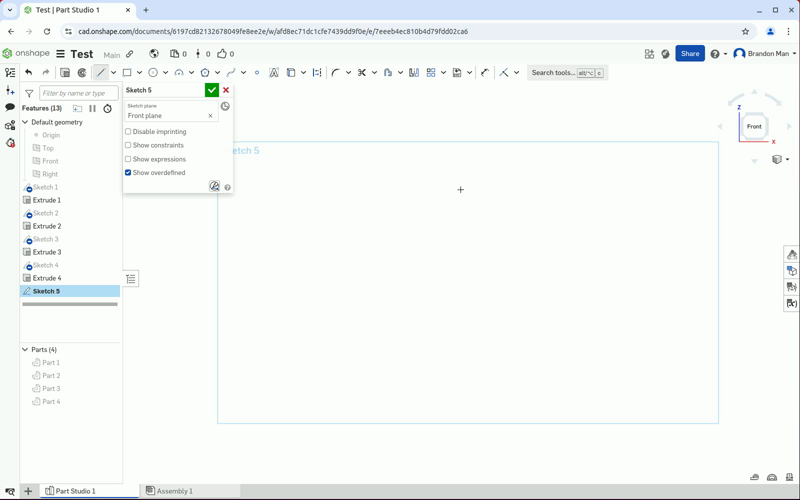
key_up(shift)
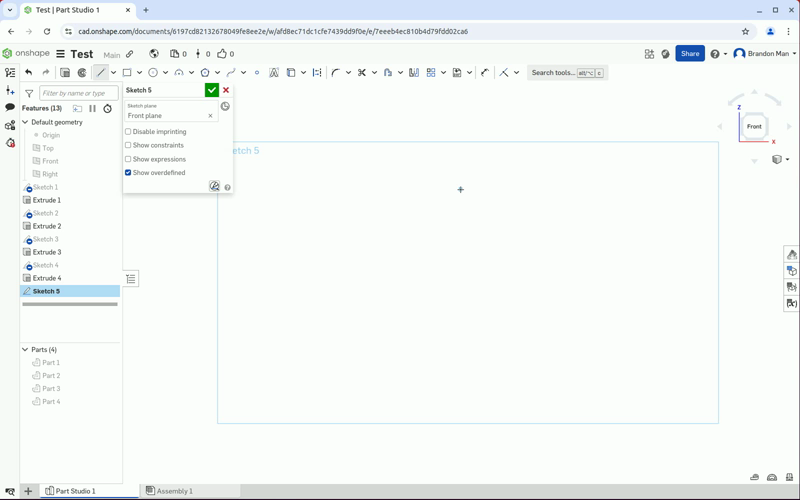
key_down(shift)
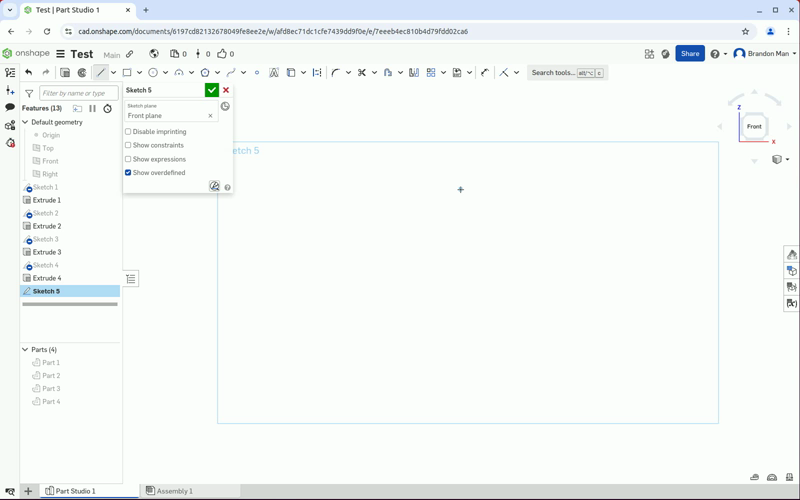
mouse_move(490, 189)
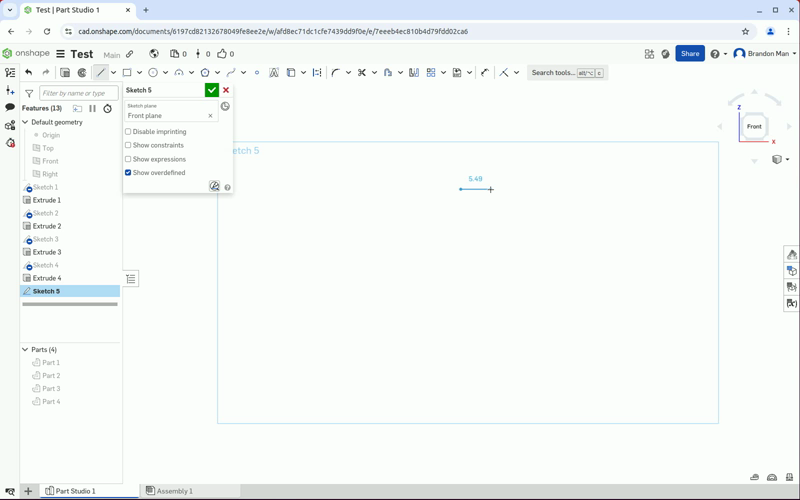
mouse_move(463, 189)
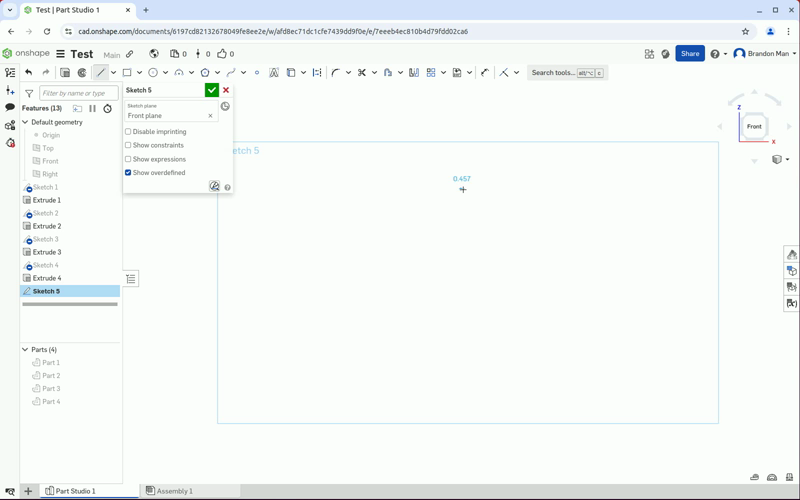
scroll(6)
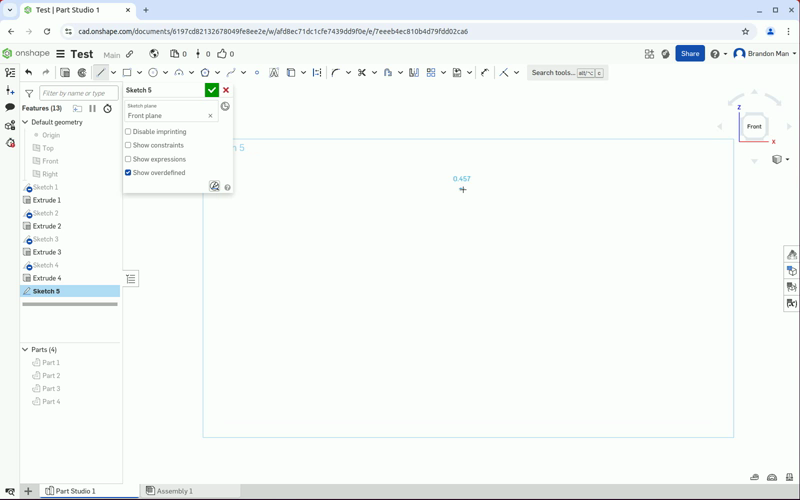
scroll(6)
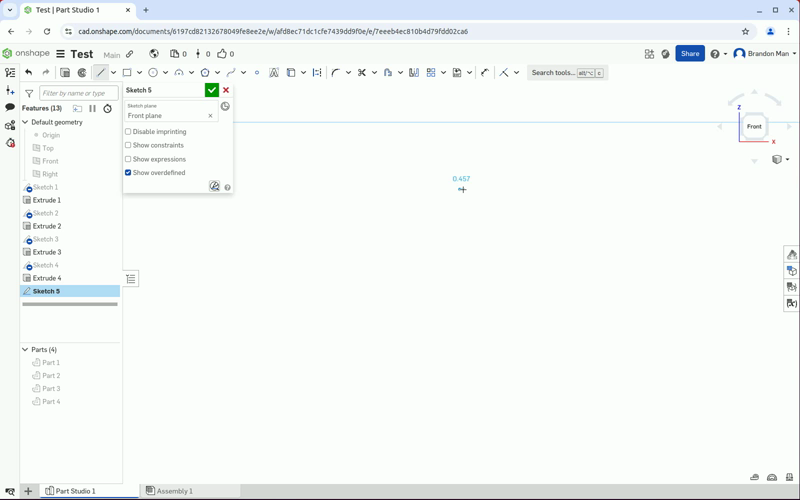
scroll(6)
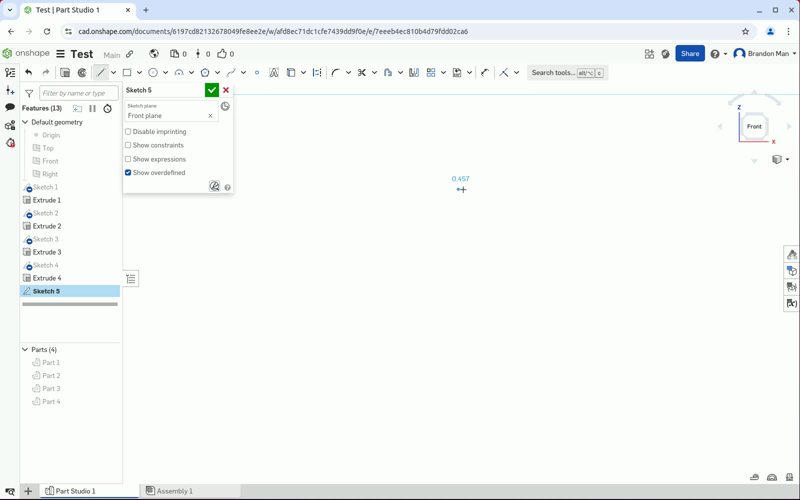
scroll(6)
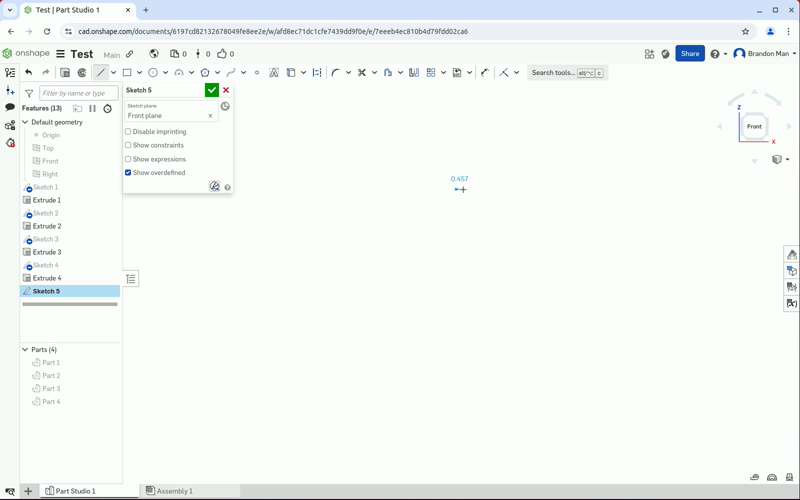
scroll(6)
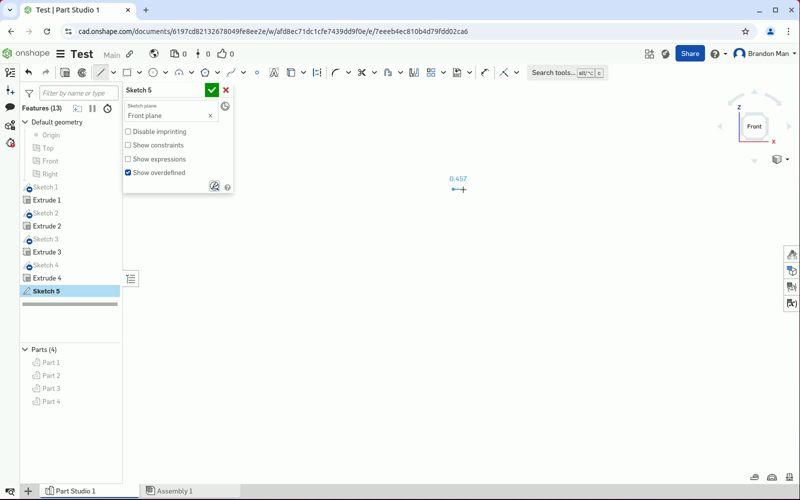
scroll(6)
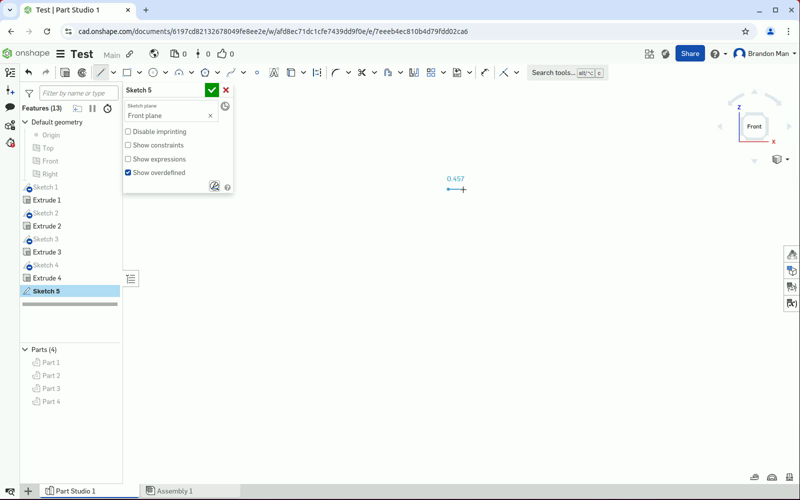
scroll(6)
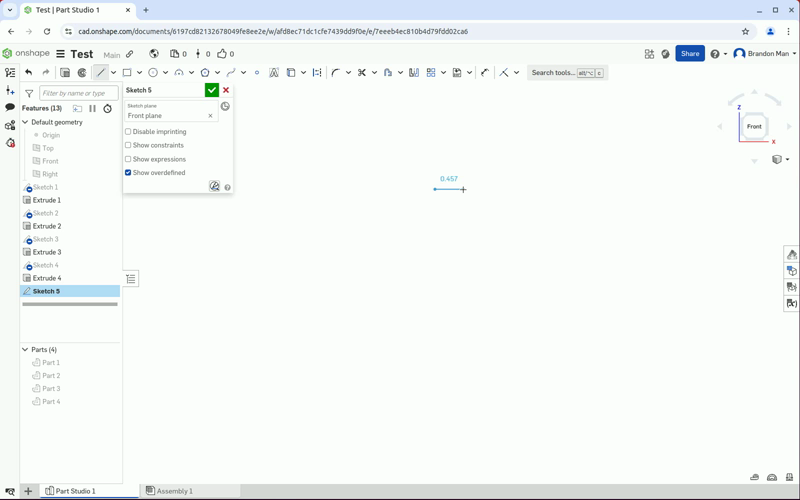
click(463, 189)
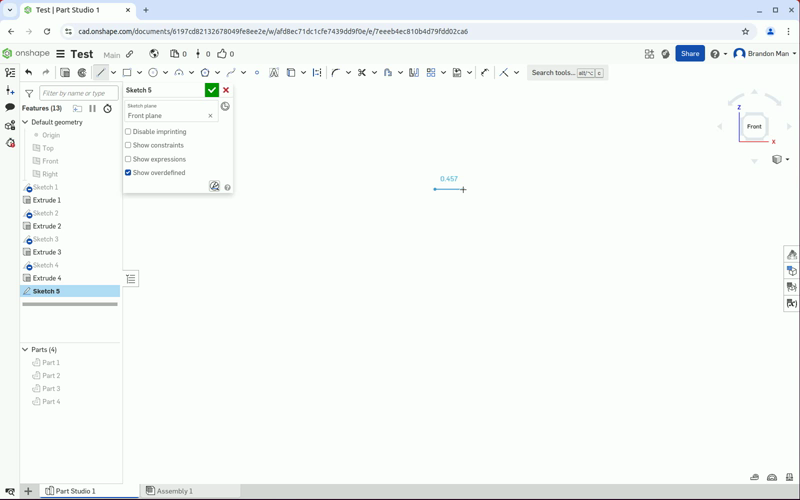
scroll(-6)
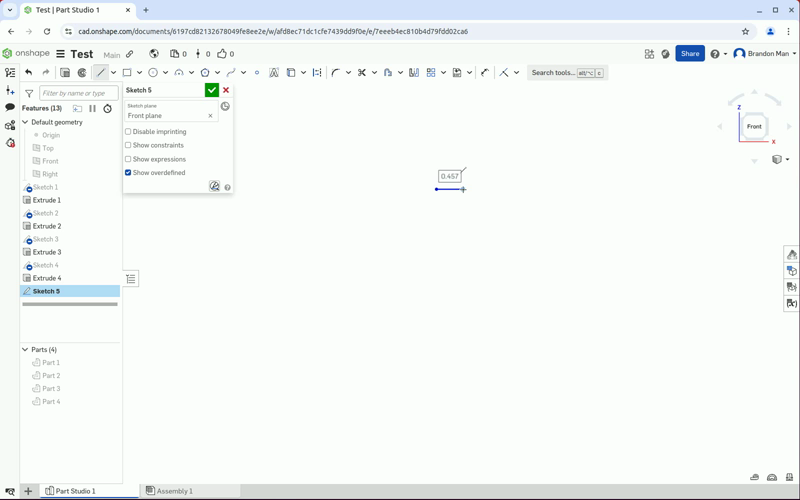
scroll(-6)
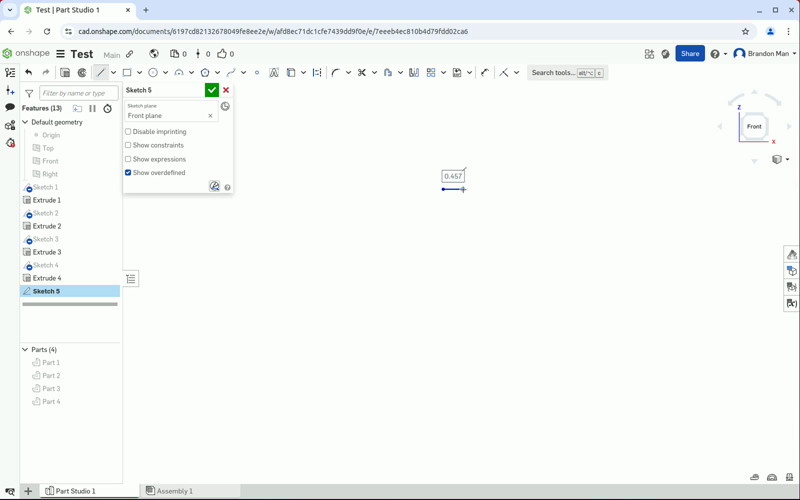
scroll(-6)
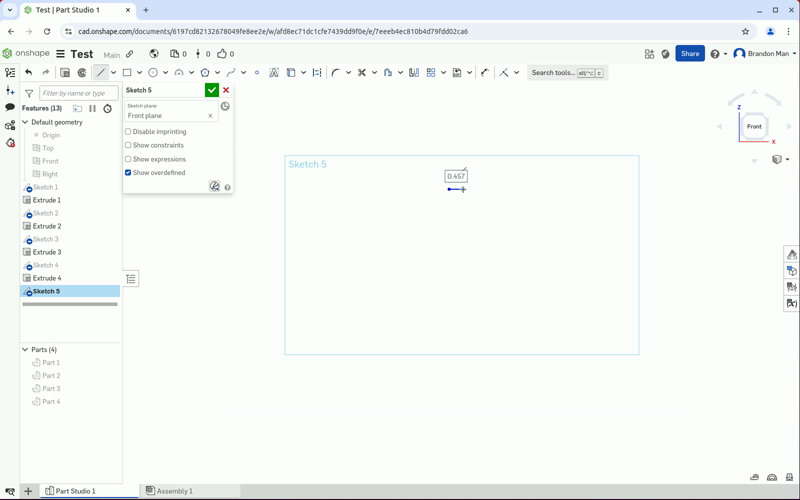
scroll(-6)
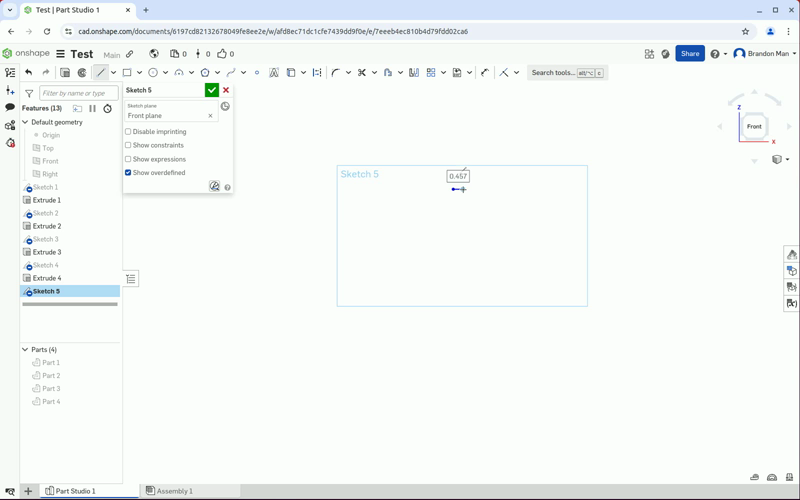
scroll(-6)
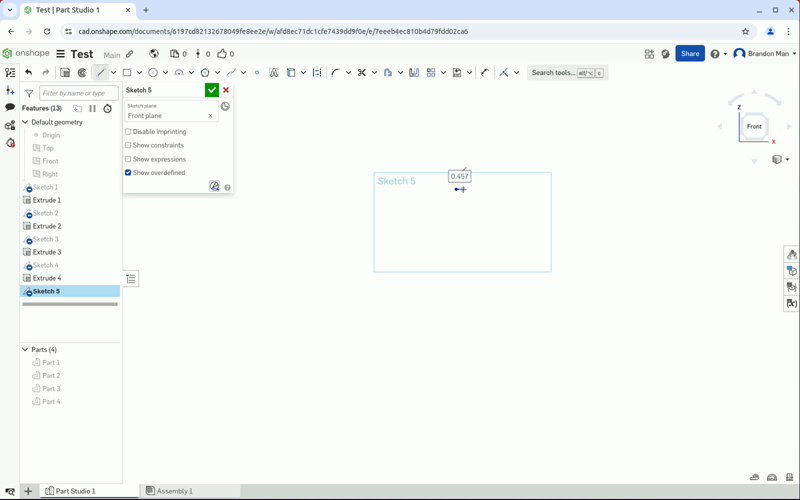
scroll(-6)
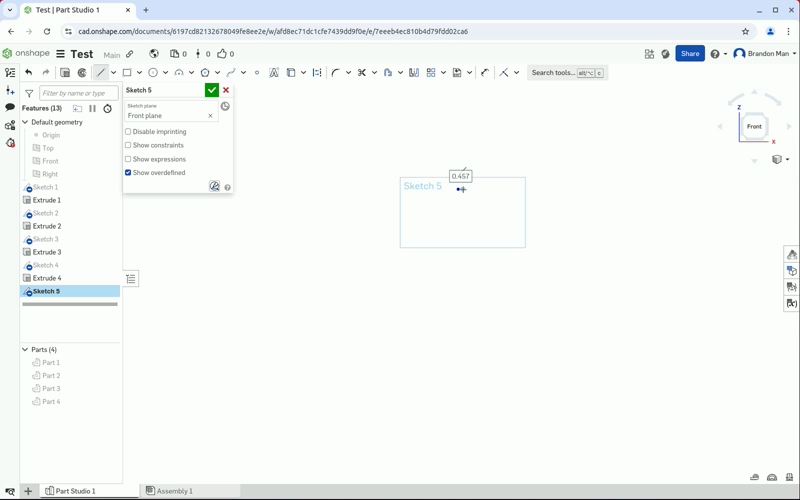
scroll(-6)
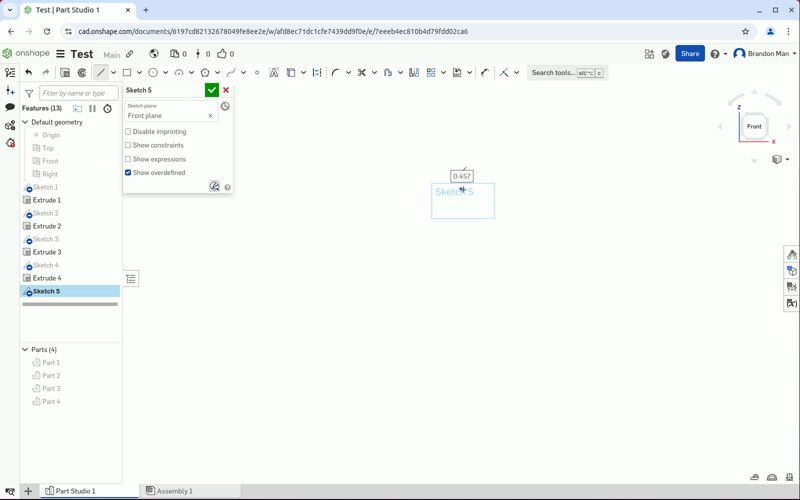
key_up(shift)
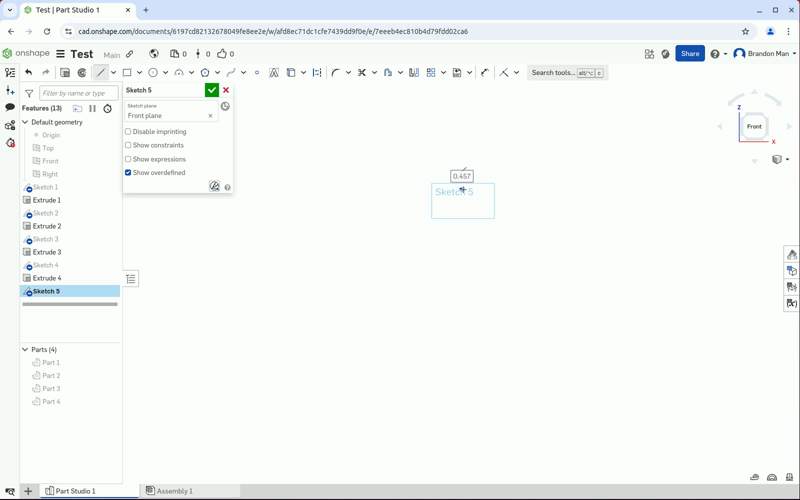
key_down(shift)
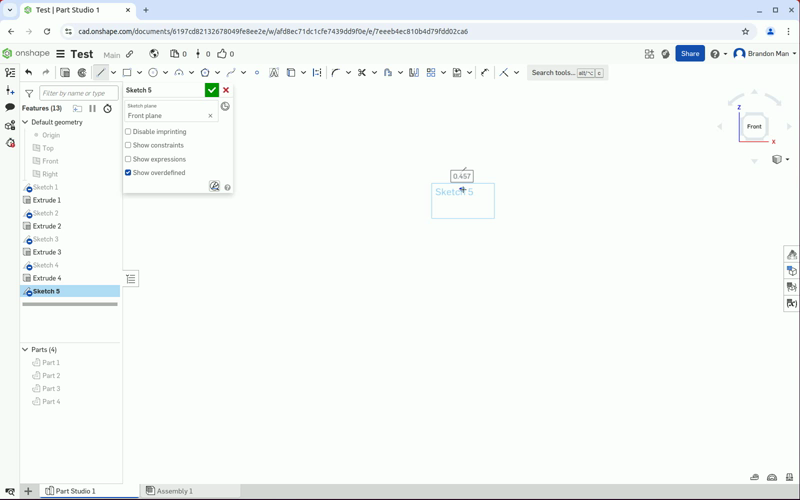
mouse_move(493, 189)
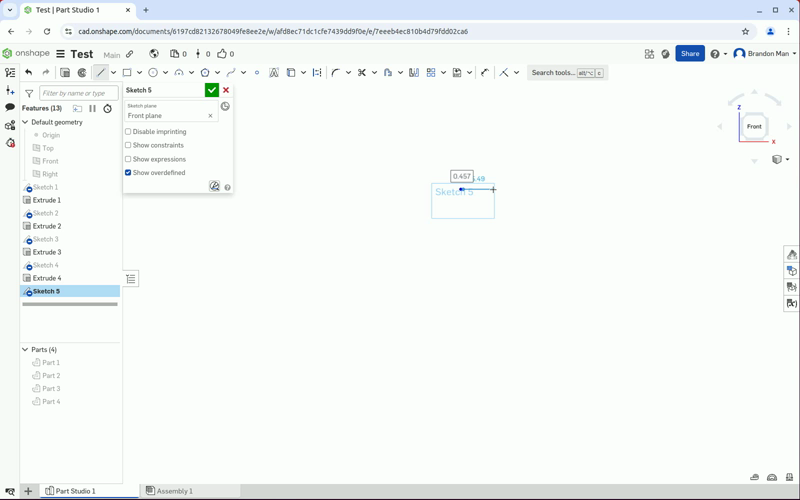
mouse_move(463, 172)
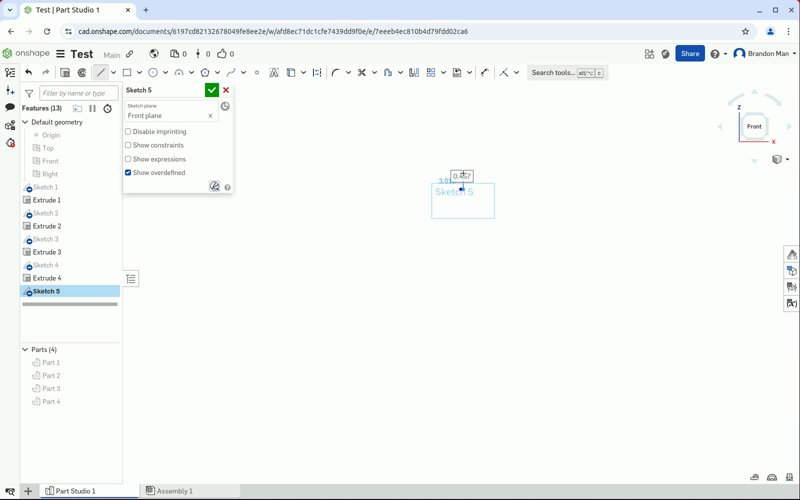
click(463, 172)
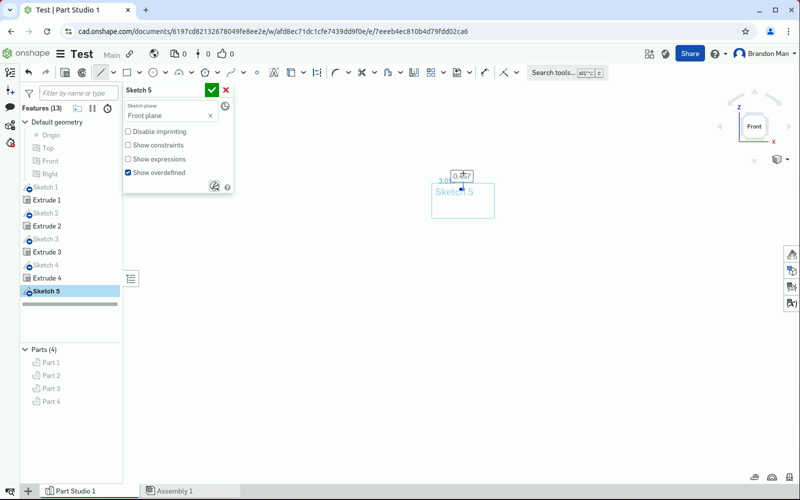
key_up(shift)
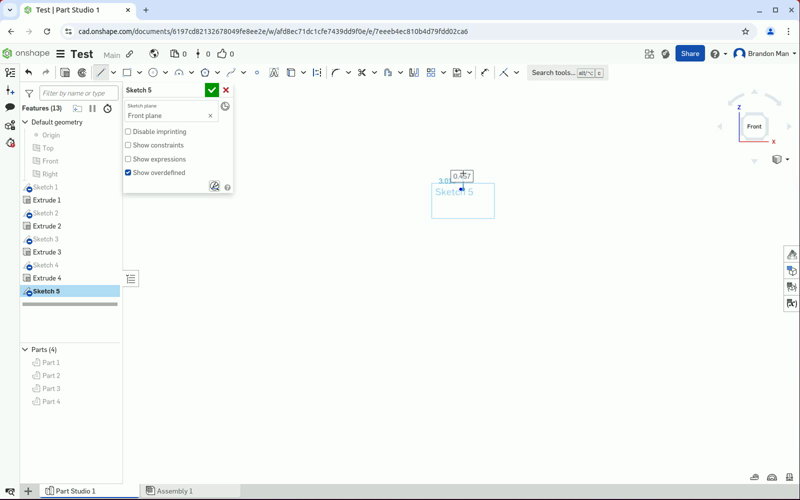
key_down(shift)
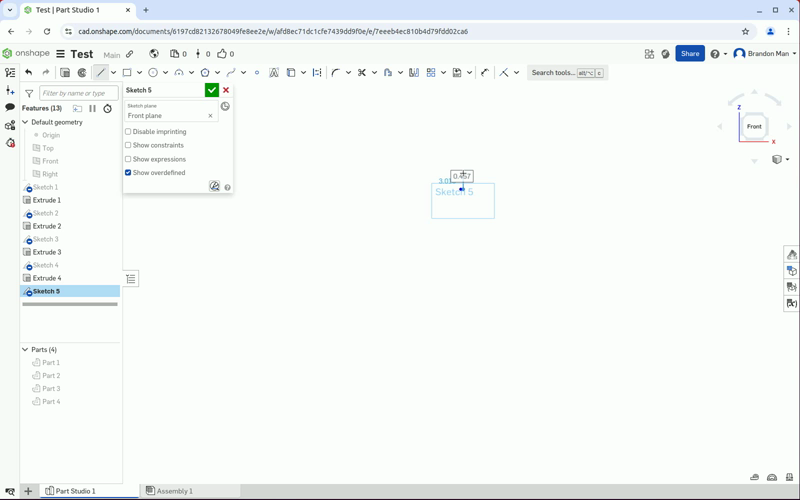
mouse_move(493, 172)
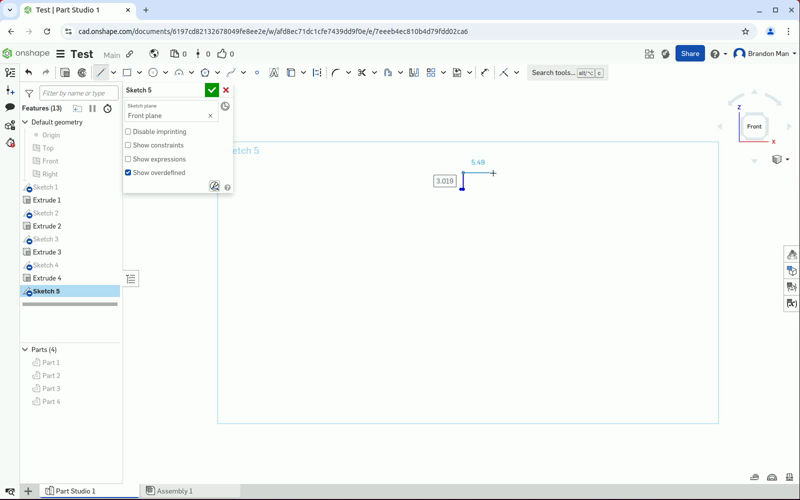
mouse_move(460, 172)
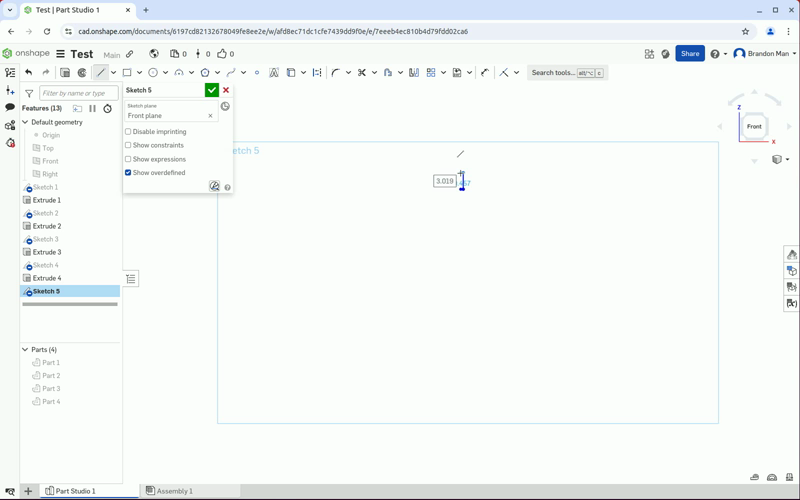
scroll(6)
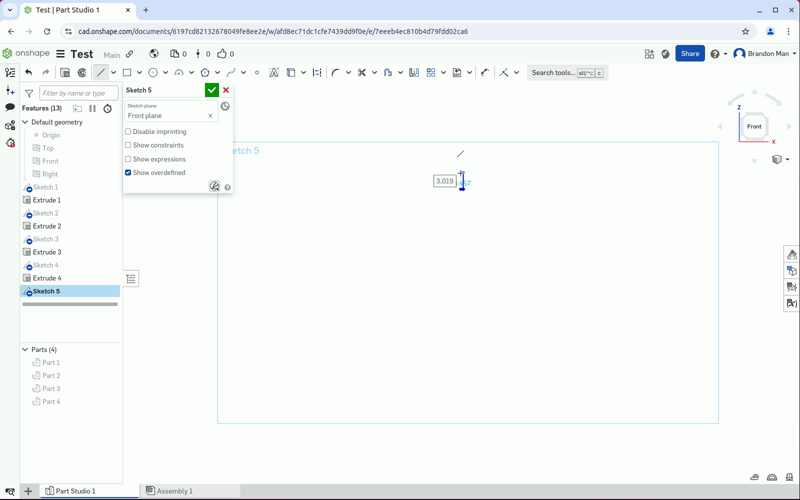
scroll(6)
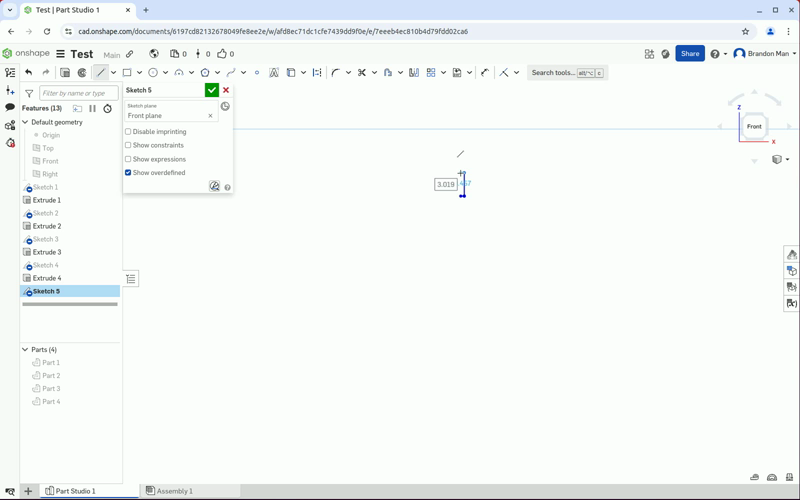
scroll(6)
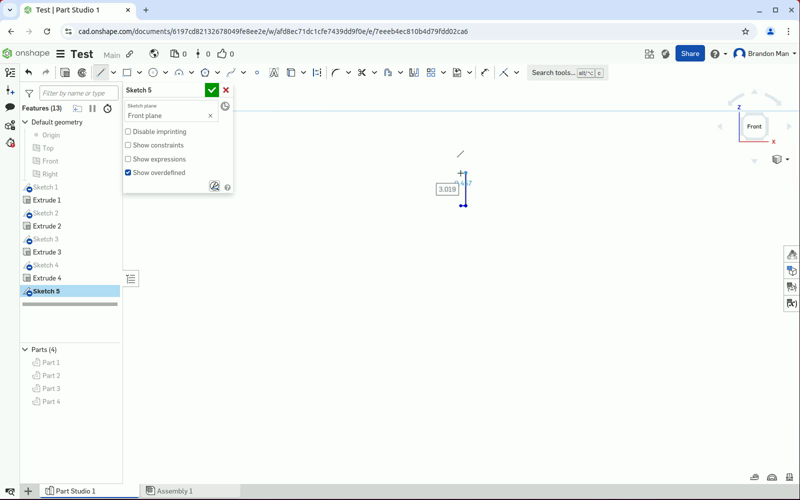
scroll(6)
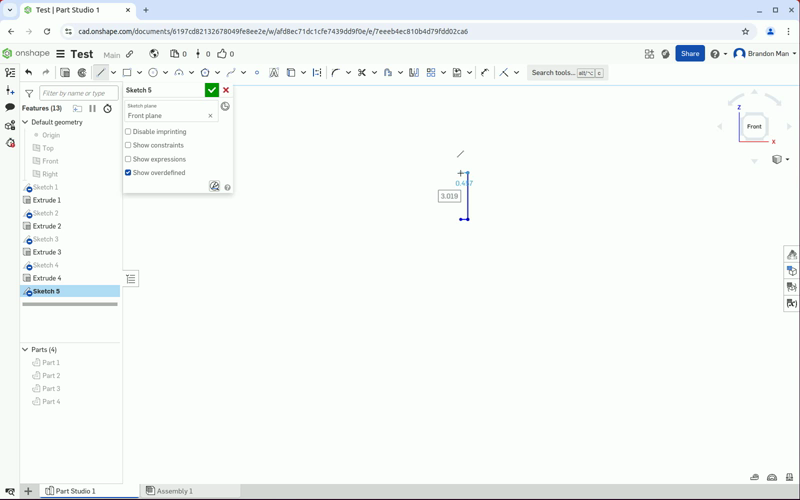
scroll(6)
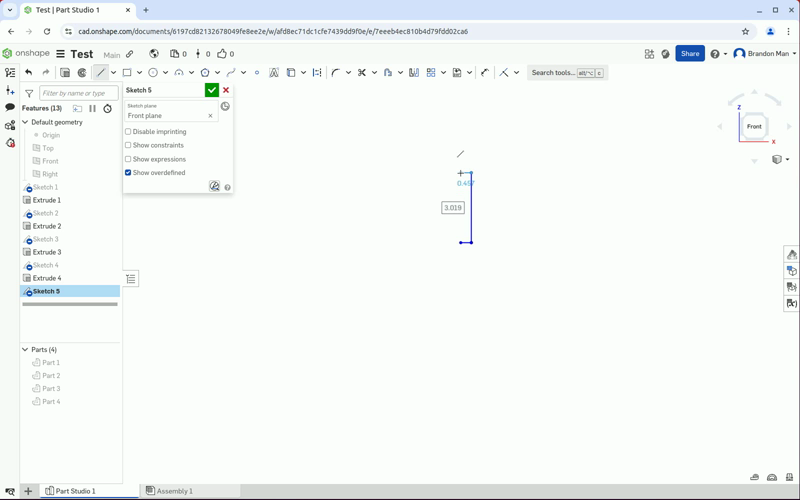
scroll(6)
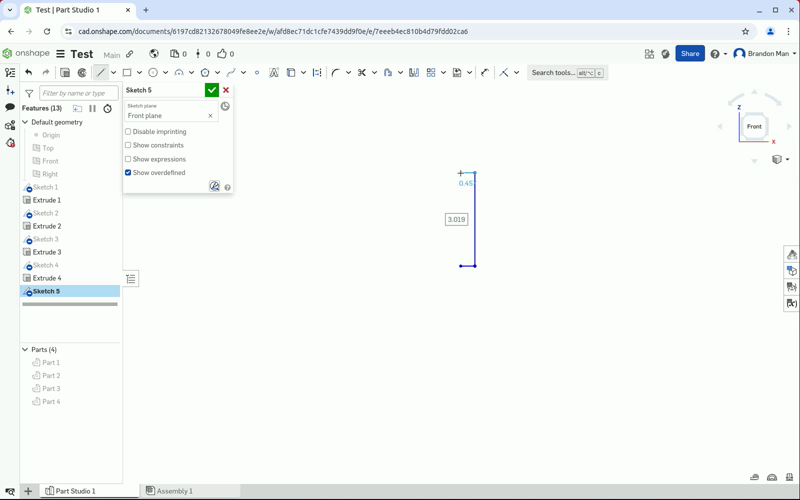
scroll(6)
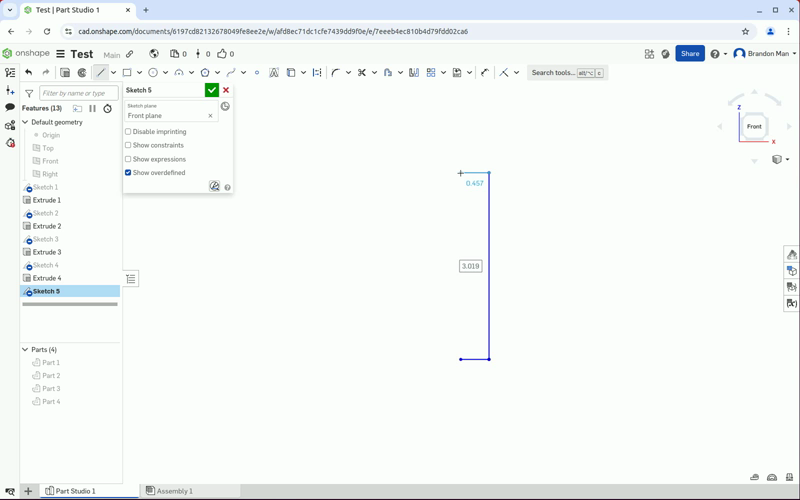
click(460, 172)
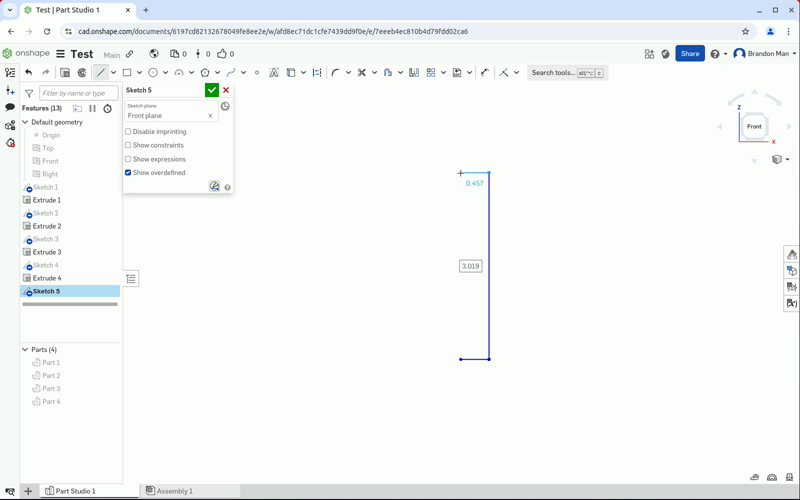
scroll(-6)
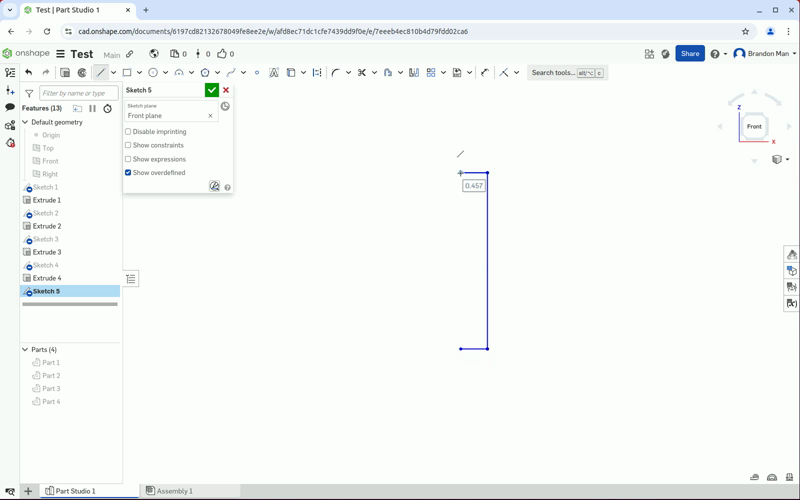
scroll(-6)
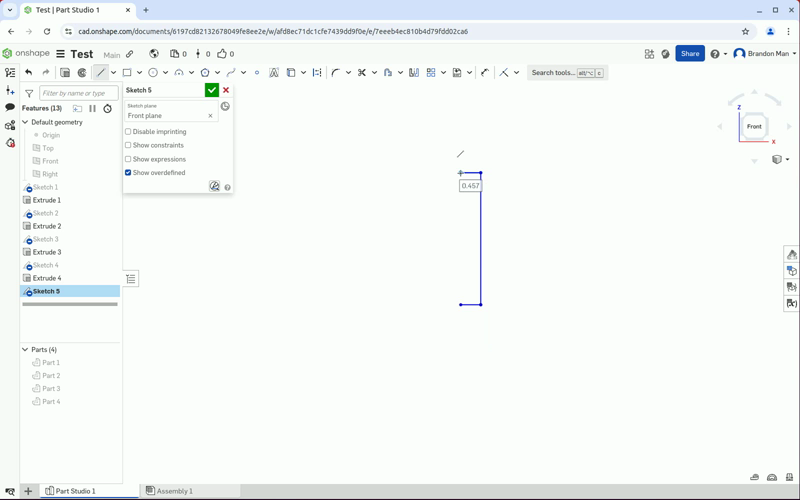
scroll(-6)
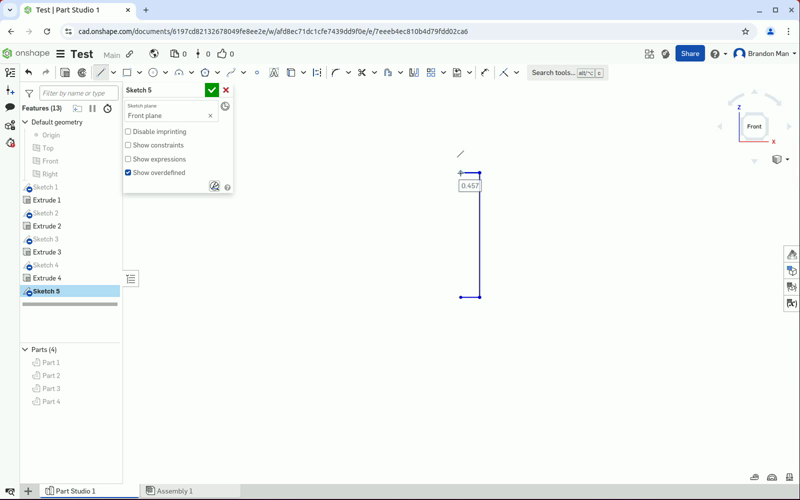
scroll(-6)
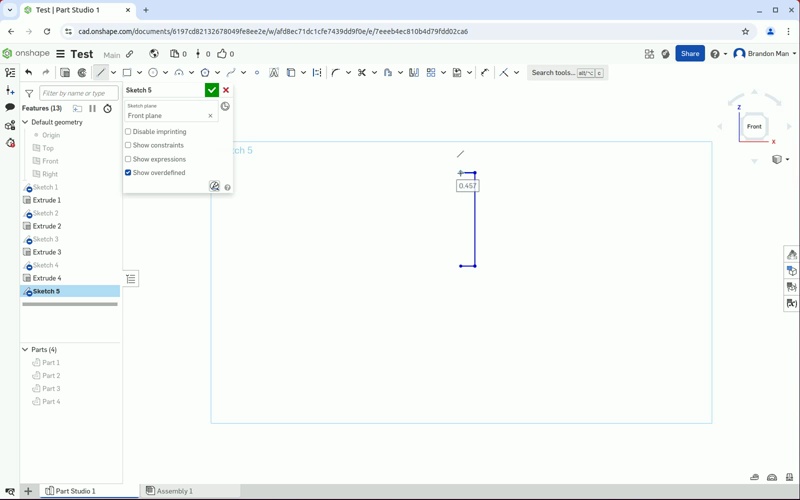
scroll(-6)
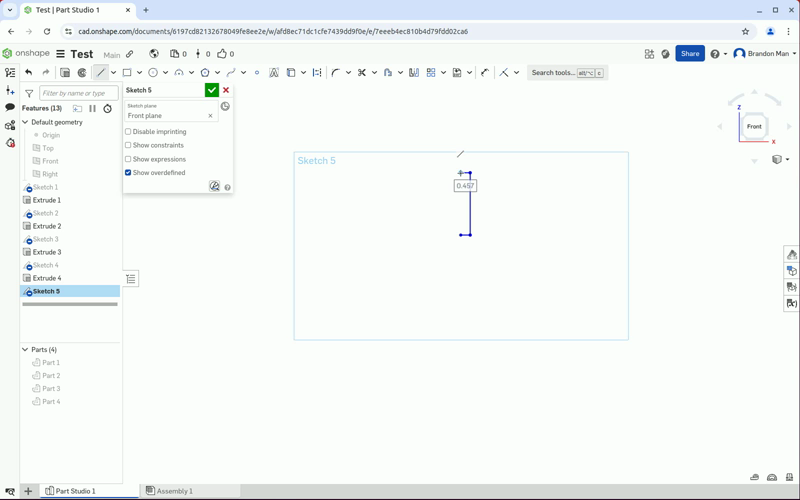
scroll(-6)
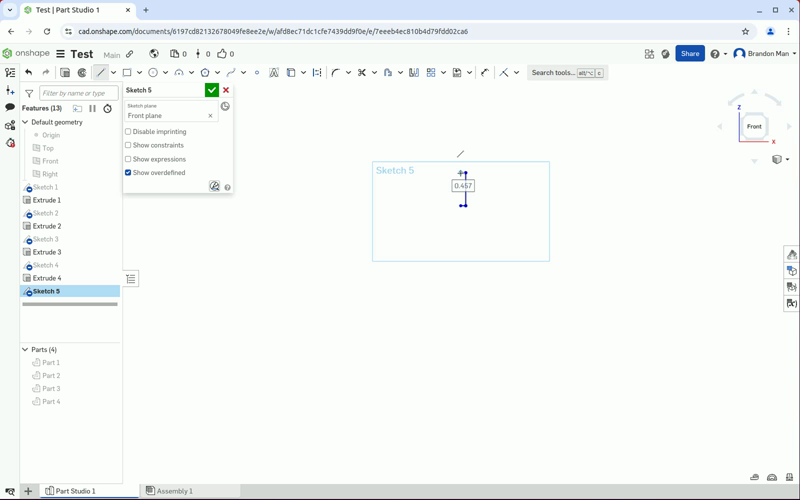
scroll(-6)
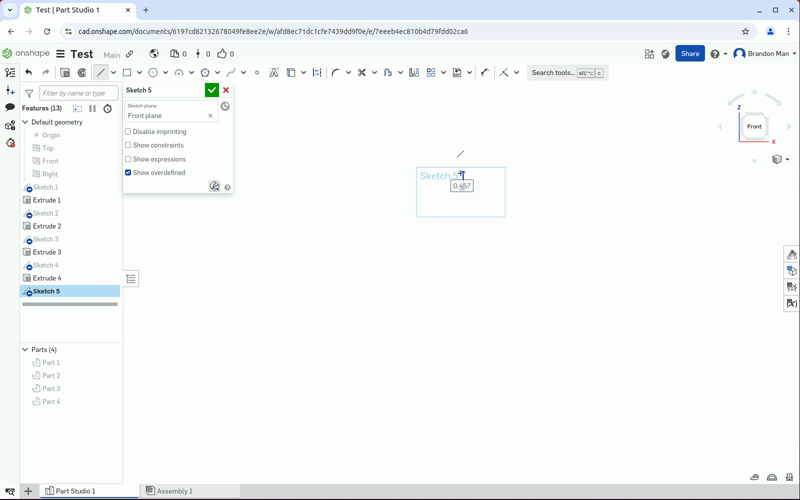
key_up(shift)
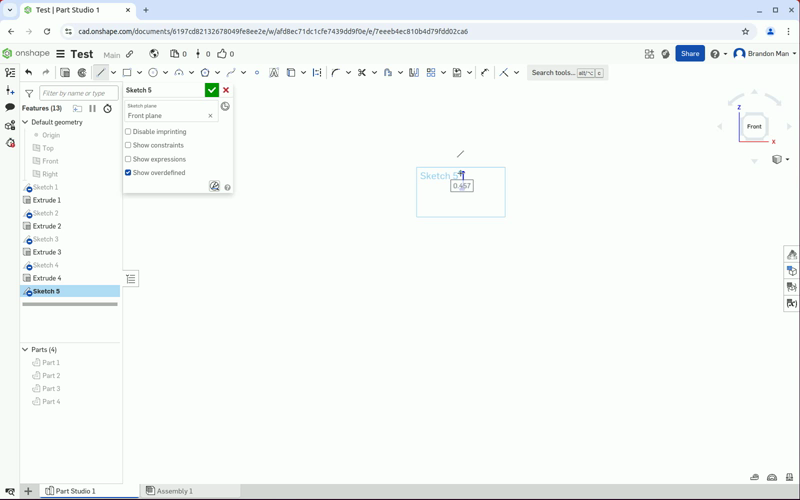
mouse_move(490, 172)
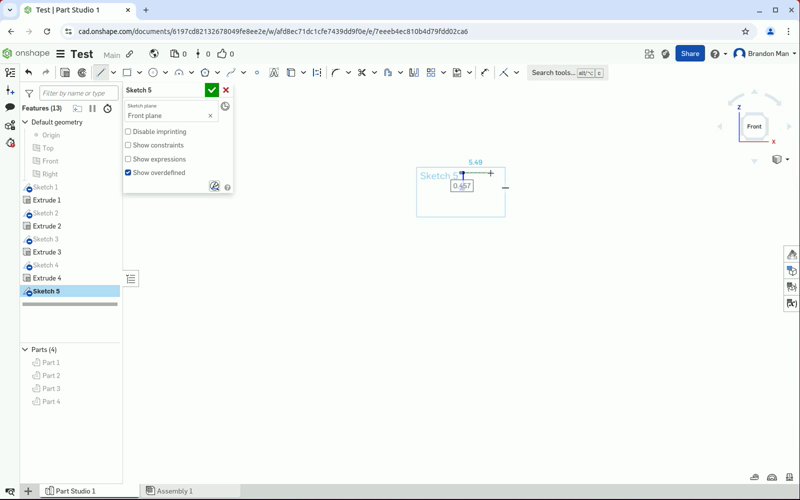
key_down(shift)
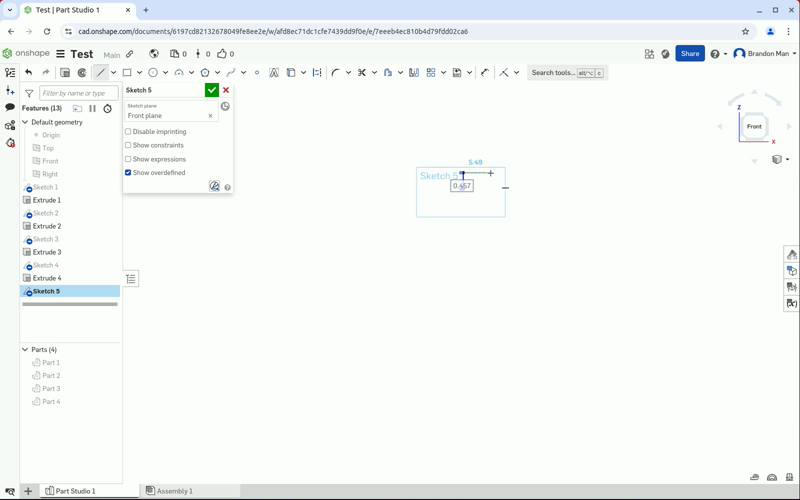
mouse_move(460, 189)
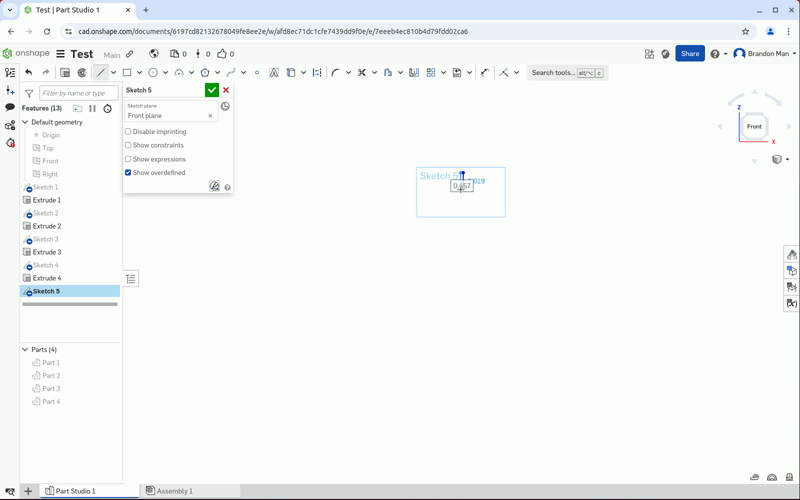
scroll(6)
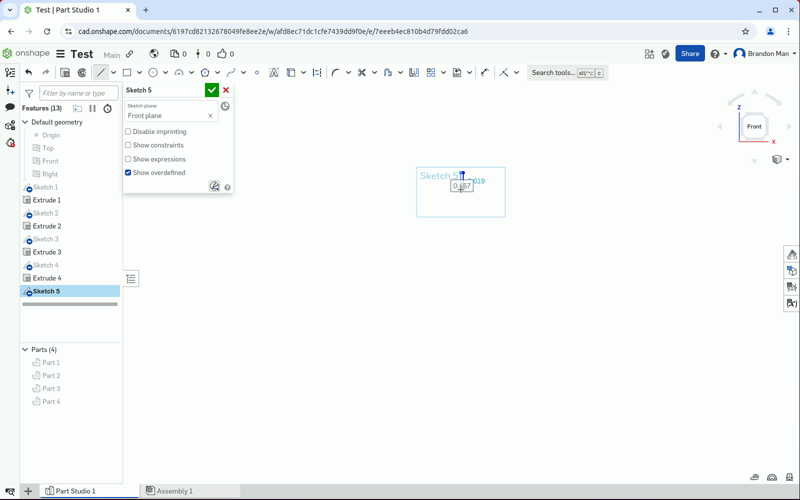
scroll(6)
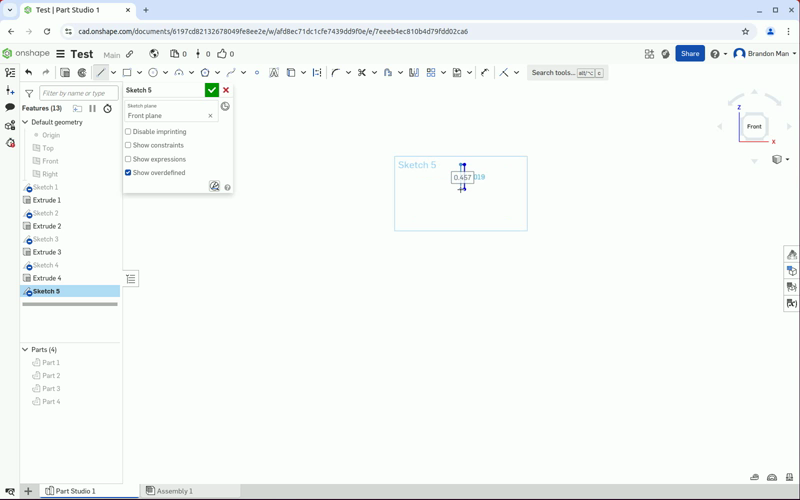
scroll(6)
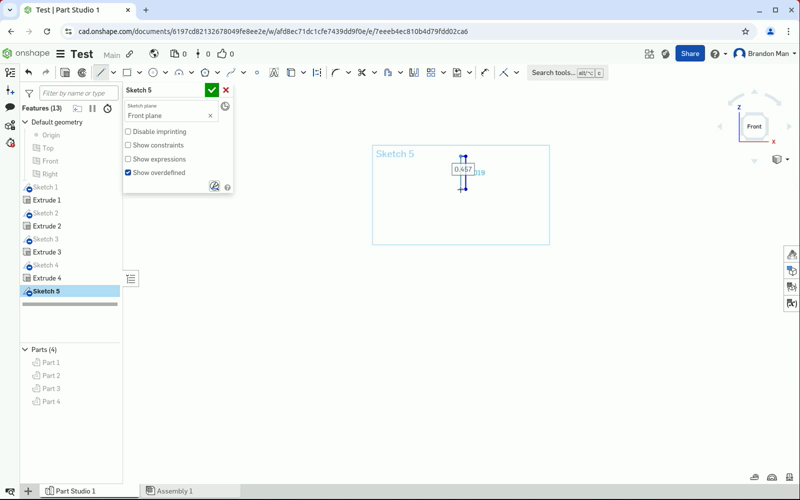
scroll(6)
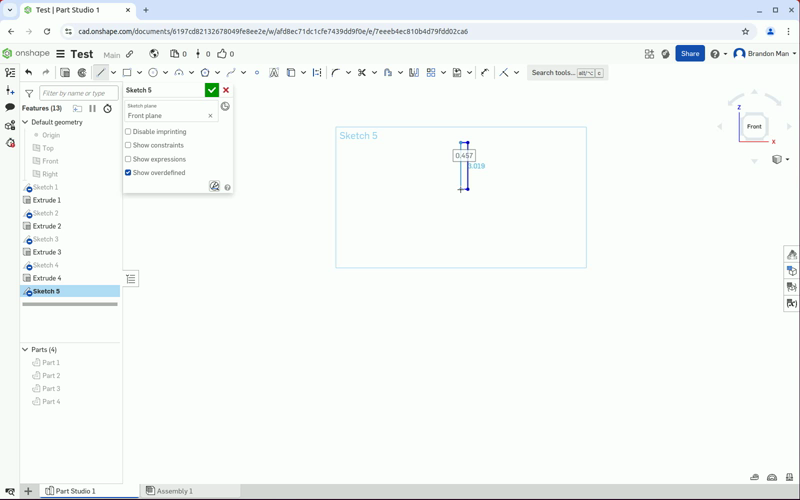
scroll(6)
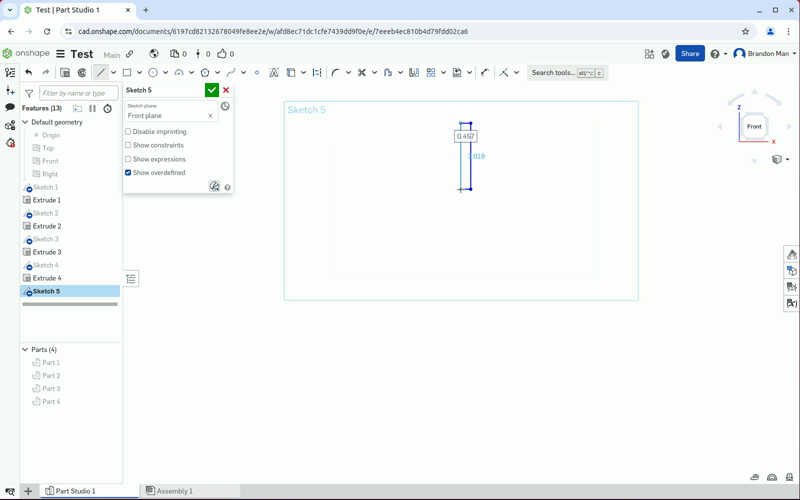
scroll(6)
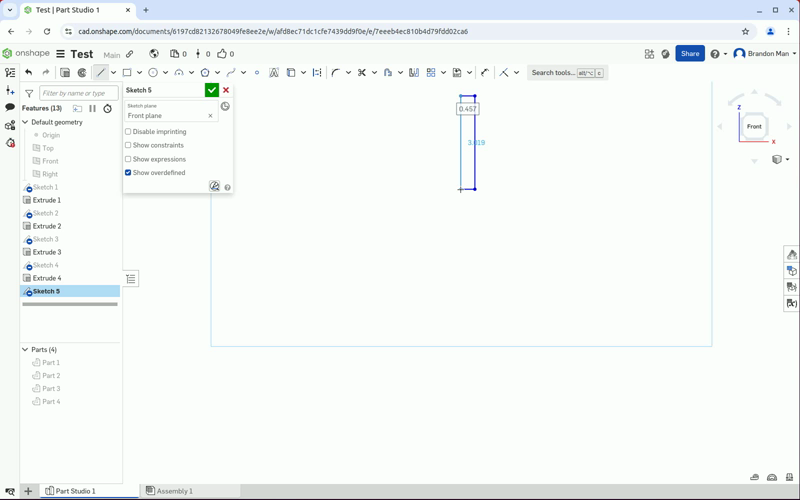
scroll(6)
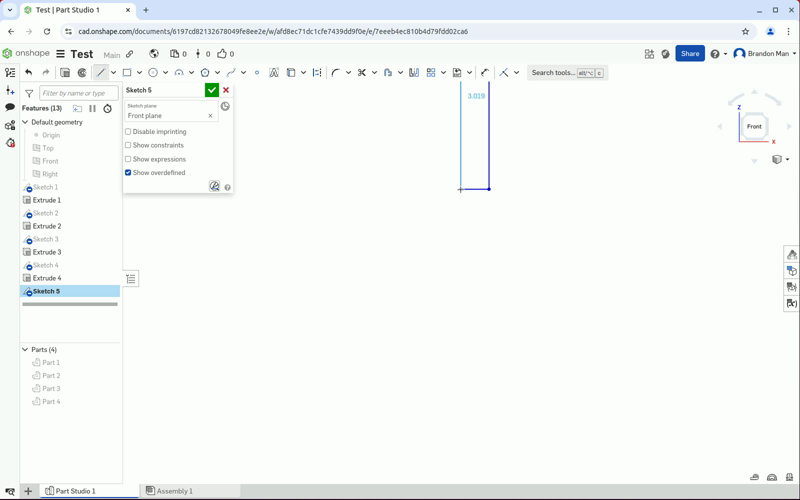
key_up(shift)
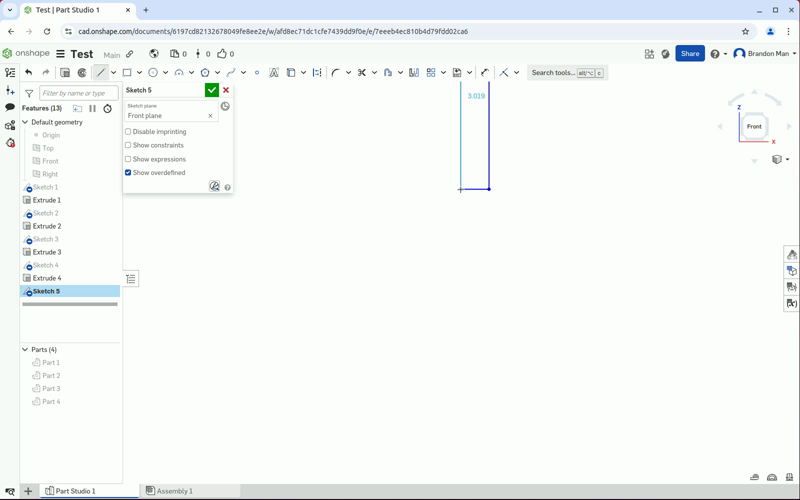
click(460, 189)
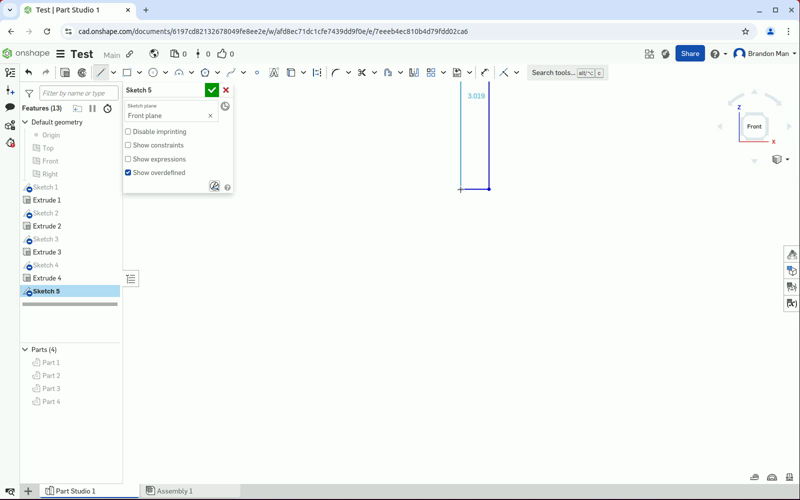
scroll(-6)
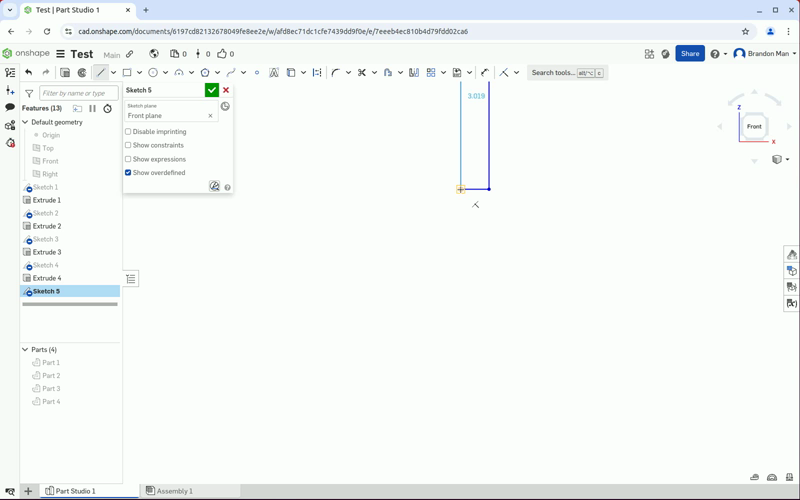
scroll(-6)
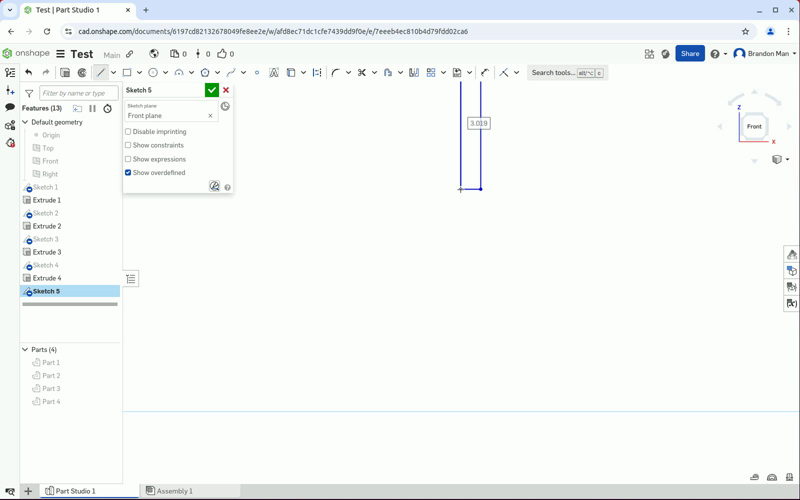
scroll(-6)
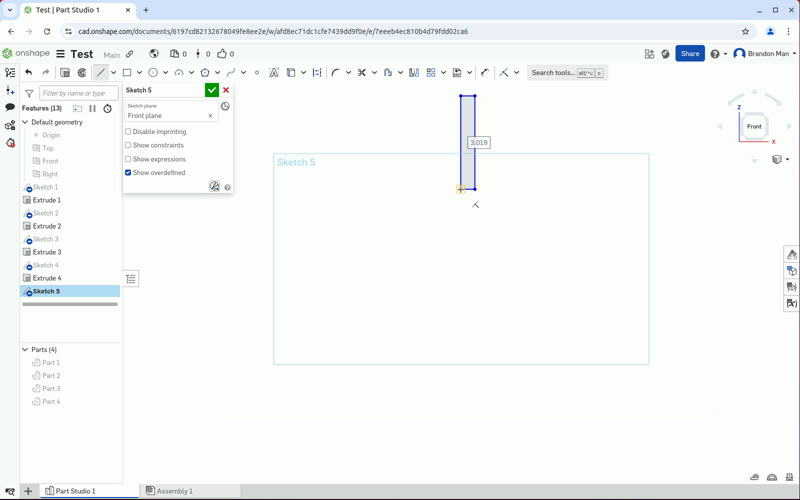
scroll(-6)
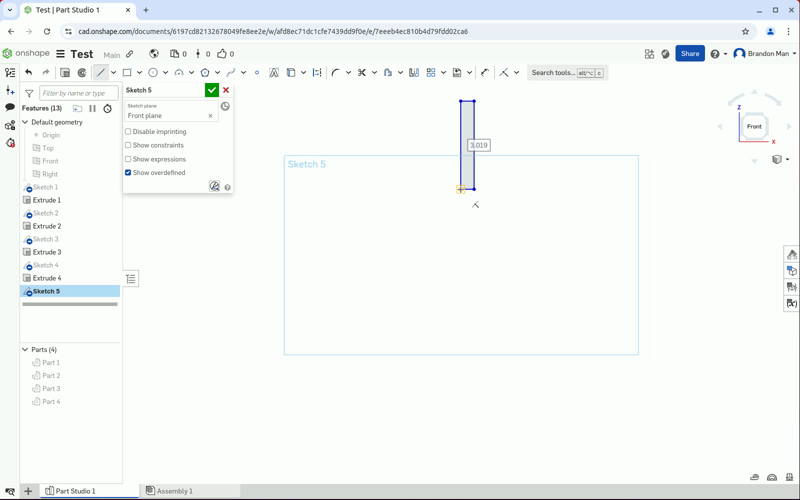
scroll(-6)
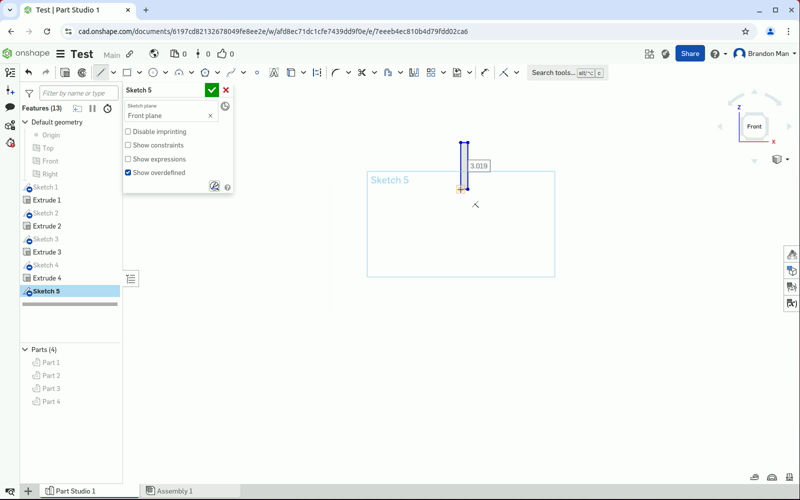
scroll(-6)
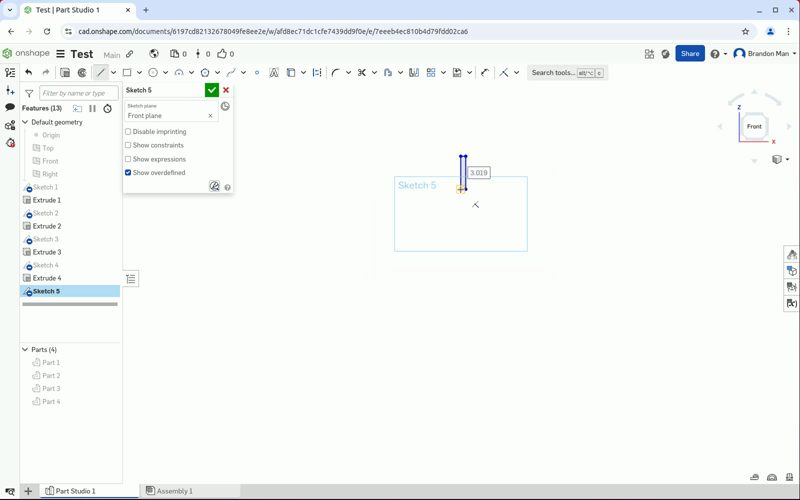
scroll(-6)
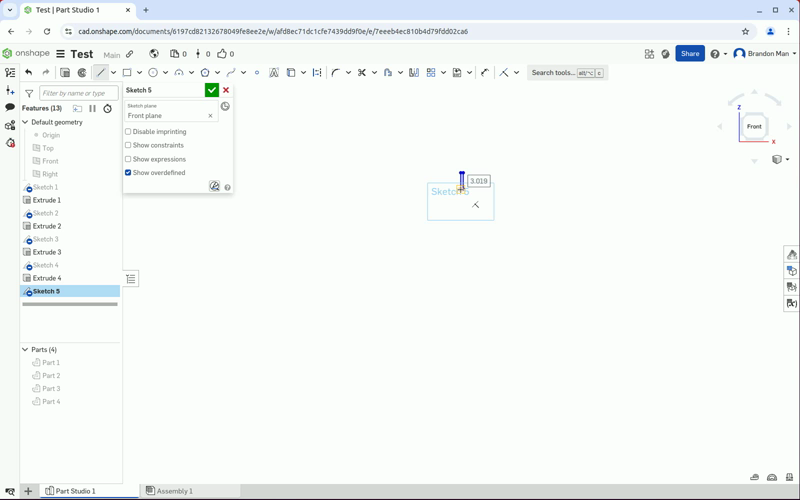
key(esc)
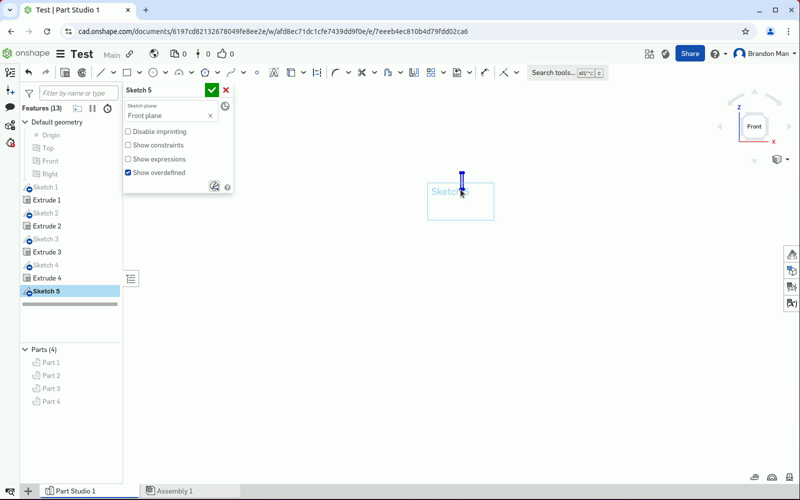
mouse_move(461, 178)
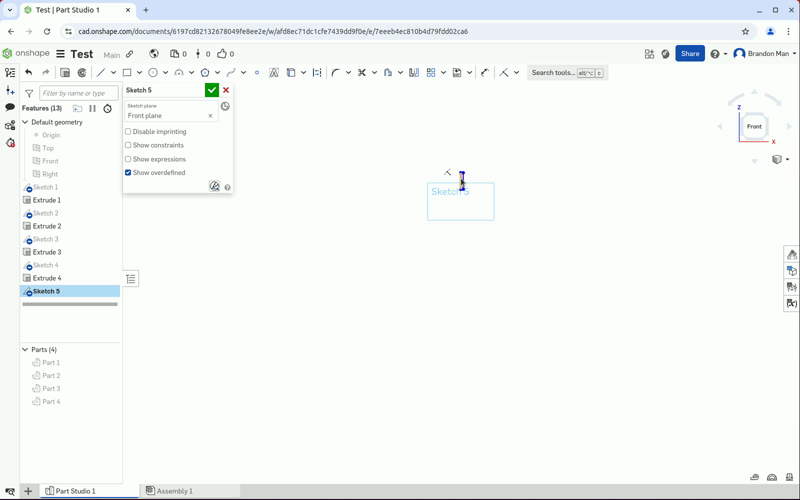
scroll(6)
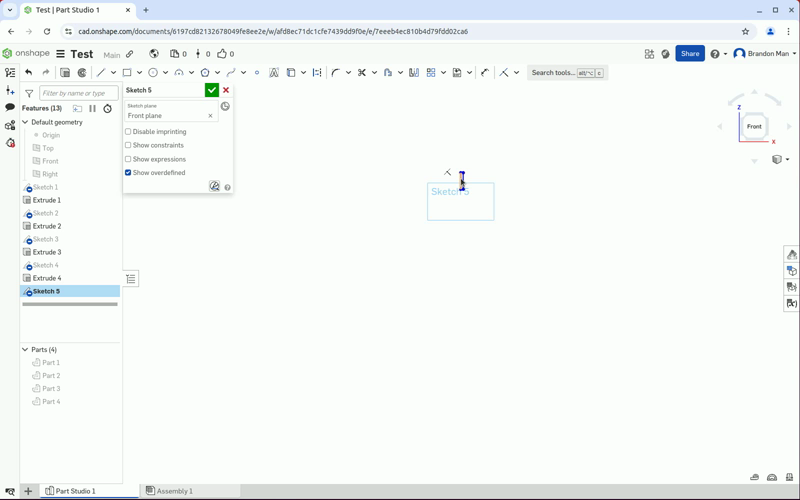
scroll(6)
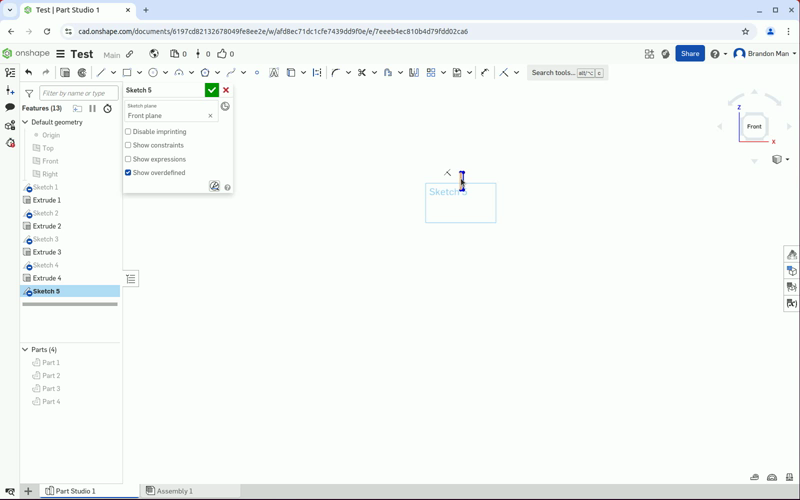
scroll(6)
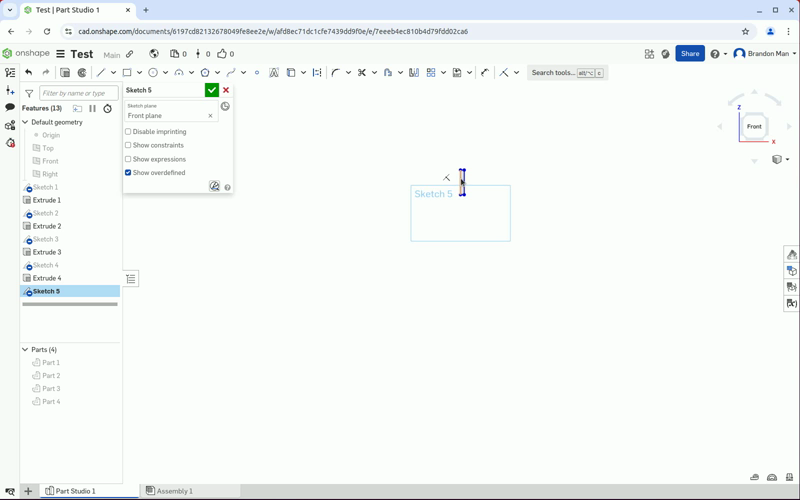
scroll(6)
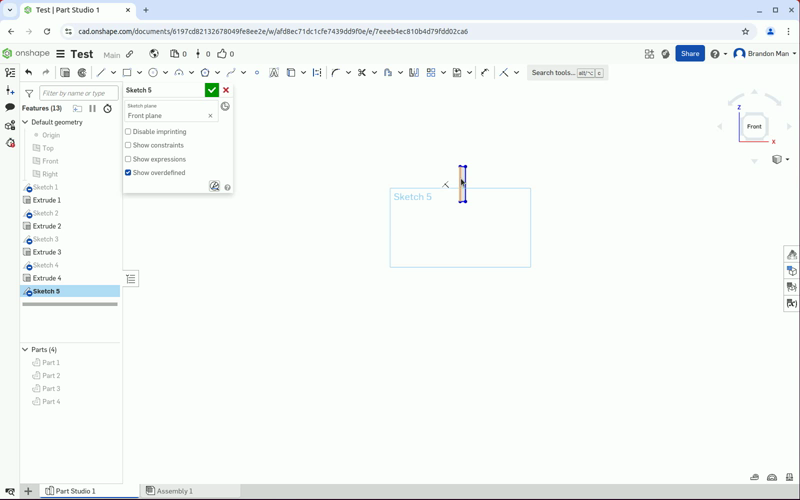
scroll(6)
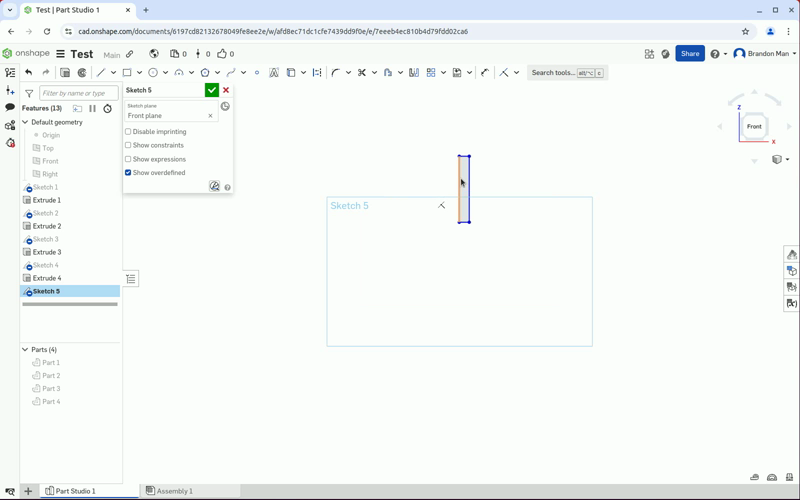
scroll(6)
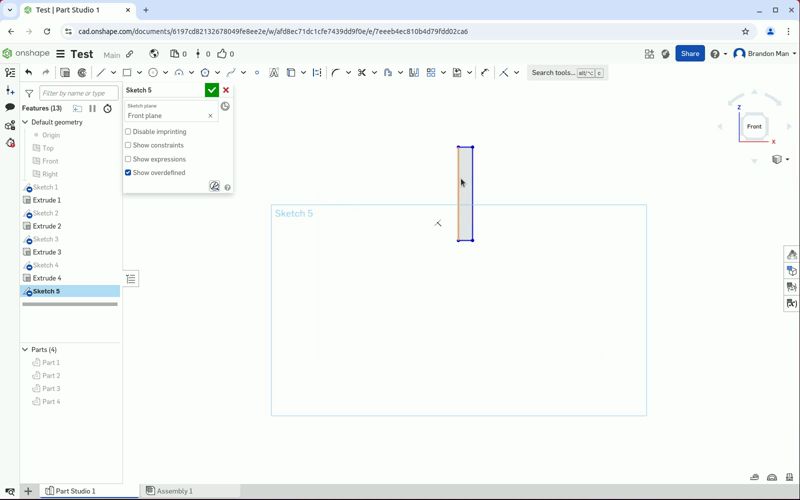
scroll(6)
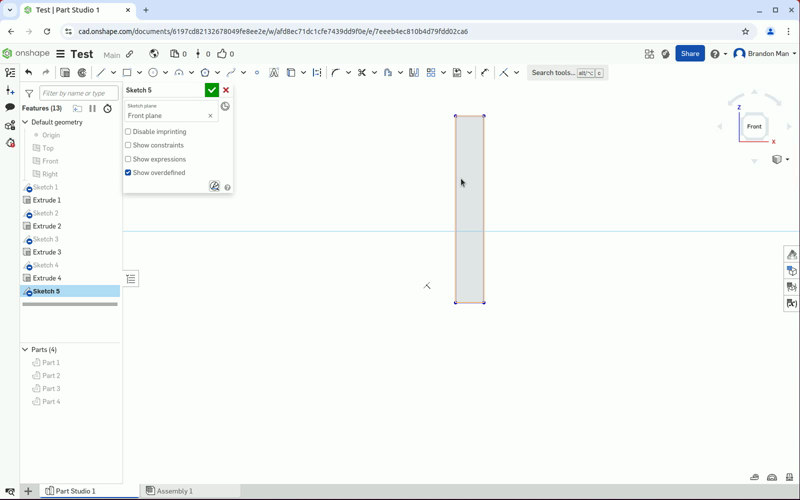
click(461, 178)
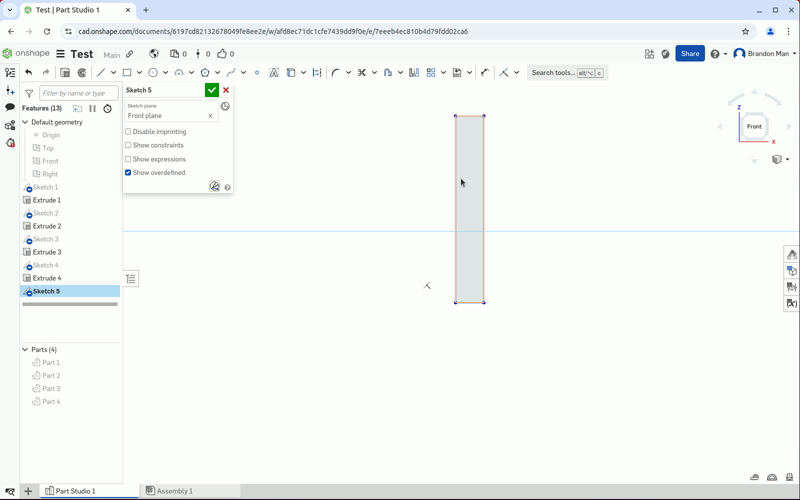
scroll(-6)
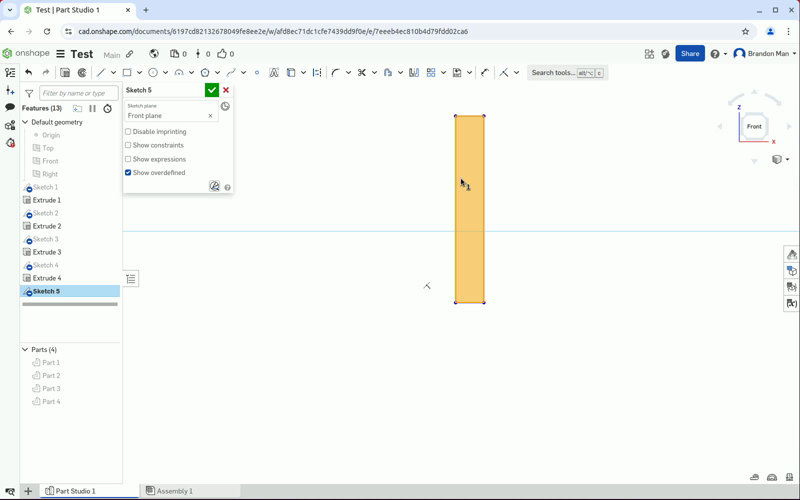
scroll(-6)
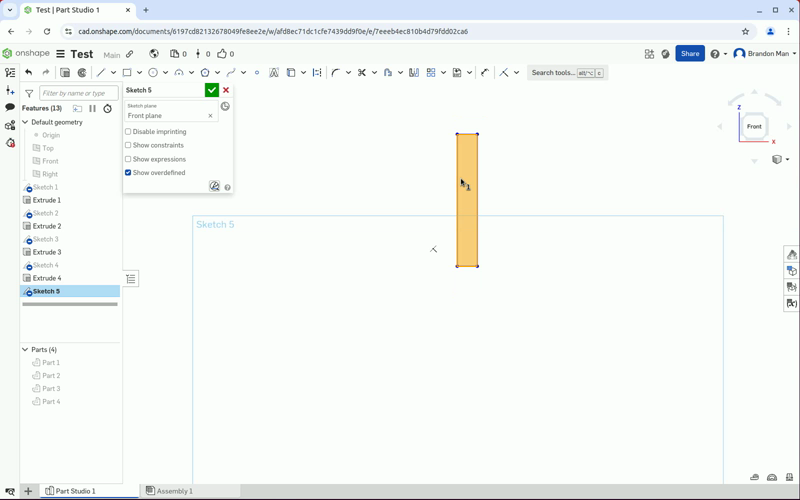
scroll(-6)
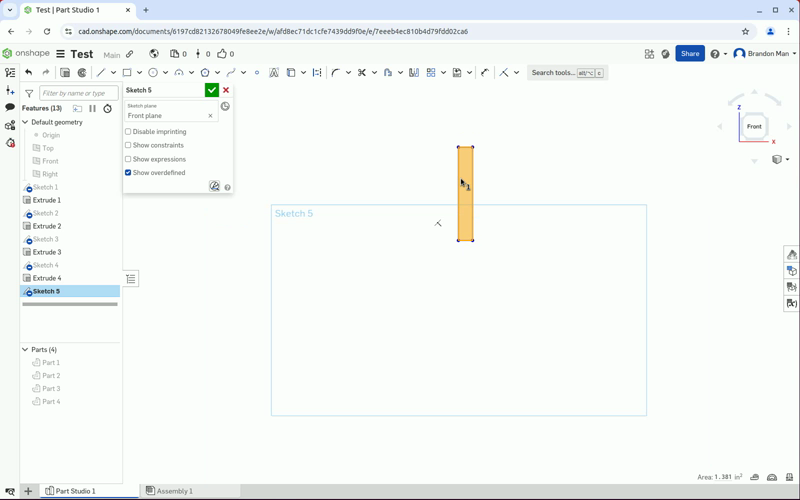
scroll(-6)
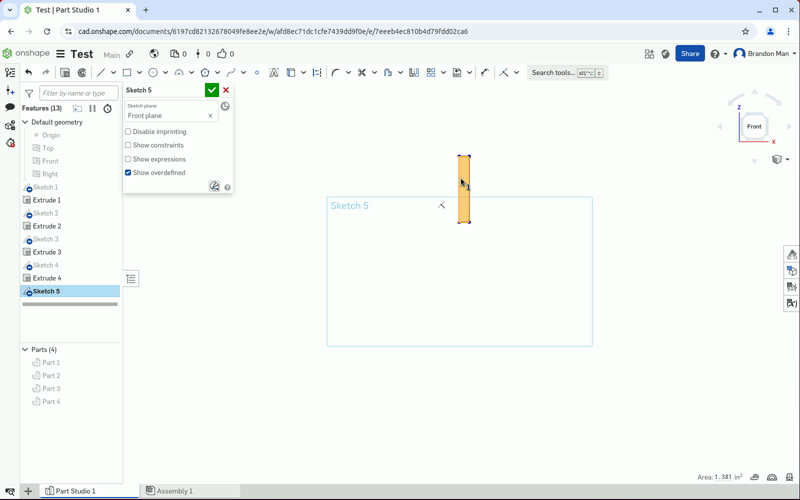
scroll(-6)
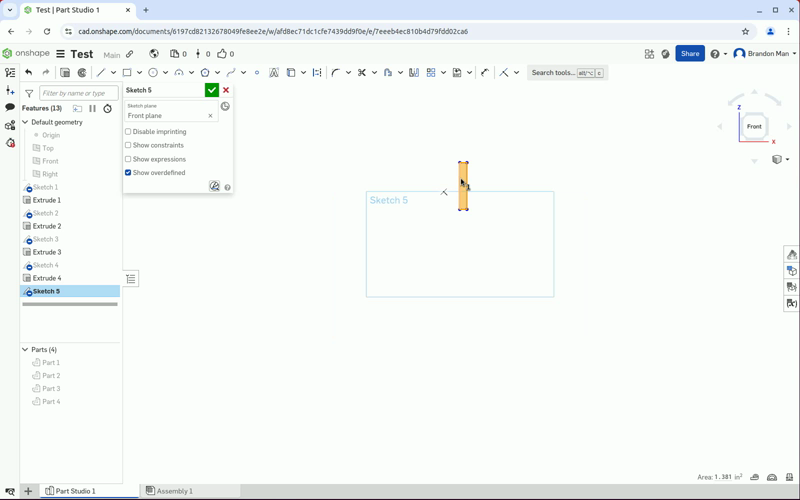
scroll(-6)
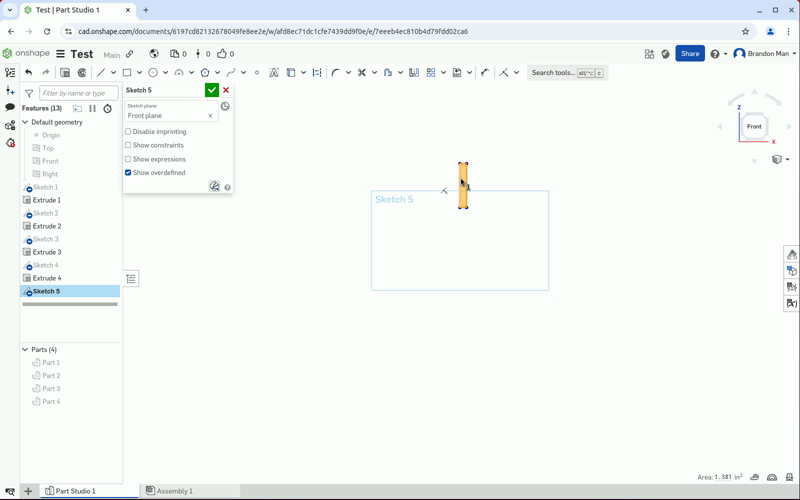
scroll(-6)
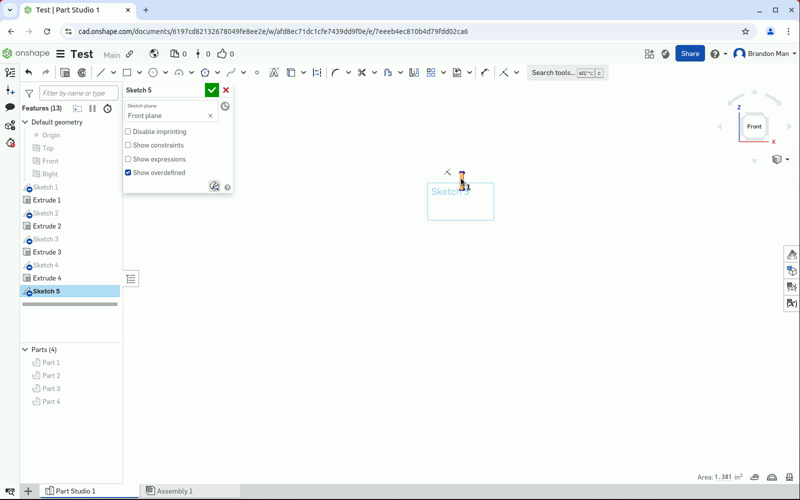
mouse_move(73, 352)
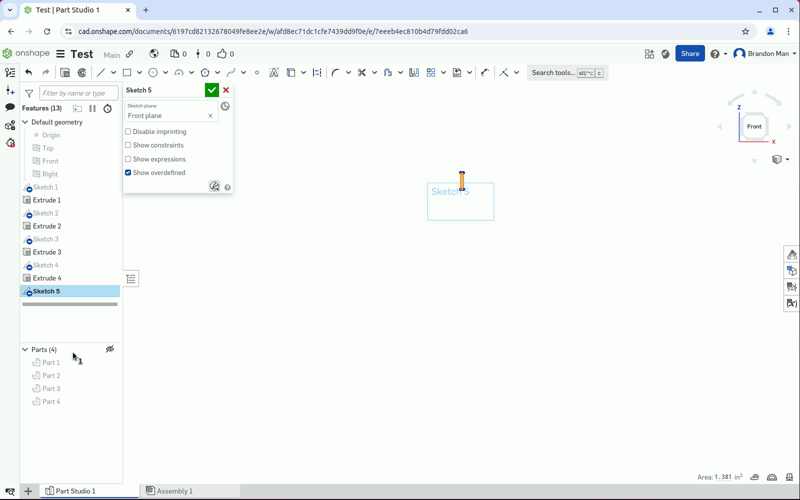
key(shift+y)
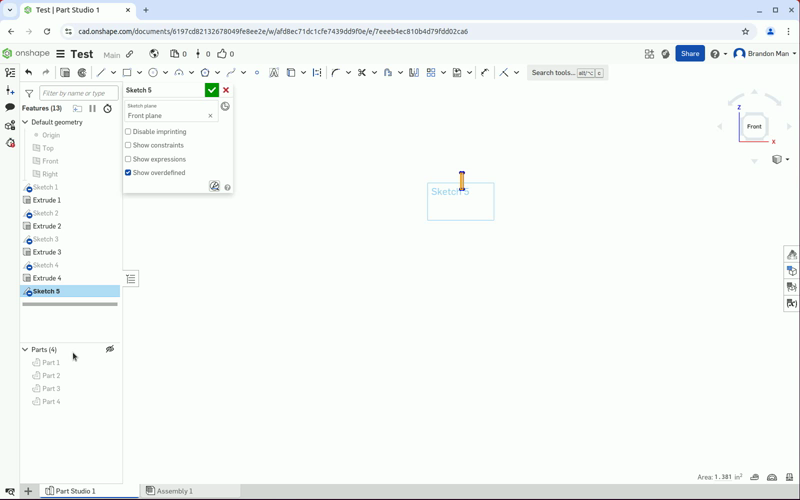
key(shift+e)
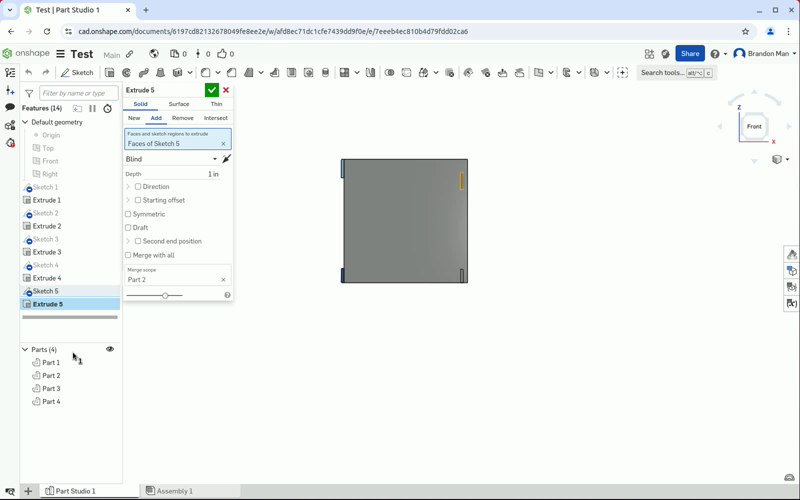
mouse_move(143, 106)
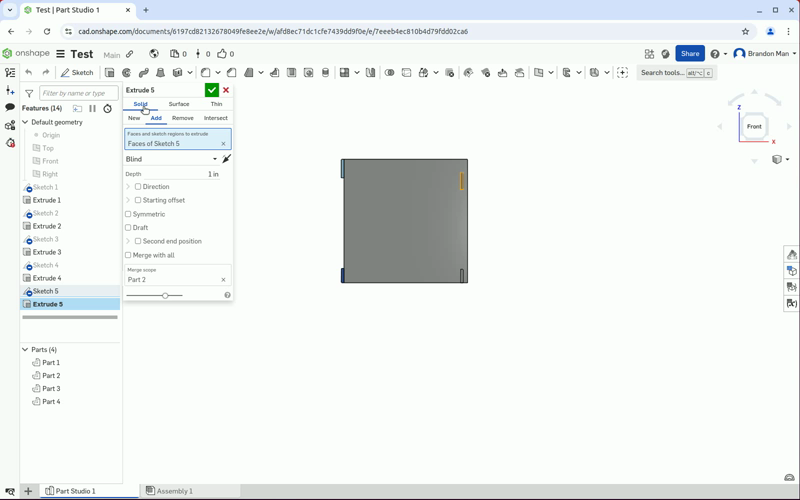
click(143, 106)
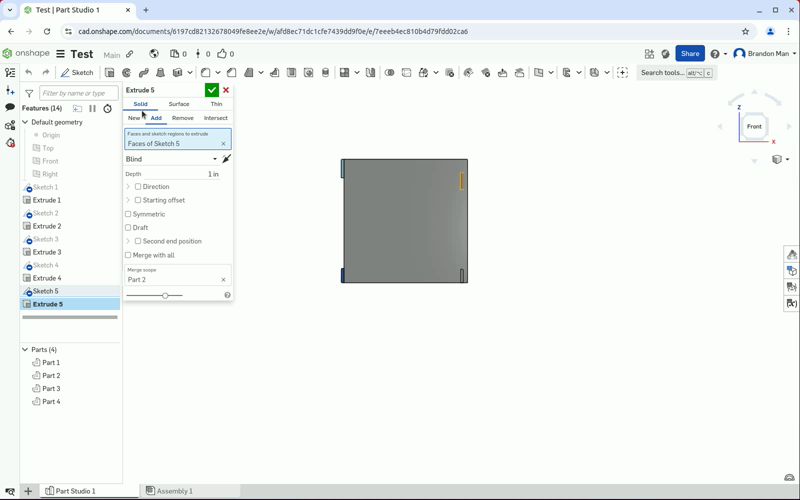
mouse_move(137, 120)
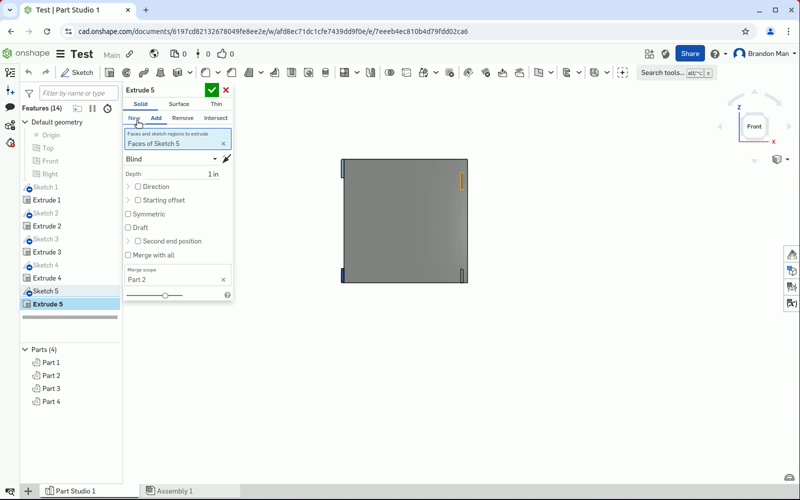
click(137, 120)
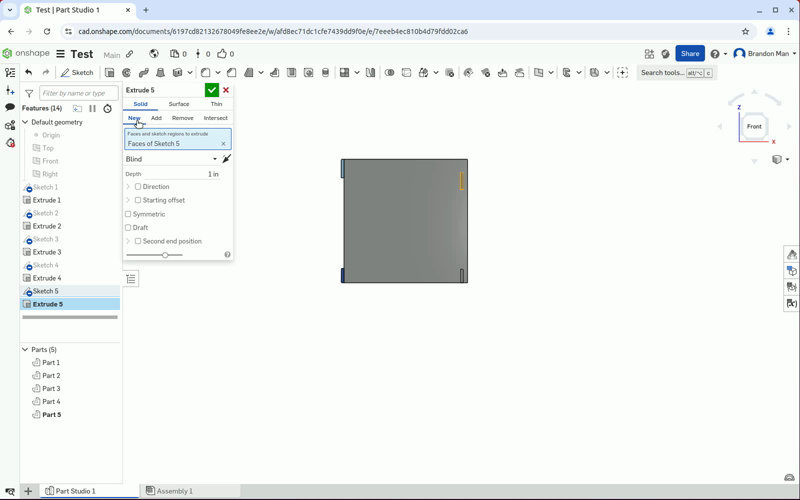
key(tab, 4)
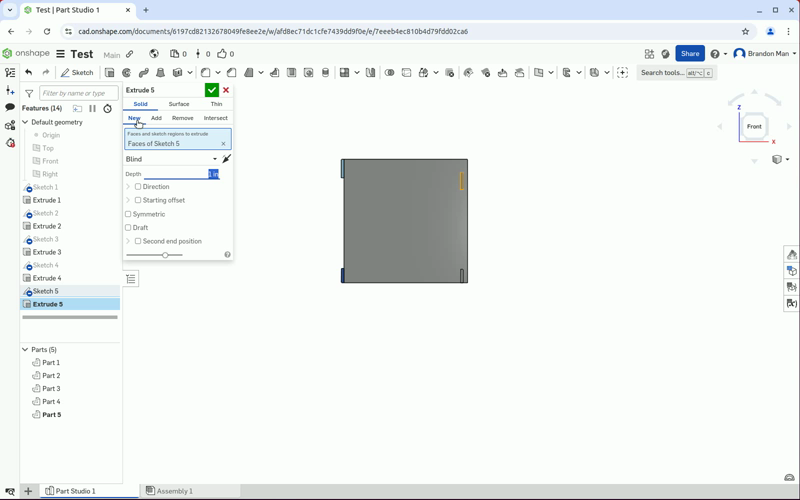
text(0.481)
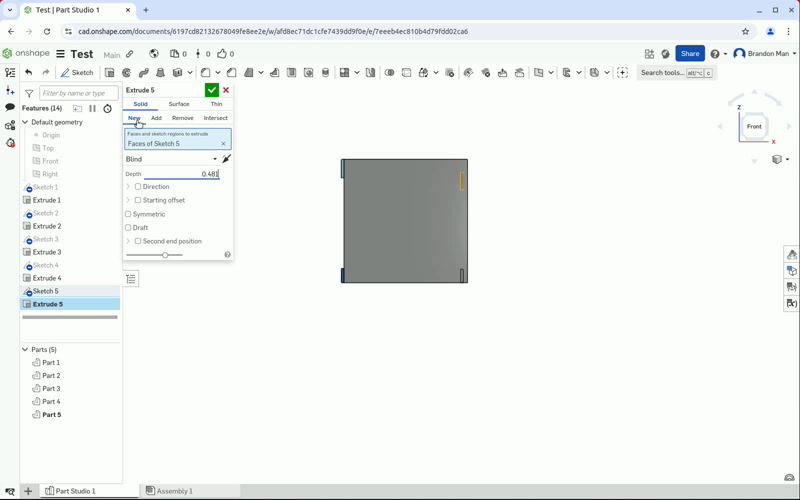
key(enter)
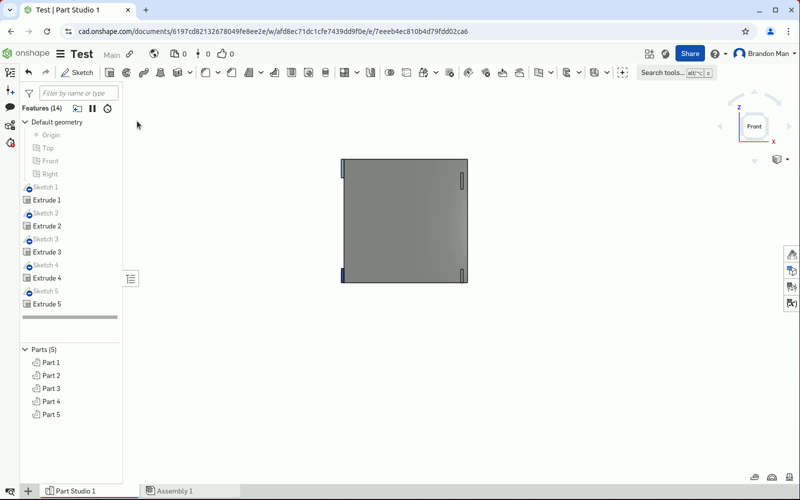
key(shift+h)
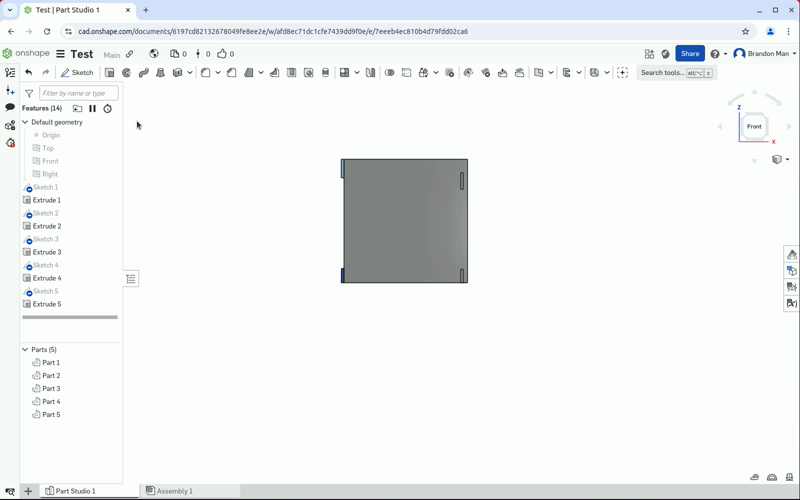
key(shift+h)
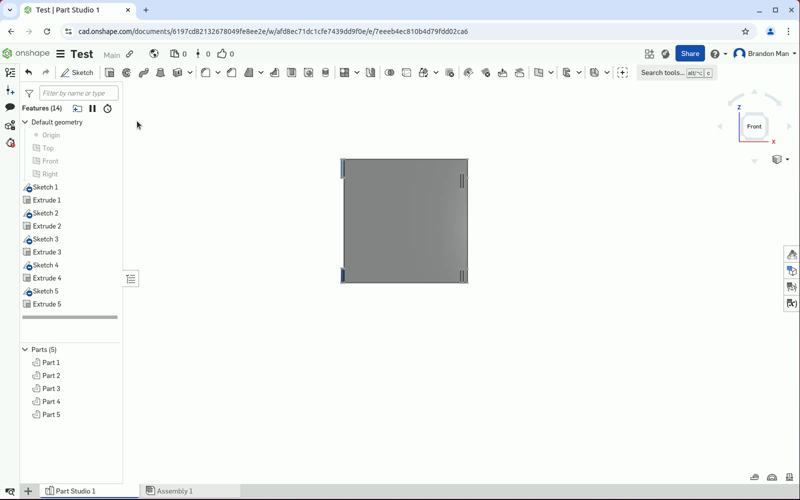
key(shift+7)
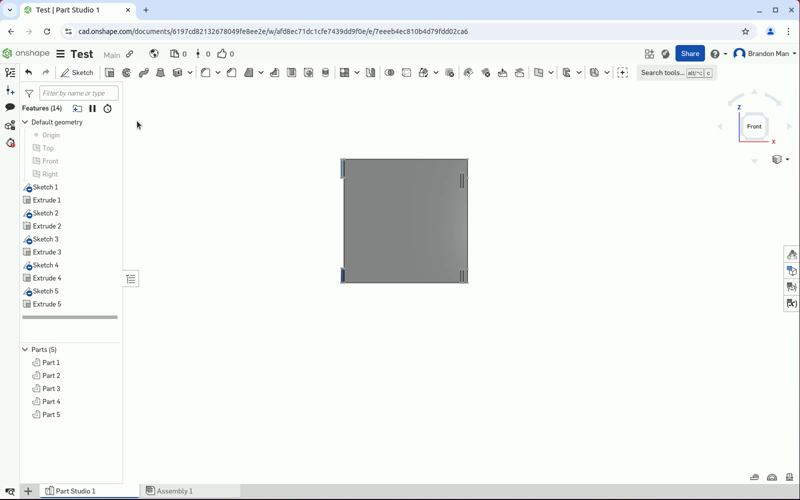
key(left, 2)
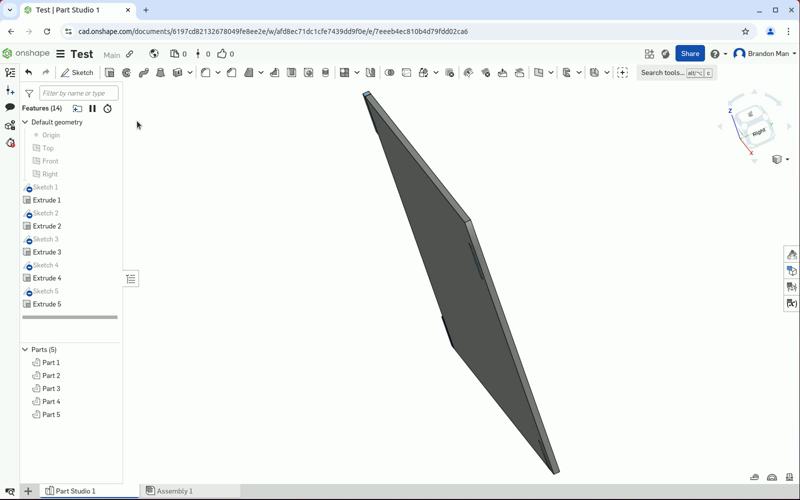
key(down, 2)
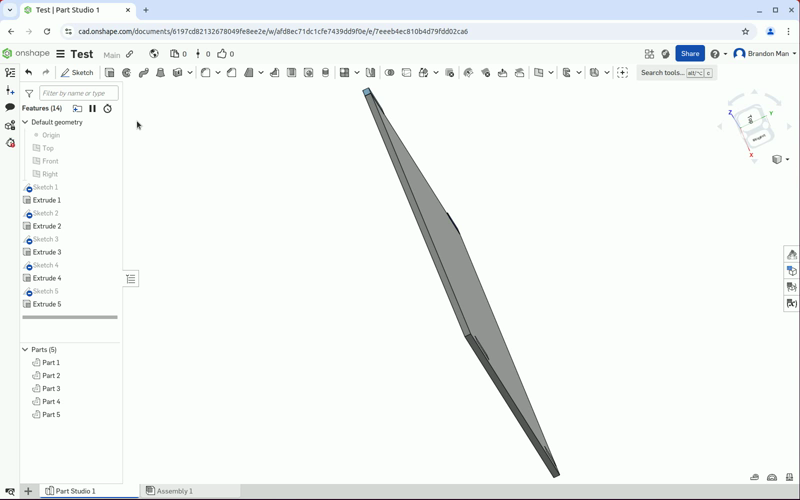
key(up, 2)
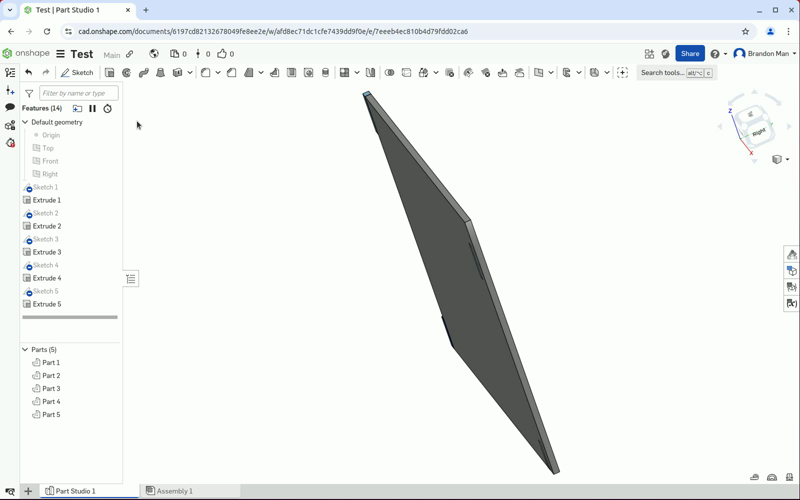
key(right, 2)
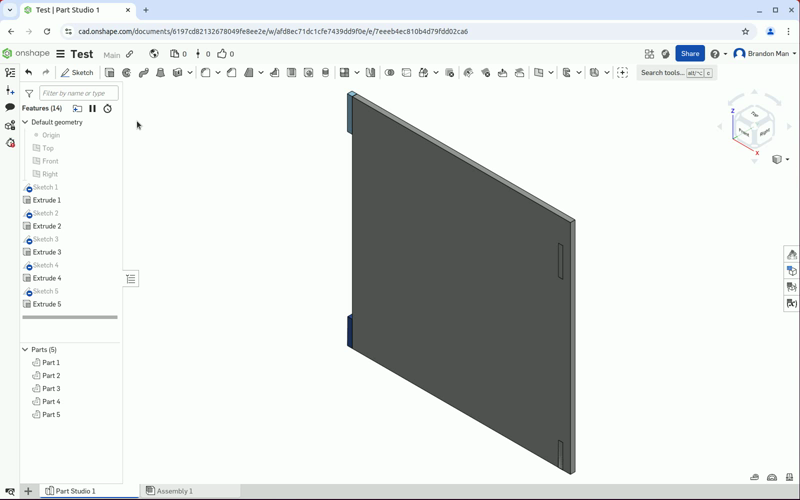
mouse_move(73, 189)
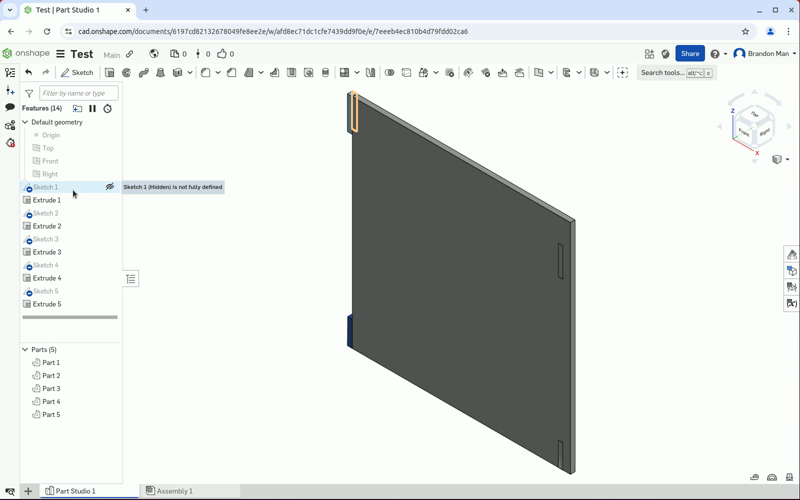
click(73, 189)